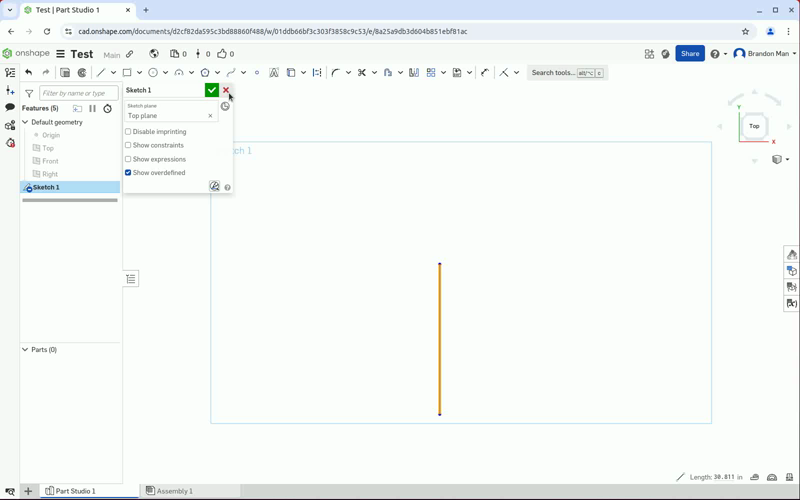
key(shift+h)
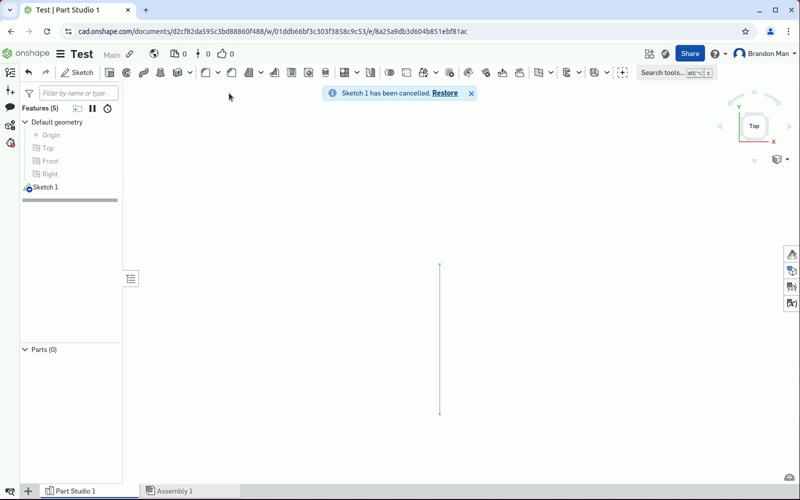
key(shift+s)
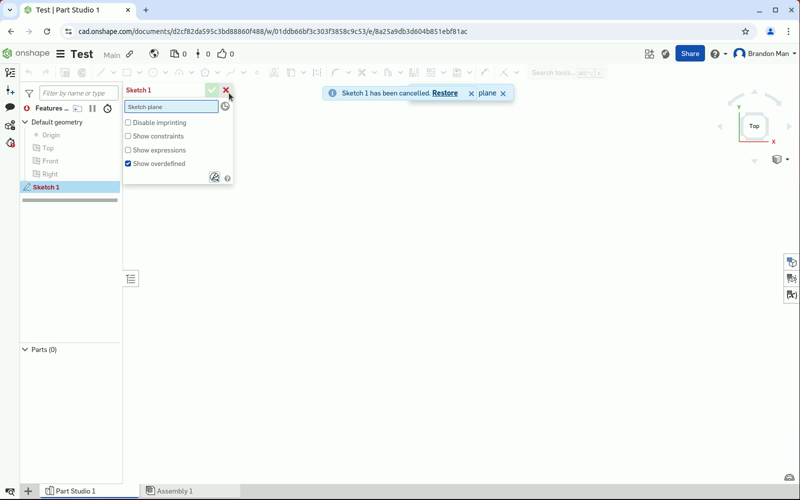
mouse_move(73, 150)
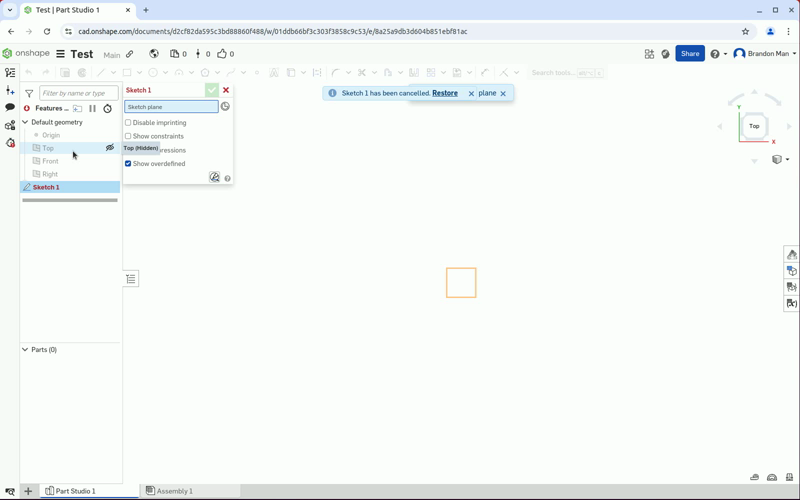
click(73, 150)
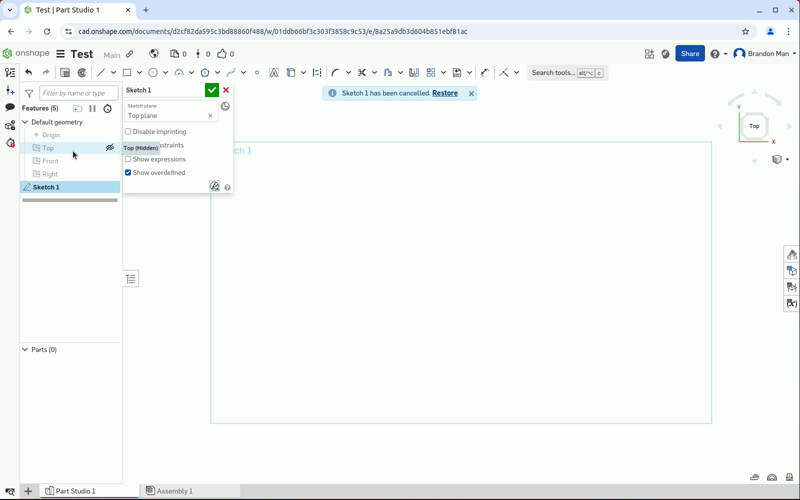
mouse_move(73, 352)
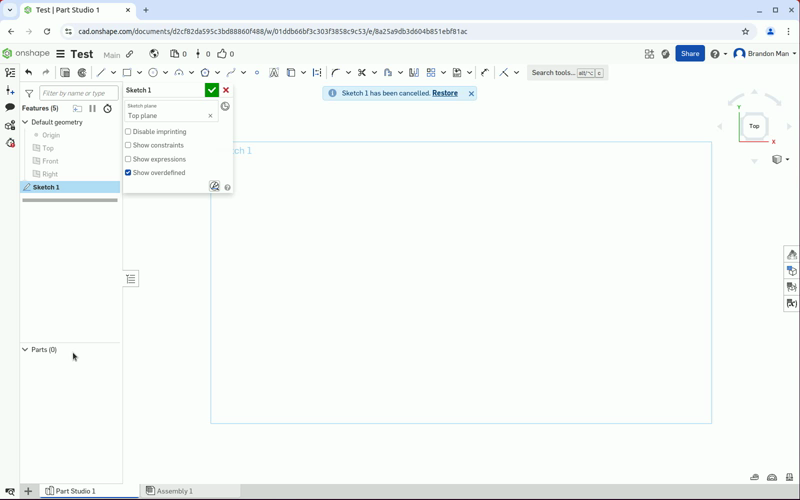
key(y)
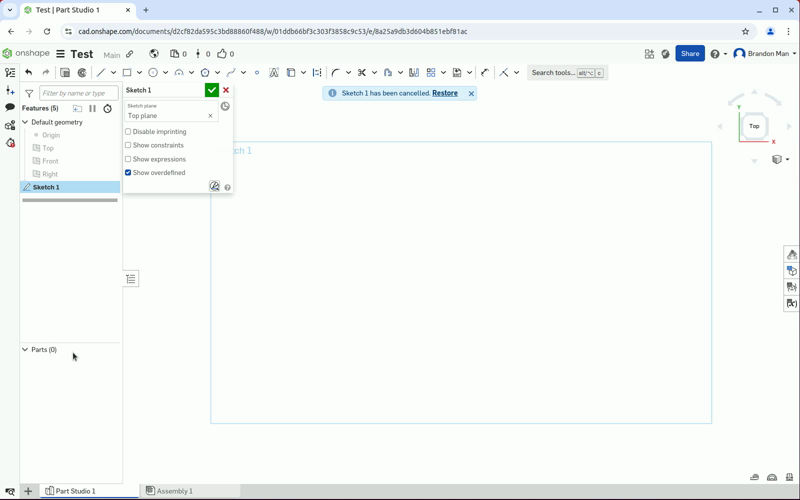
key(l)
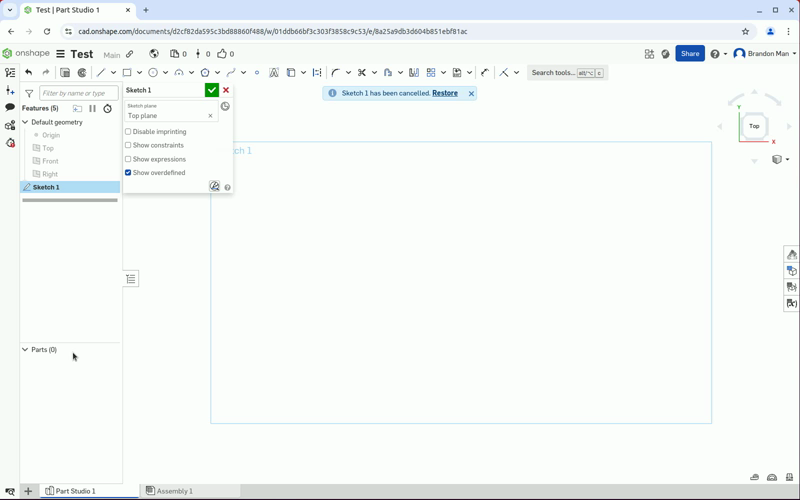
key_down(shift)
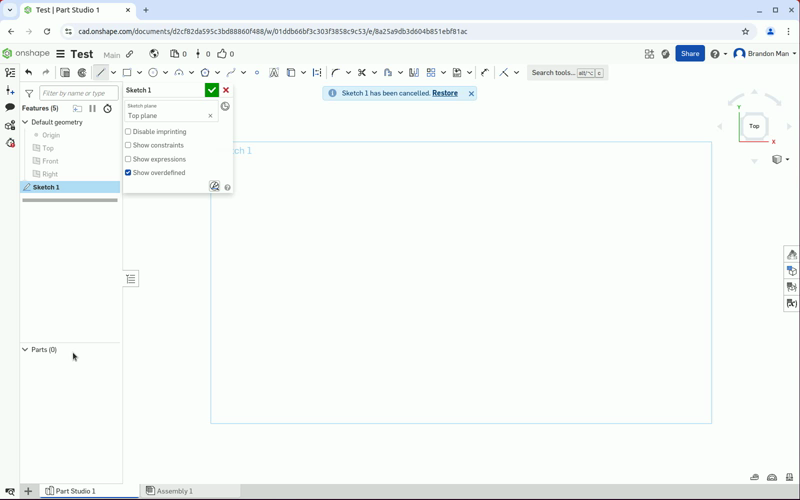
mouse_move(348, 241)
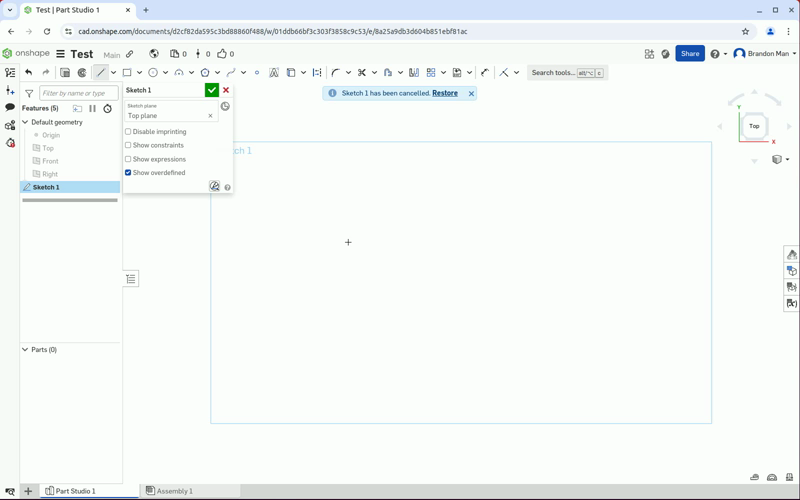
click(348, 241)
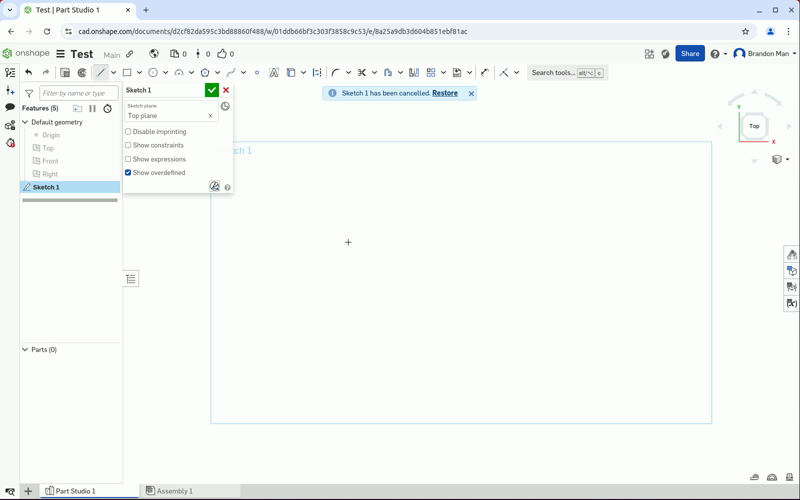
key_up(shift)
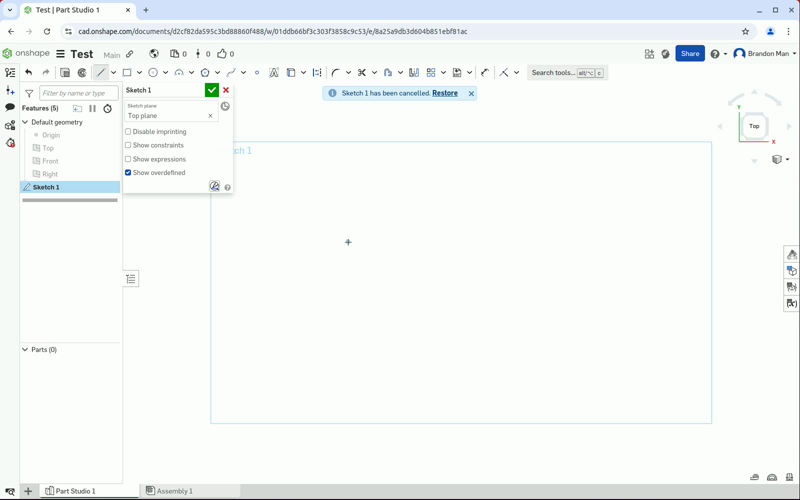
key_down(shift)
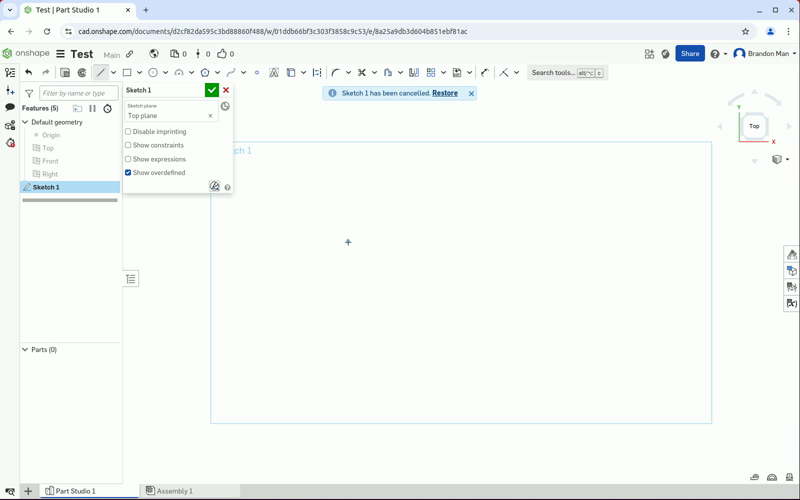
mouse_move(378, 241)
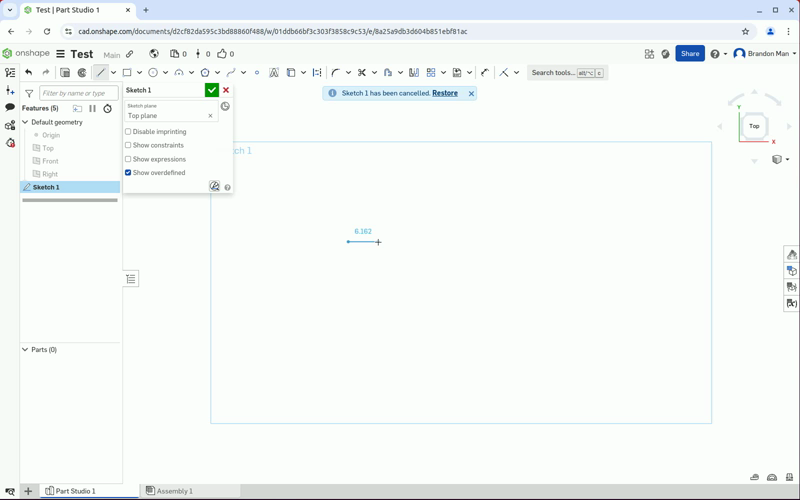
mouse_move(386, 241)
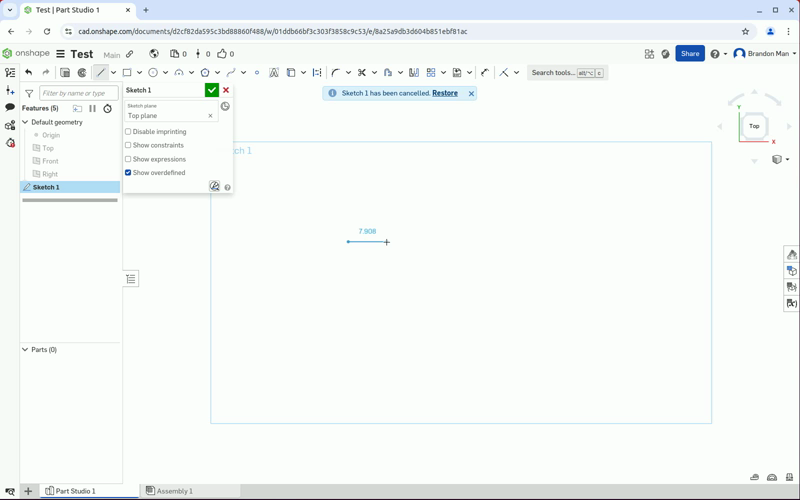
click(386, 241)
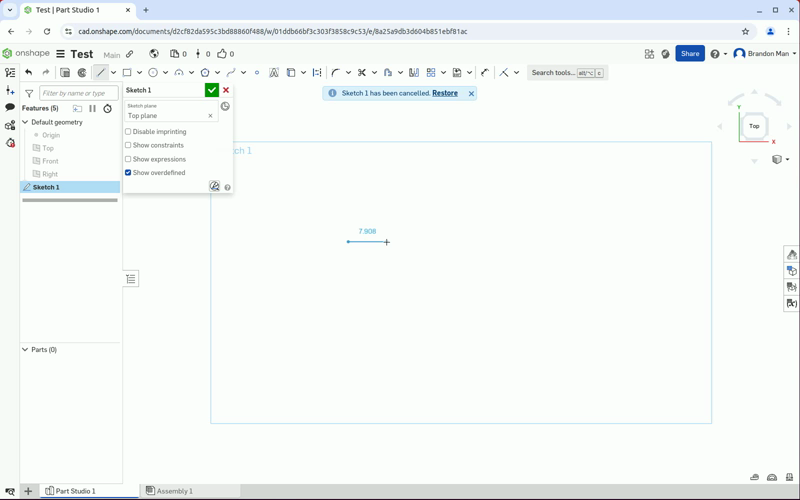
key_up(shift)
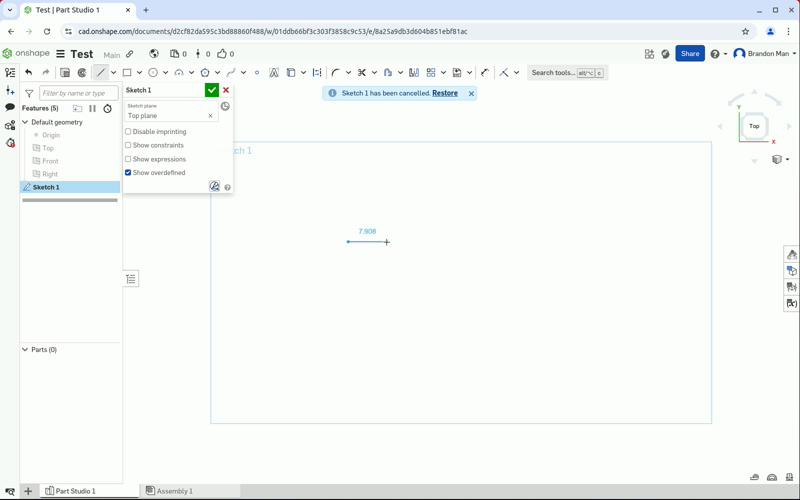
key_down(shift)
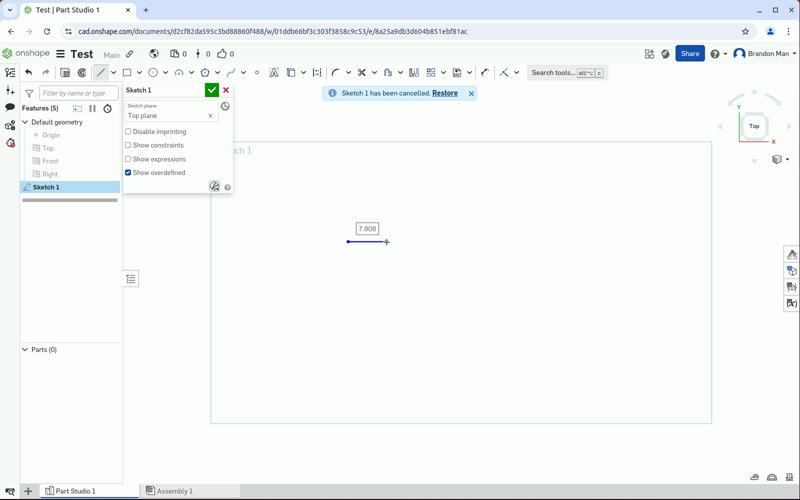
mouse_move(416, 241)
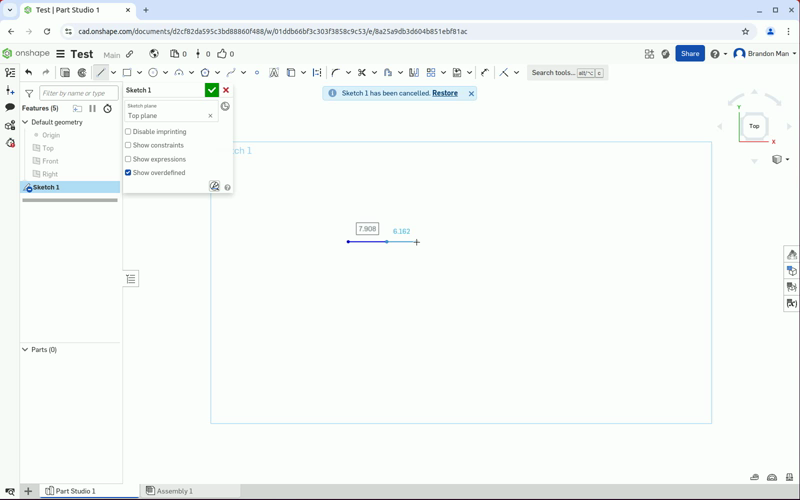
mouse_move(386, 207)
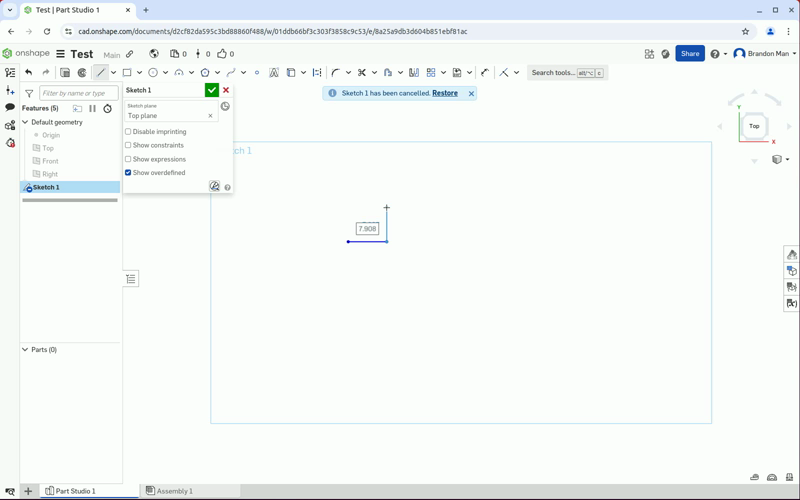
click(386, 207)
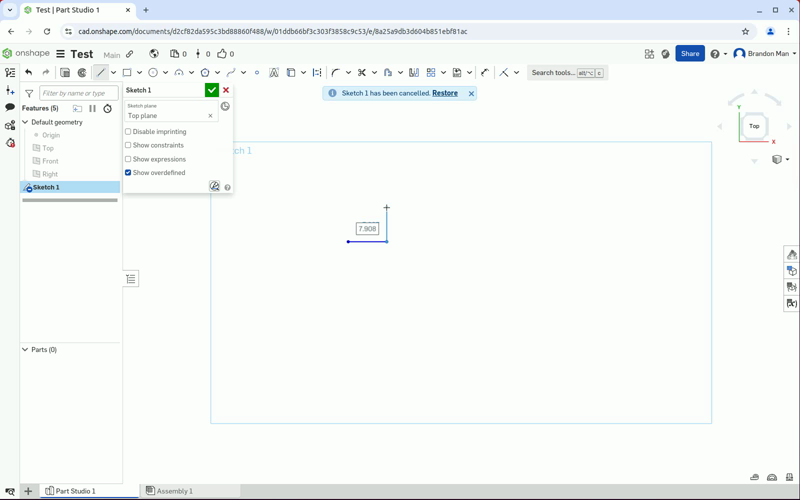
key_up(shift)
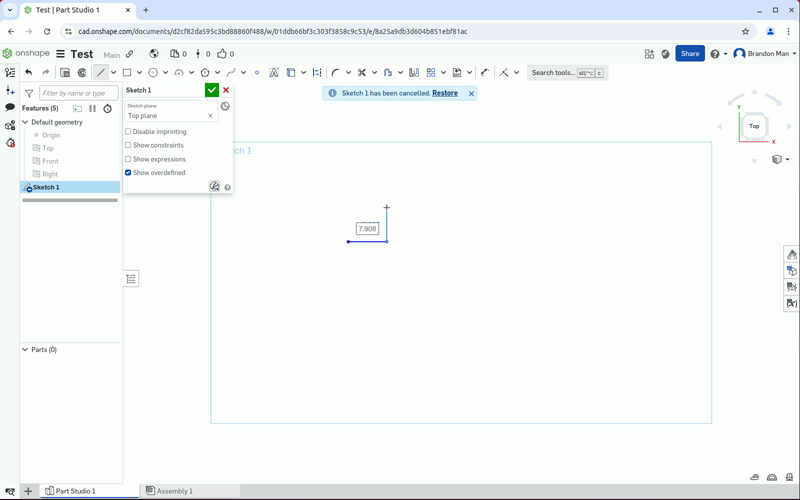
key_down(shift)
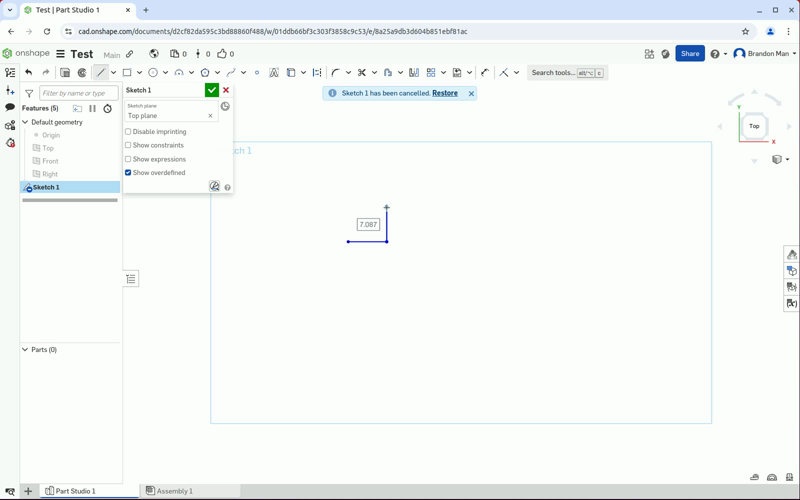
mouse_move(416, 207)
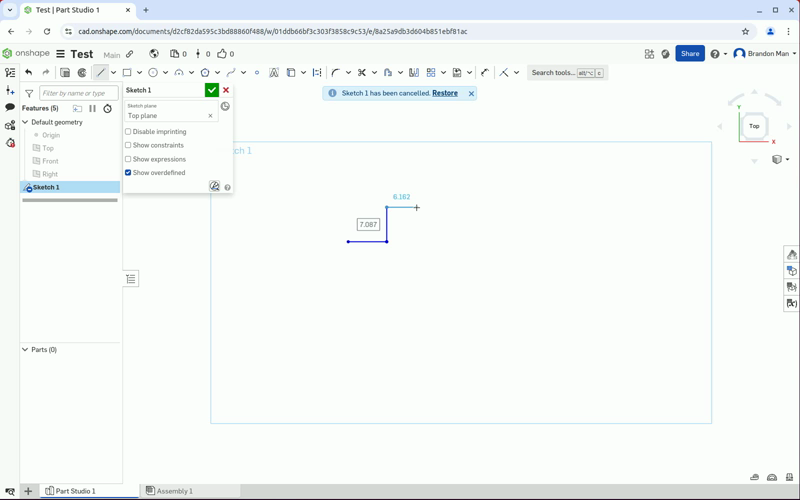
mouse_move(348, 207)
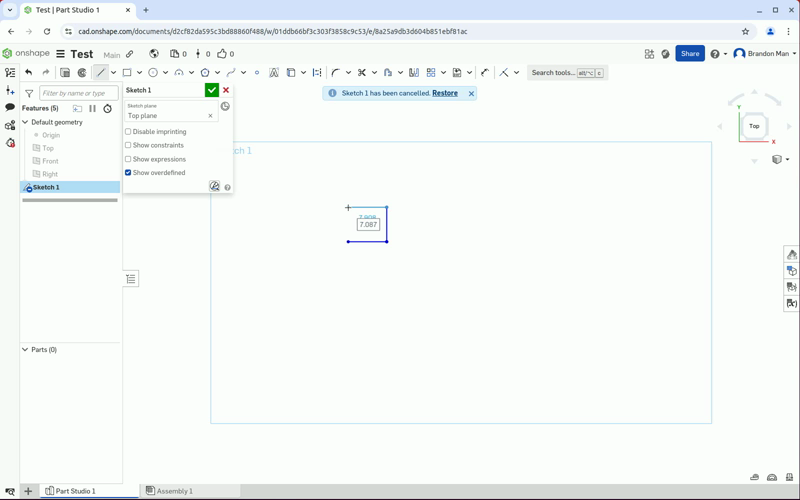
click(348, 207)
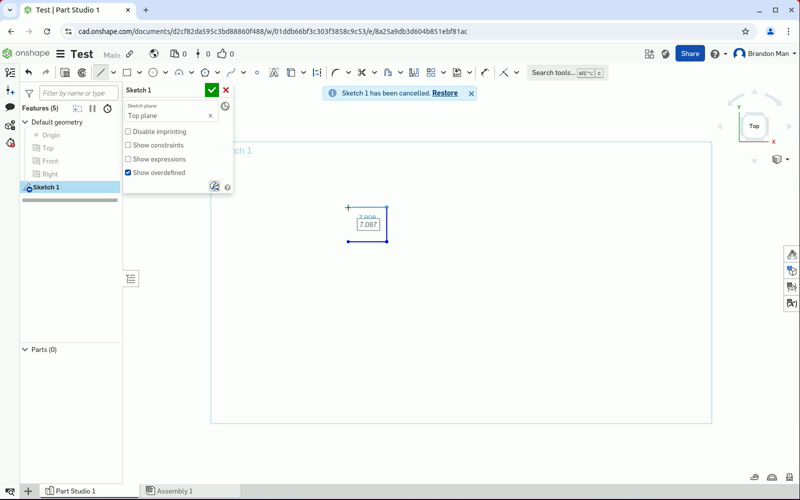
key_up(shift)
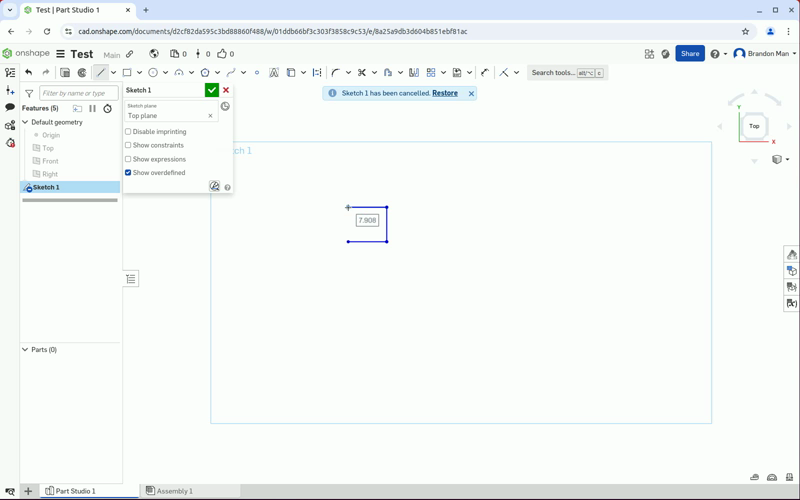
mouse_move(378, 207)
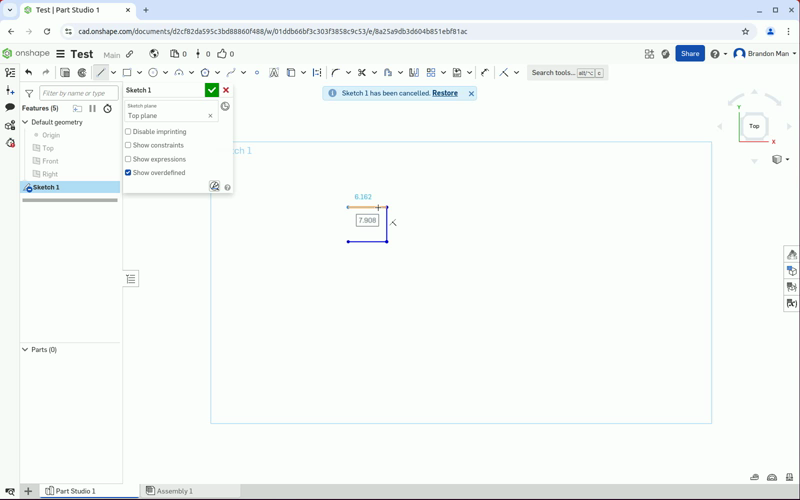
key_down(shift)
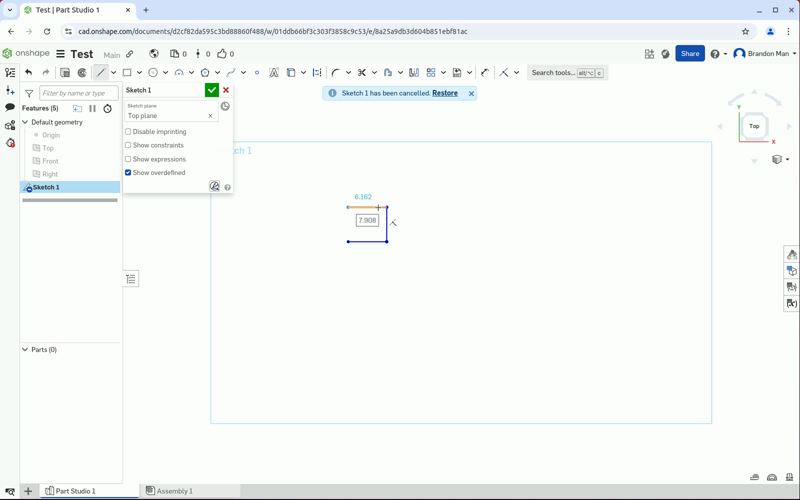
mouse_move(348, 241)
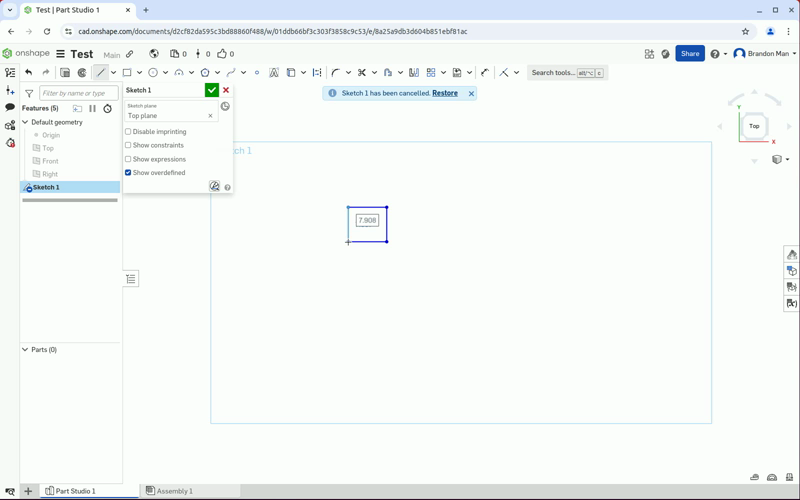
key_up(shift)
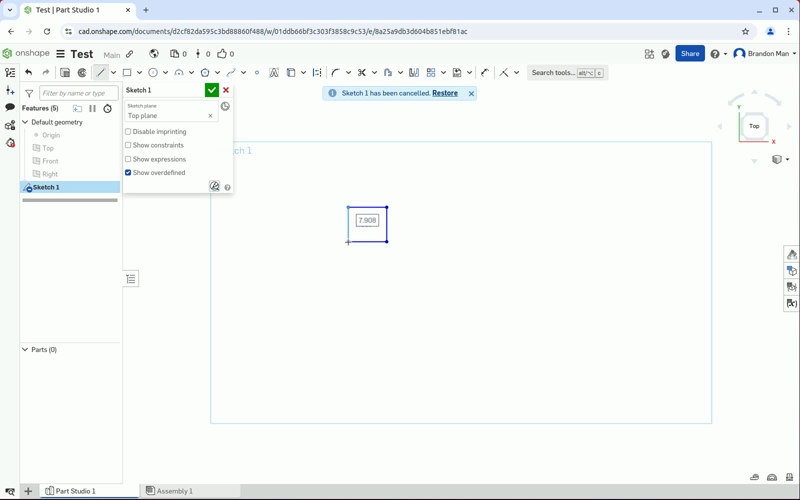
click(348, 241)
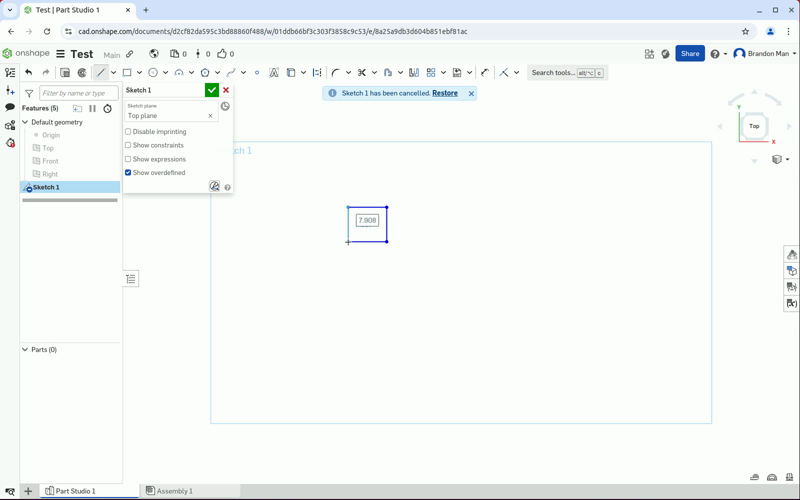
key(esc)
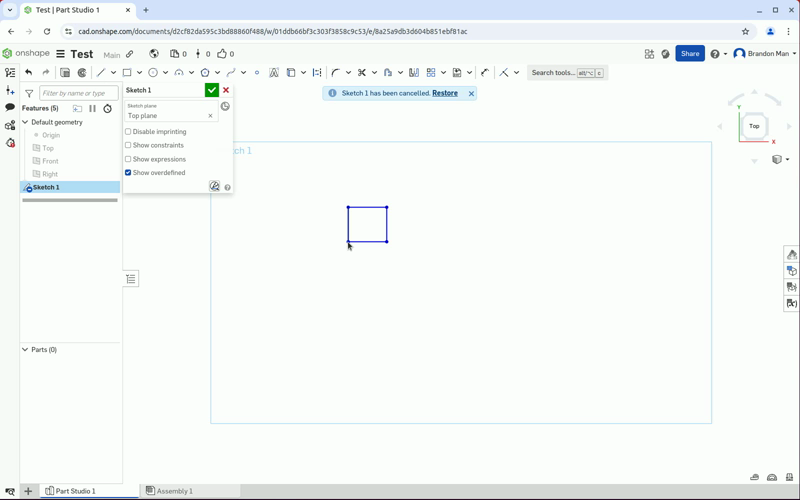
mouse_move(362, 222)
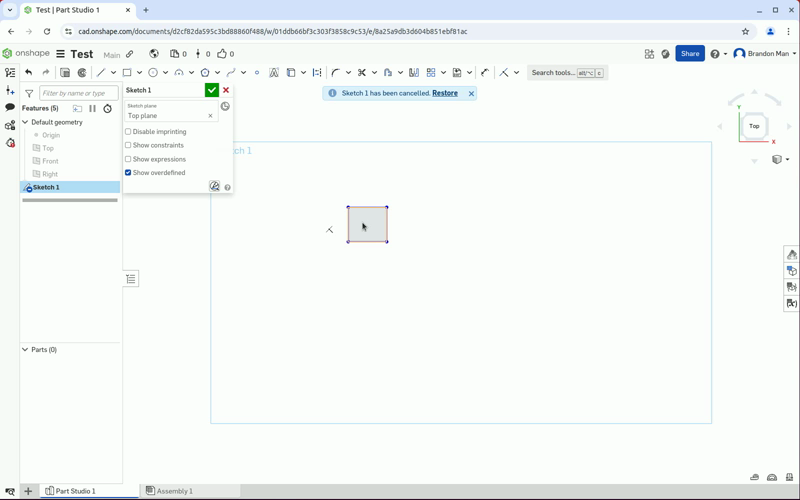
scroll(6)
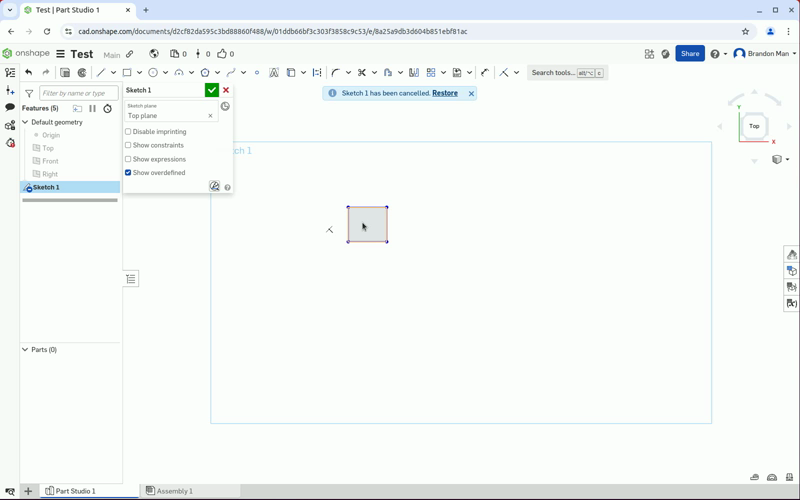
scroll(6)
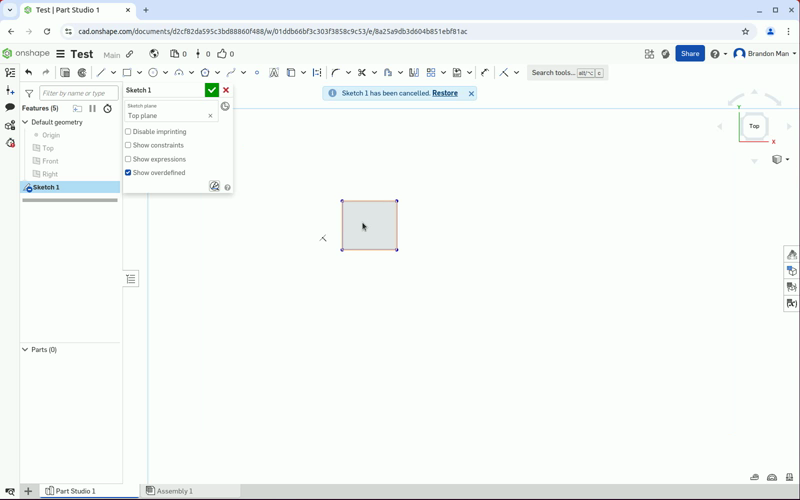
scroll(6)
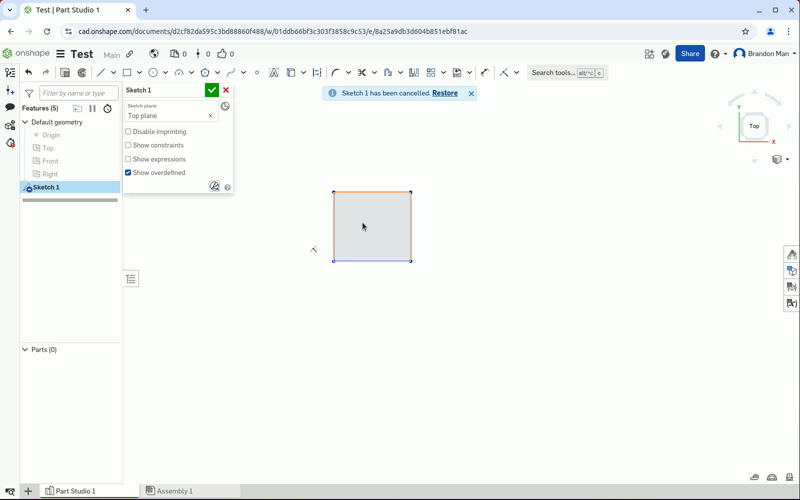
scroll(6)
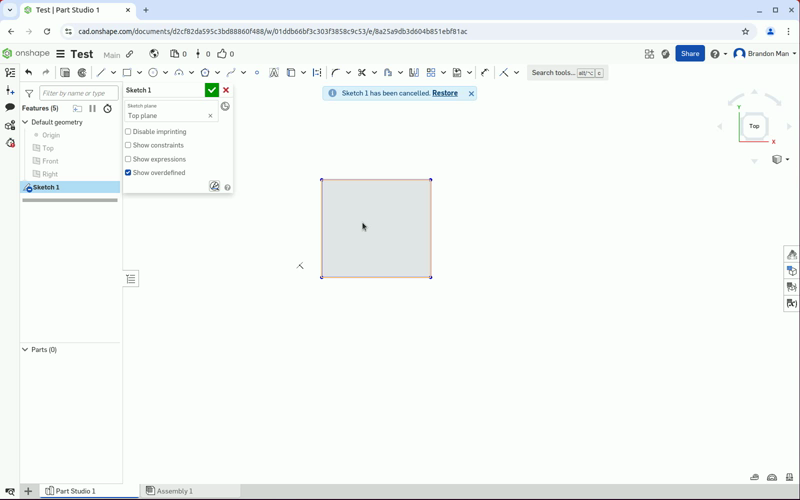
scroll(6)
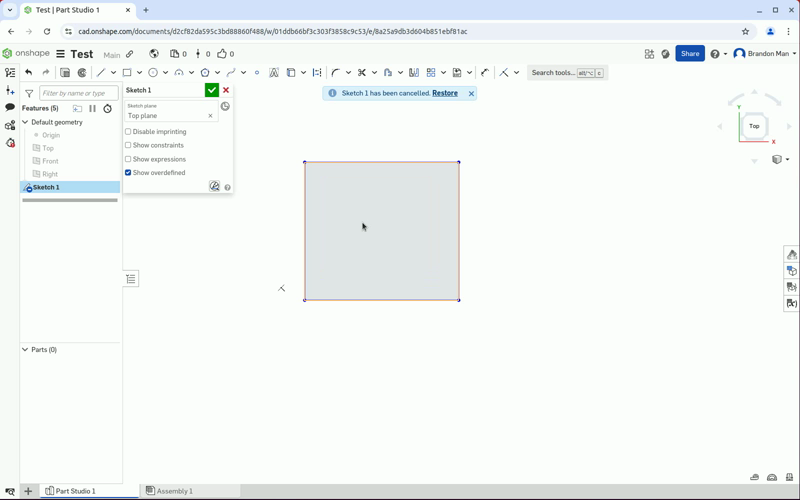
scroll(6)
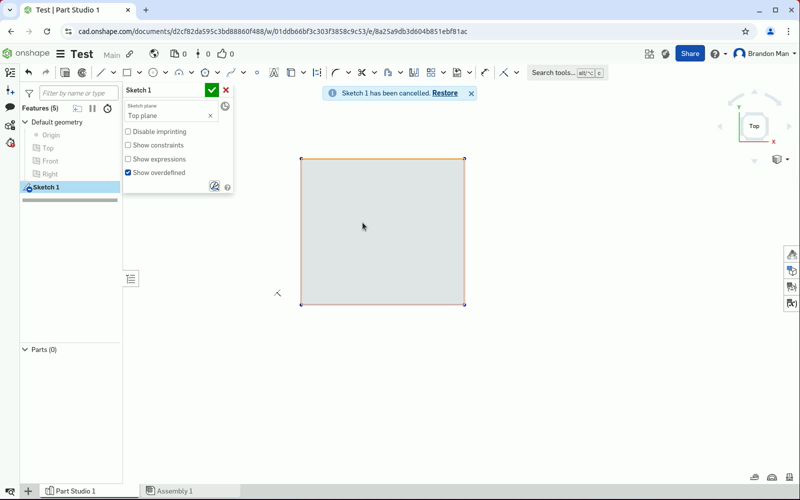
scroll(6)
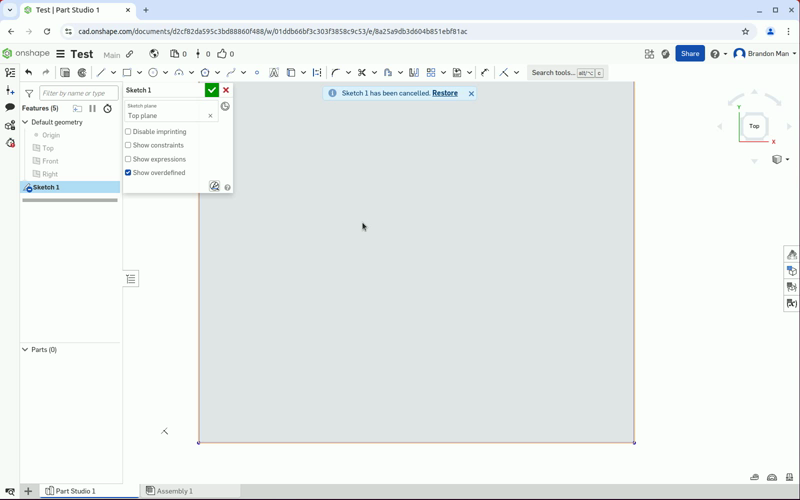
click(362, 222)
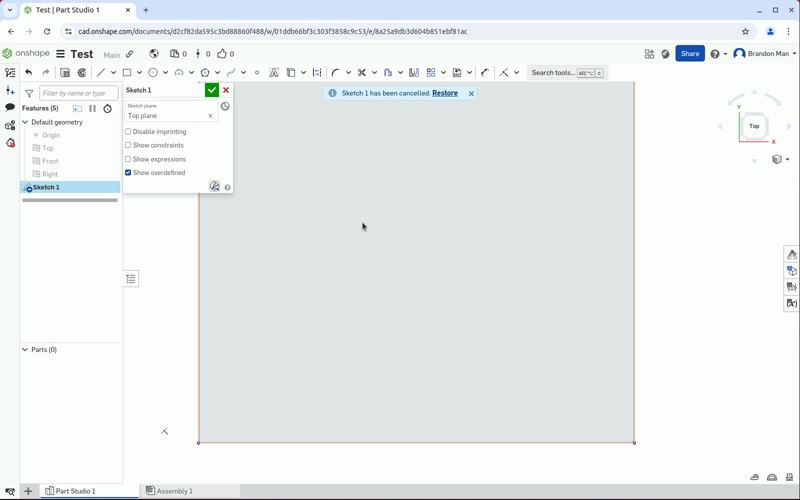
scroll(-6)
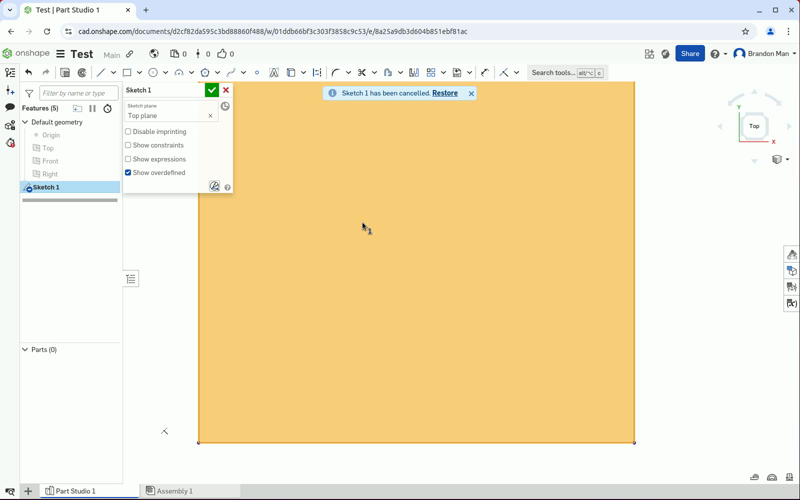
scroll(-6)
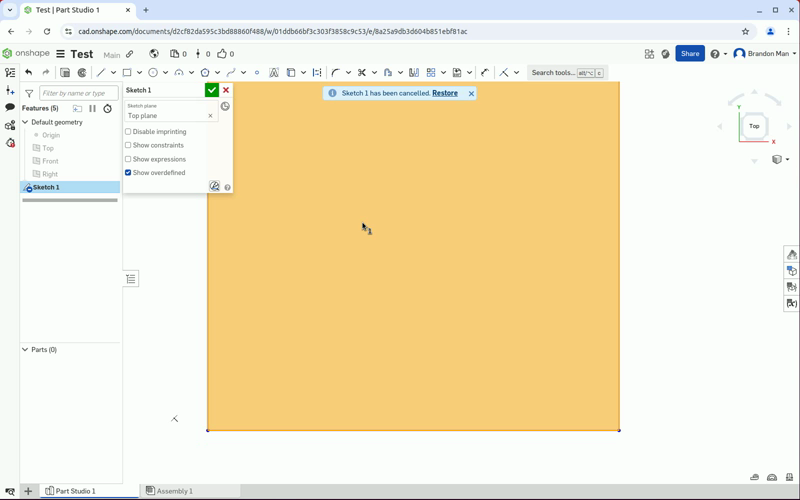
scroll(-6)
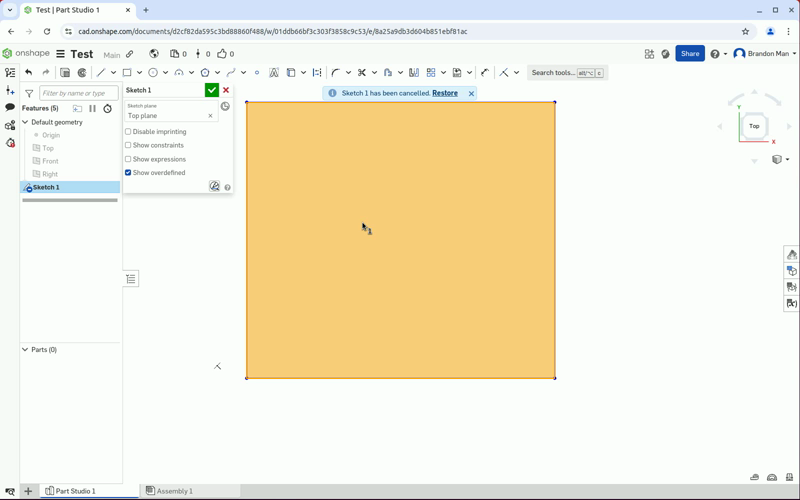
scroll(-6)
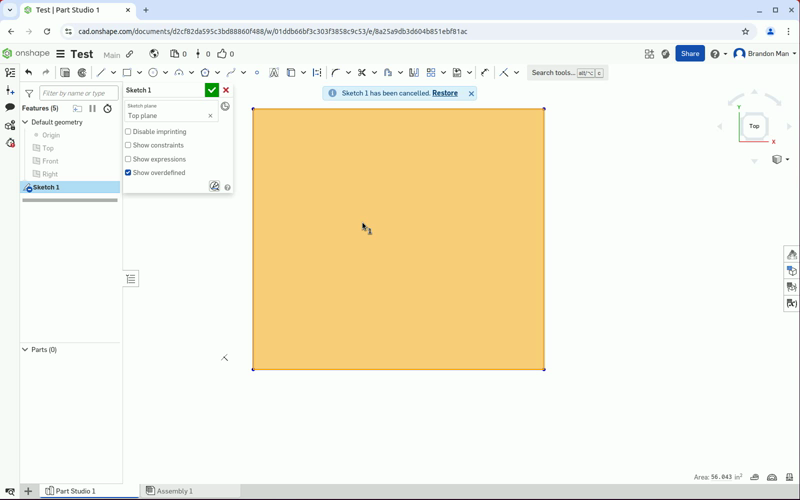
scroll(-6)
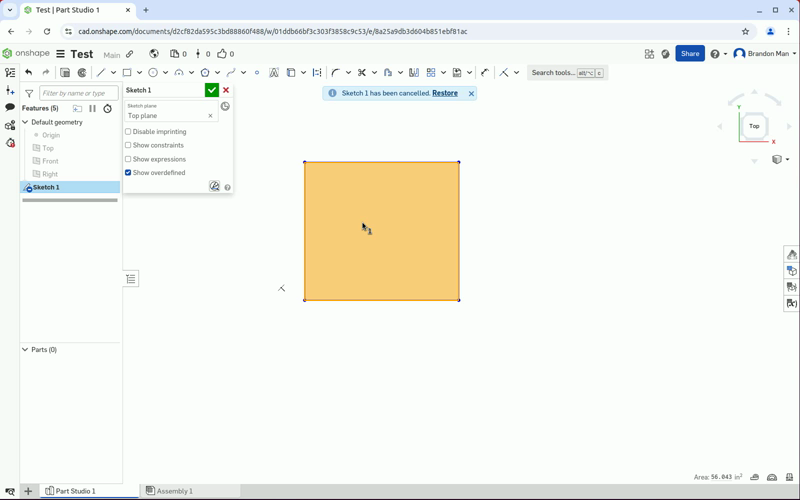
scroll(-6)
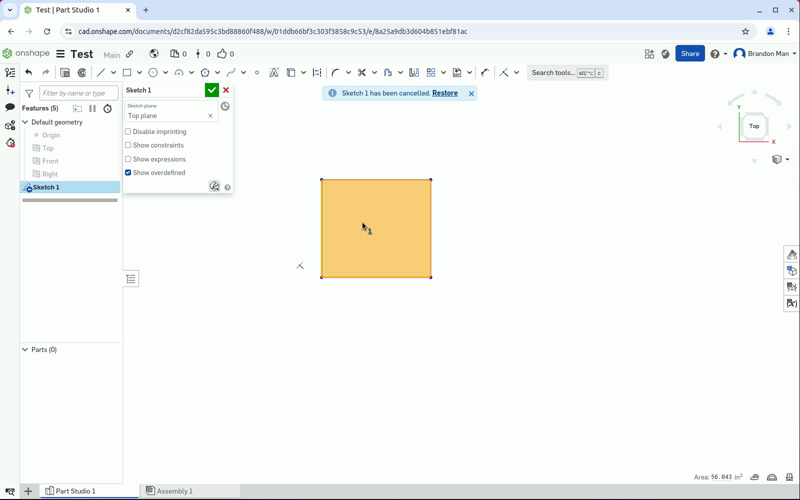
scroll(-6)
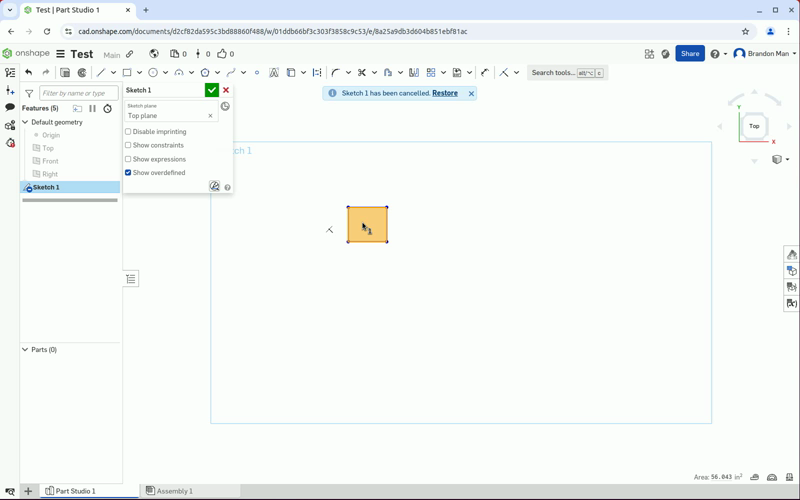
mouse_move(73, 352)
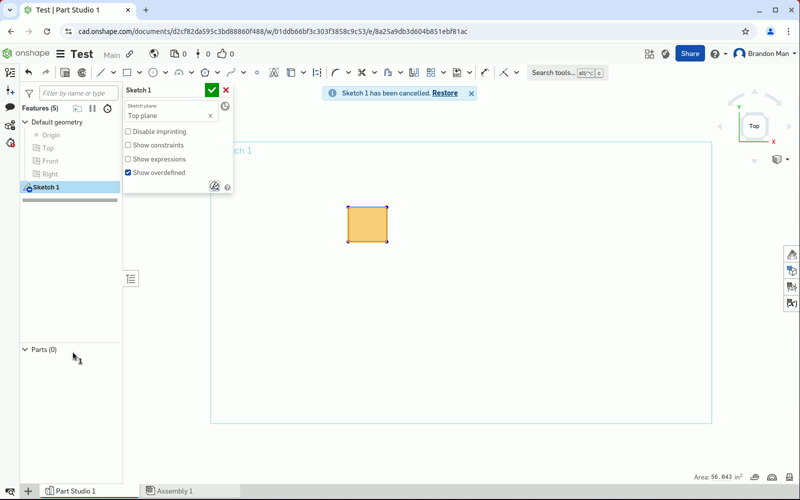
key(shift+y)
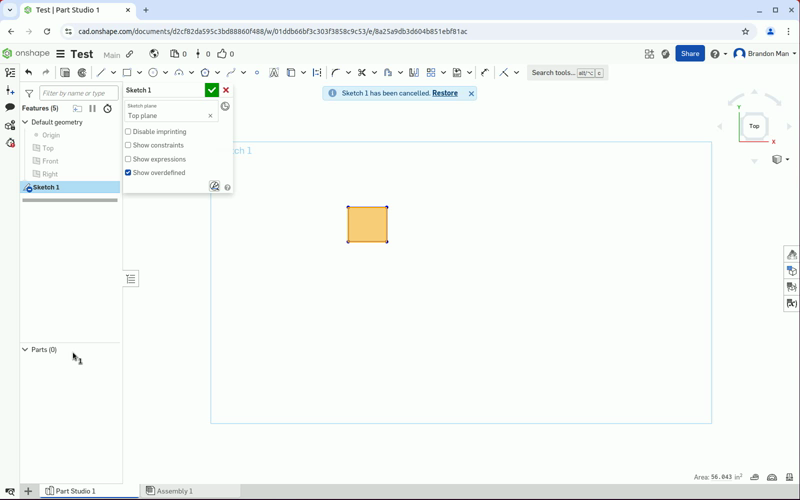
key(shift+e)
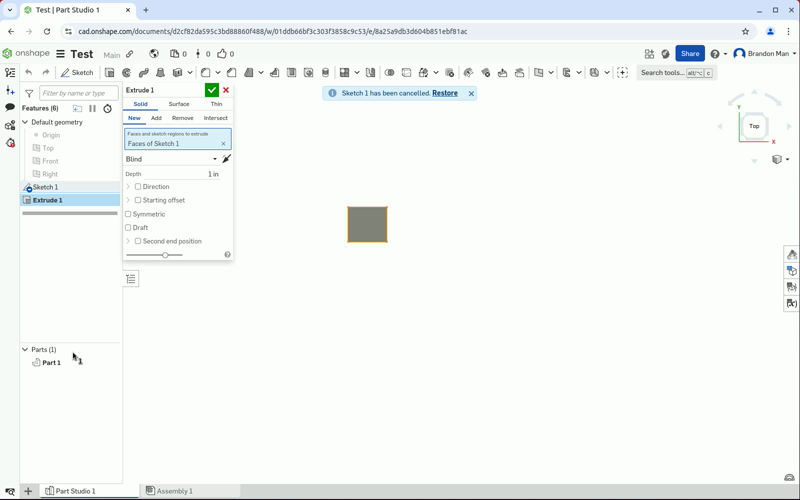
mouse_move(143, 106)
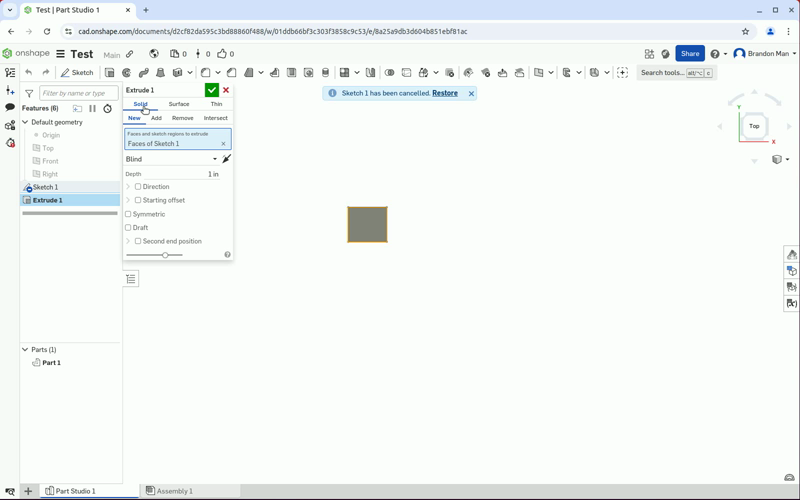
click(143, 106)
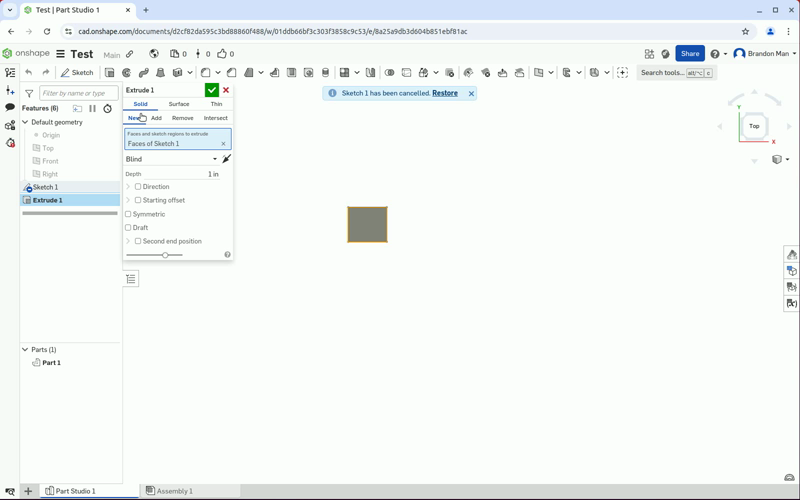
mouse_move(137, 120)
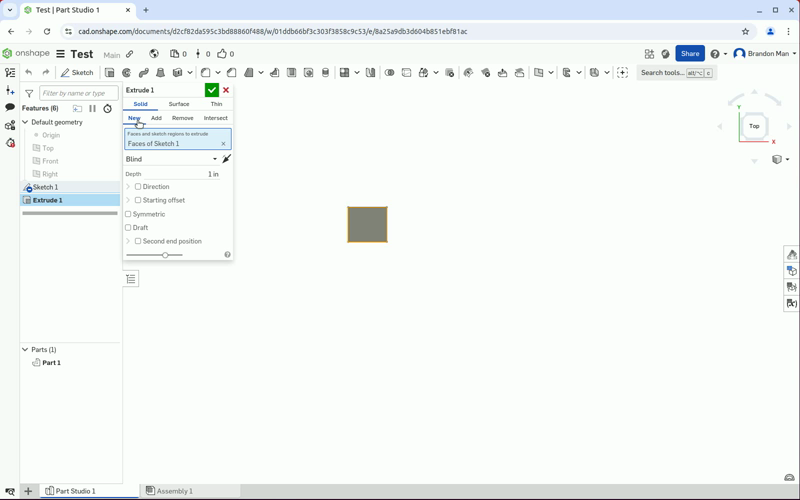
click(137, 120)
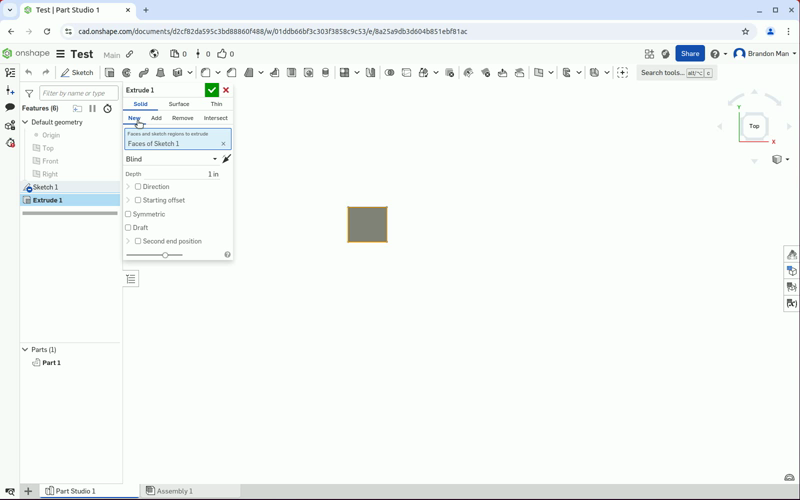
key(tab, 4)
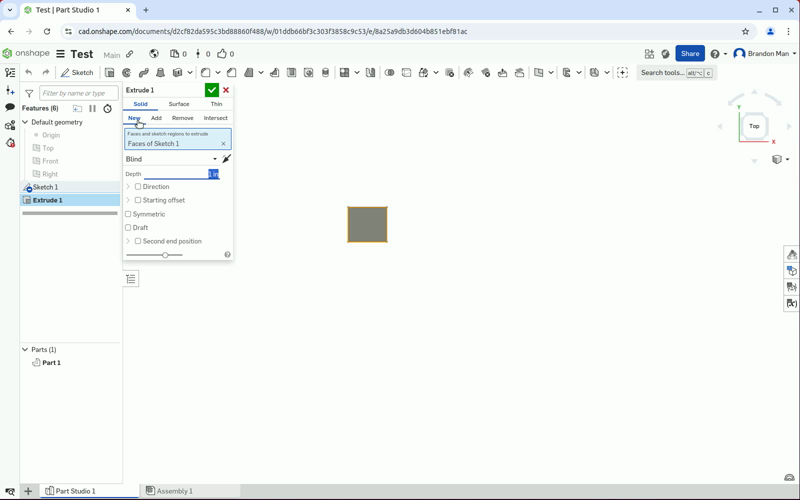
text(4.574)
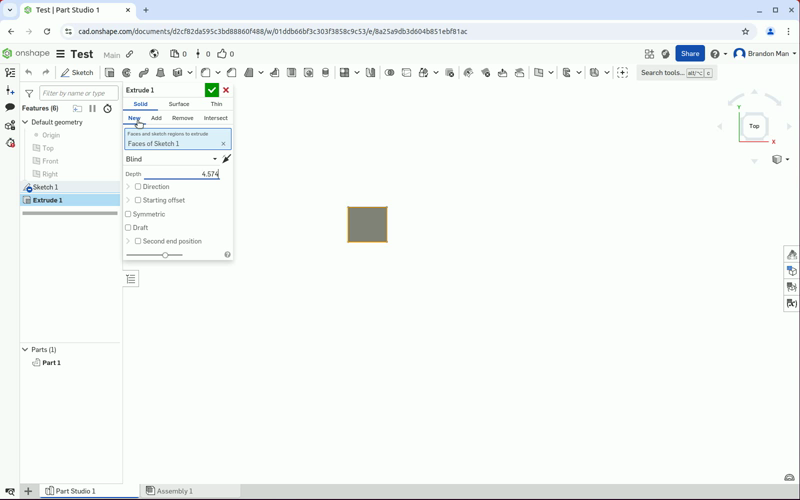
key(enter)
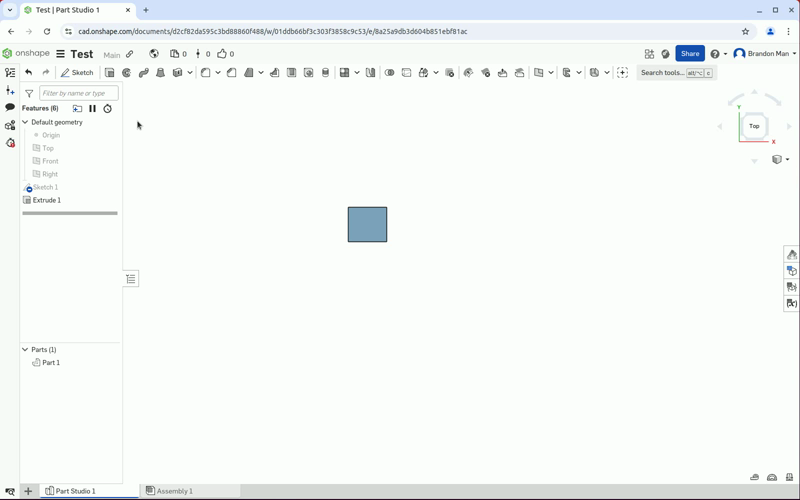
key(shift+h)
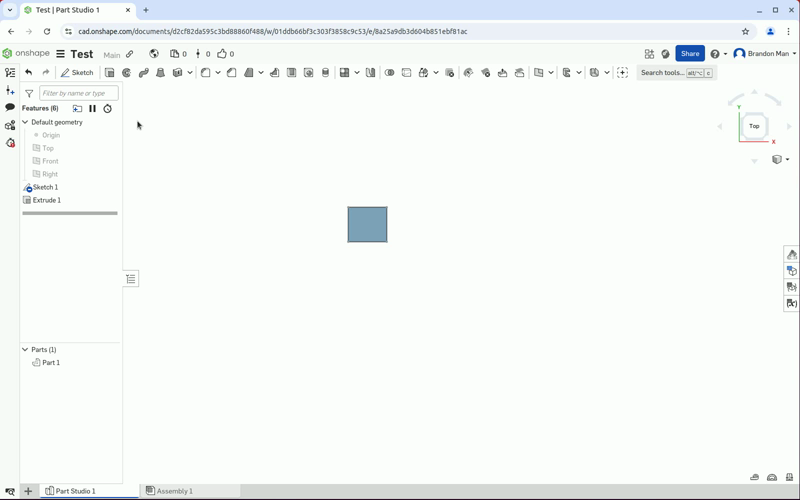
key(shift+h)
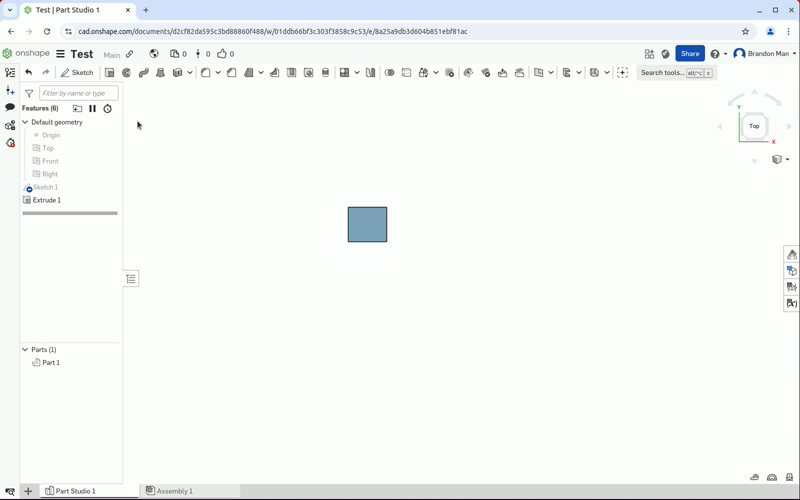
mouse_move(73, 189)
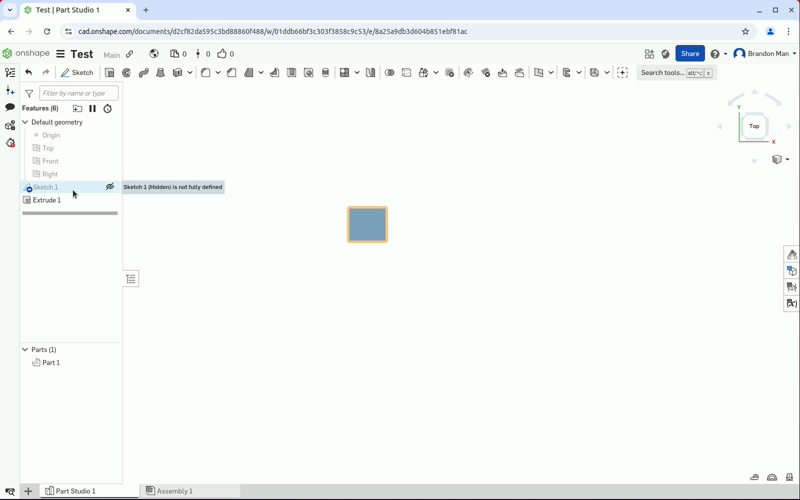
click(73, 189)
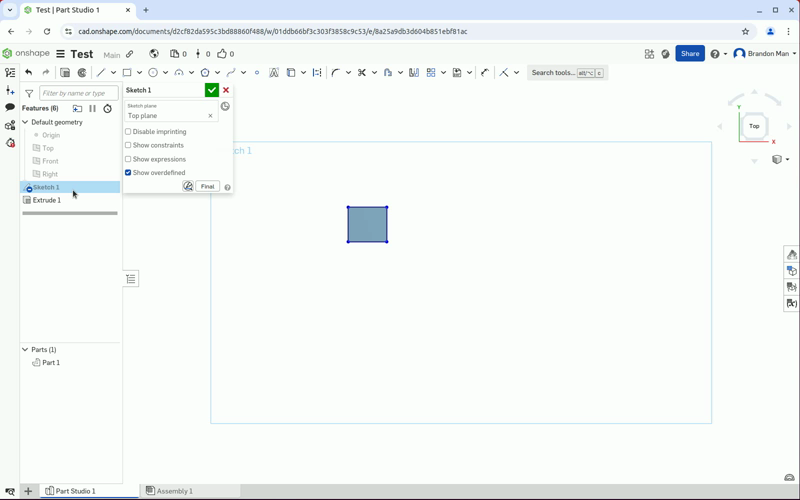
mouse_move(229, 92)
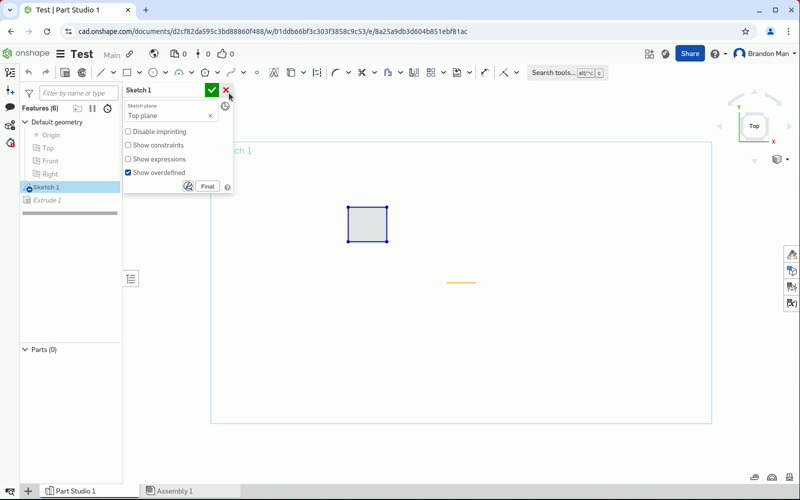
click(229, 92)
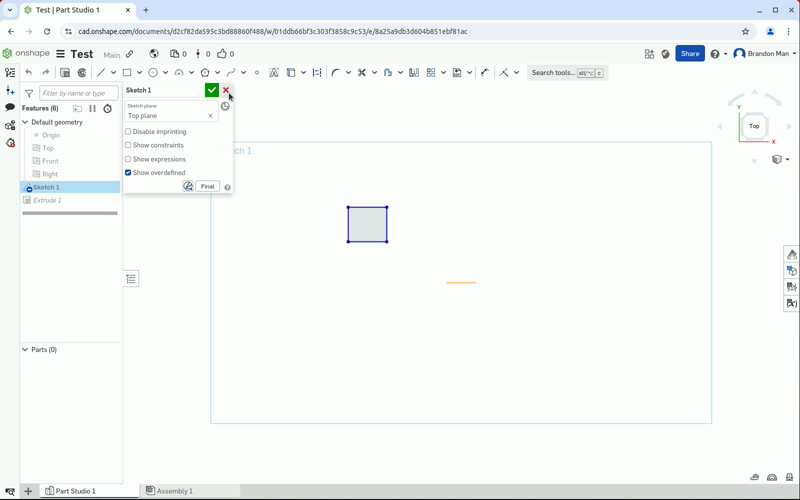
key(shift+s)
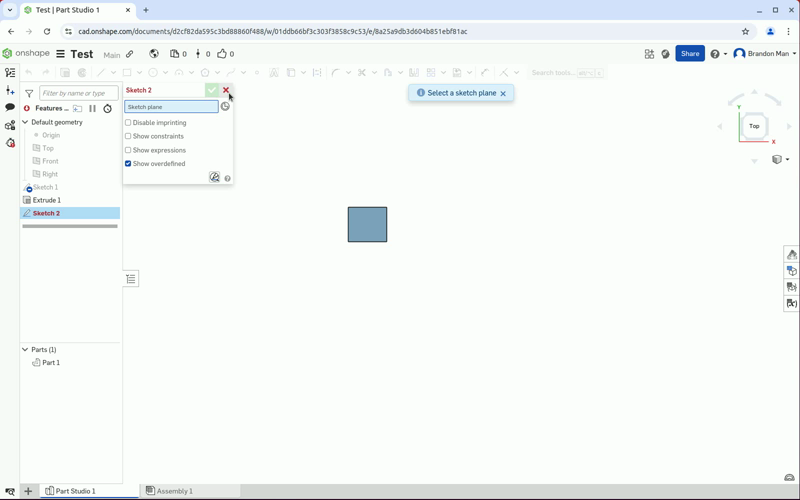
mouse_move(73, 150)
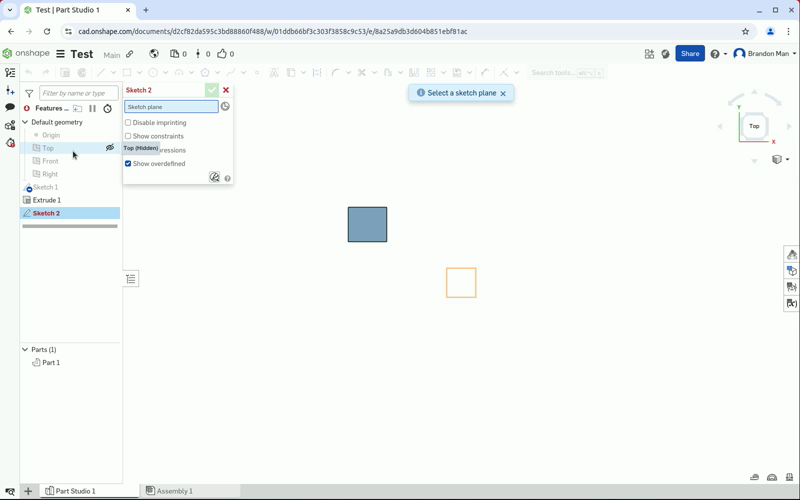
click(73, 150)
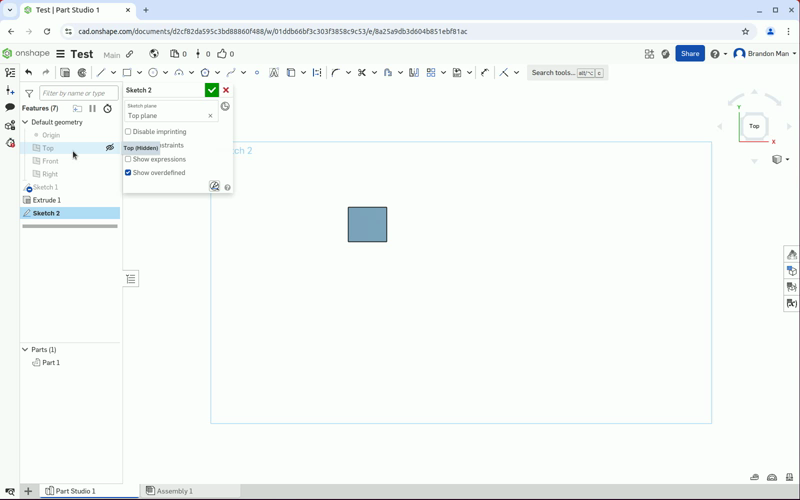
mouse_move(73, 352)
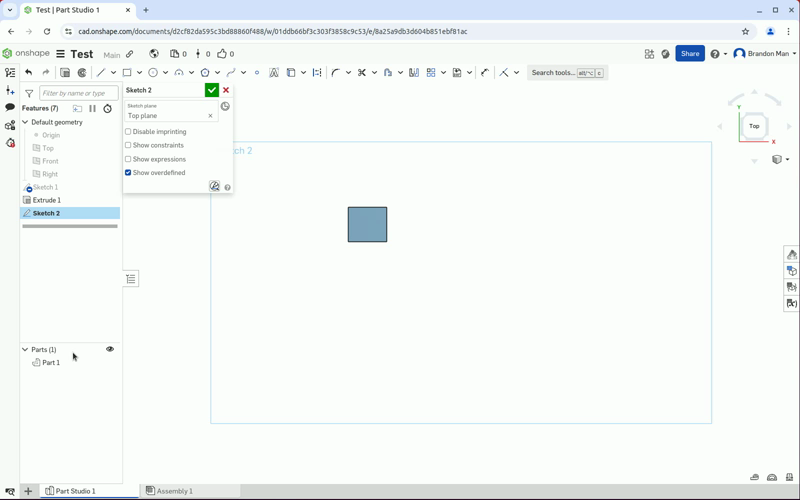
key(y)
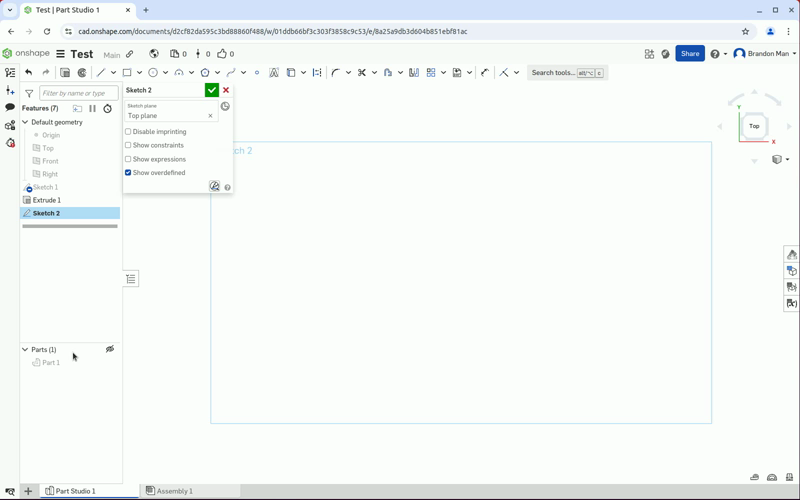
key(l)
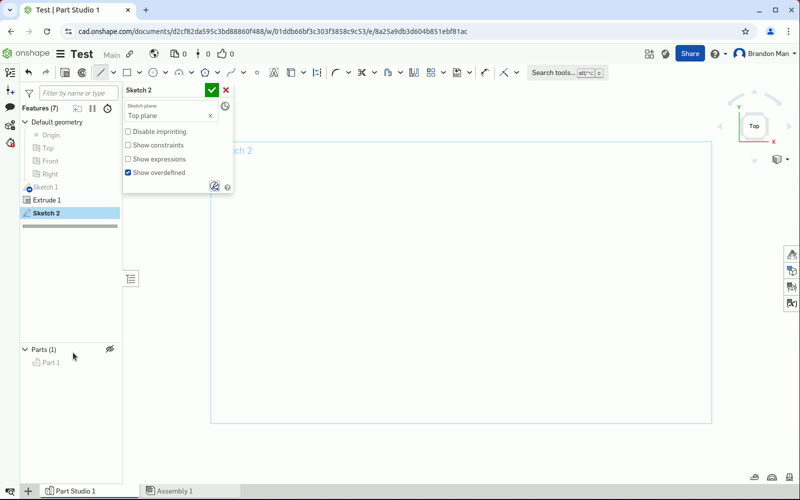
key_down(shift)
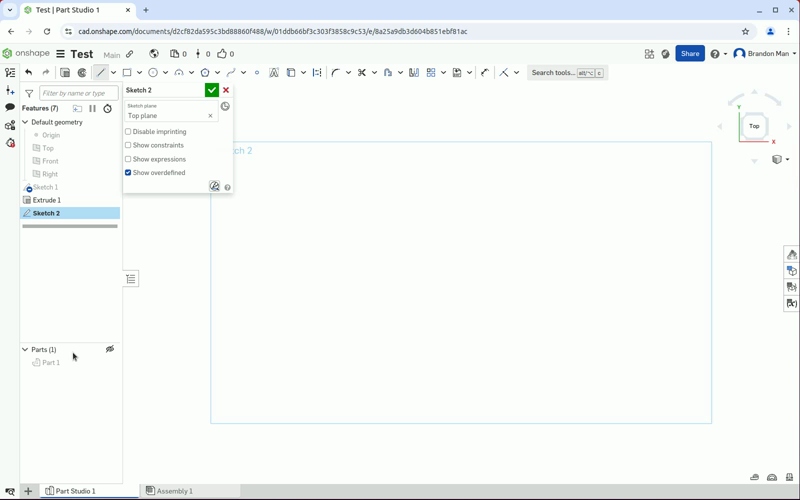
mouse_move(348, 357)
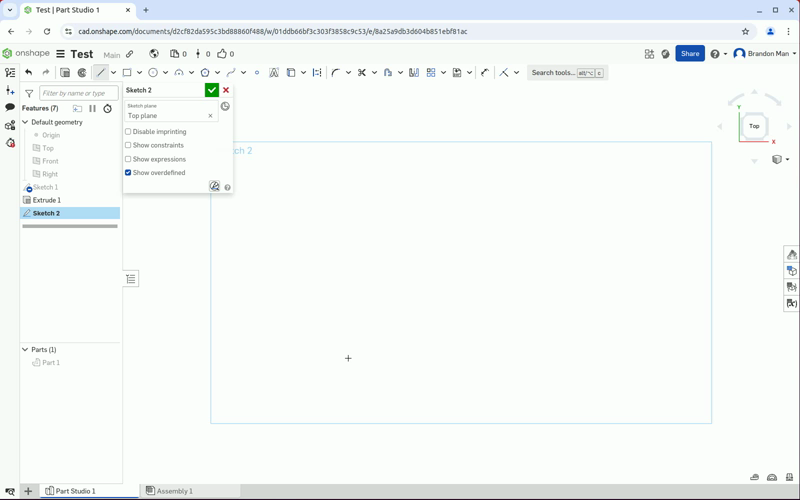
click(348, 357)
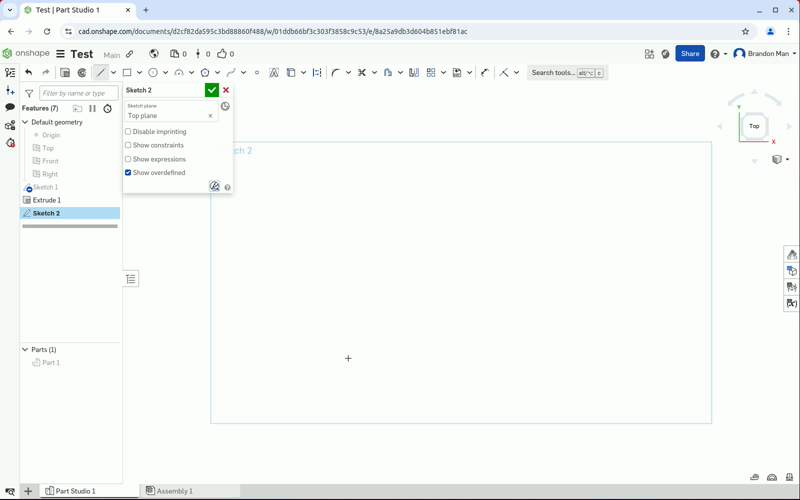
key_up(shift)
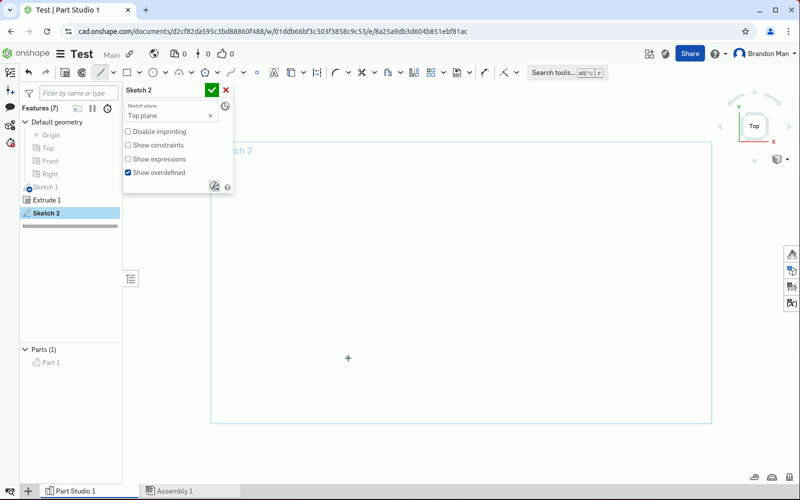
key_down(shift)
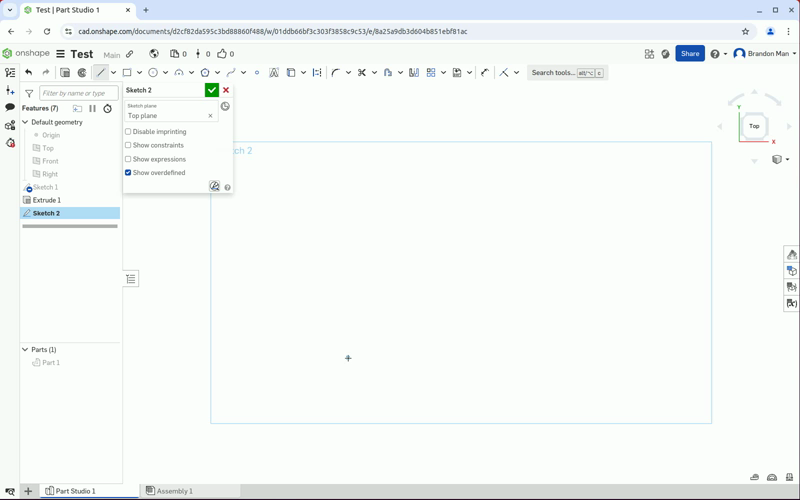
mouse_move(378, 357)
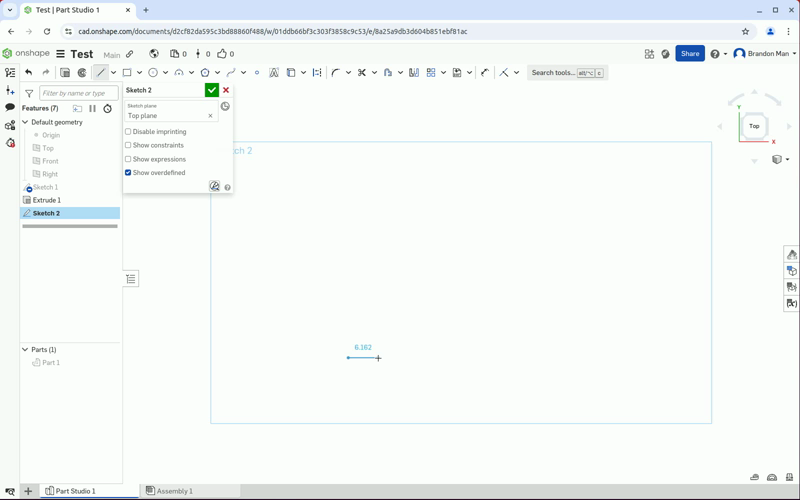
mouse_move(386, 357)
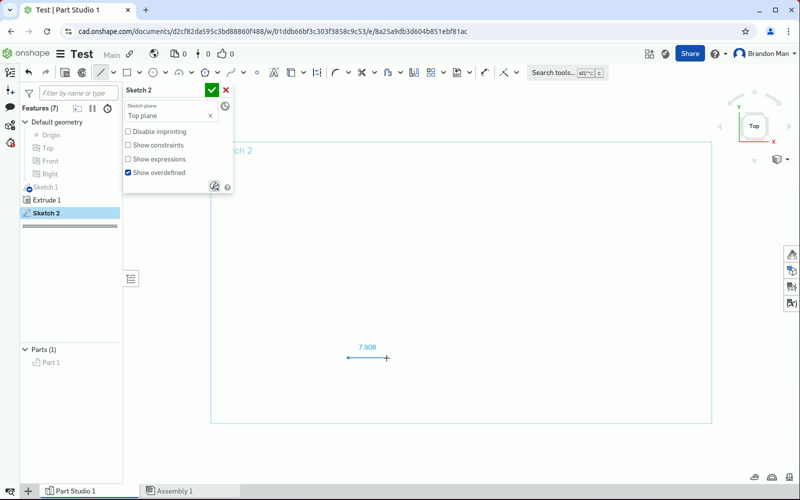
click(386, 357)
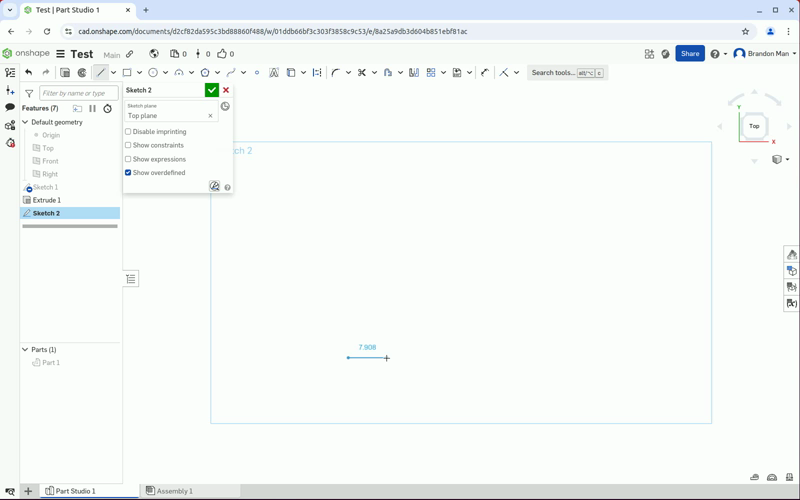
key_up(shift)
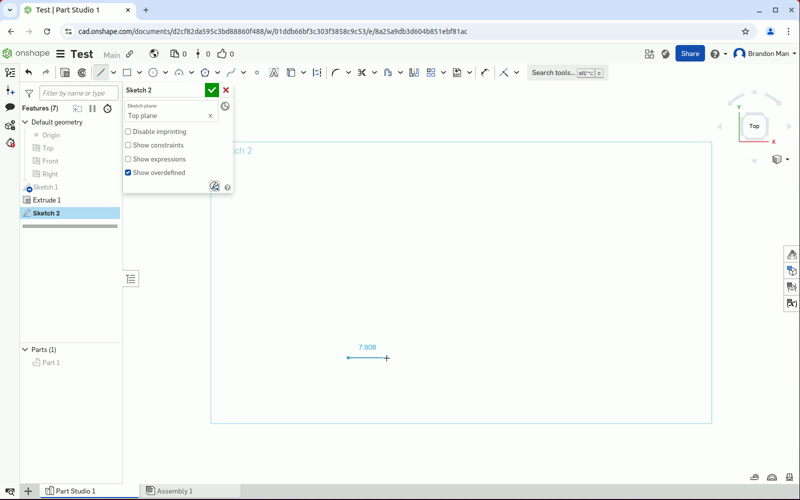
key_down(shift)
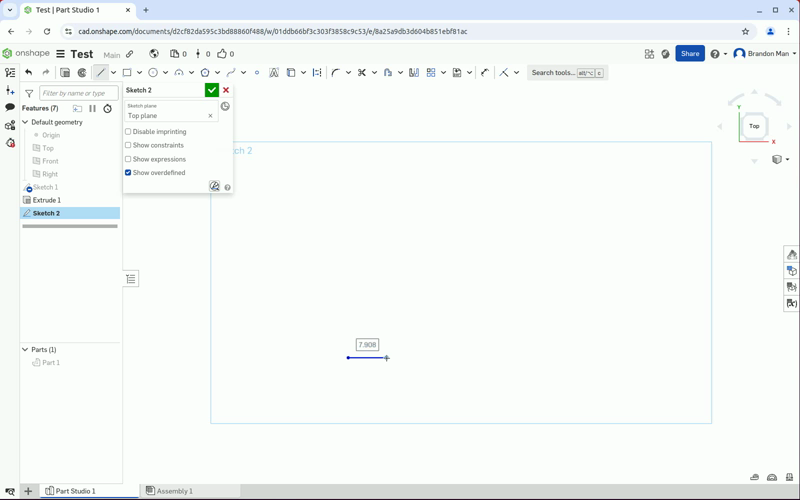
mouse_move(416, 357)
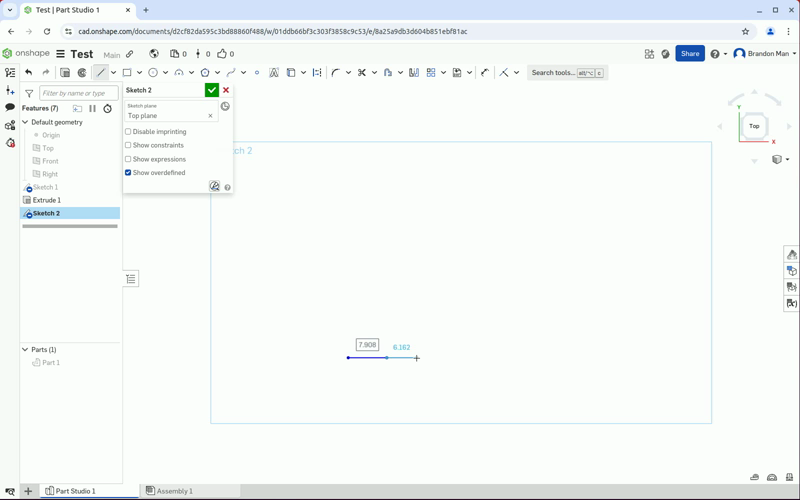
mouse_move(386, 344)
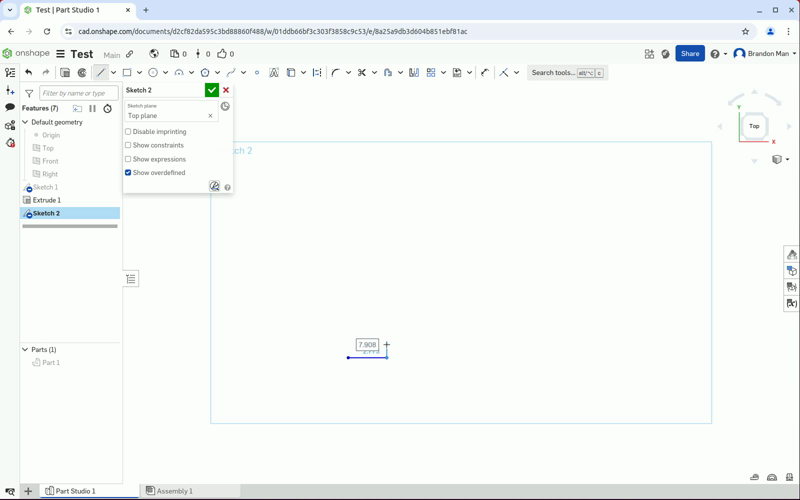
click(386, 344)
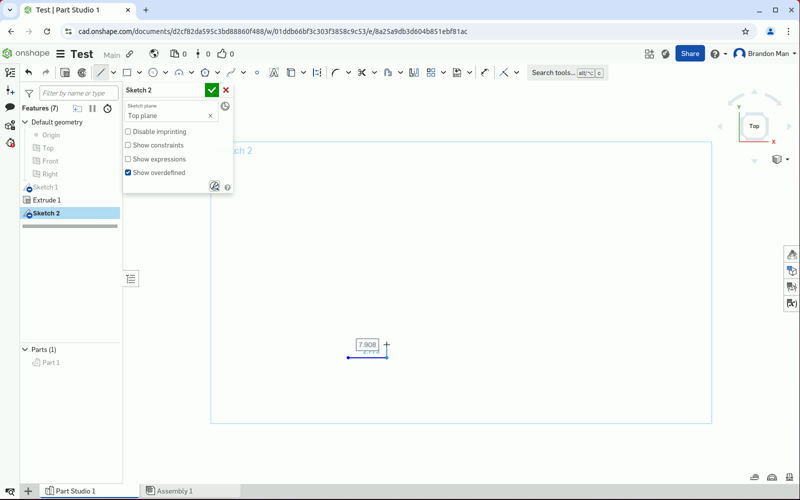
key_up(shift)
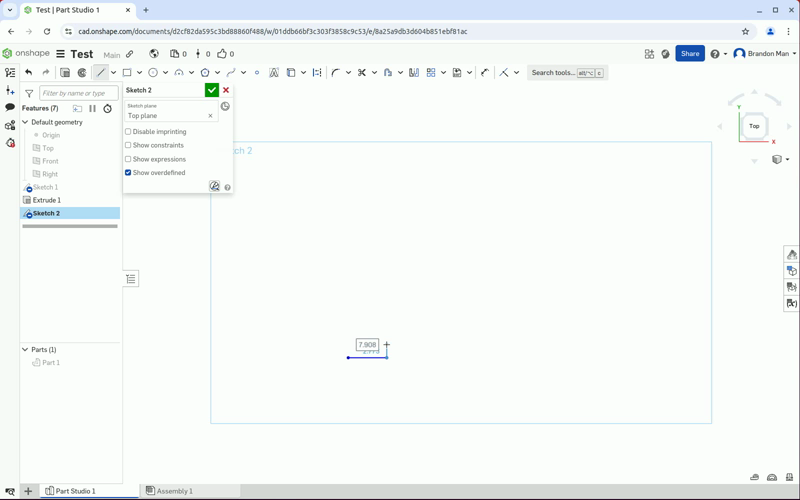
key_down(shift)
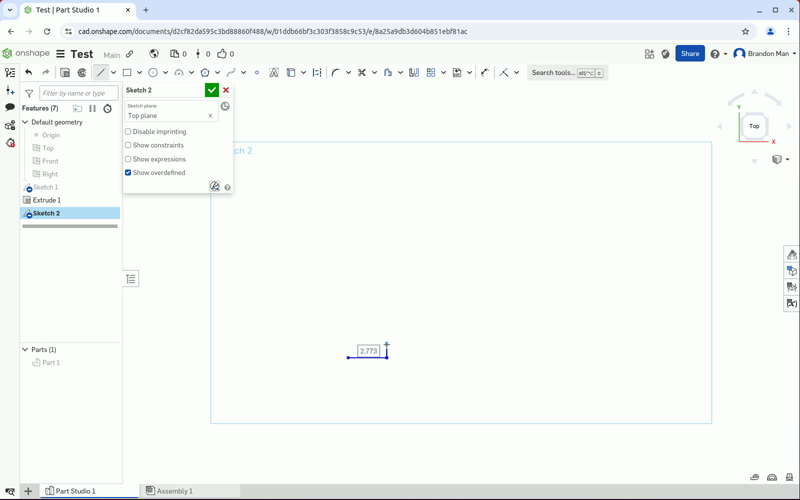
mouse_move(416, 344)
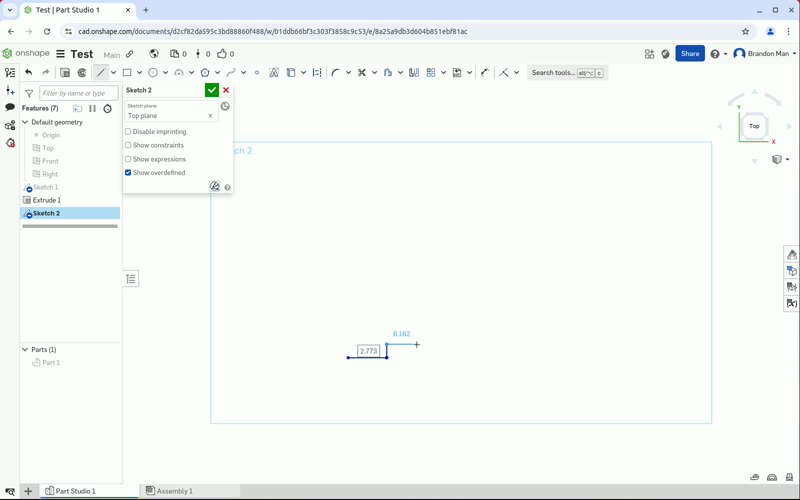
mouse_move(348, 344)
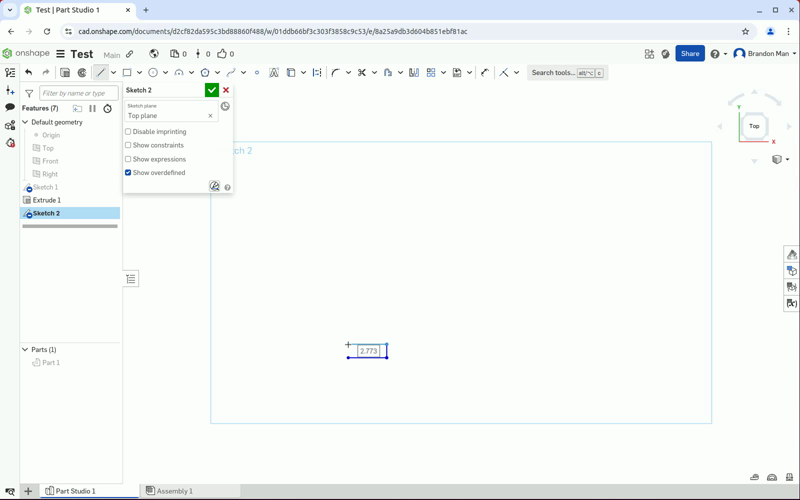
click(348, 344)
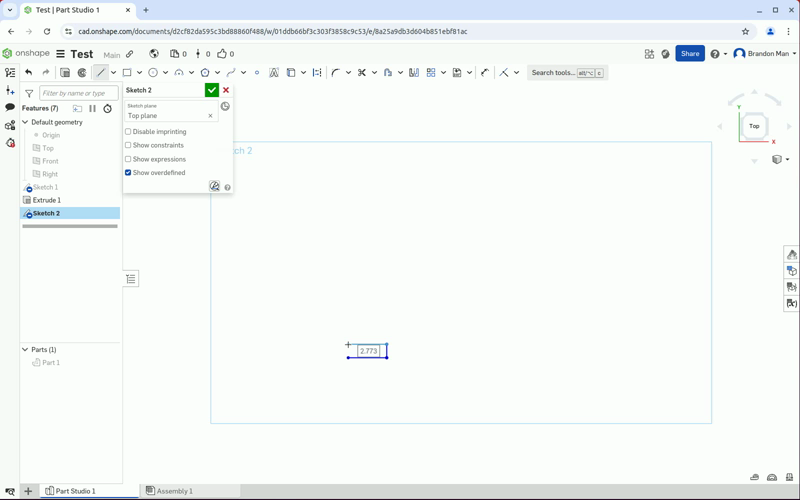
key_up(shift)
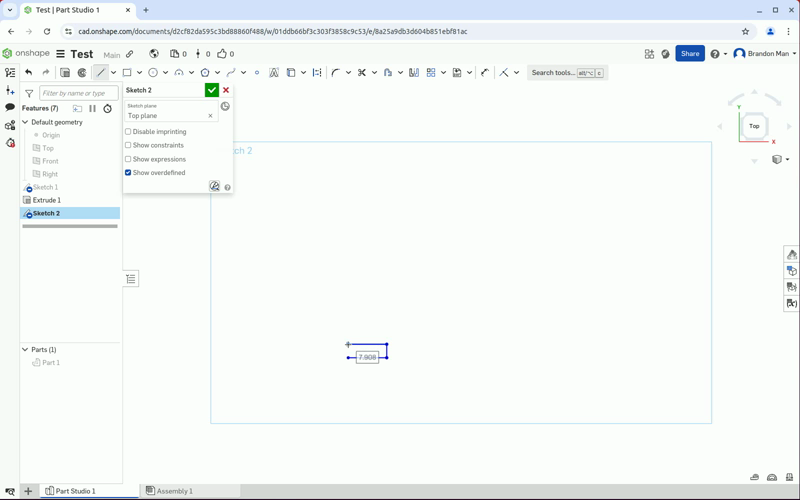
mouse_move(378, 344)
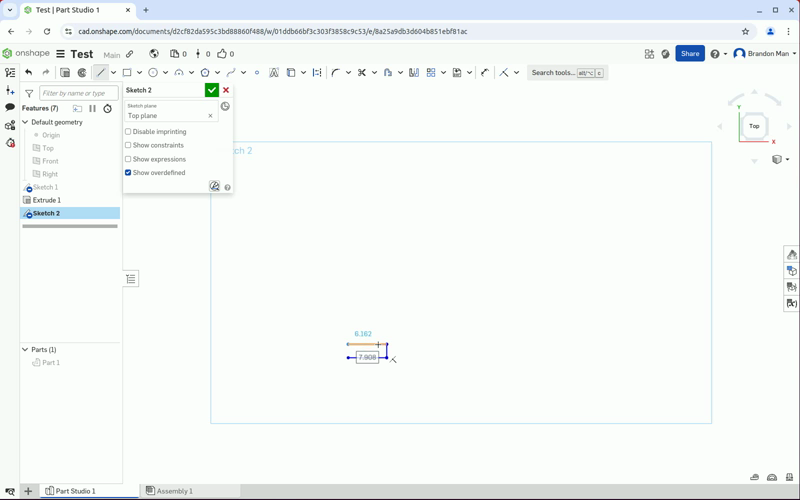
key_down(shift)
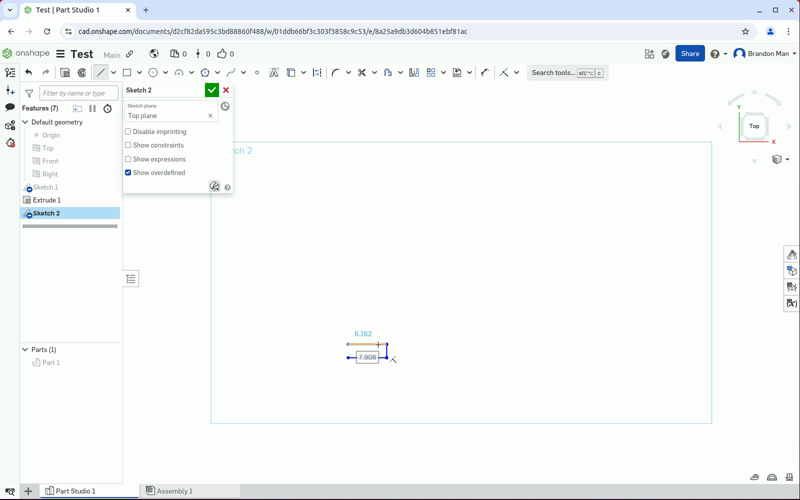
mouse_move(348, 357)
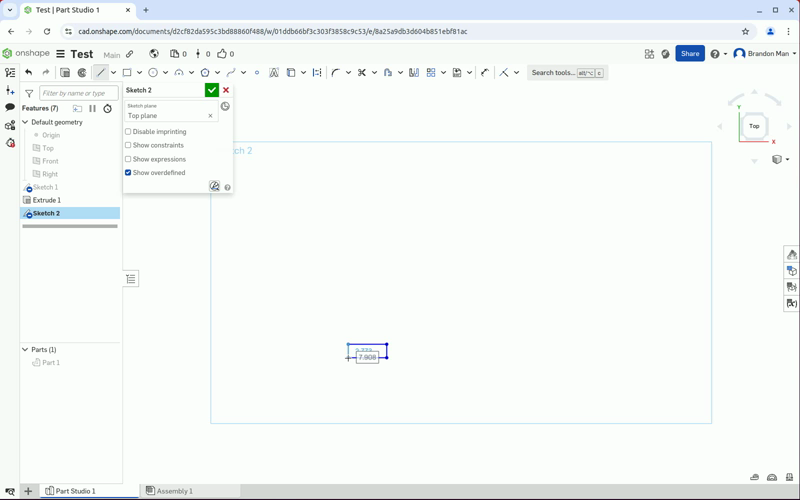
key_up(shift)
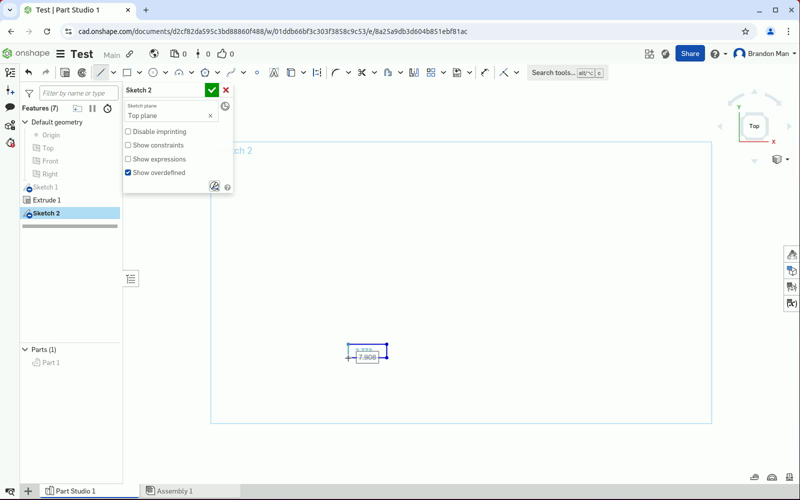
click(348, 357)
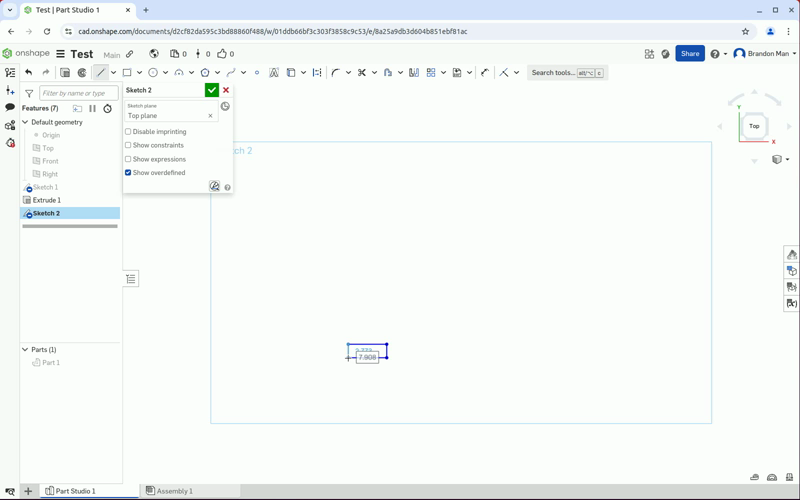
key(esc)
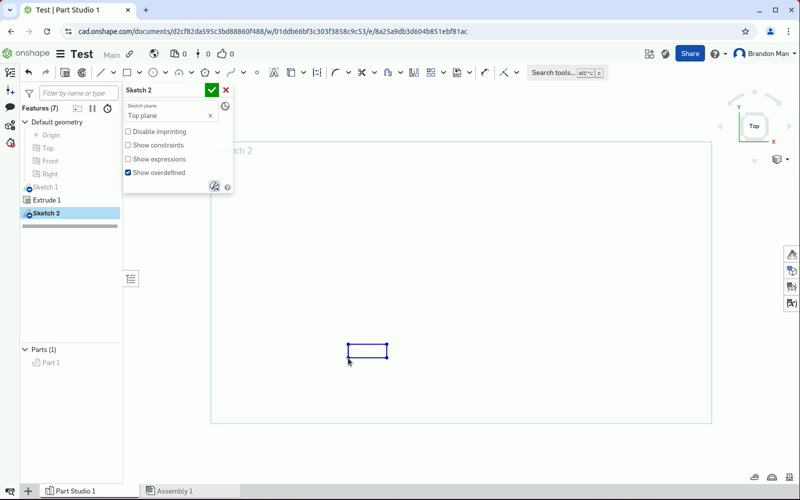
mouse_move(356, 348)
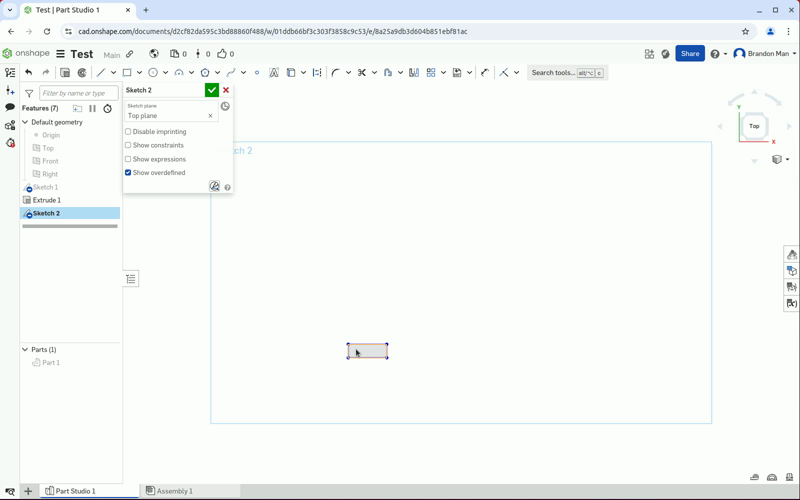
scroll(6)
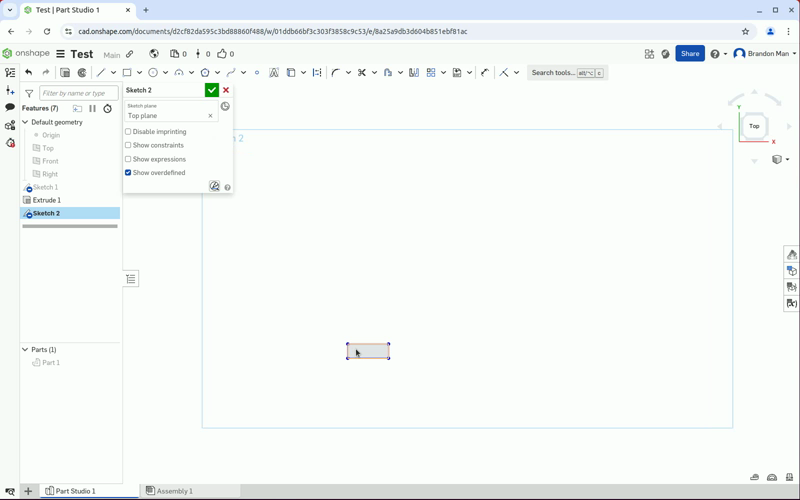
scroll(6)
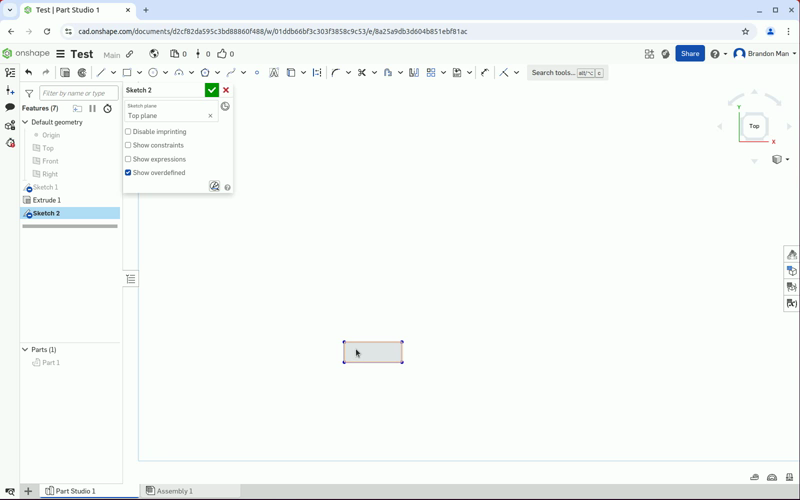
scroll(6)
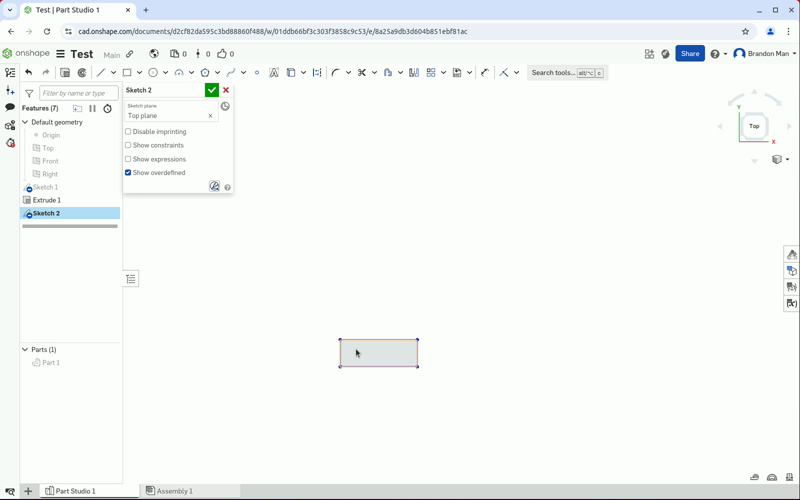
scroll(6)
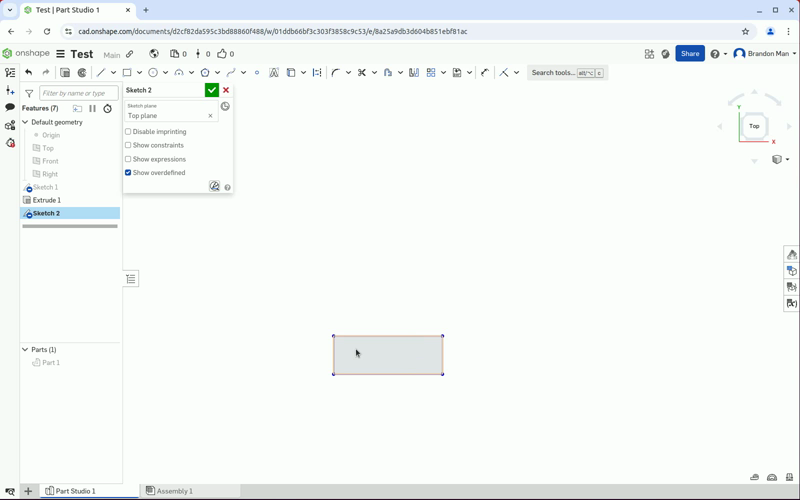
scroll(6)
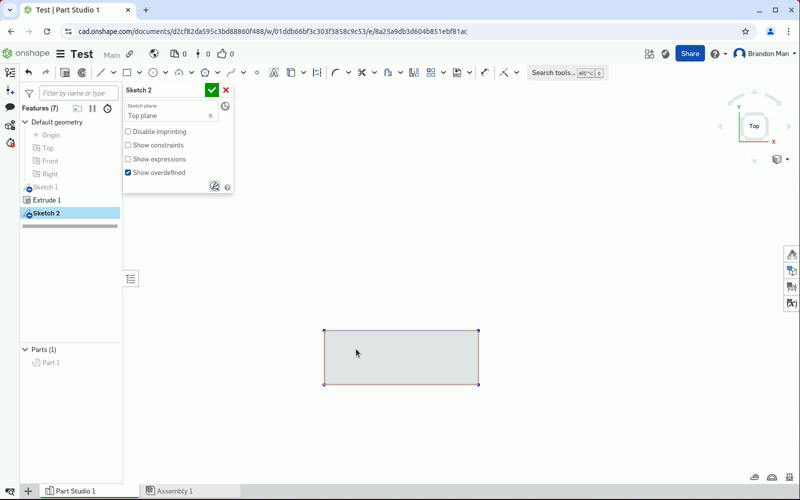
scroll(6)
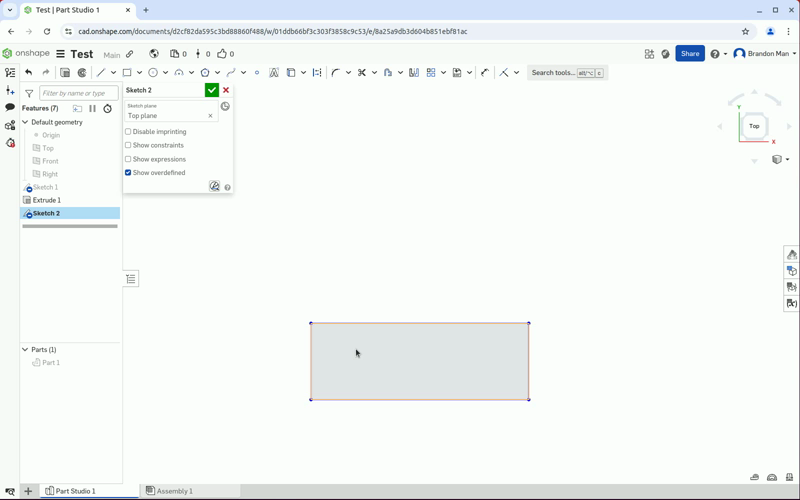
scroll(6)
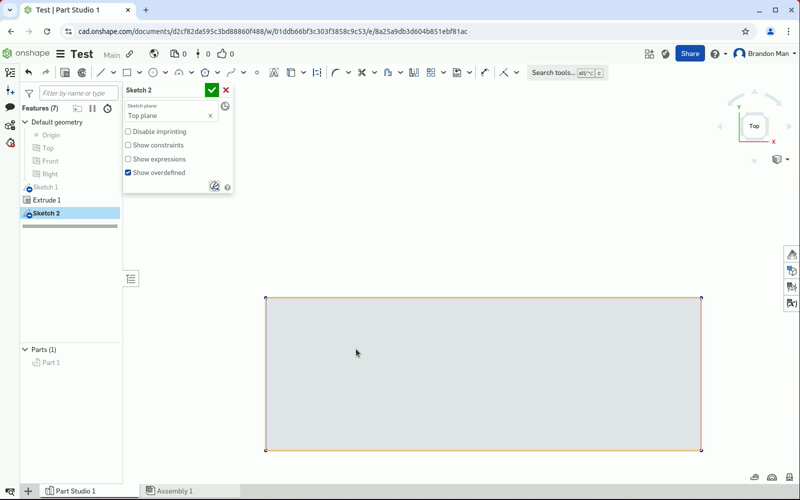
click(356, 348)
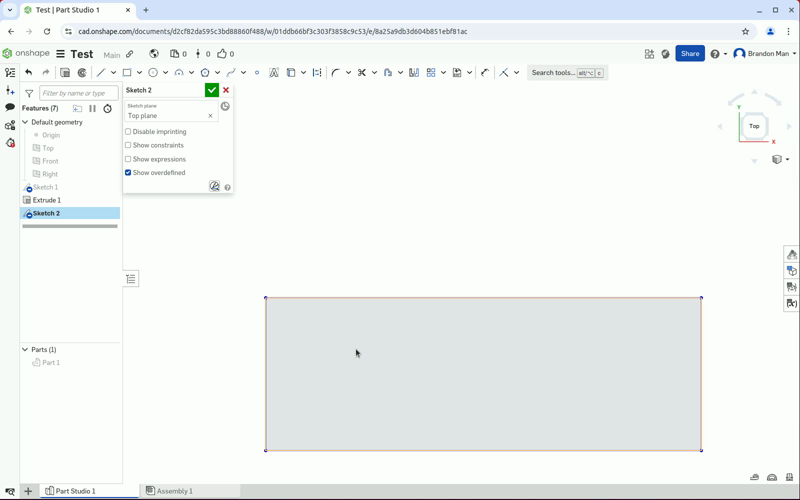
scroll(-6)
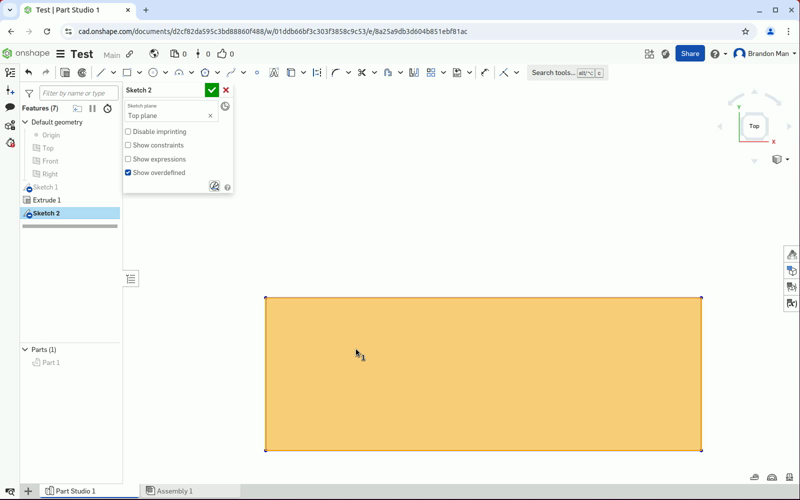
scroll(-6)
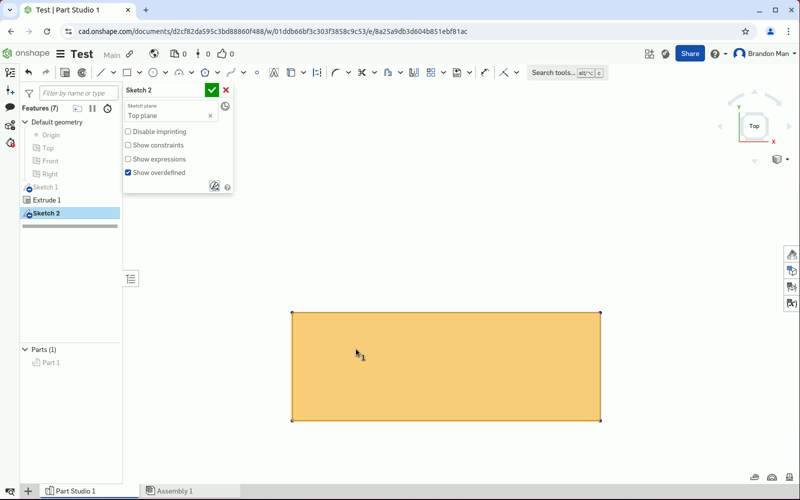
scroll(-6)
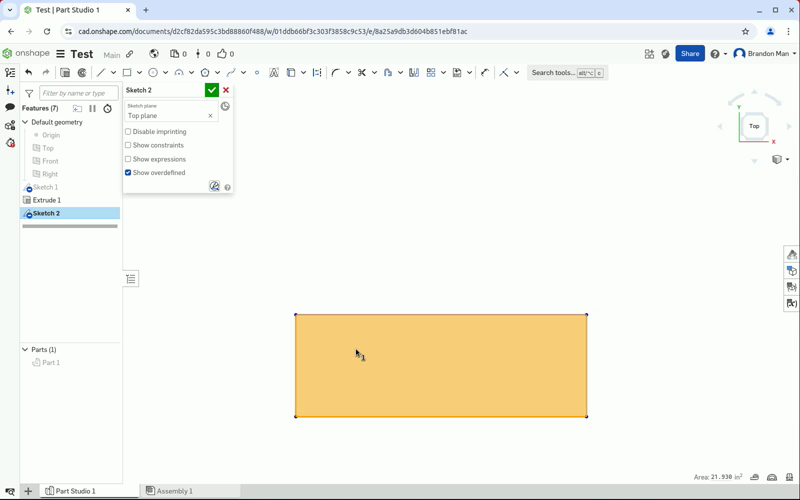
scroll(-6)
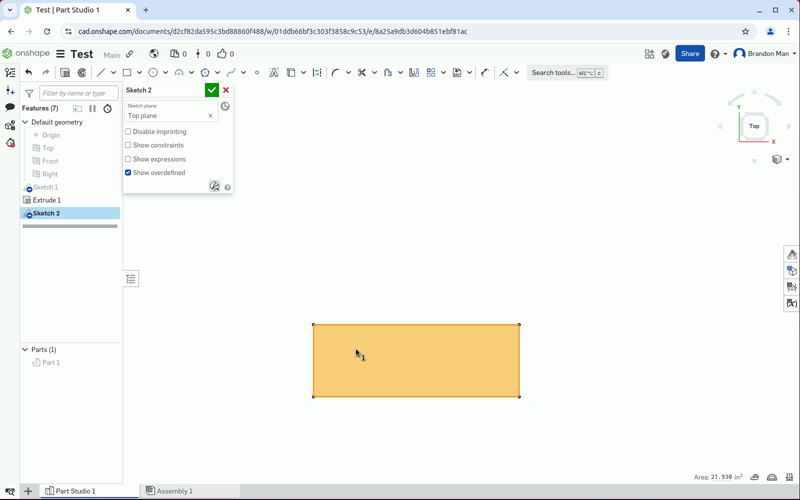
scroll(-6)
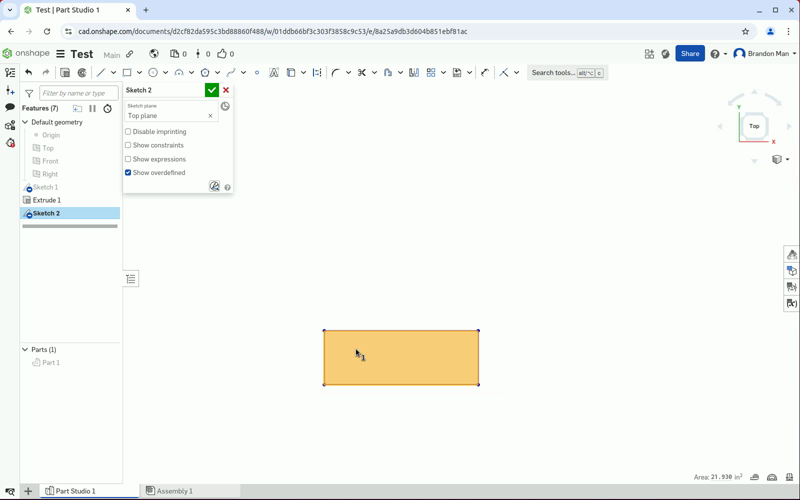
scroll(-6)
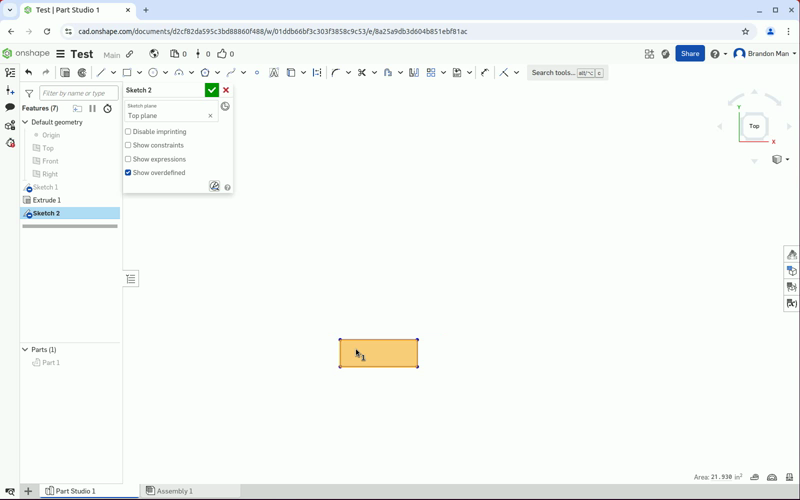
scroll(-6)
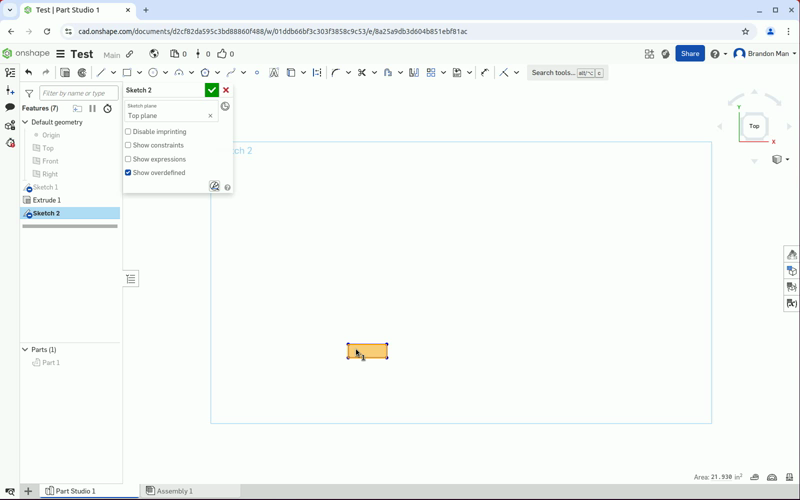
mouse_move(73, 352)
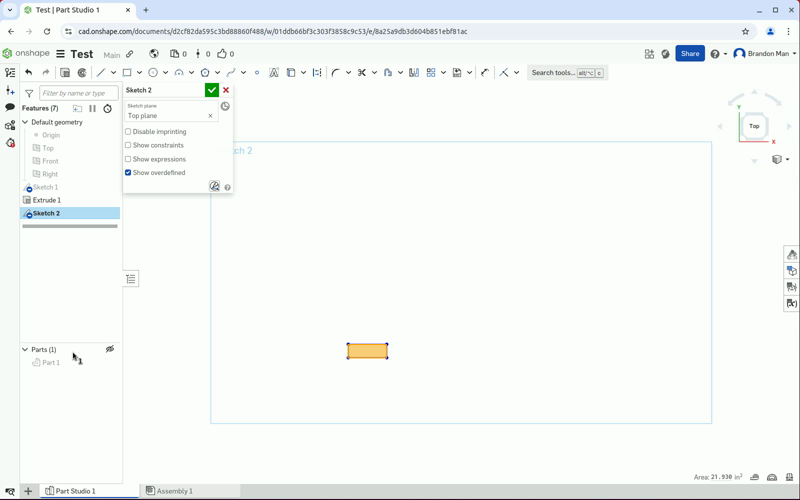
key(shift+y)
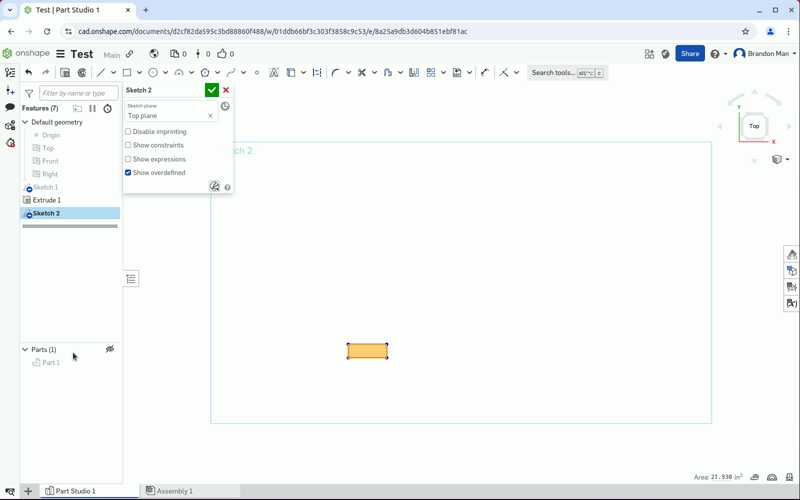
key(shift+e)
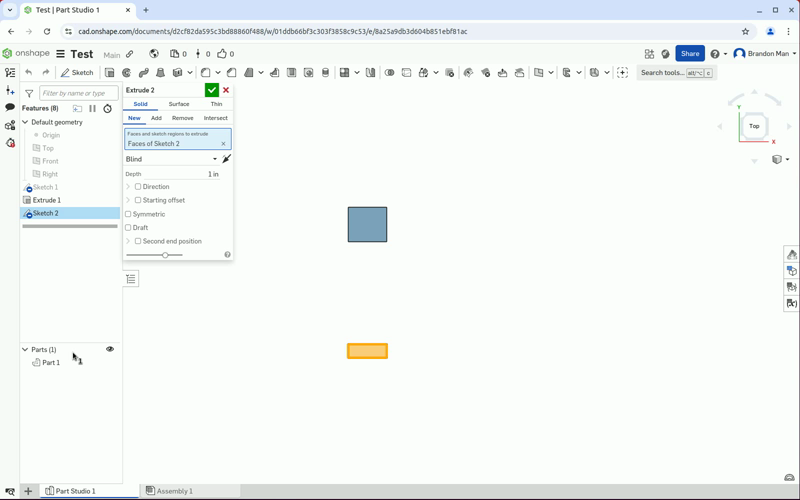
mouse_move(143, 106)
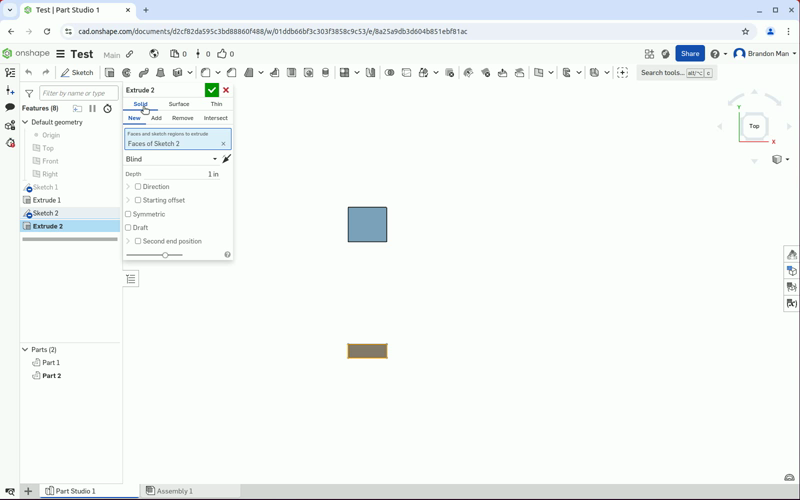
click(143, 106)
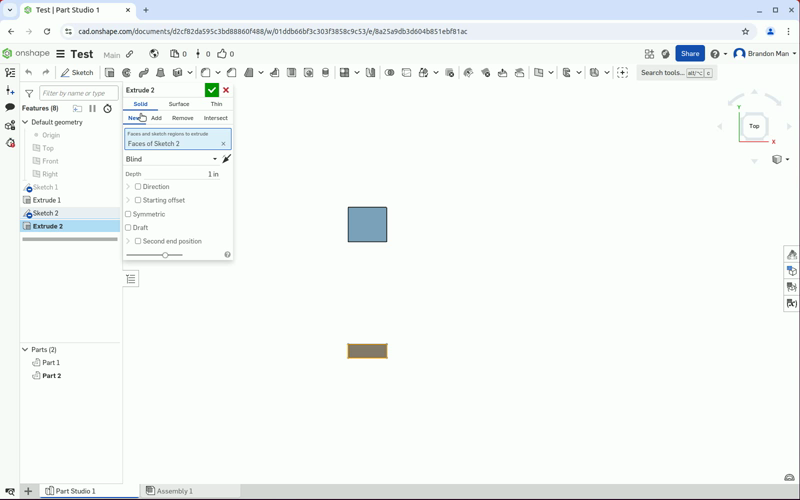
mouse_move(137, 120)
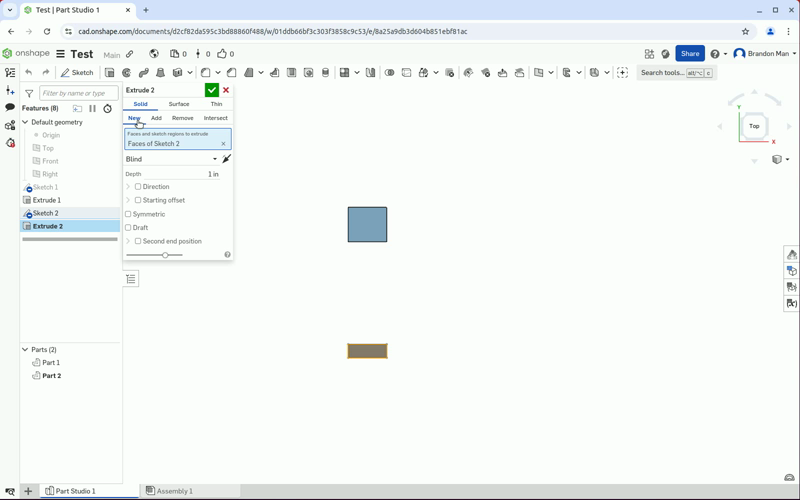
click(137, 120)
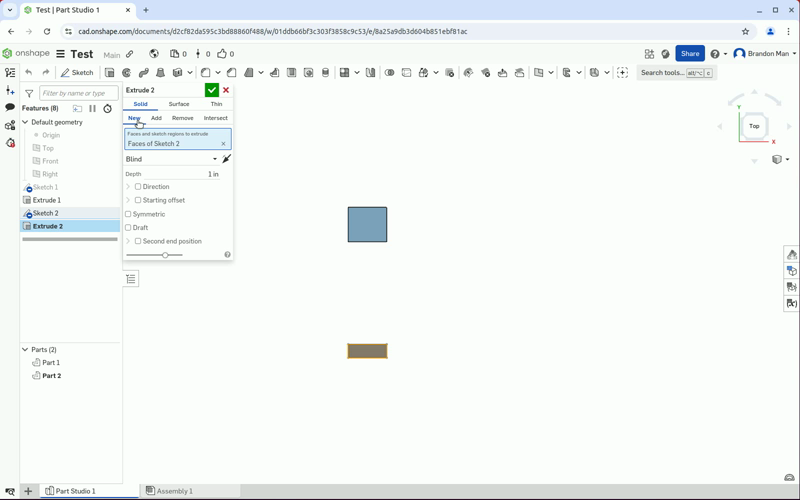
key(tab, 4)
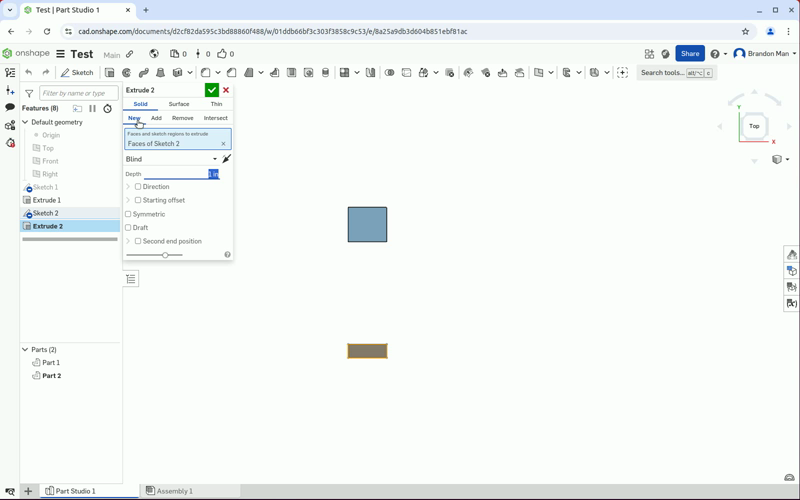
text(4.574)
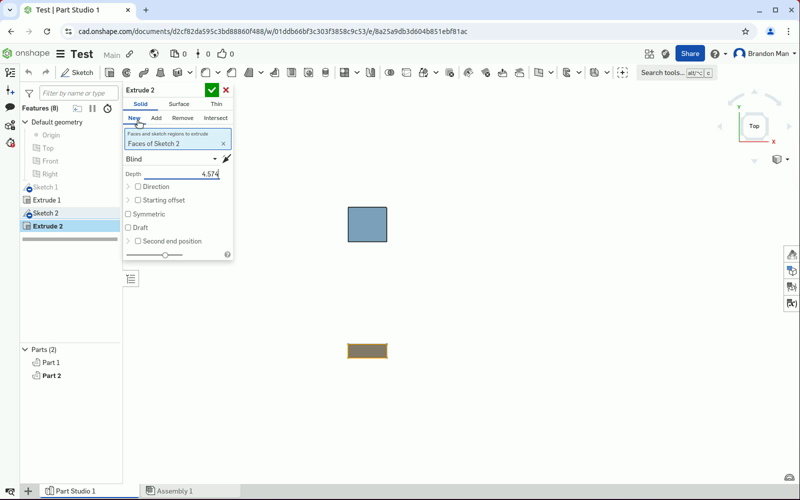
key(enter)
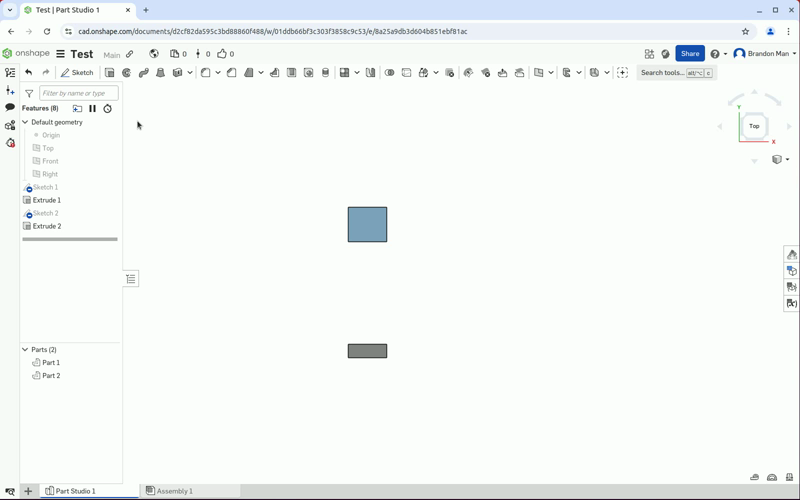
key(shift+h)
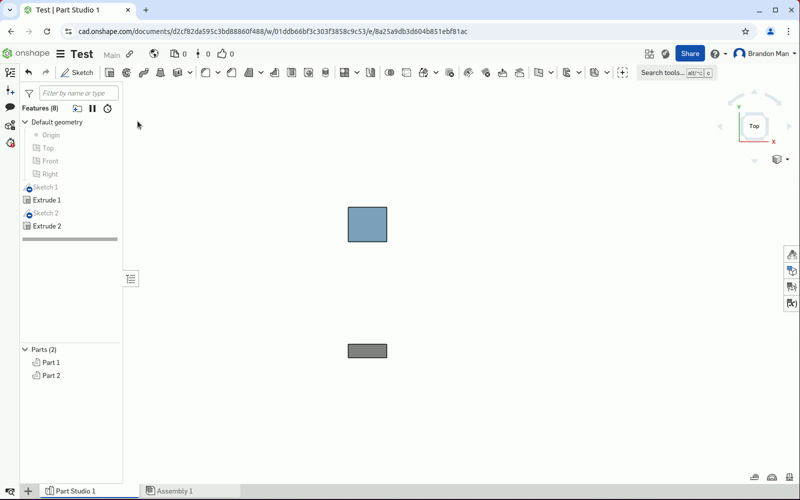
key(shift+h)
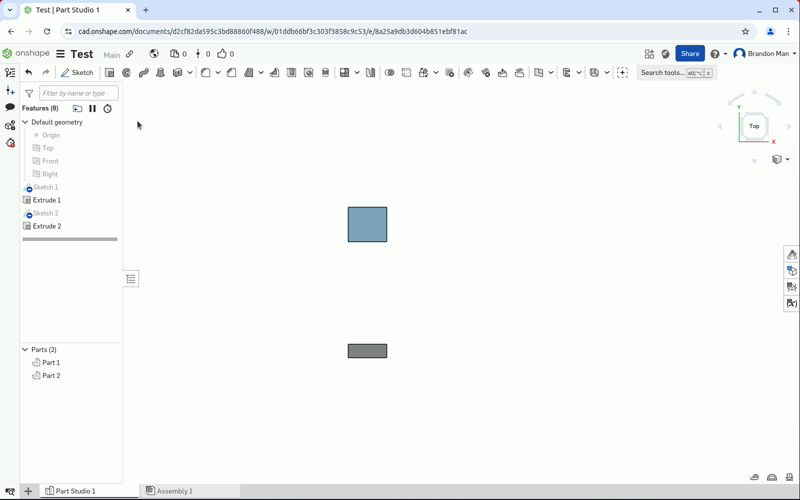
mouse_move(73, 189)
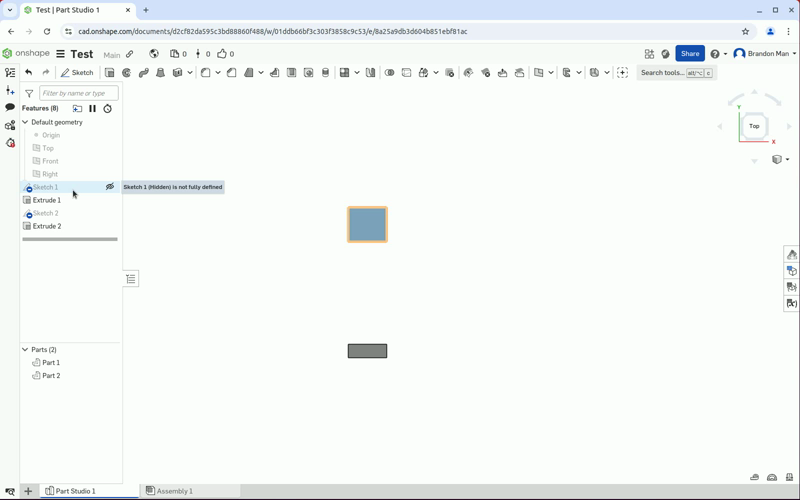
click(73, 189)
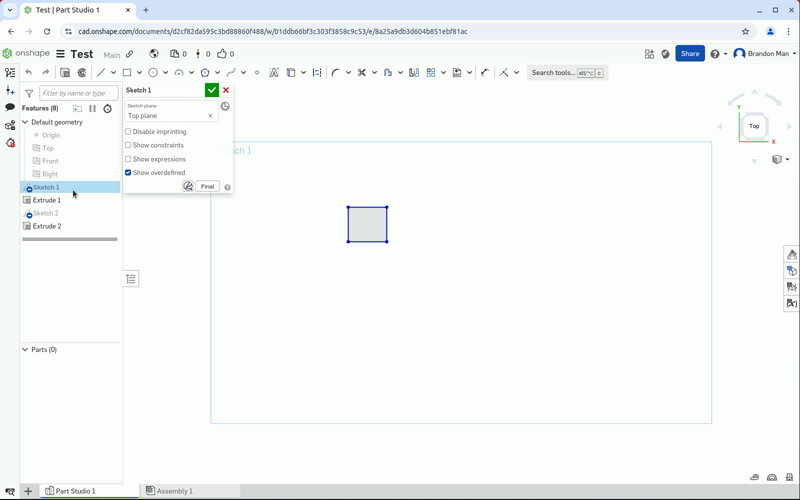
mouse_move(229, 92)
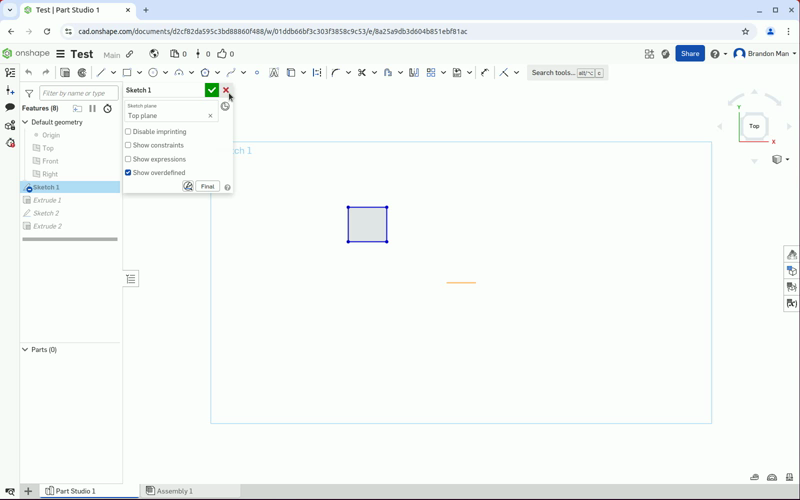
click(229, 92)
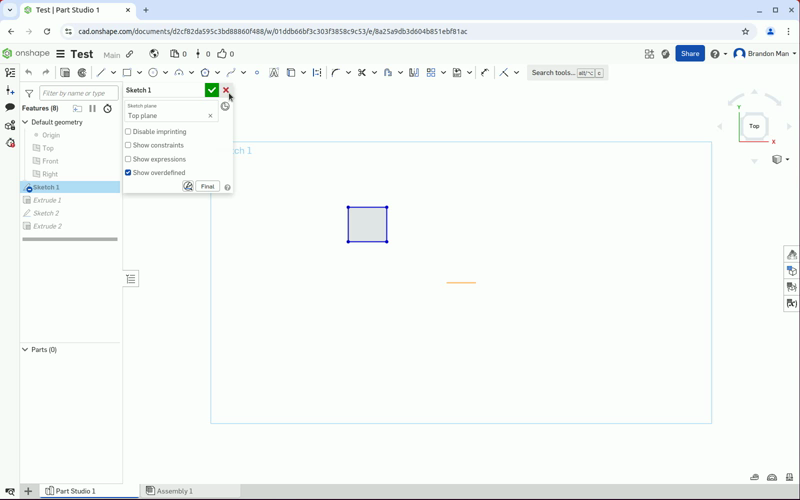
key(shift+s)
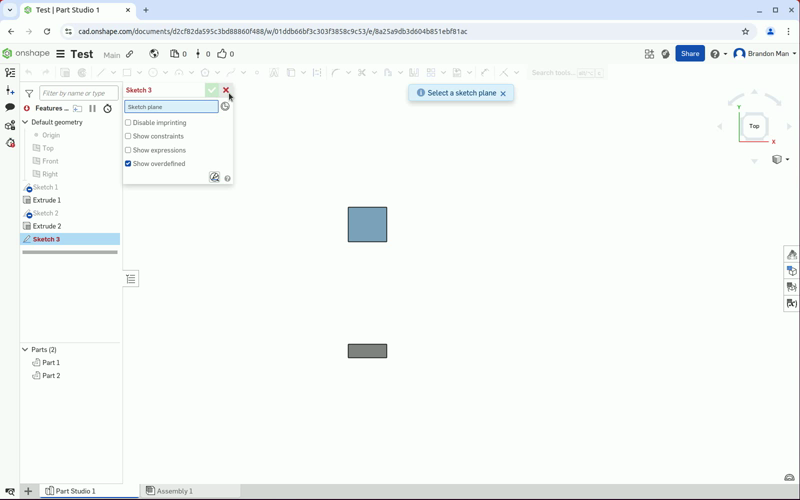
mouse_move(73, 150)
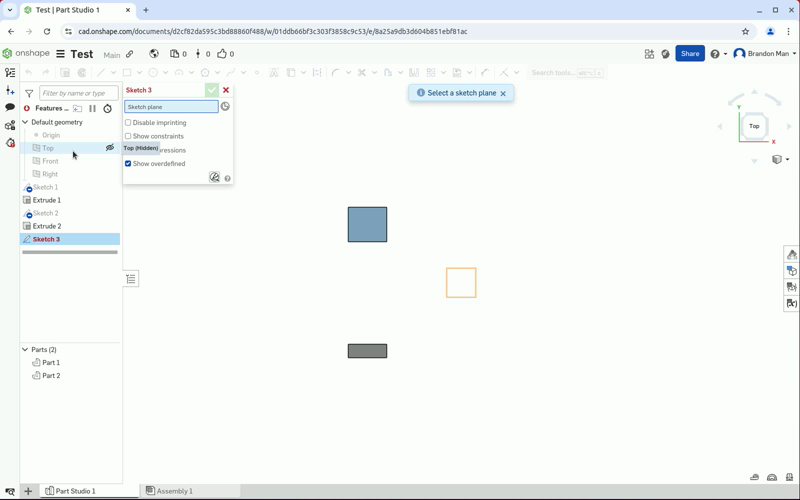
click(73, 150)
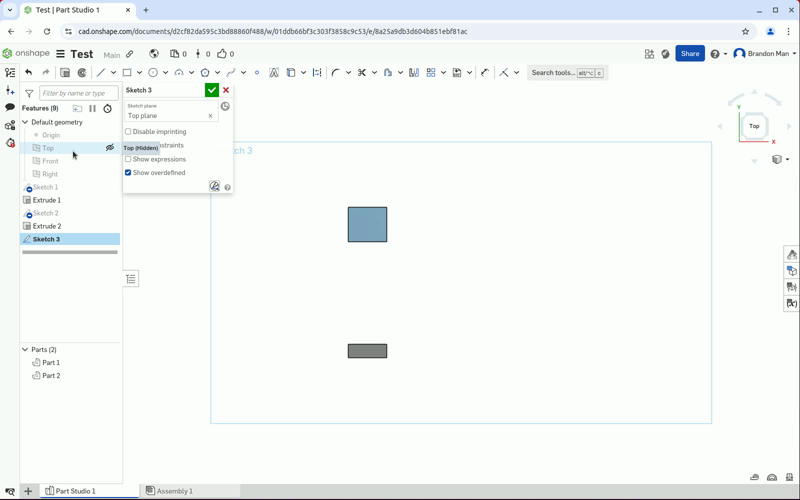
mouse_move(73, 352)
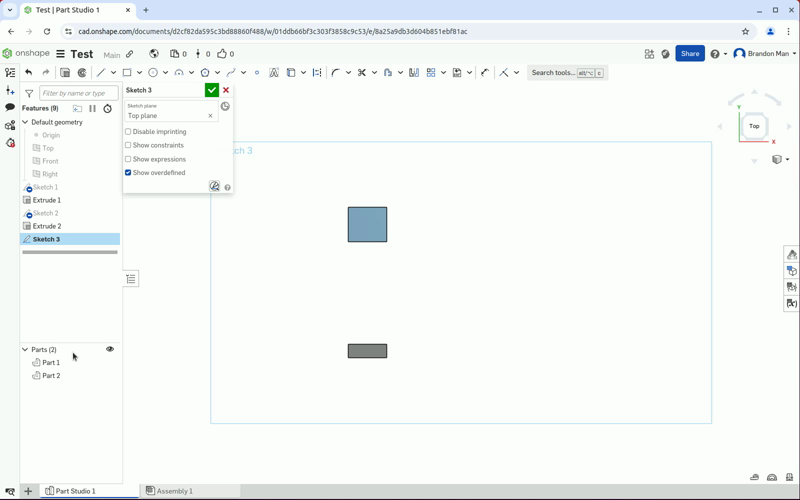
key(y)
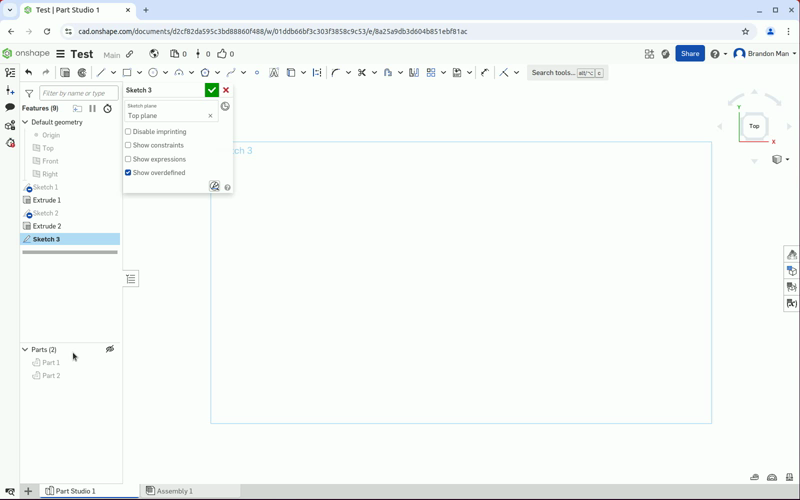
key(l)
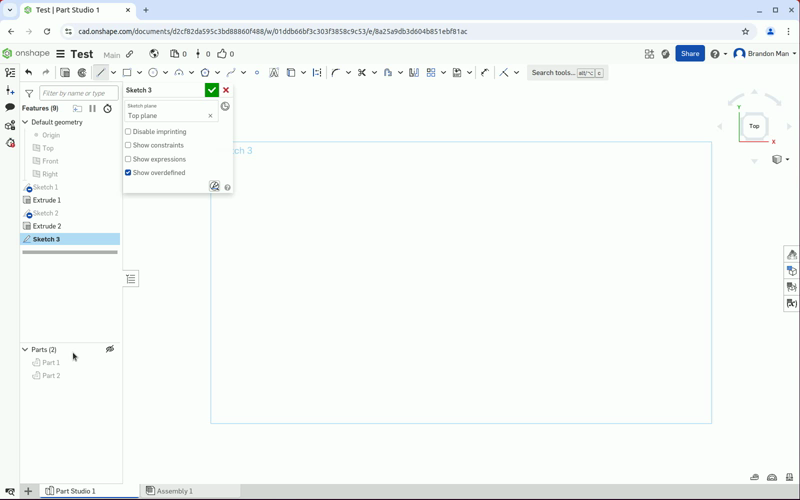
key_down(shift)
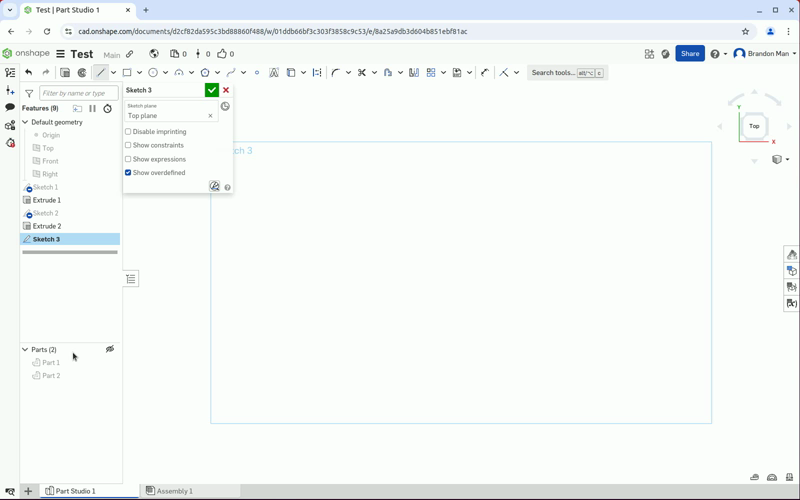
mouse_move(535, 241)
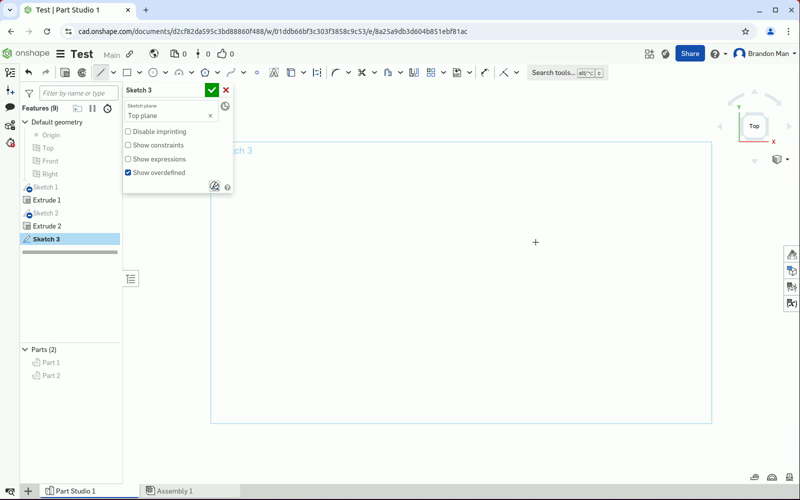
click(535, 241)
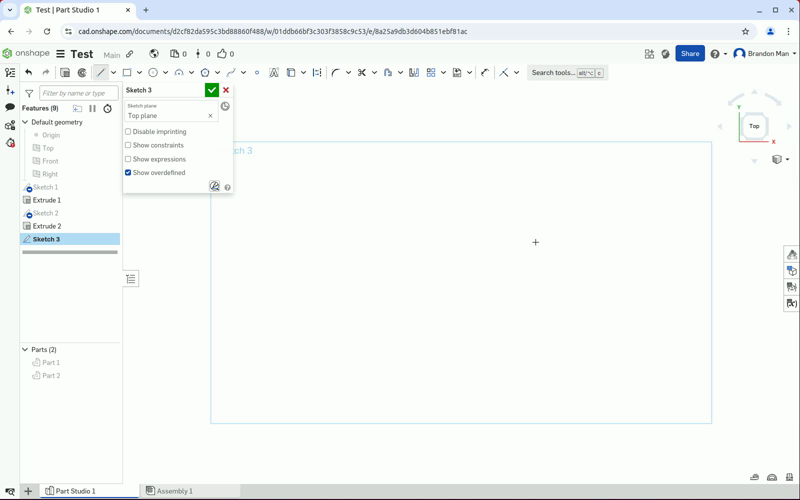
key_up(shift)
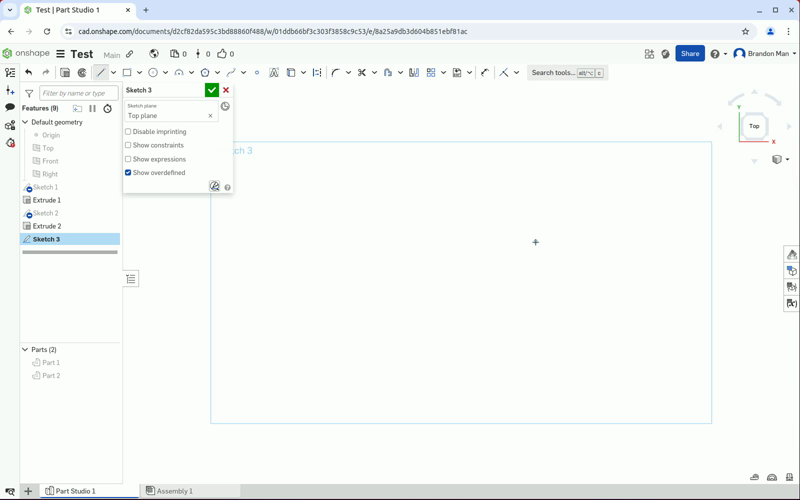
key_down(shift)
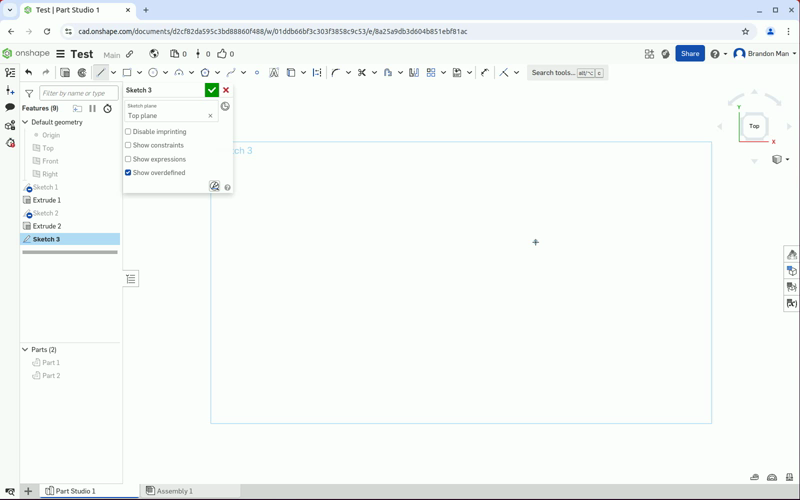
mouse_move(565, 241)
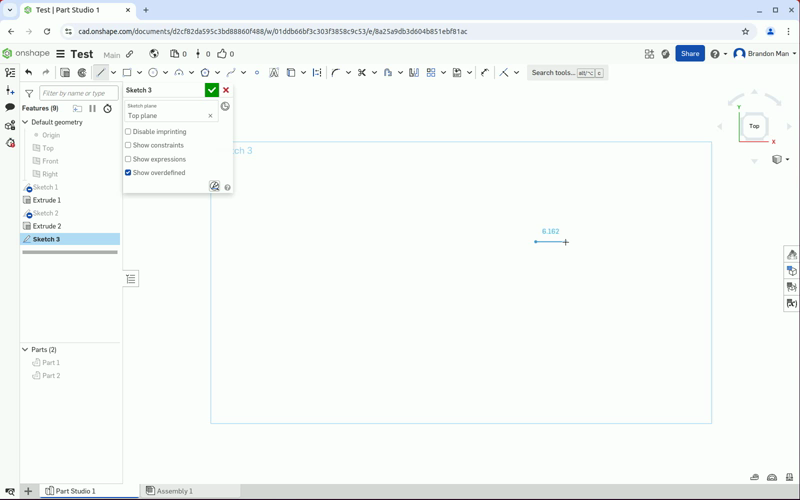
mouse_move(574, 241)
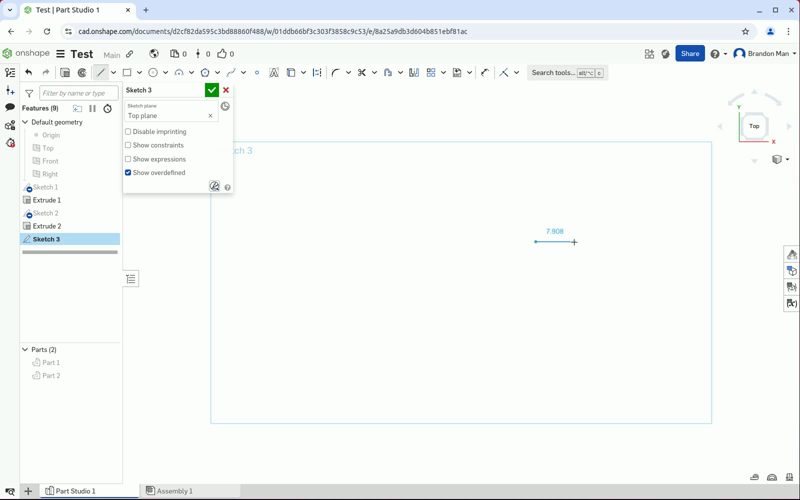
click(574, 241)
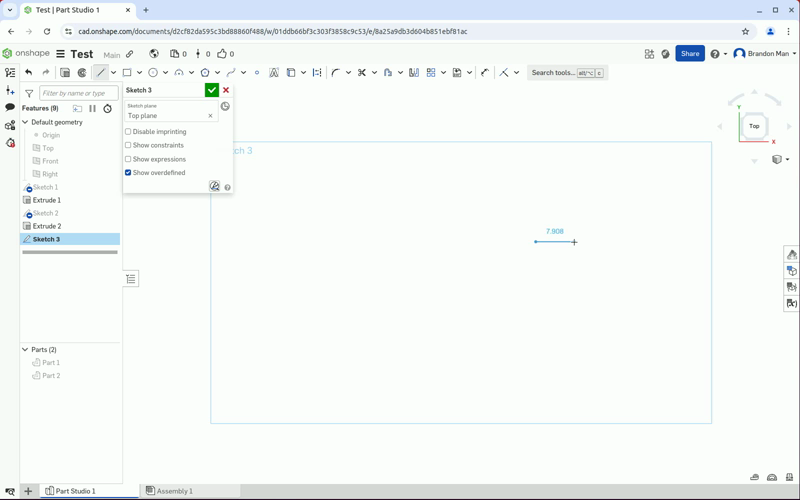
key_up(shift)
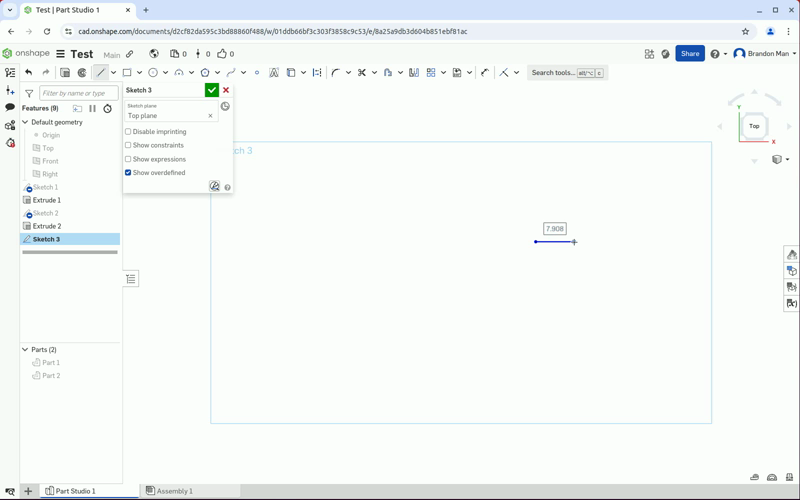
key_down(shift)
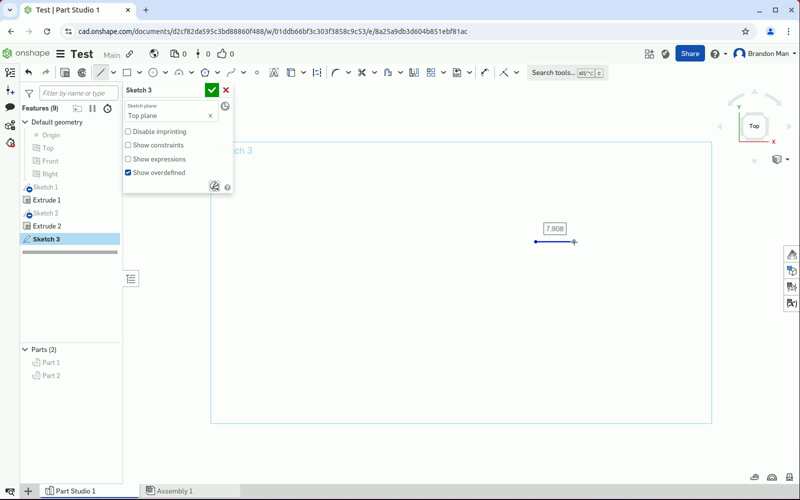
mouse_move(589, 241)
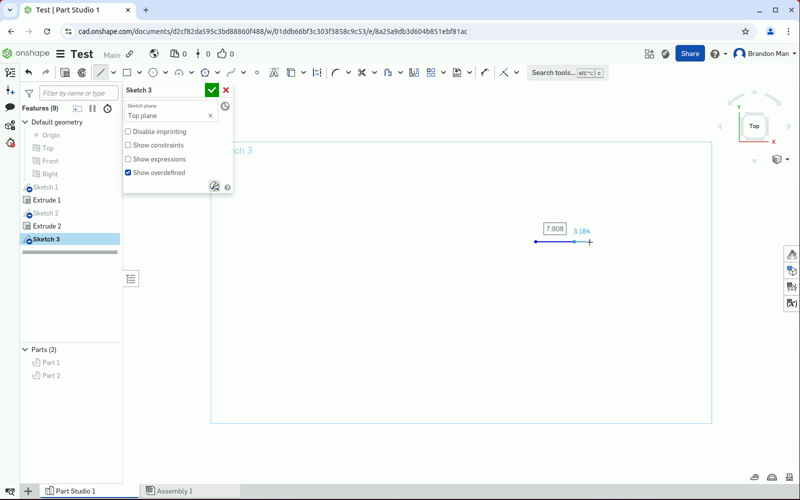
mouse_move(574, 207)
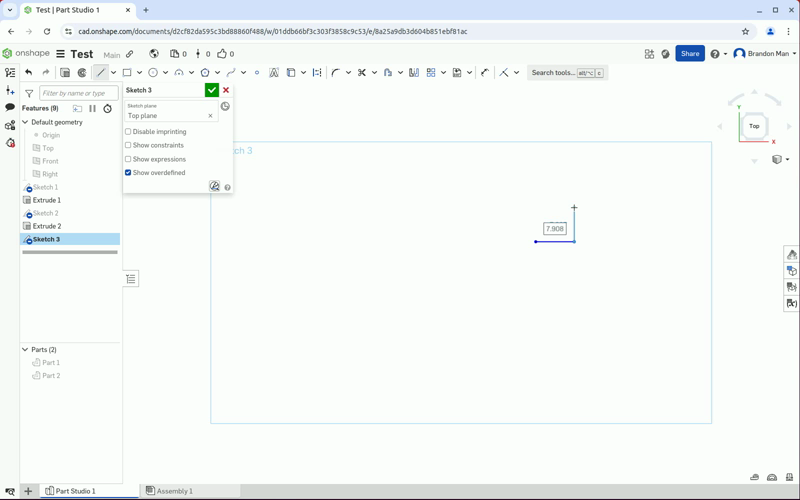
click(574, 207)
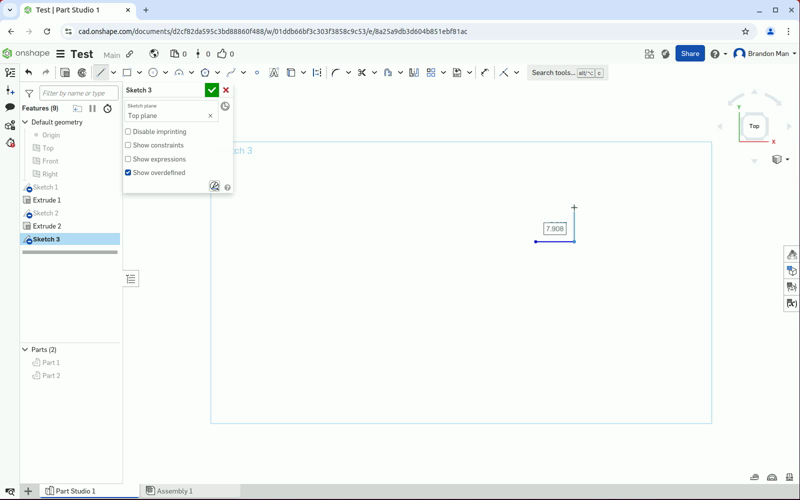
key_up(shift)
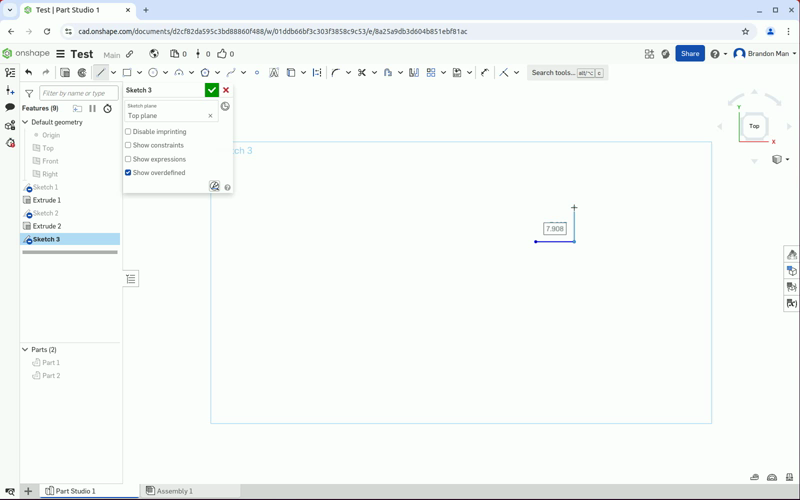
key_down(shift)
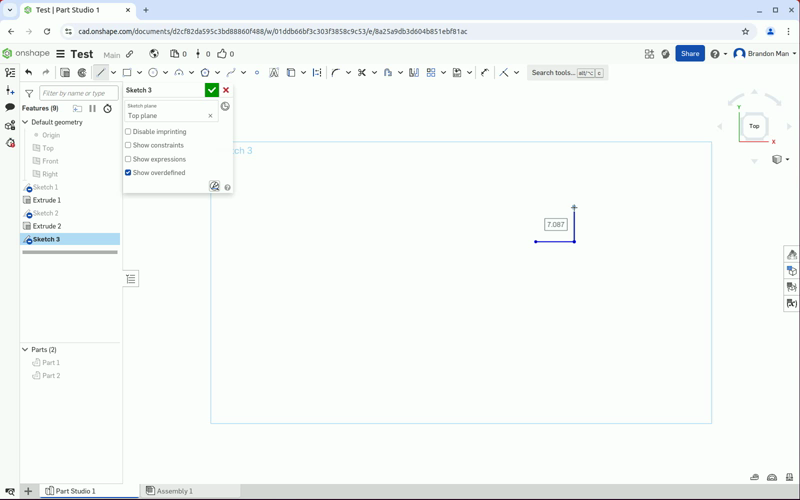
mouse_move(589, 207)
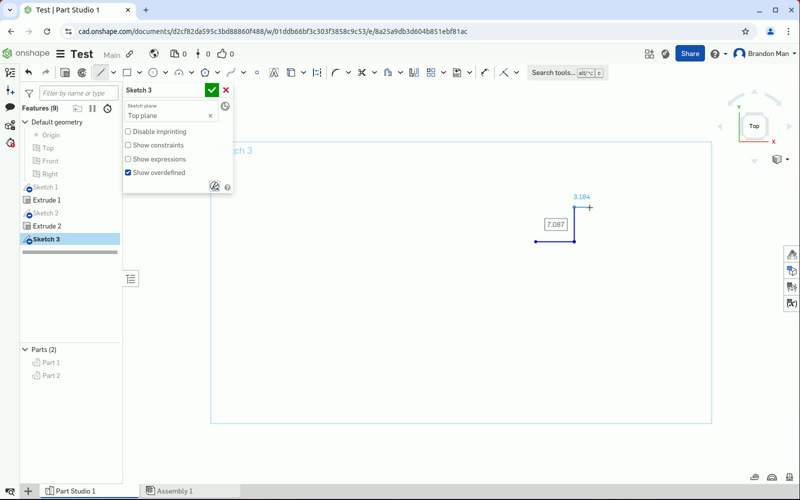
mouse_move(535, 207)
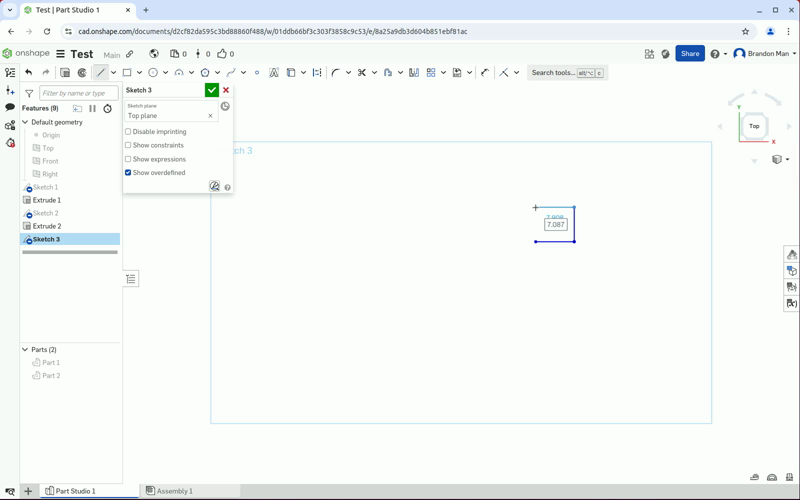
click(535, 207)
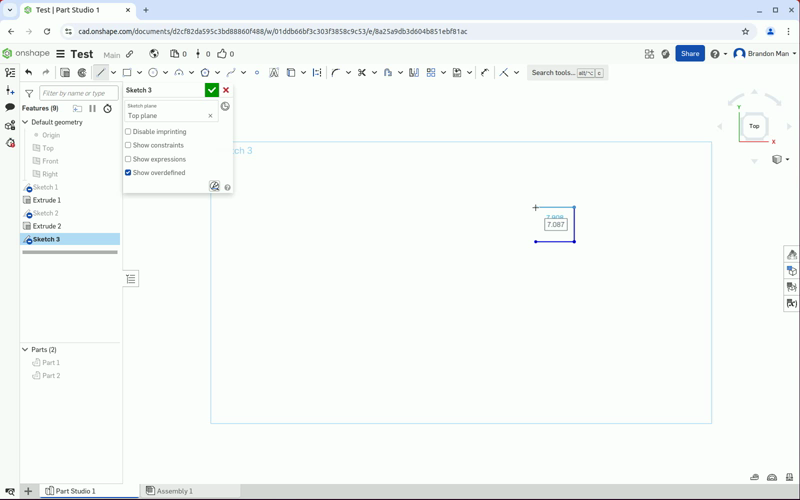
key_up(shift)
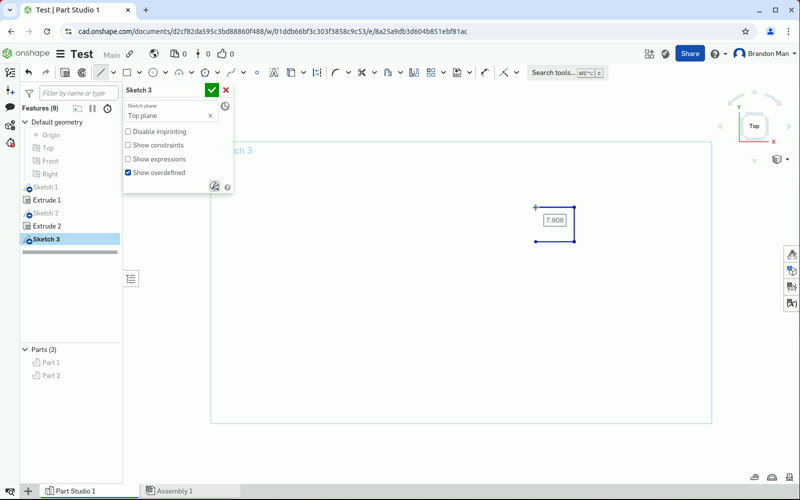
mouse_move(565, 207)
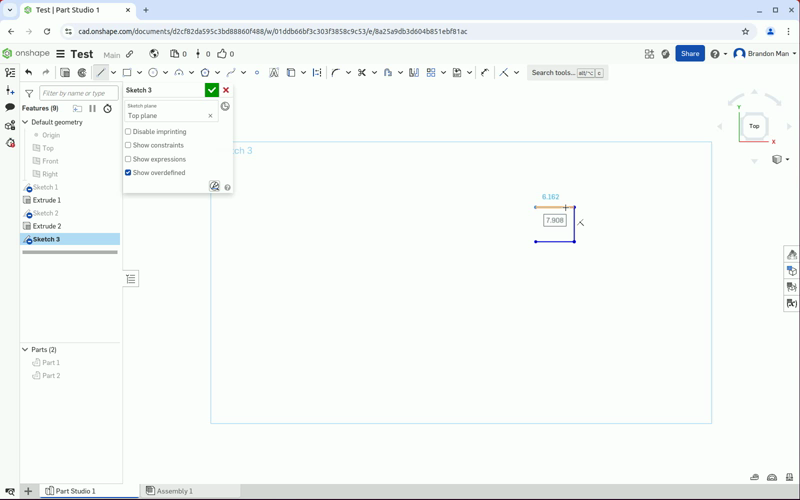
key_down(shift)
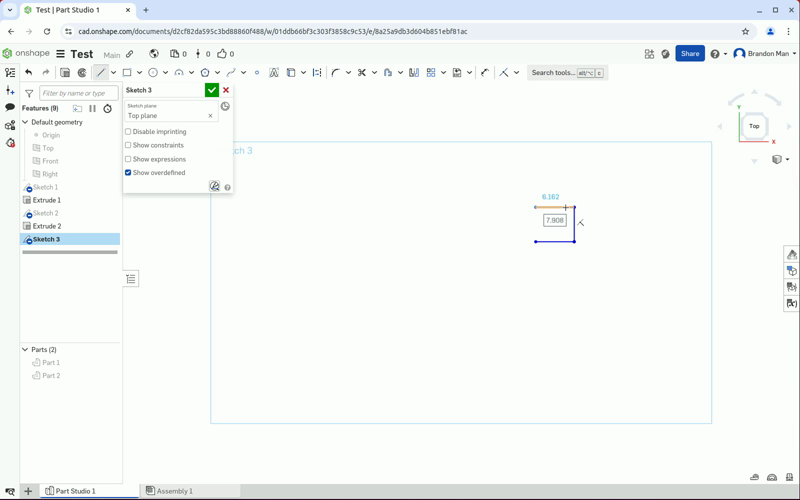
mouse_move(535, 241)
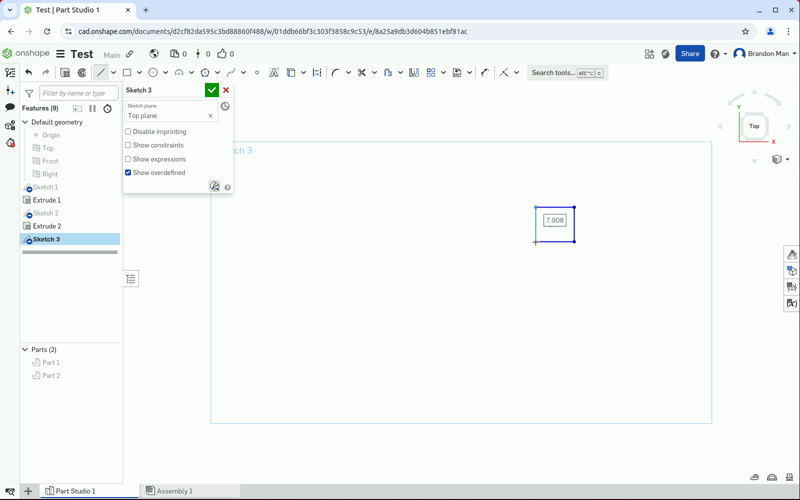
key_up(shift)
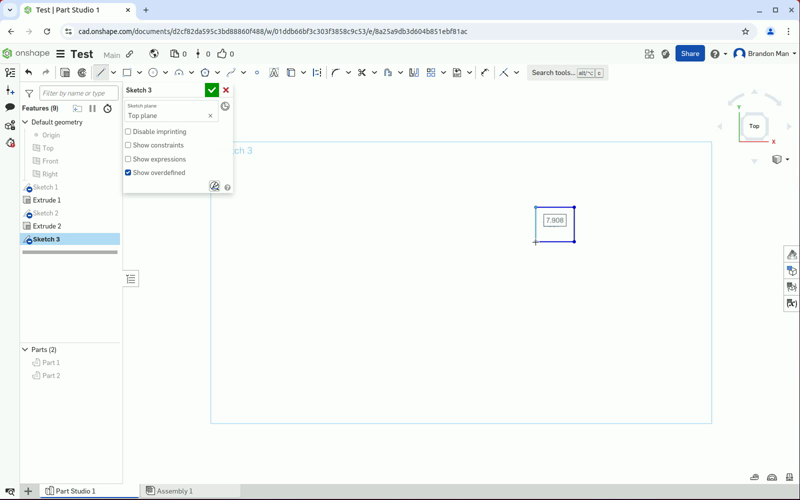
click(535, 241)
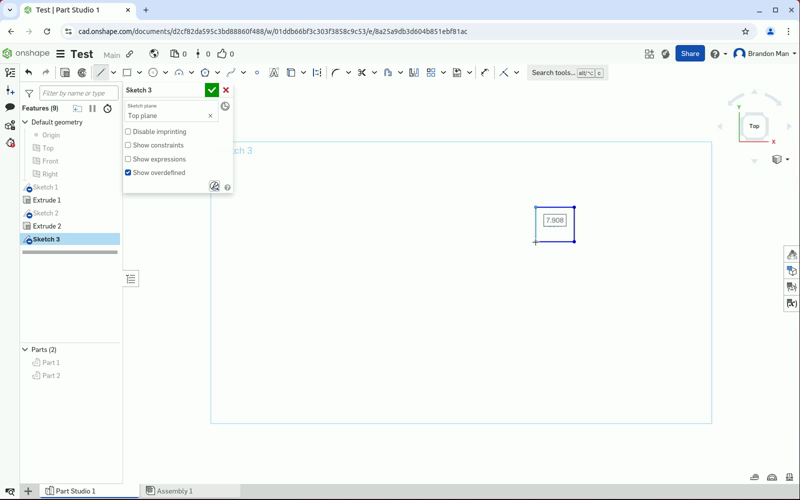
key(esc)
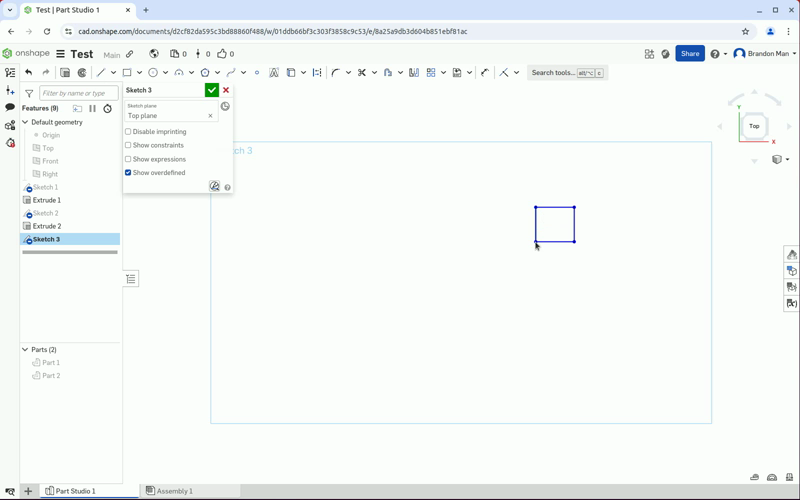
mouse_move(545, 212)
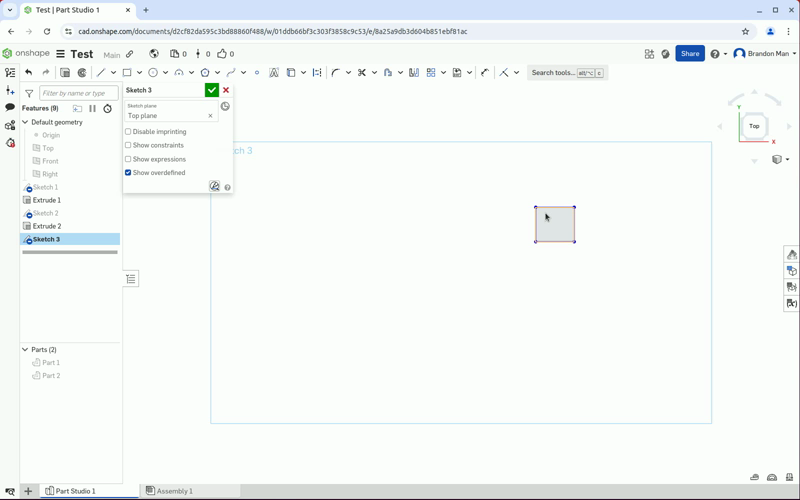
scroll(6)
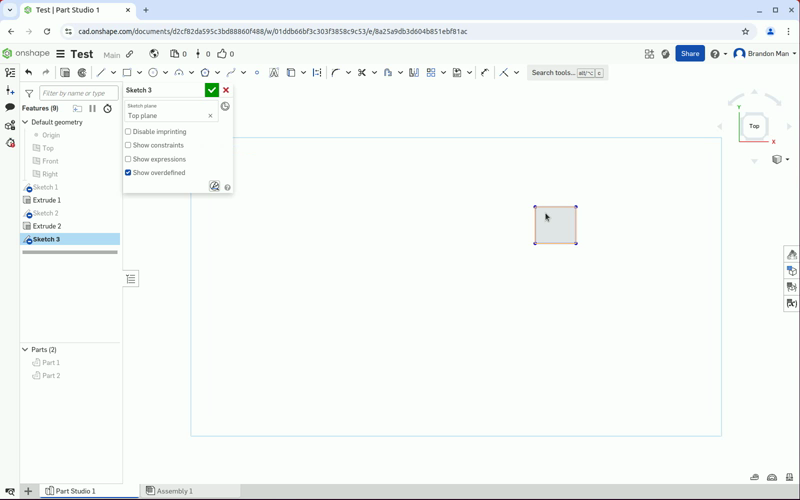
scroll(6)
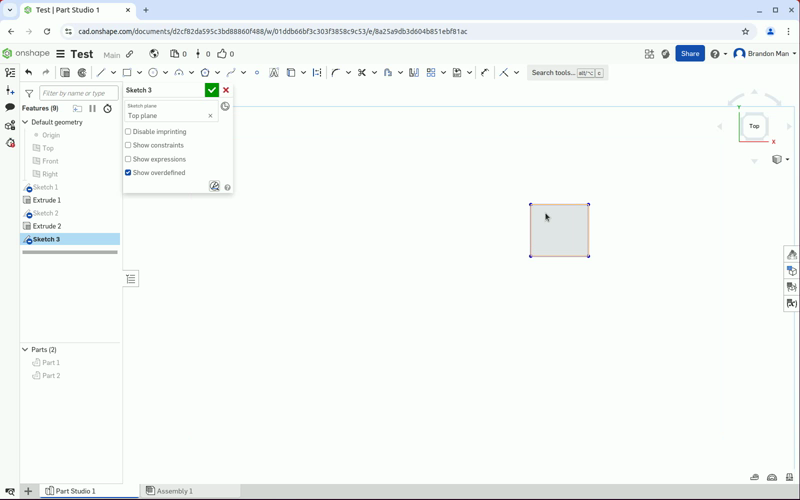
scroll(6)
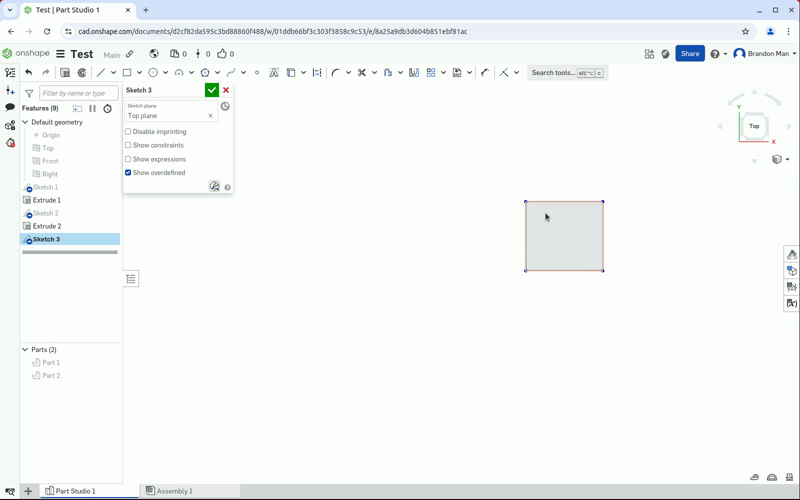
scroll(6)
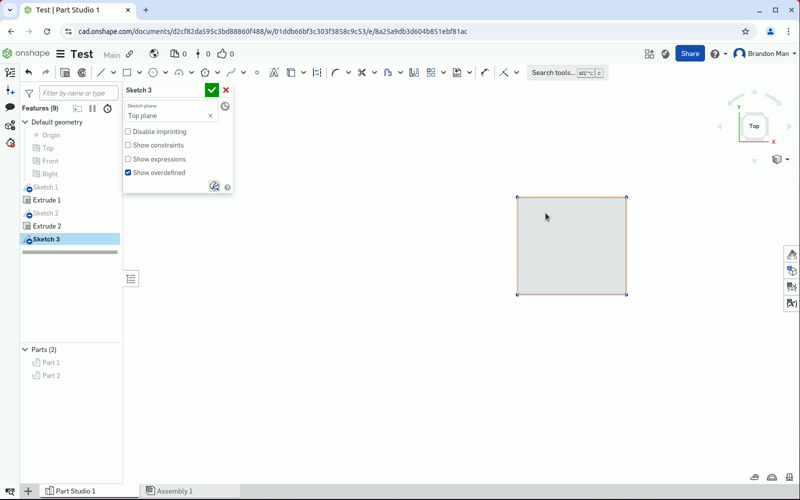
scroll(6)
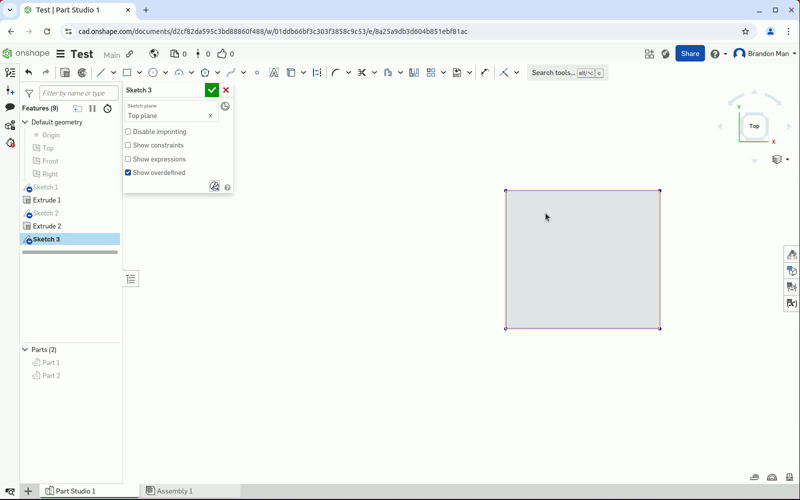
scroll(6)
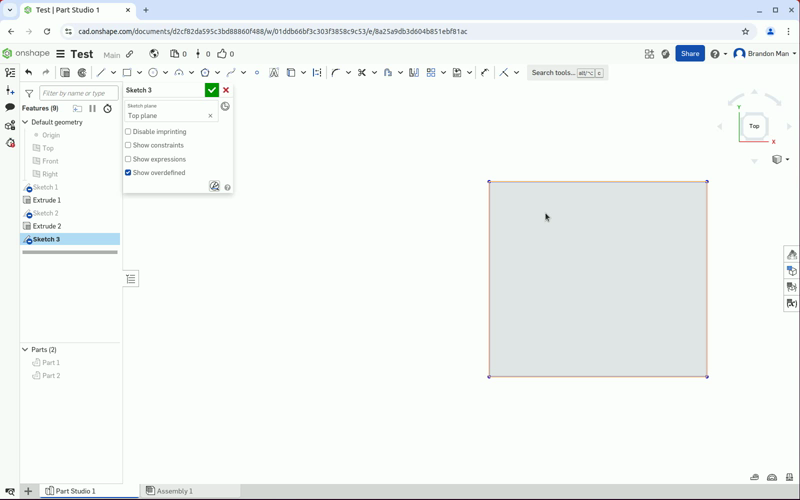
scroll(6)
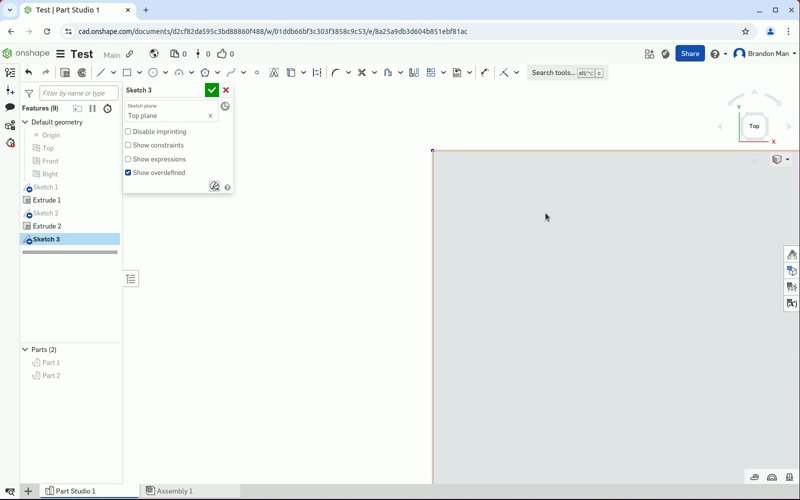
click(545, 212)
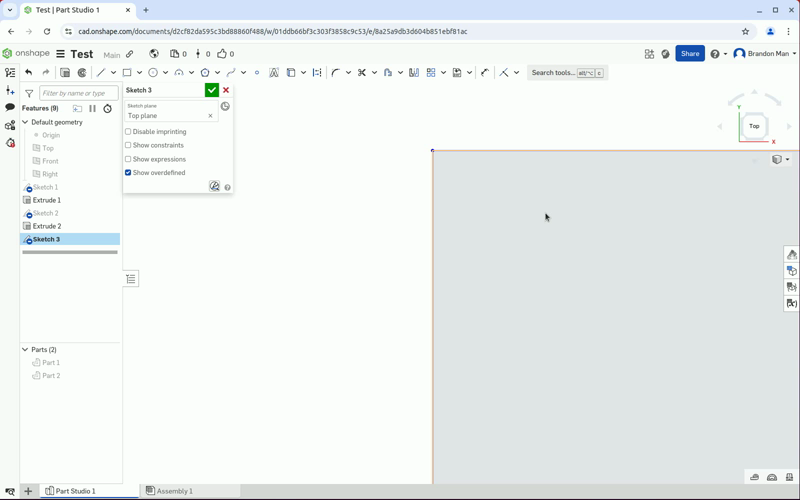
scroll(-6)
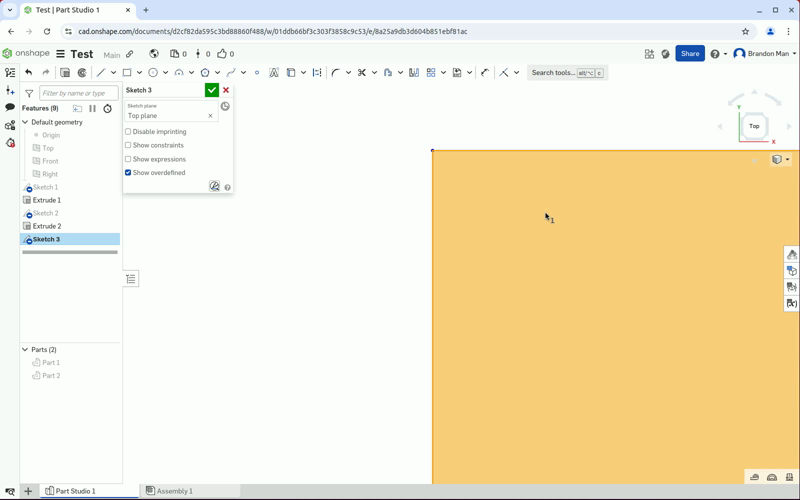
scroll(-6)
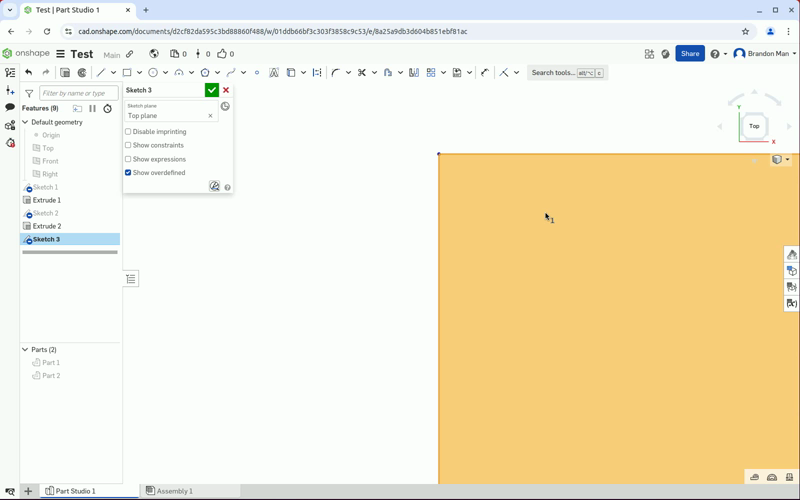
scroll(-6)
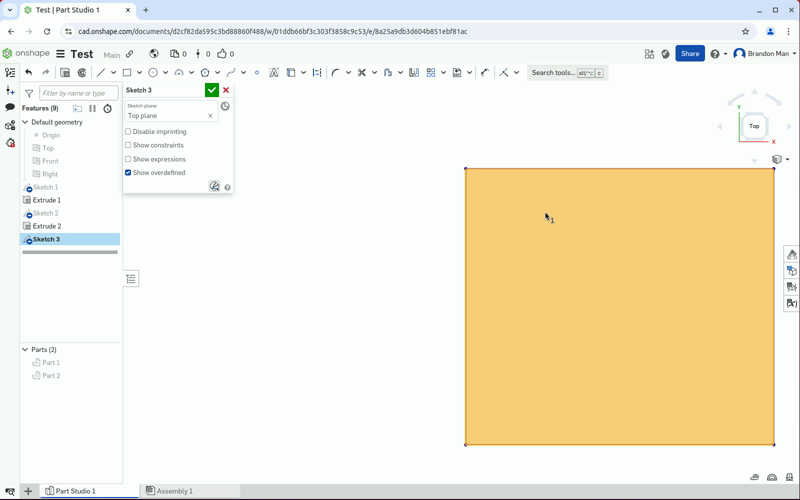
scroll(-6)
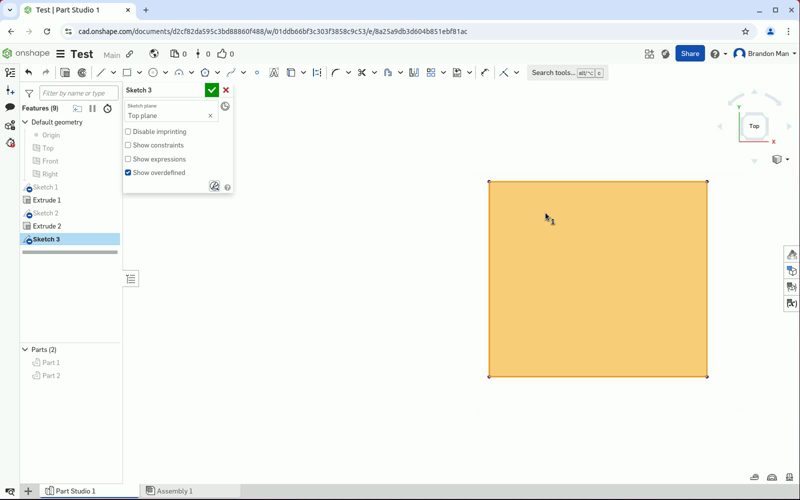
scroll(-6)
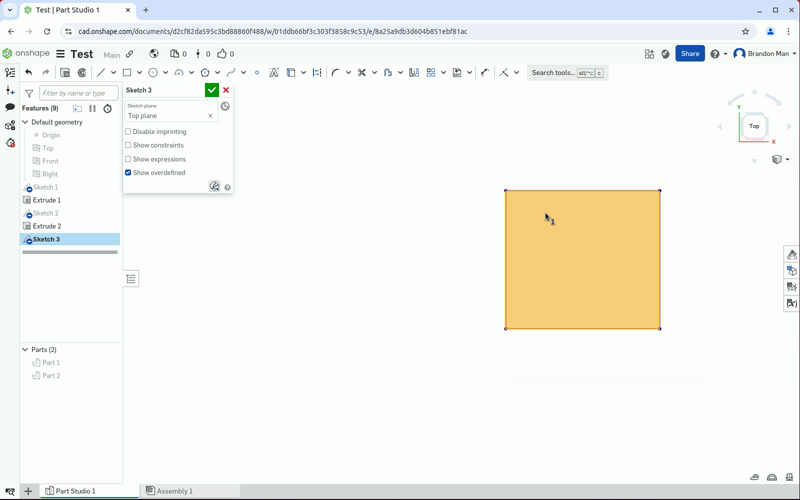
scroll(-6)
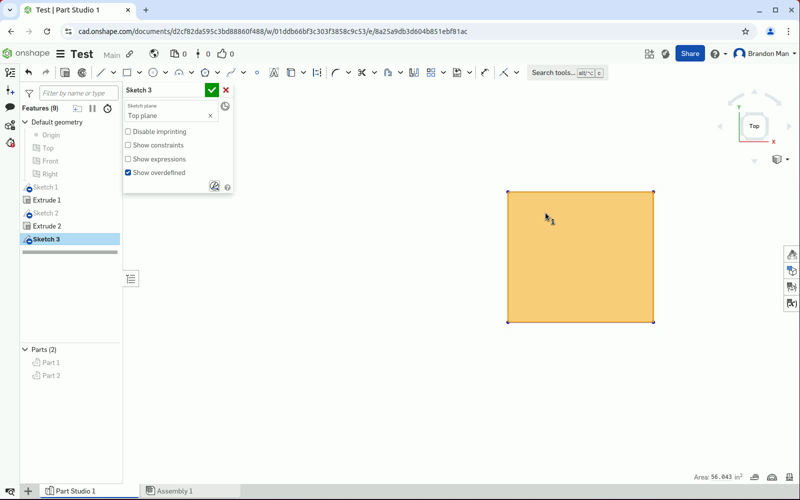
scroll(-6)
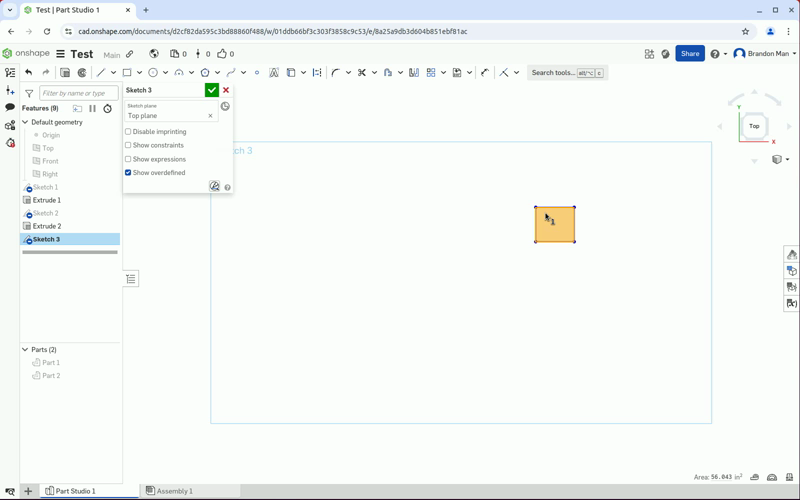
mouse_move(73, 352)
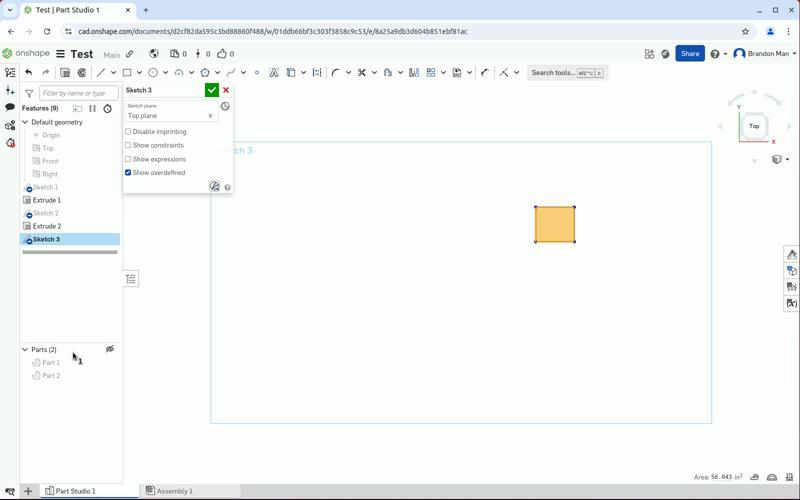
key(shift+y)
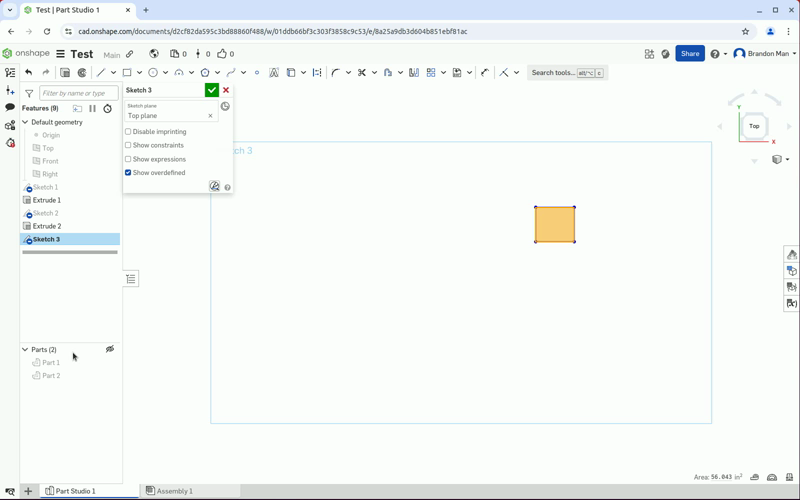
key(shift+e)
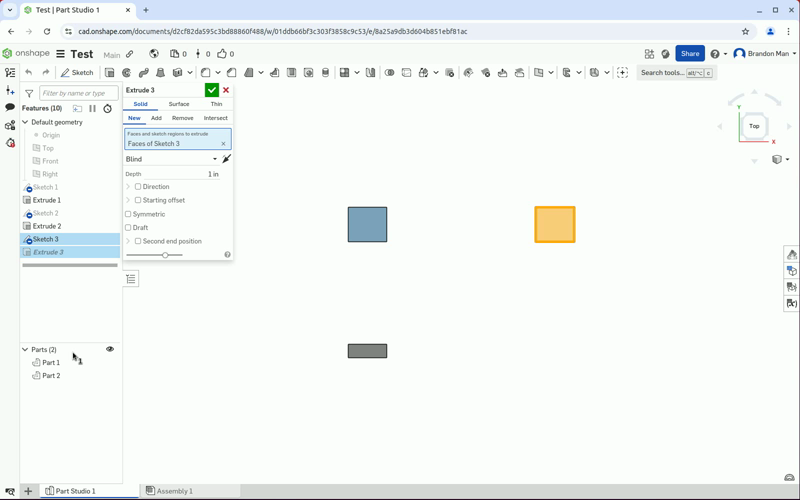
mouse_move(143, 106)
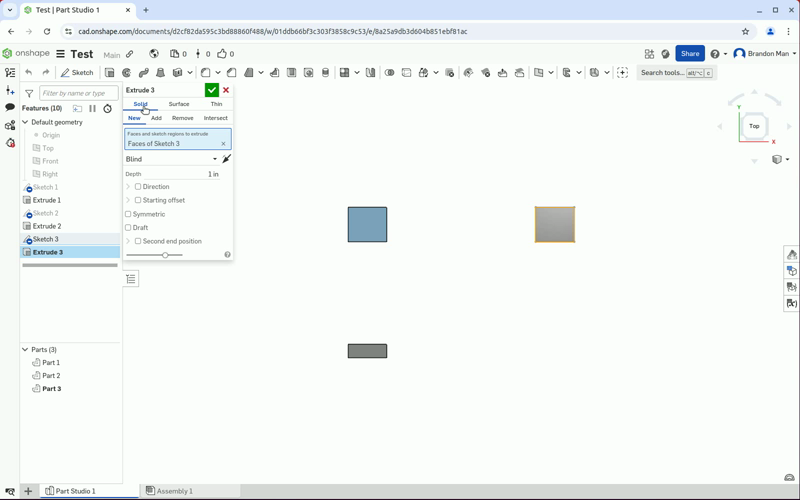
click(143, 106)
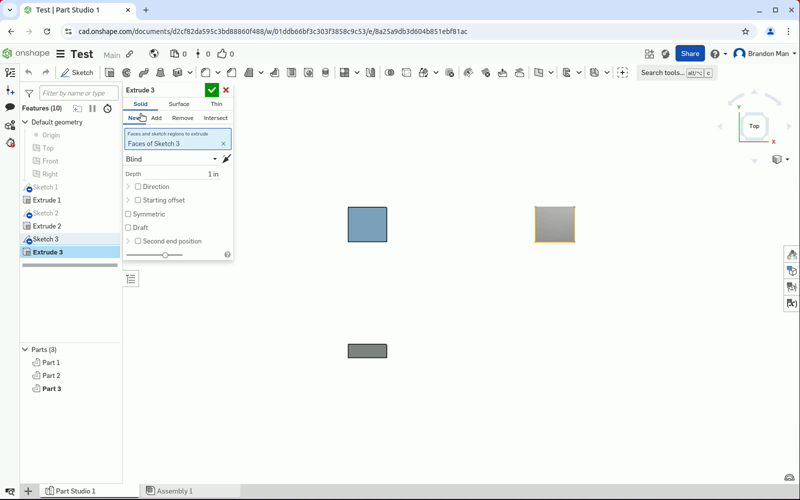
mouse_move(137, 120)
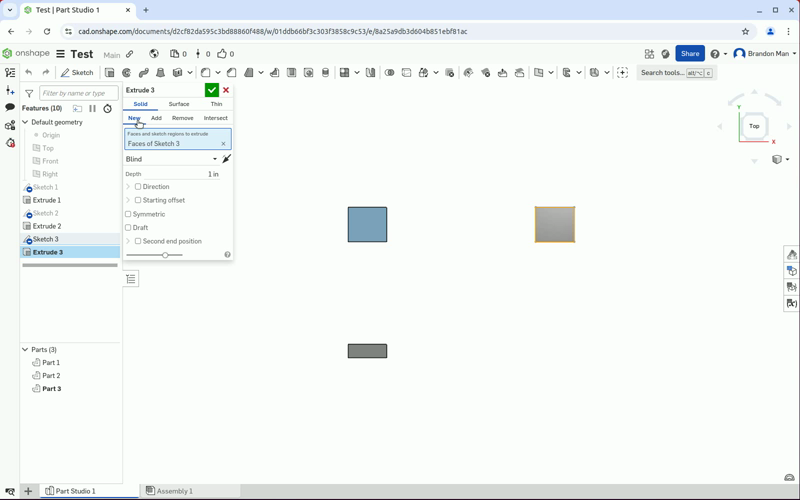
click(137, 120)
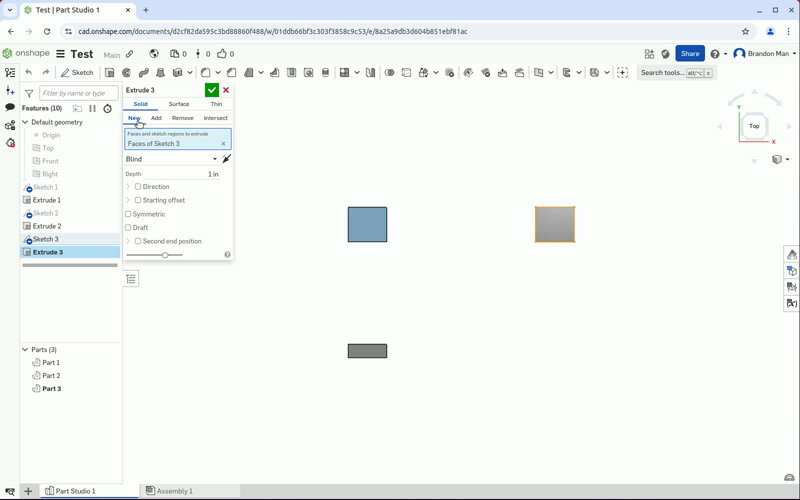
key(tab, 4)
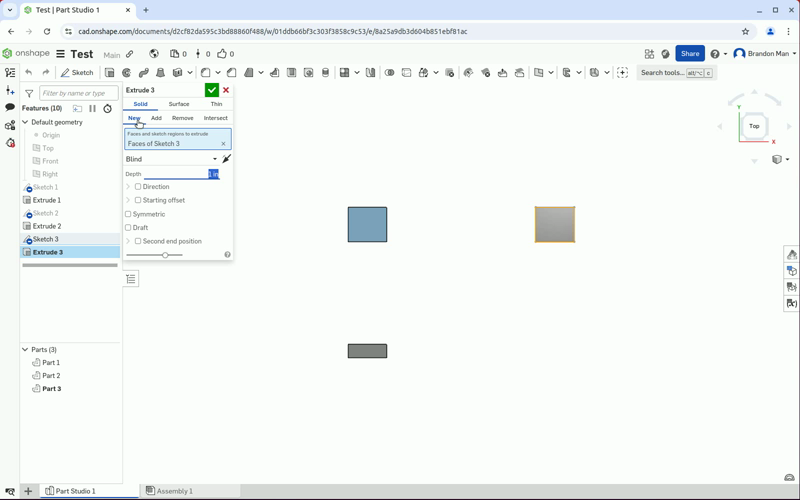
text(4.574)
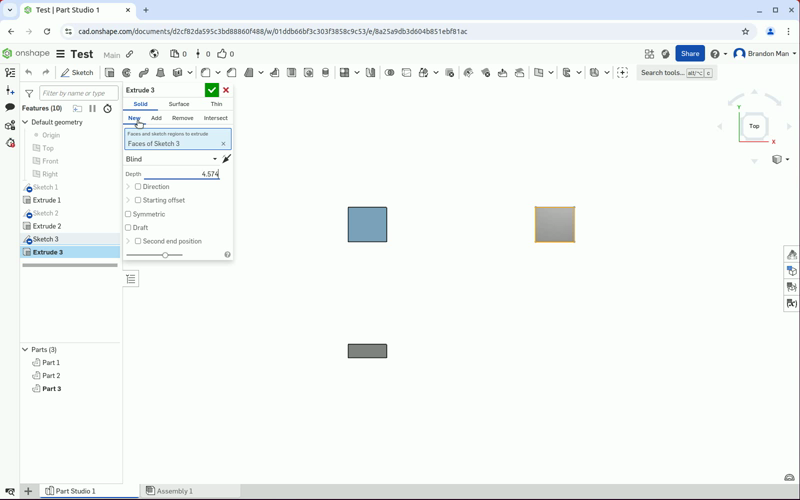
key(enter)
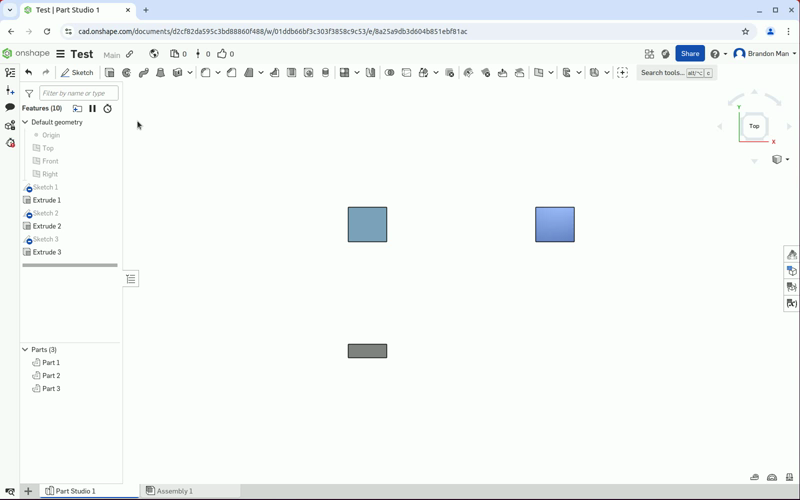
key(shift+h)
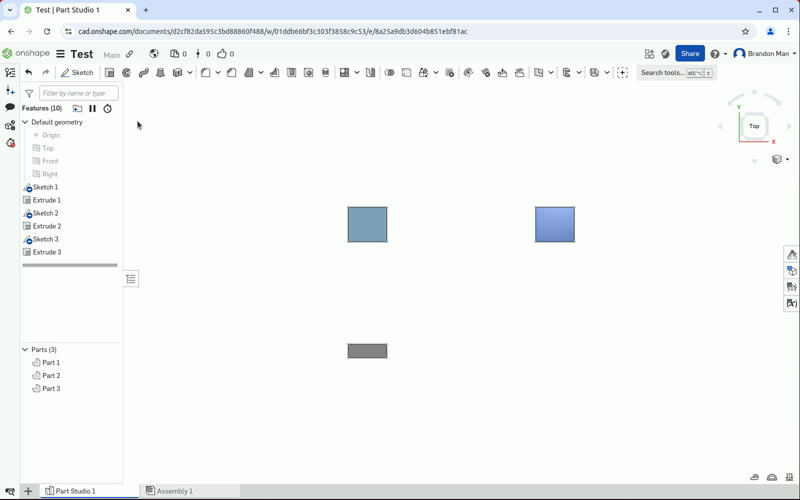
key(shift+h)
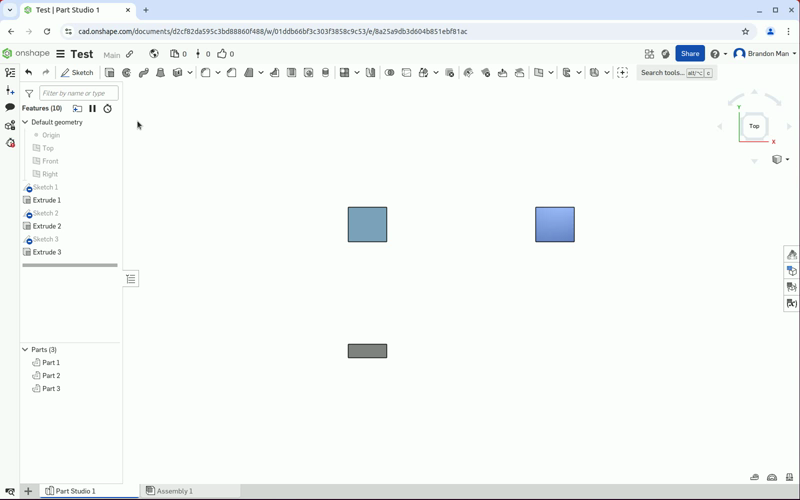
mouse_move(73, 189)
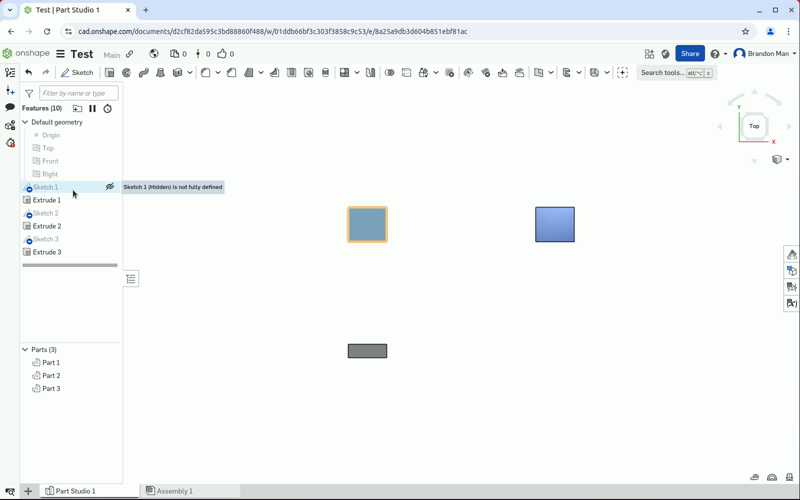
click(73, 189)
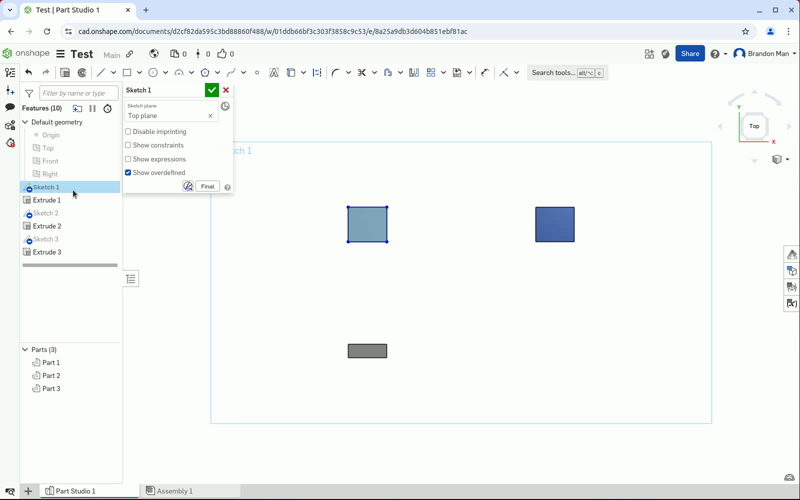
mouse_move(229, 92)
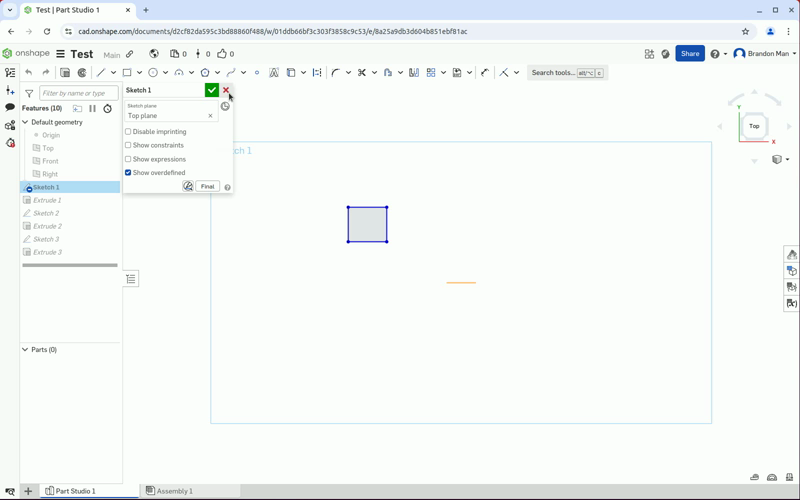
click(229, 92)
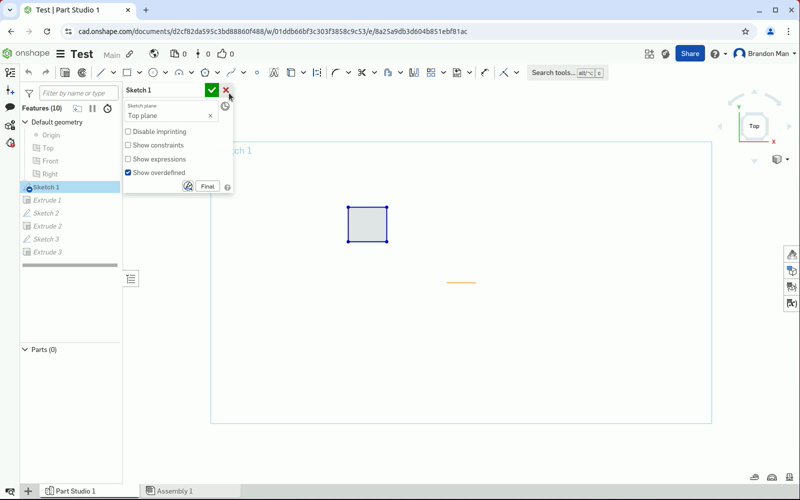
key(shift+s)
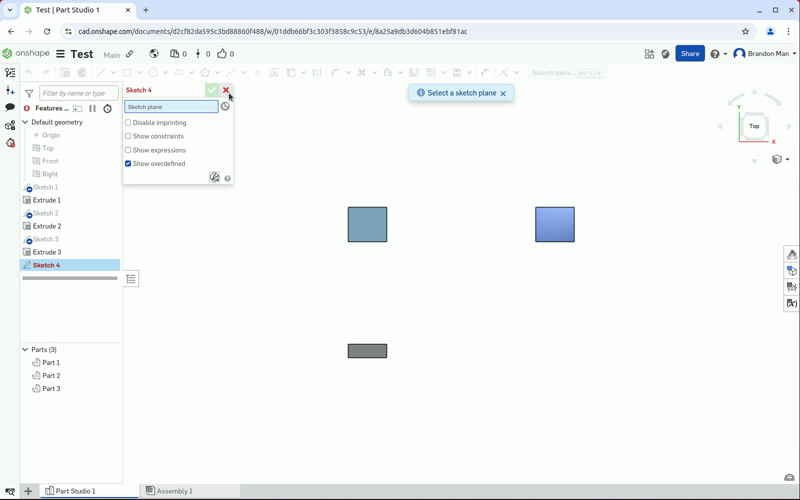
mouse_move(73, 150)
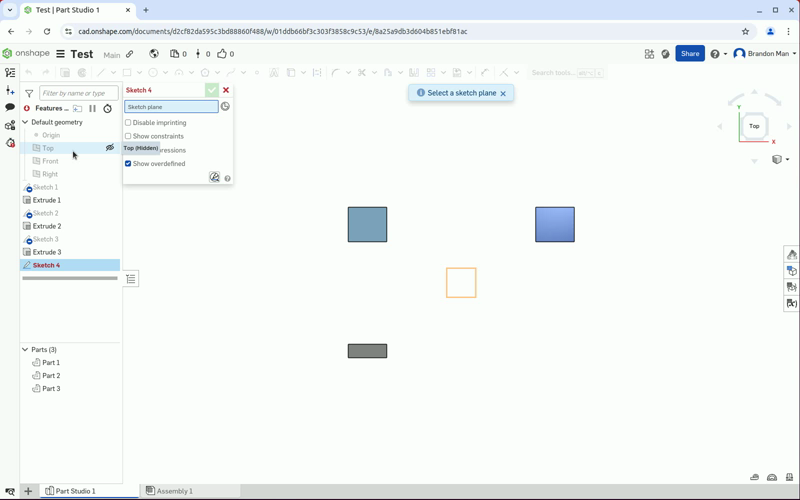
click(73, 150)
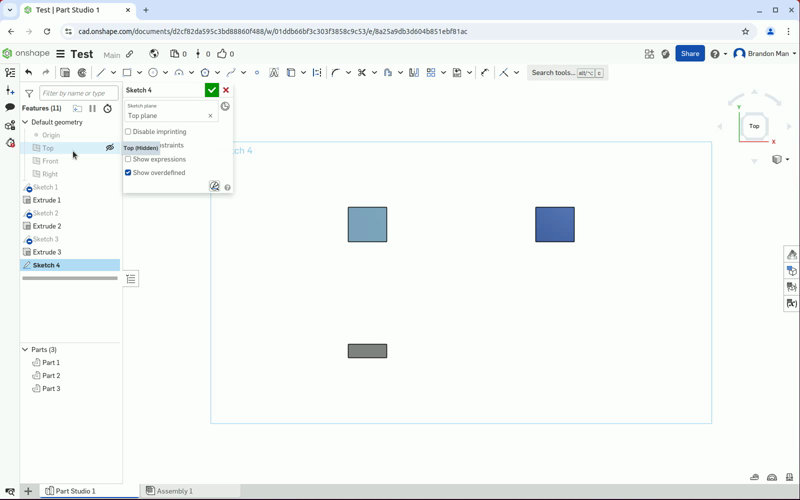
mouse_move(73, 352)
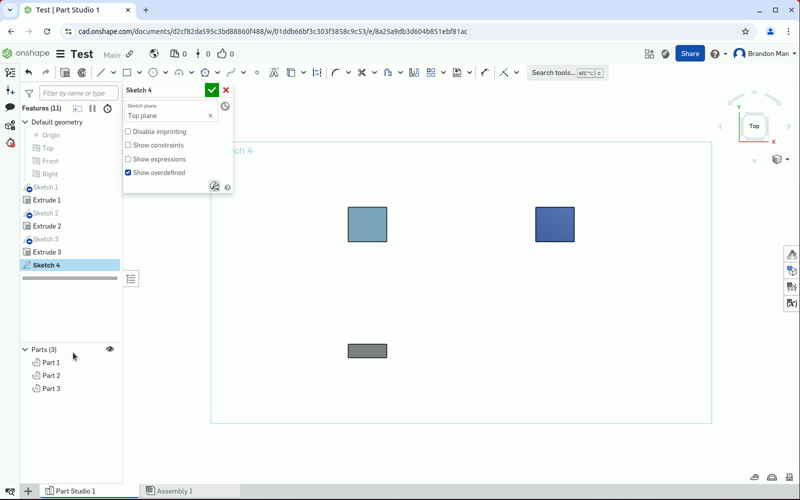
key(y)
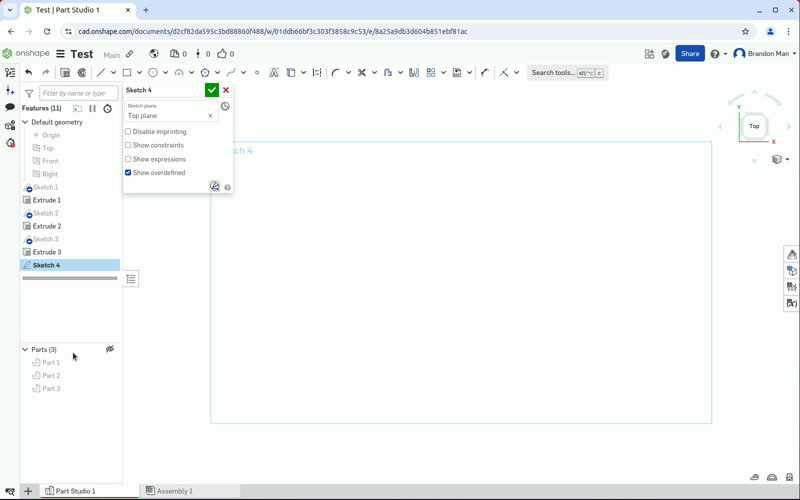
key(l)
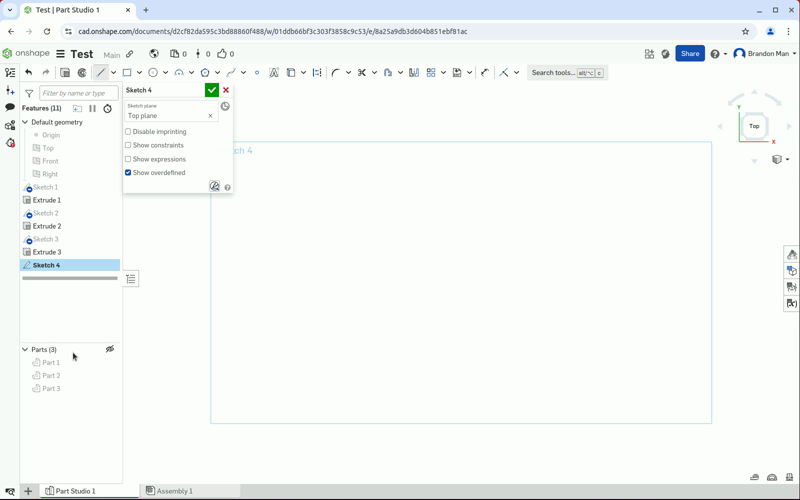
key_down(shift)
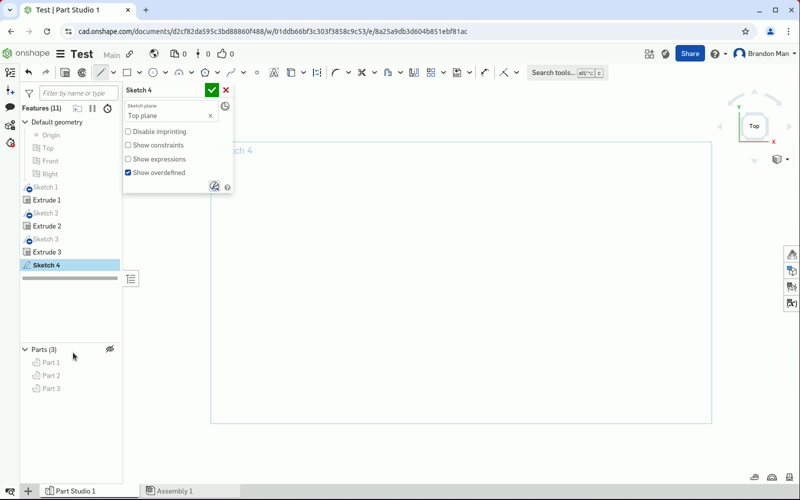
mouse_move(535, 357)
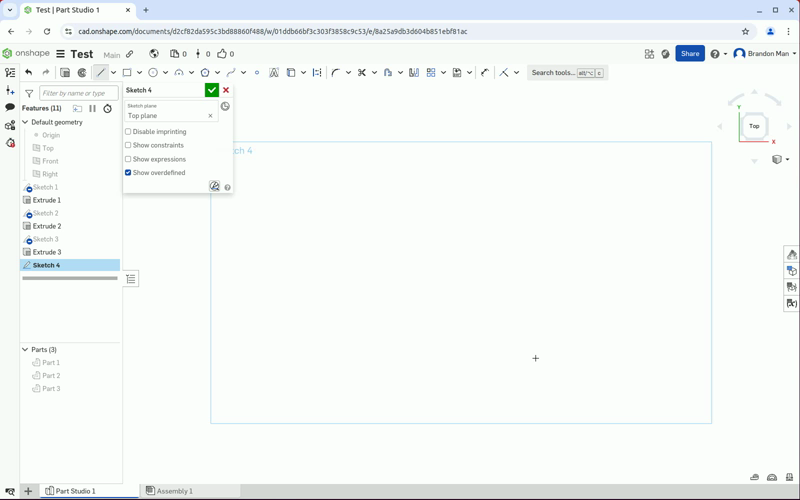
click(535, 357)
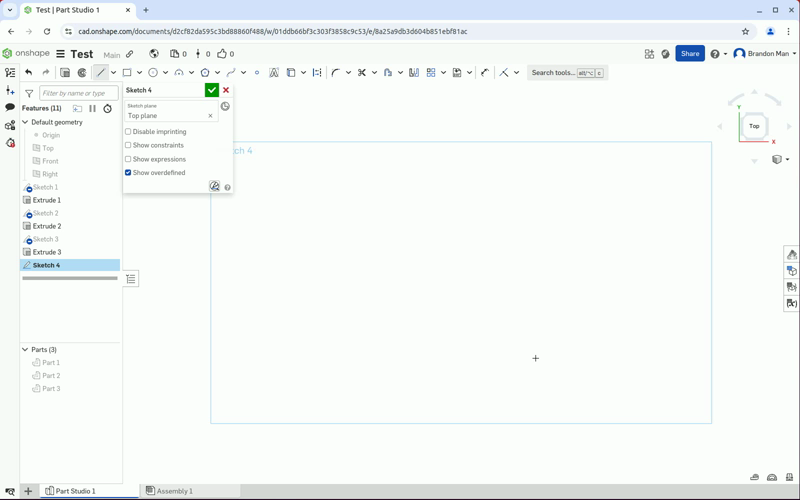
key_up(shift)
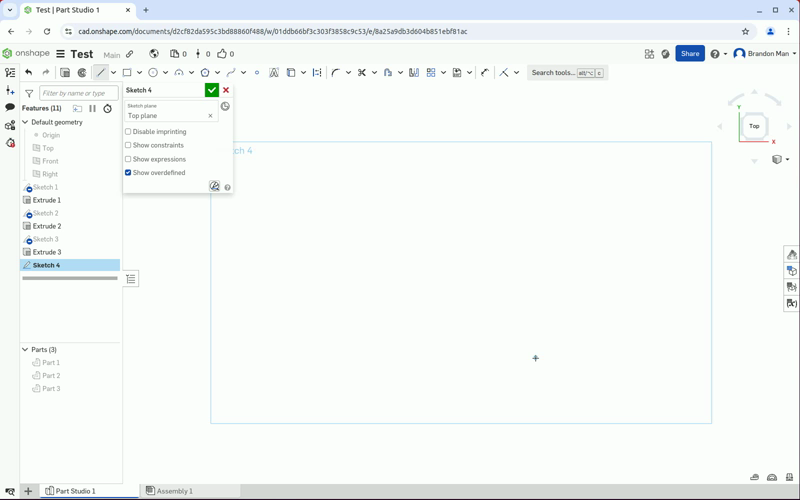
key_down(shift)
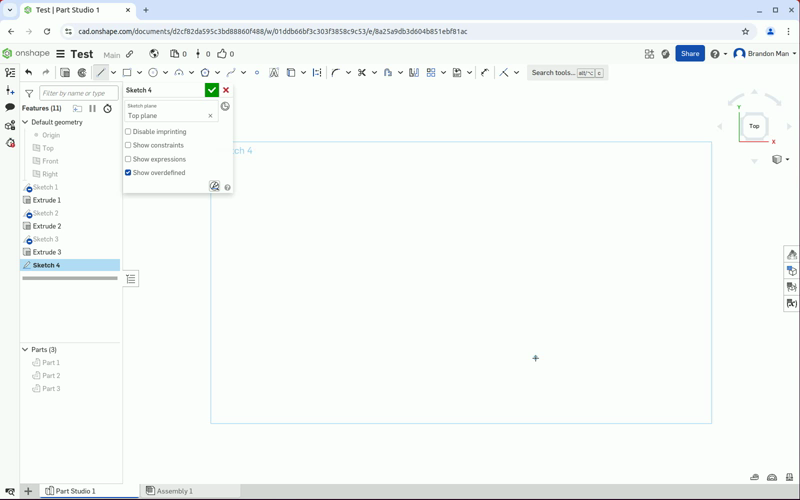
mouse_move(565, 357)
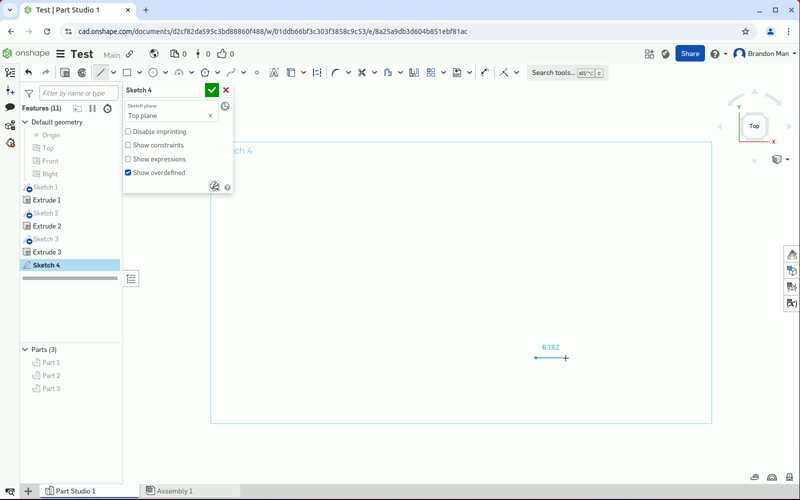
mouse_move(574, 357)
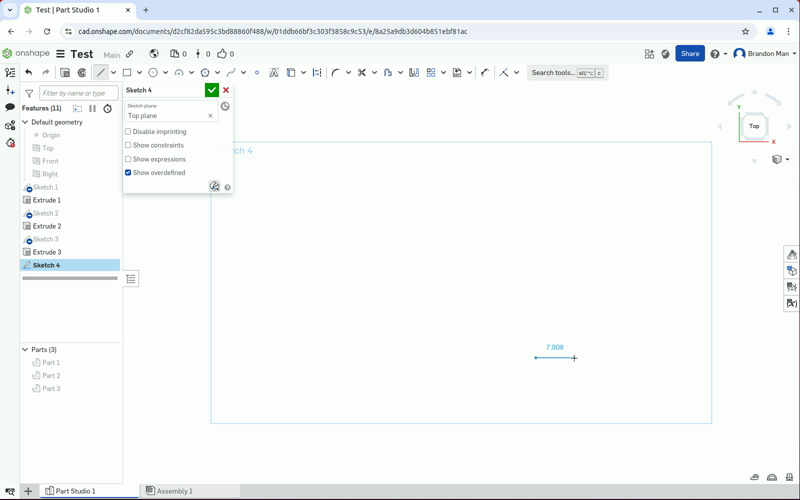
click(574, 357)
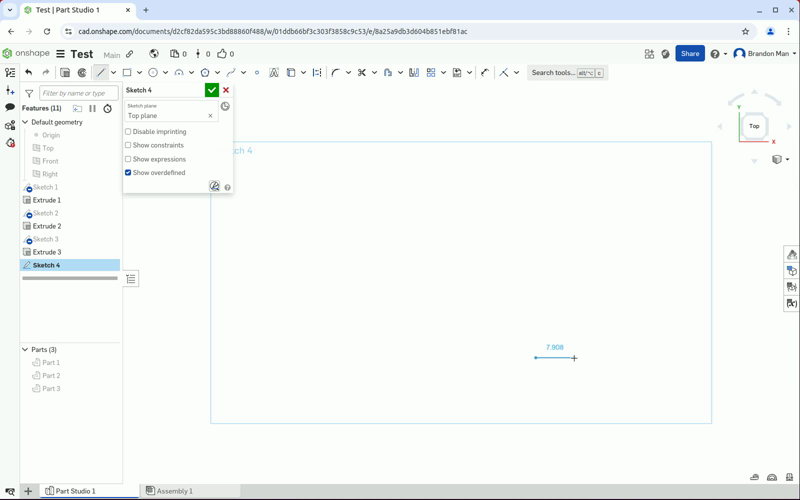
key_up(shift)
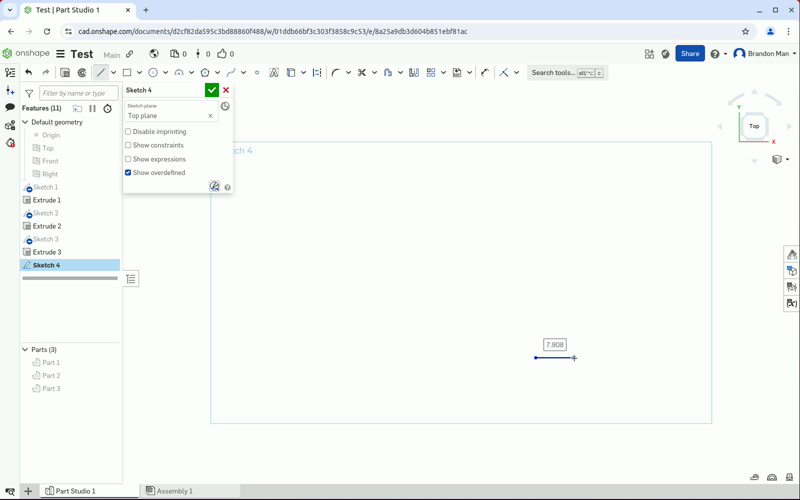
key_down(shift)
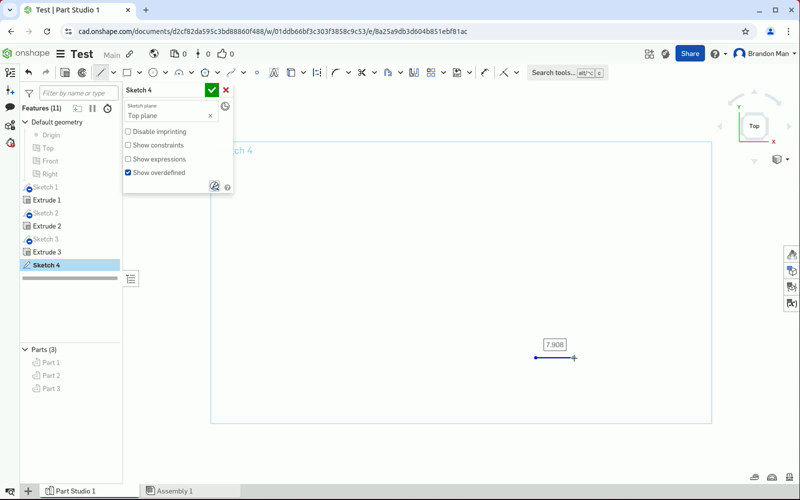
mouse_move(589, 357)
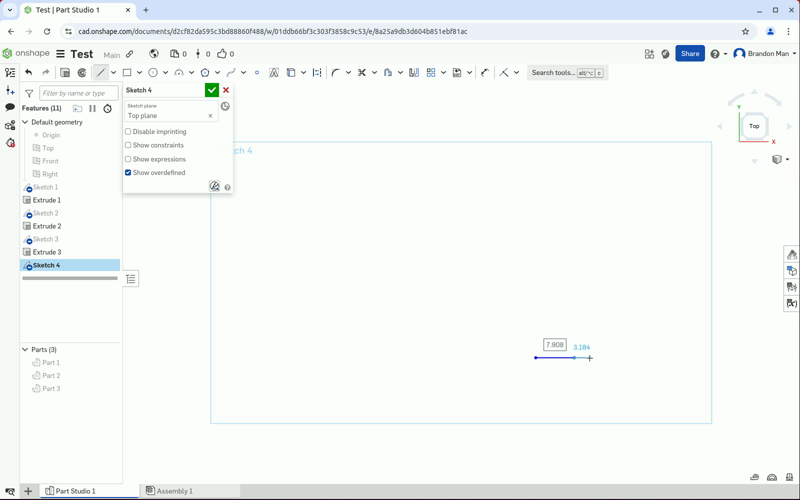
mouse_move(574, 337)
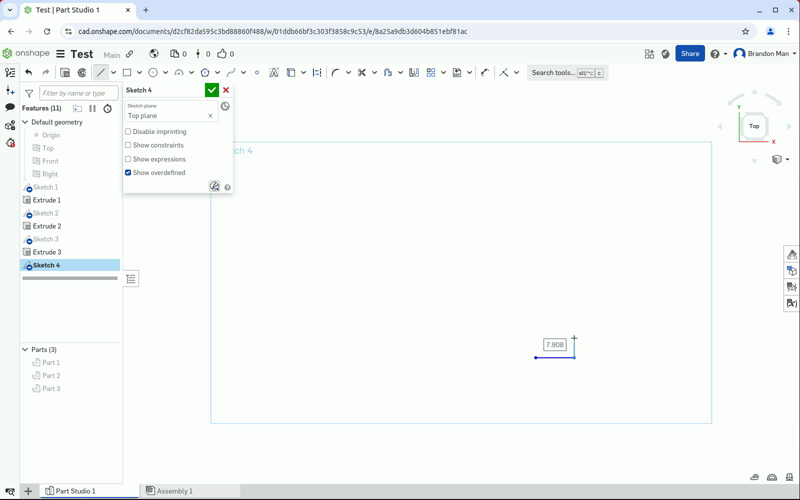
click(574, 337)
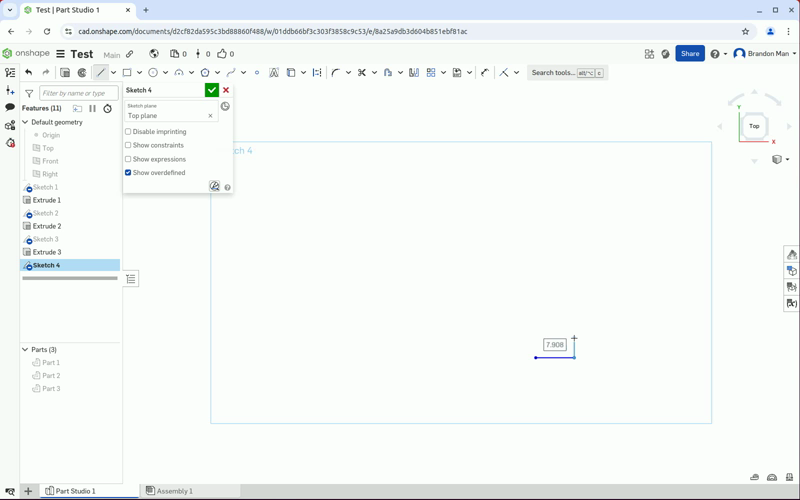
key_up(shift)
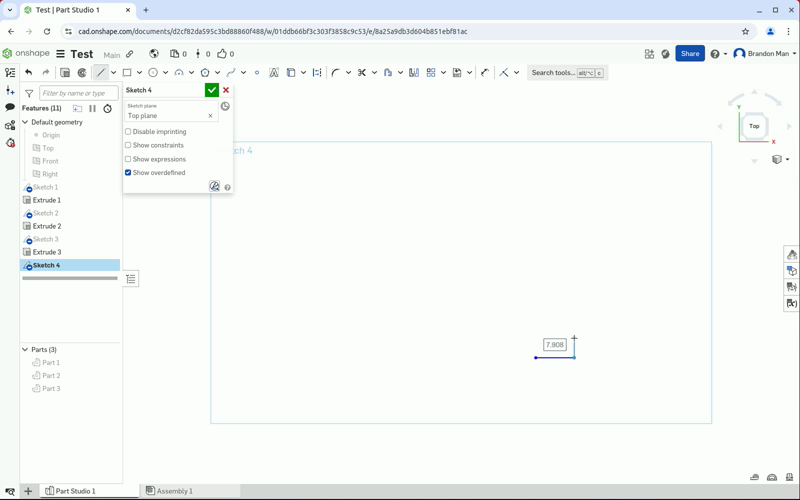
key_down(shift)
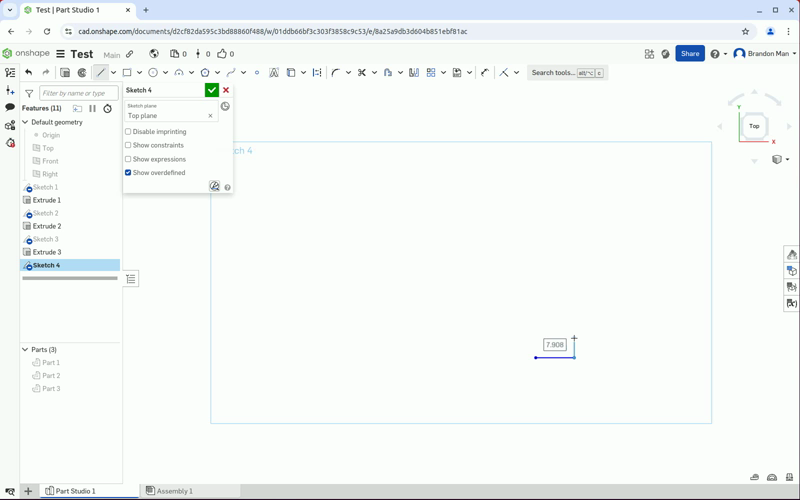
mouse_move(589, 337)
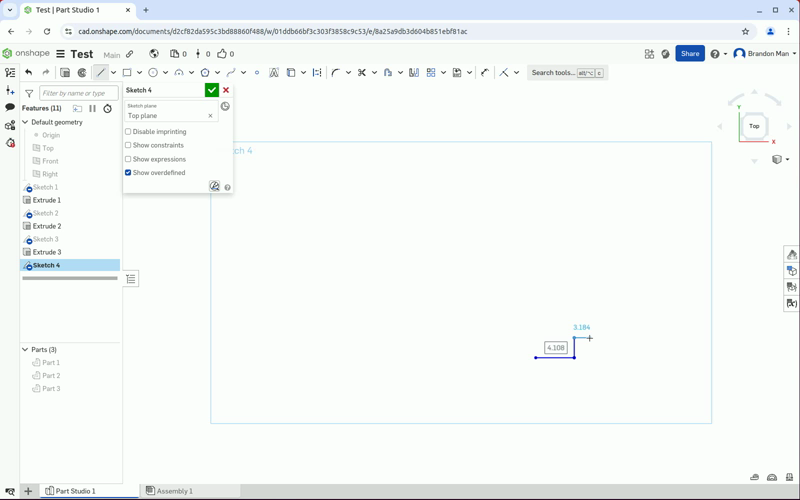
mouse_move(535, 337)
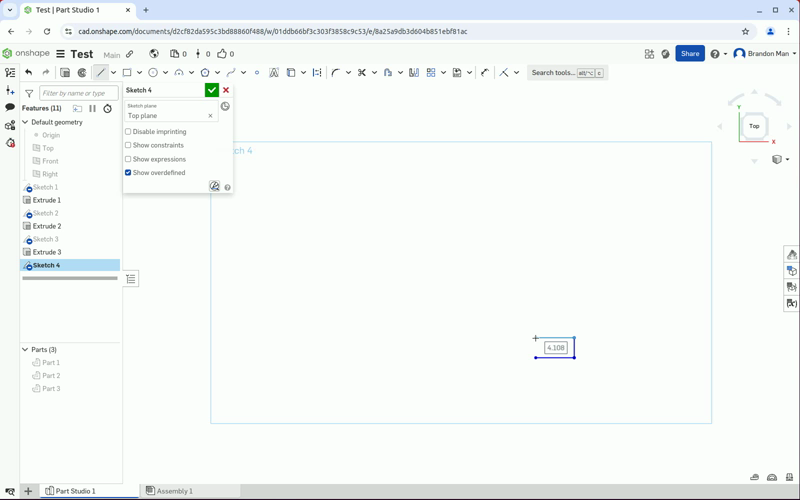
click(535, 337)
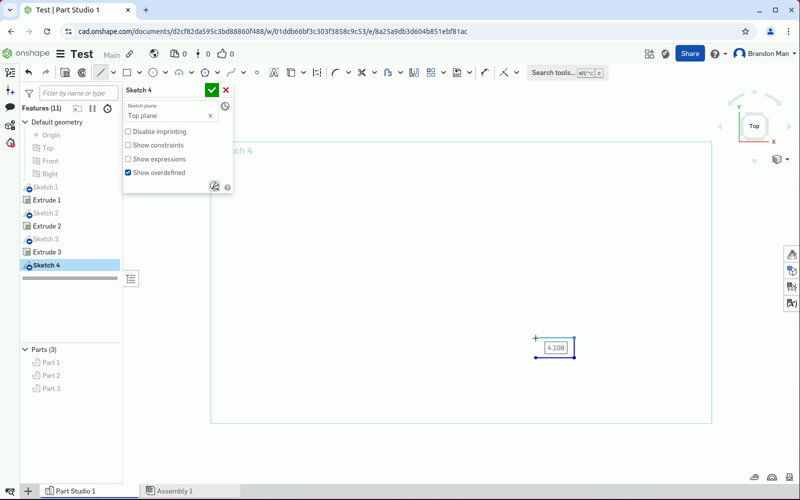
key_up(shift)
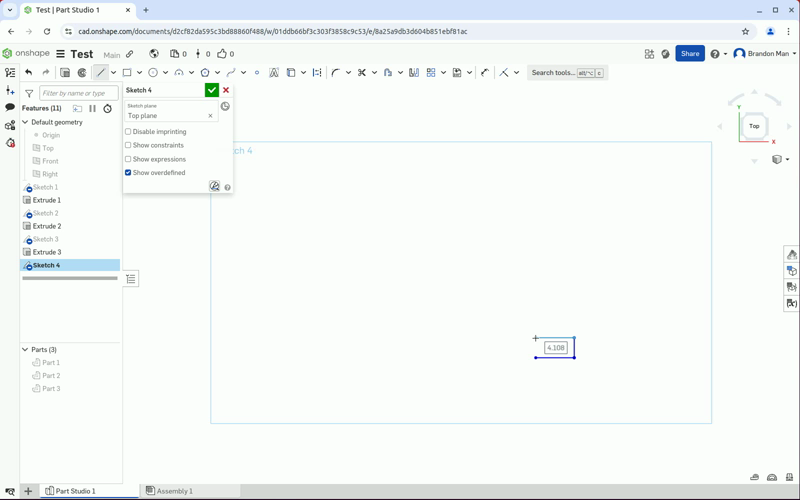
mouse_move(565, 337)
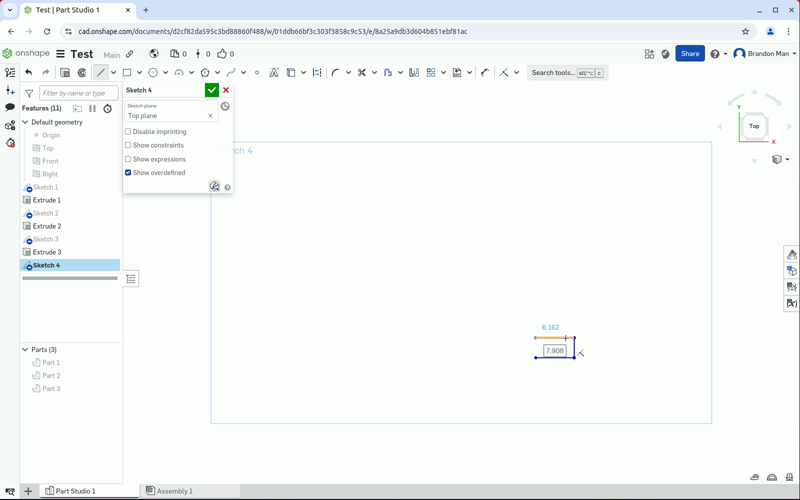
key_down(shift)
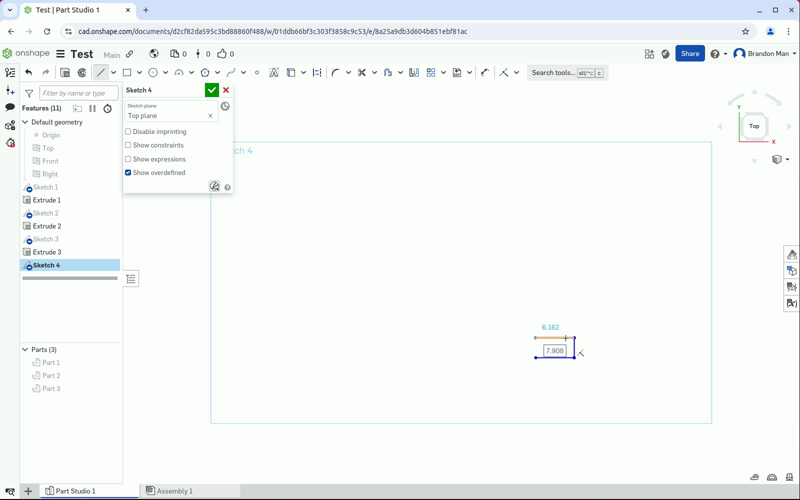
mouse_move(535, 357)
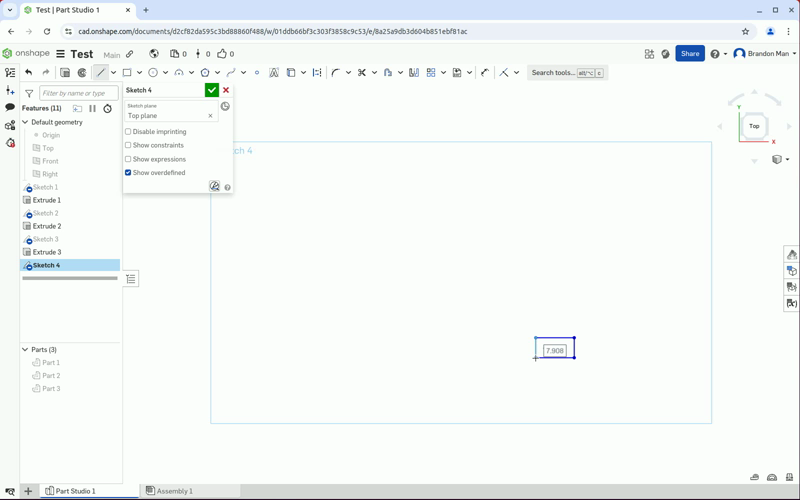
key_up(shift)
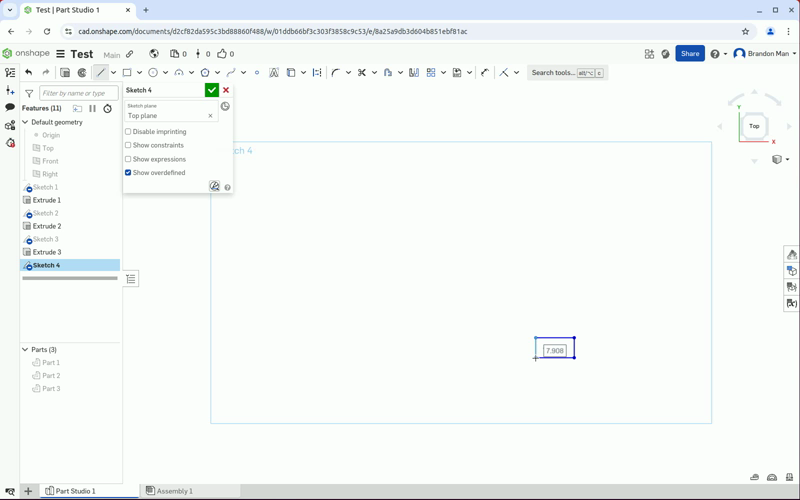
click(535, 357)
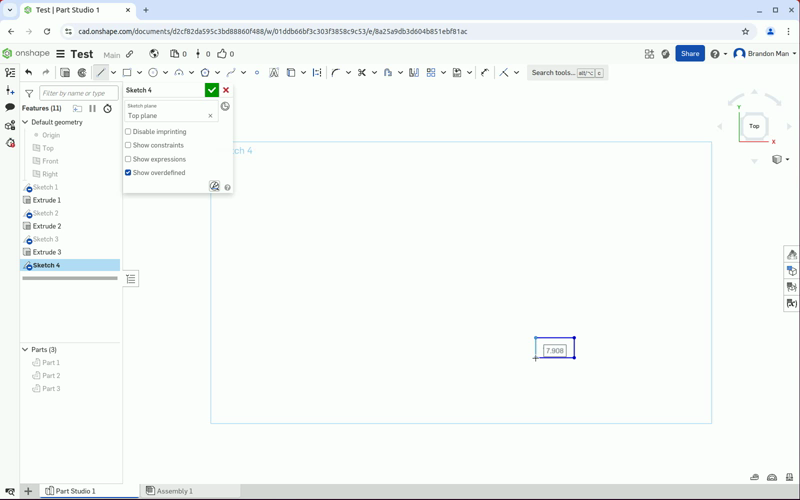
key(esc)
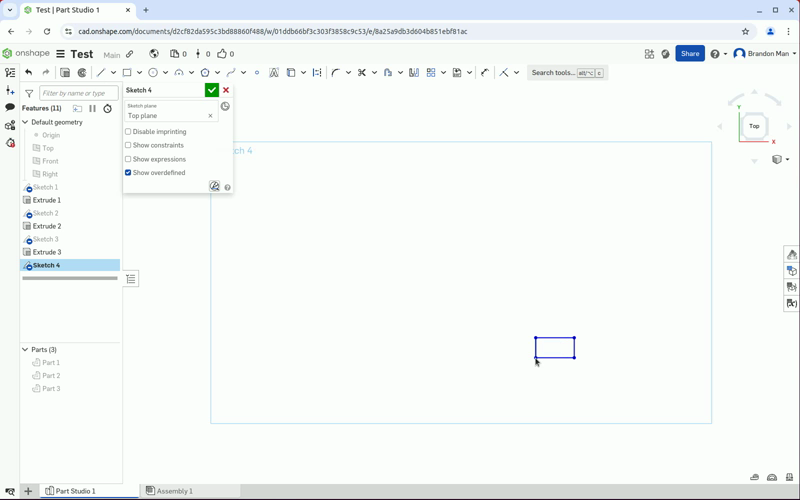
mouse_move(540, 347)
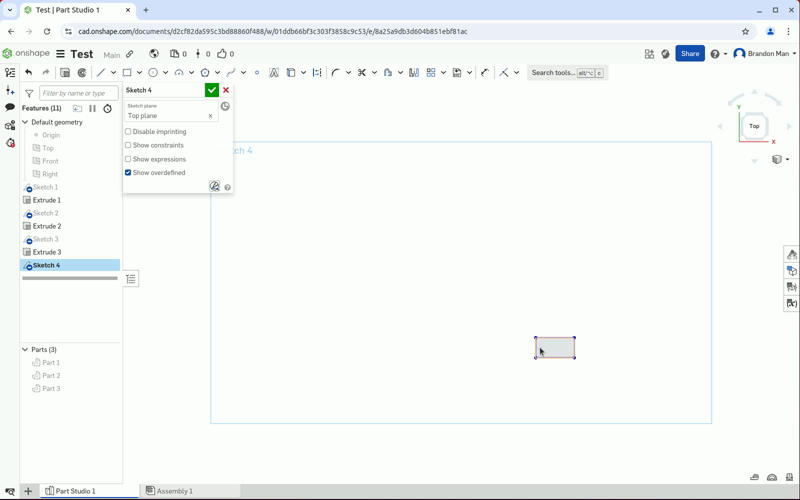
scroll(6)
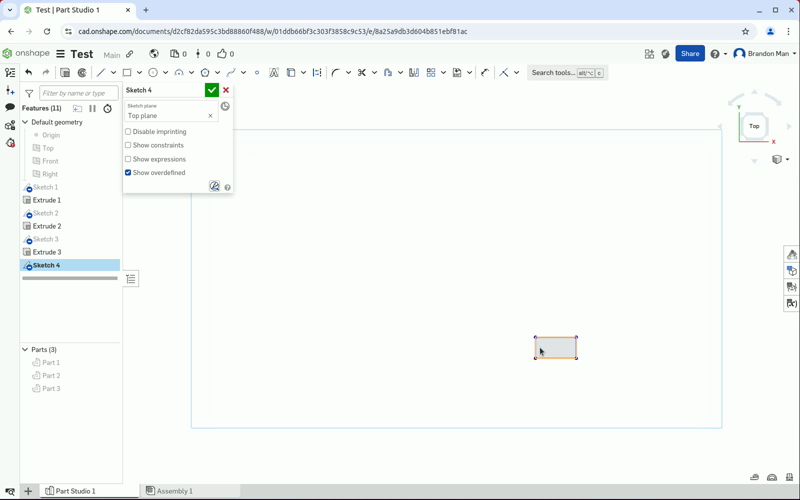
scroll(6)
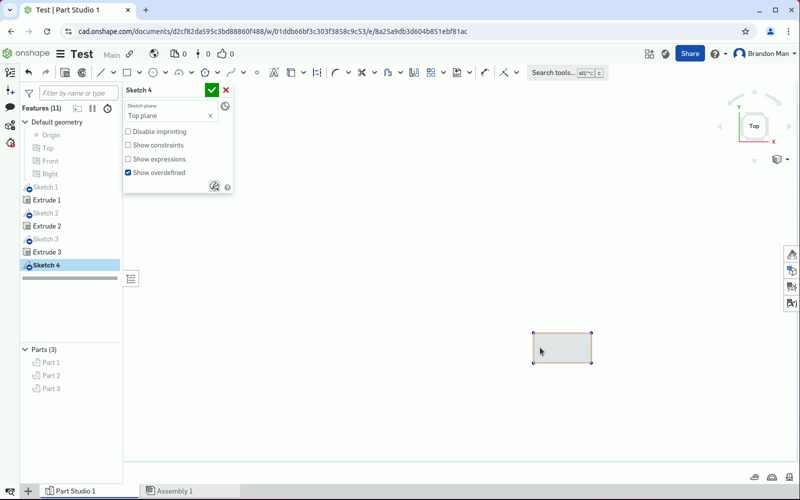
scroll(6)
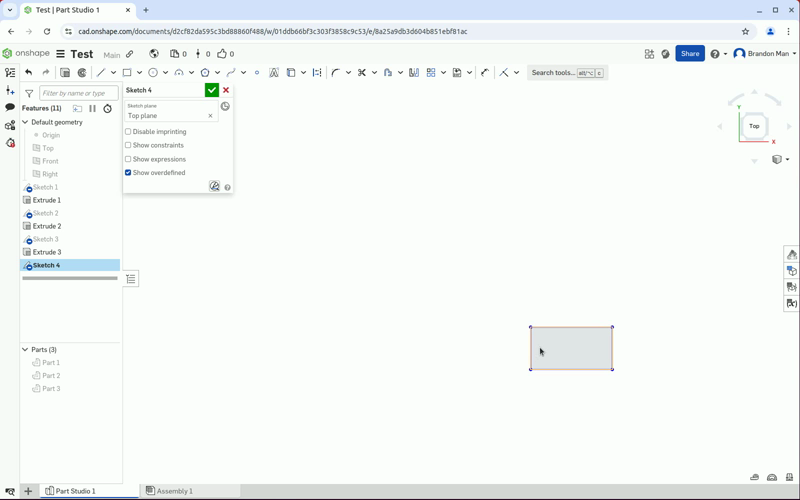
scroll(6)
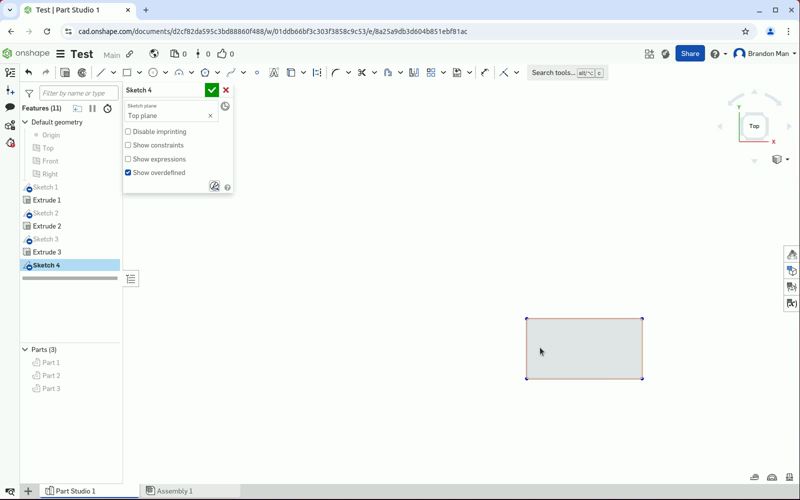
scroll(6)
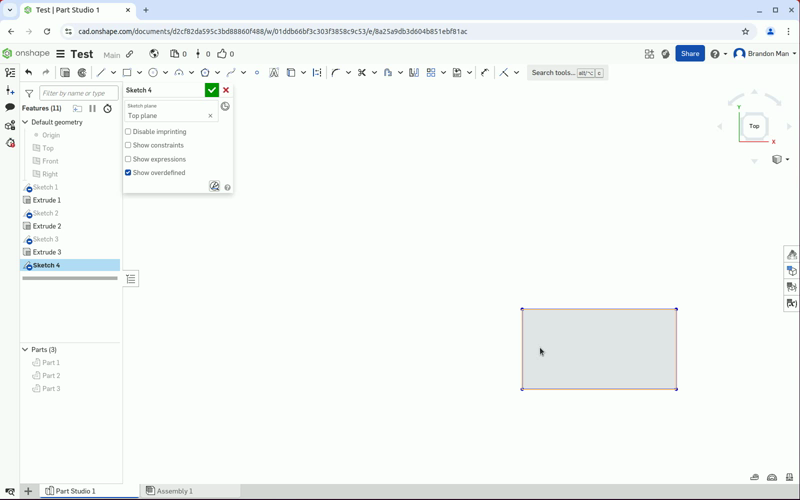
scroll(6)
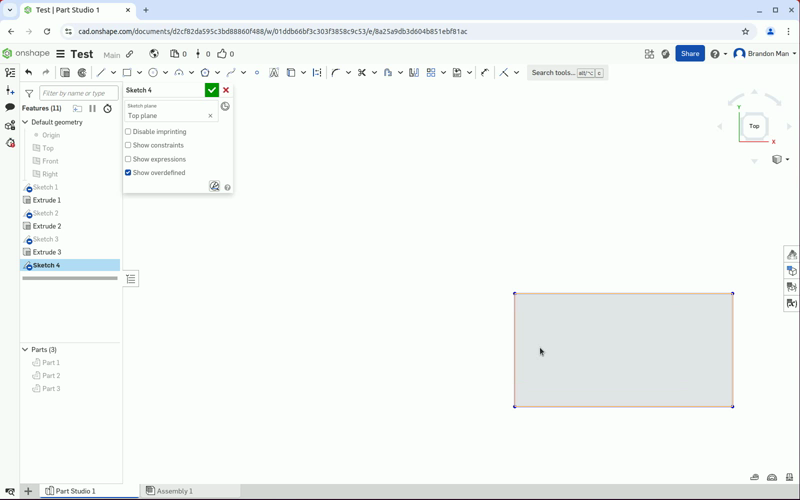
scroll(6)
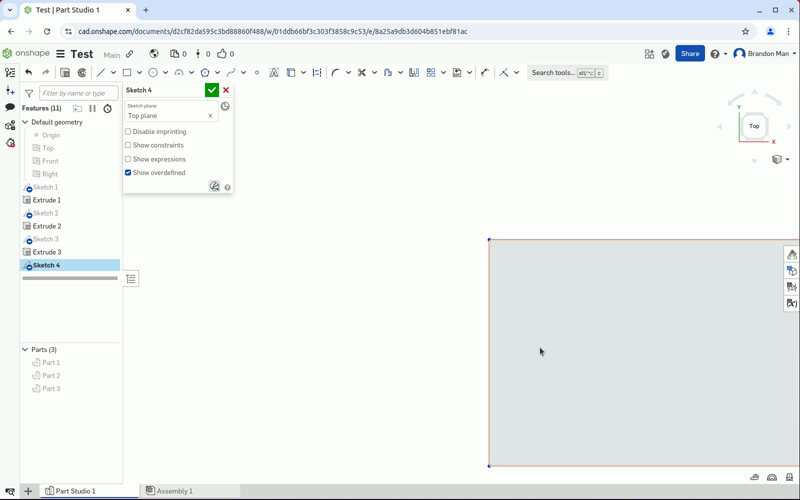
click(540, 347)
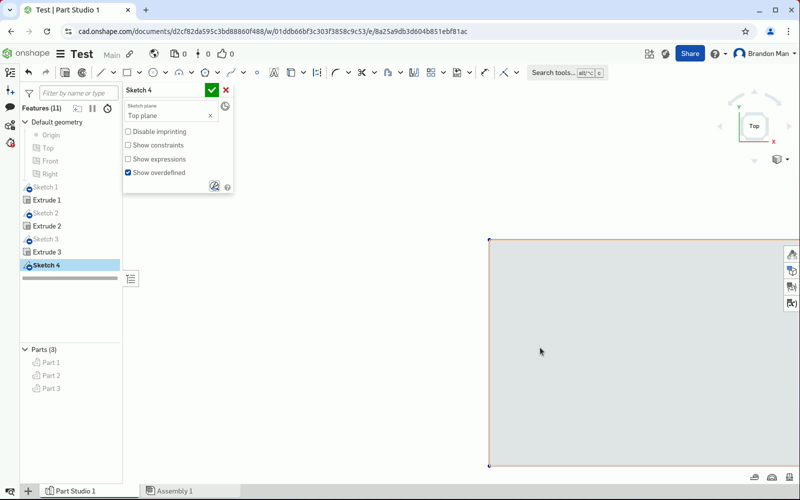
scroll(-6)
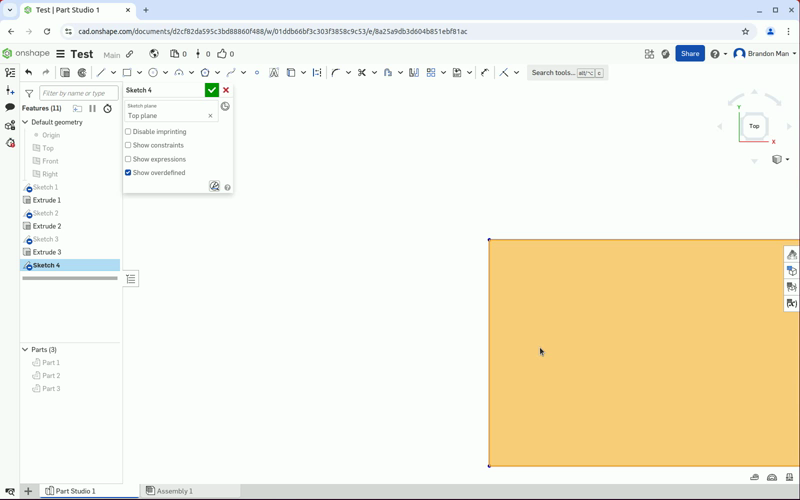
scroll(-6)
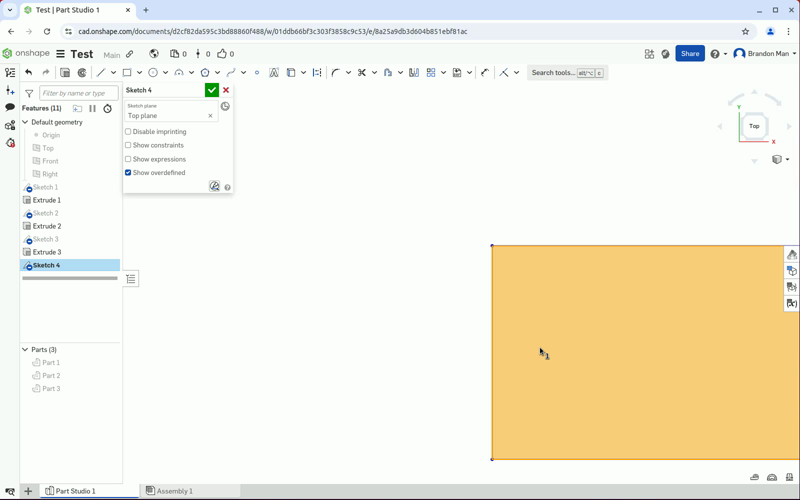
scroll(-6)
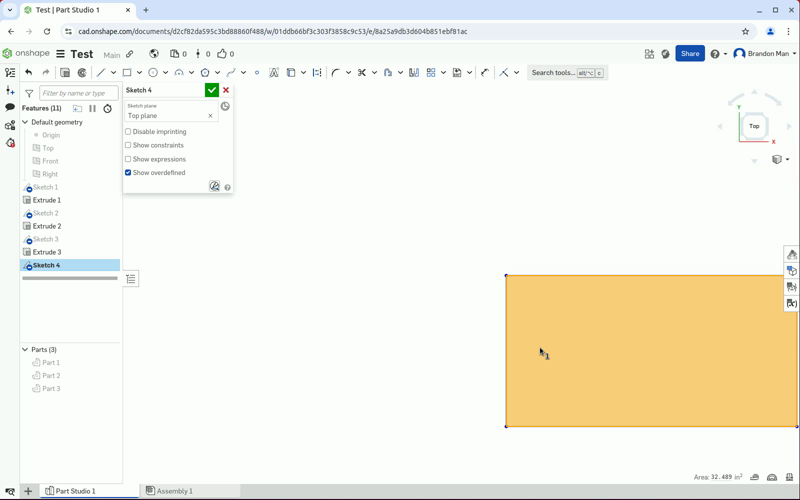
scroll(-6)
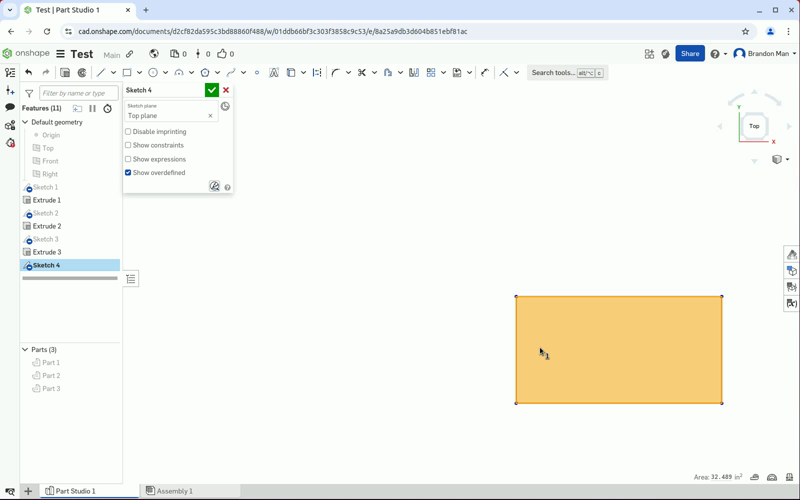
scroll(-6)
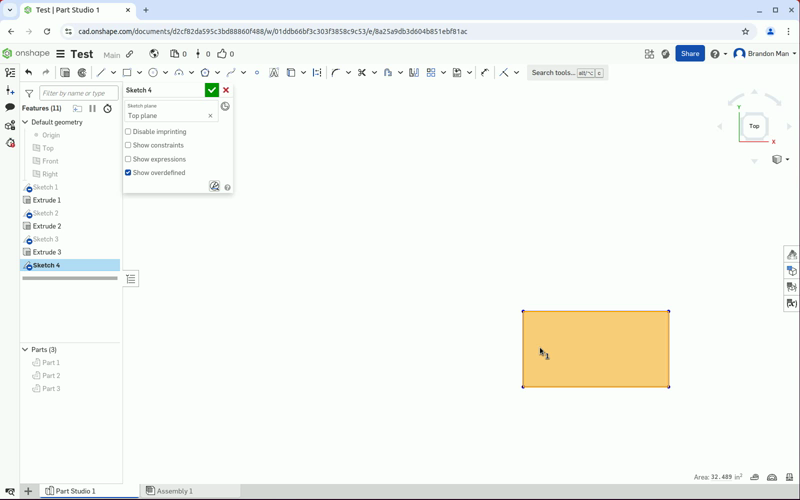
scroll(-6)
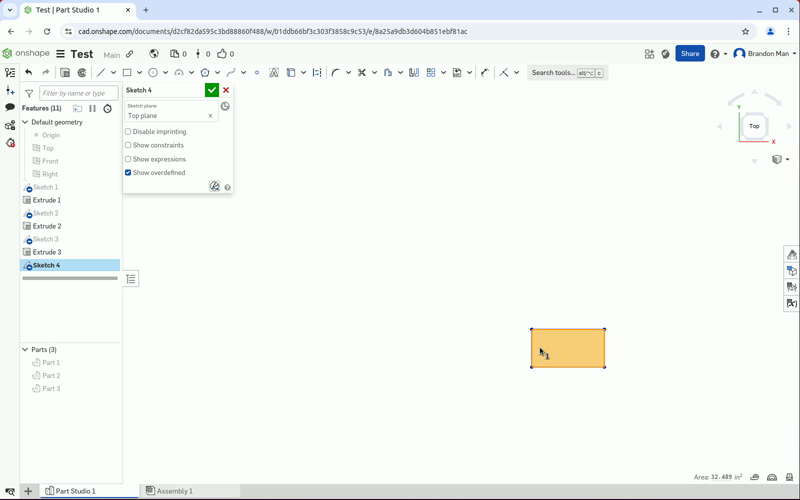
scroll(-6)
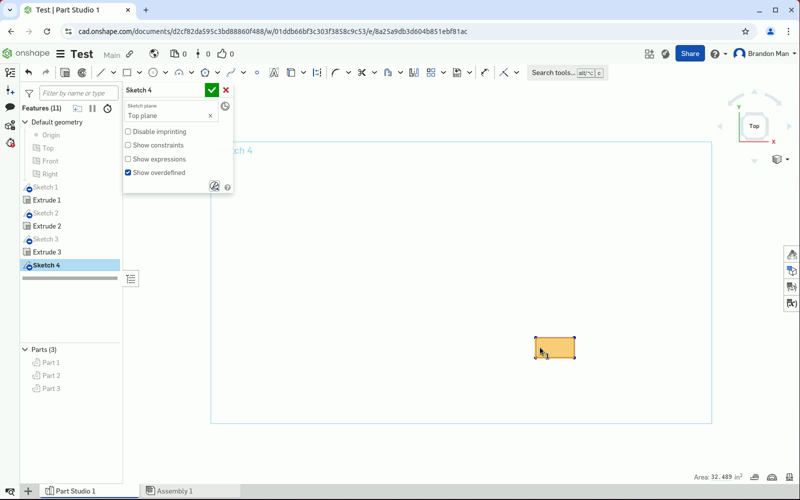
mouse_move(73, 352)
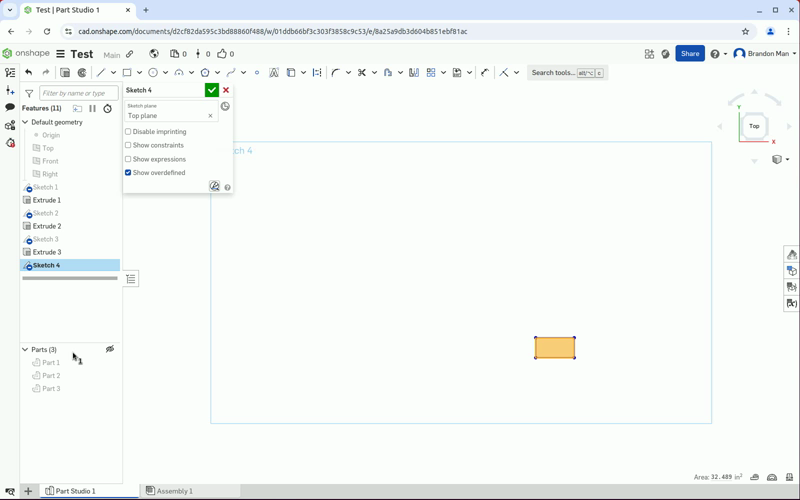
key(shift+y)
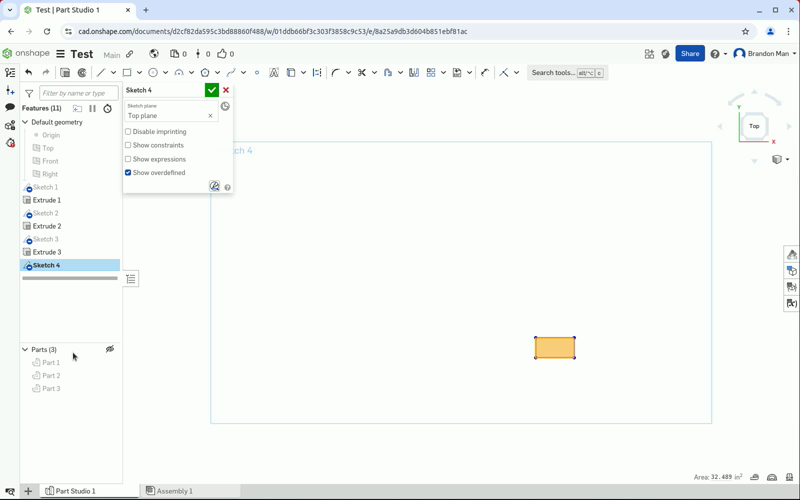
key(shift+e)
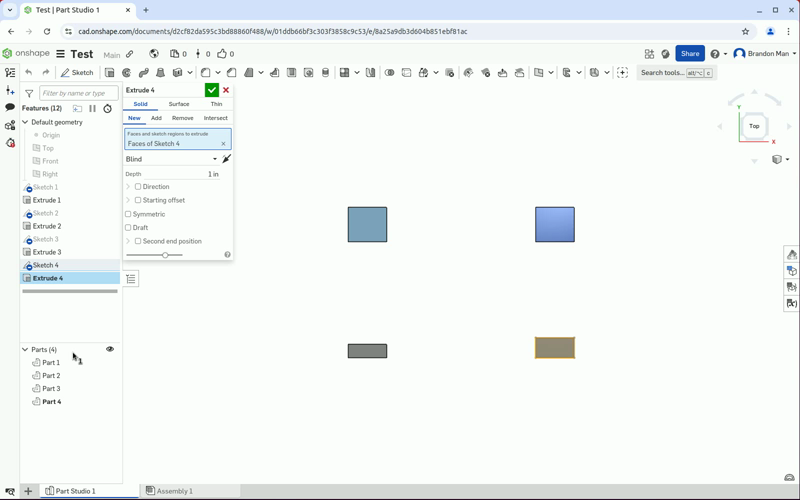
mouse_move(143, 106)
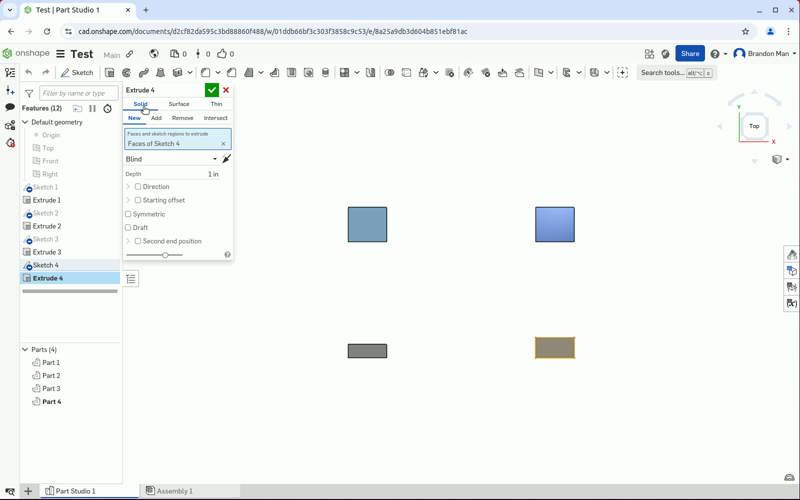
click(143, 106)
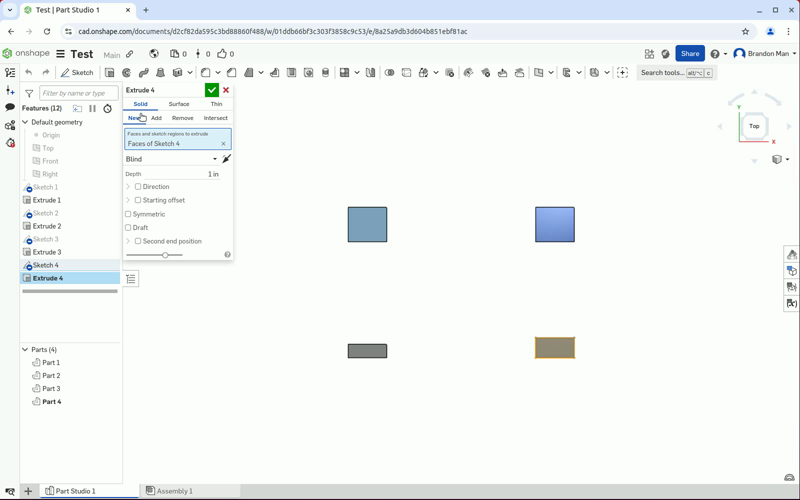
mouse_move(137, 120)
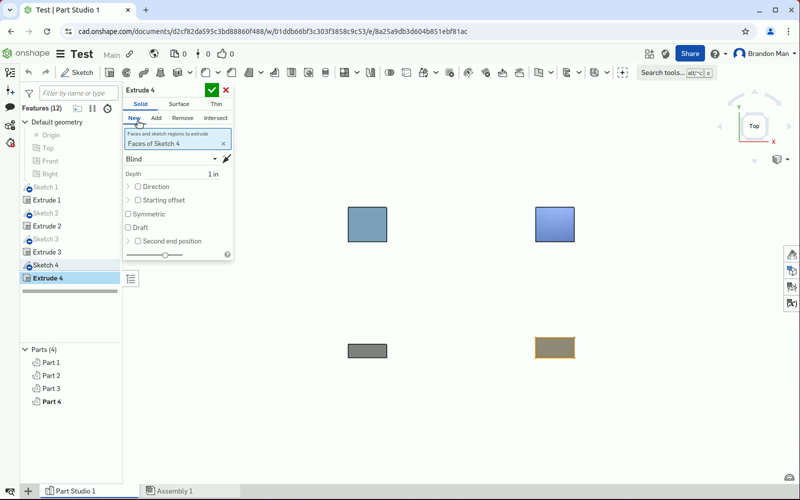
click(137, 120)
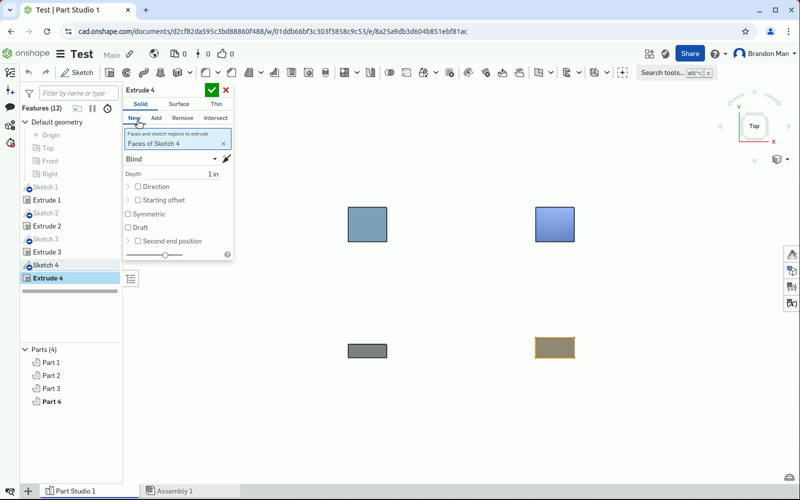
key(tab, 4)
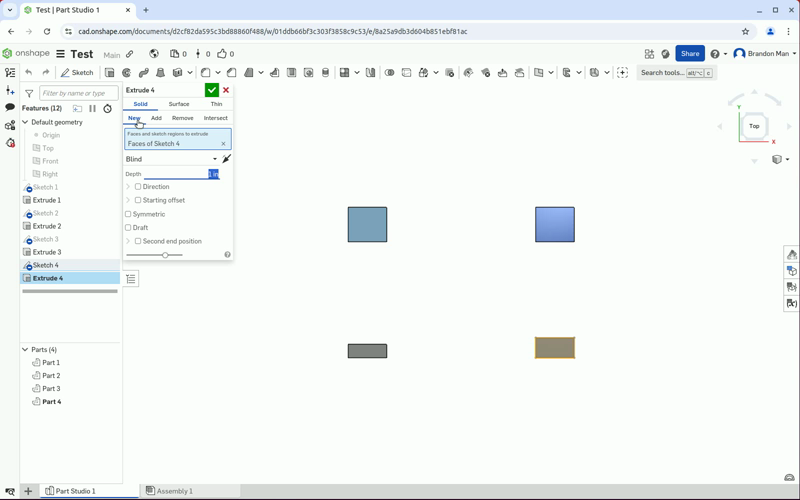
text(4.574)
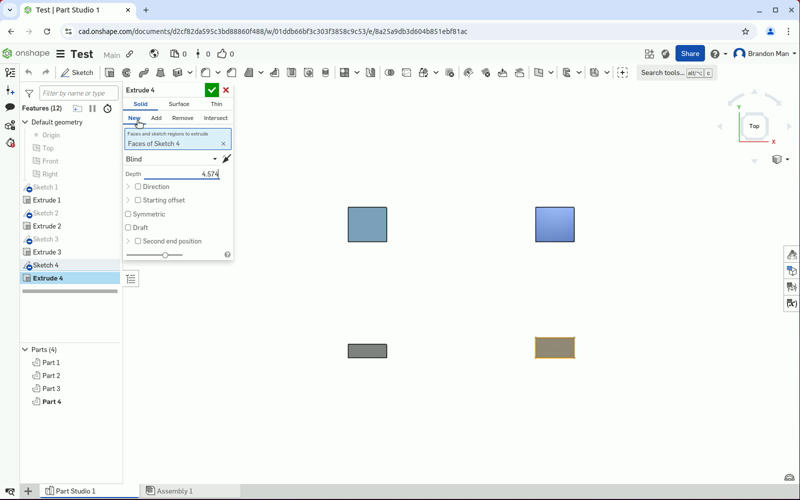
key(enter)
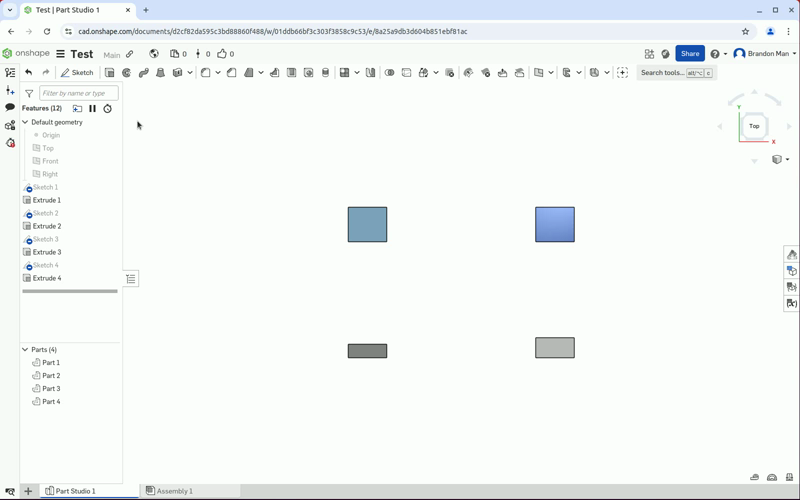
key(shift+h)
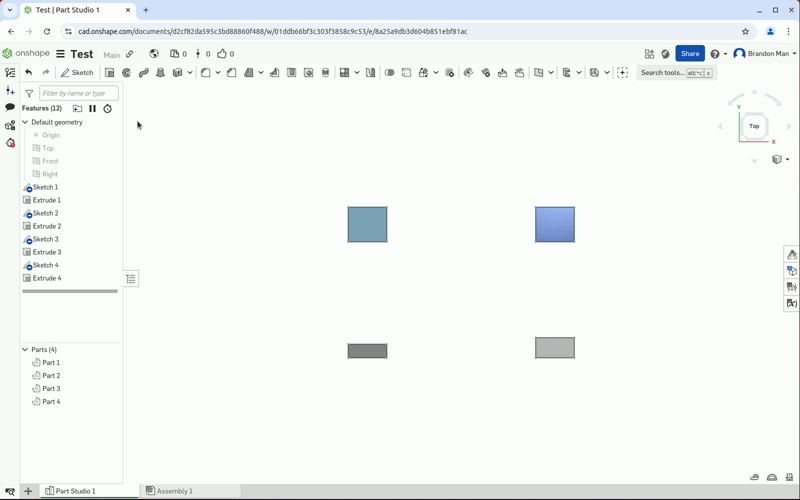
key(shift+h)
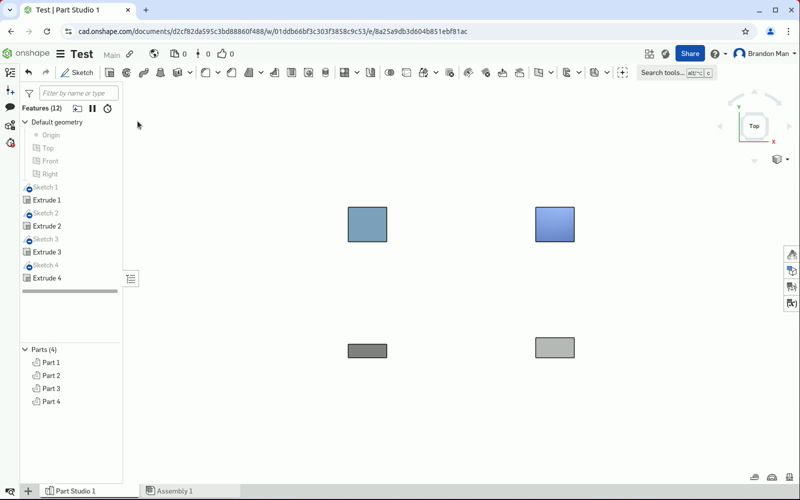
mouse_move(73, 189)
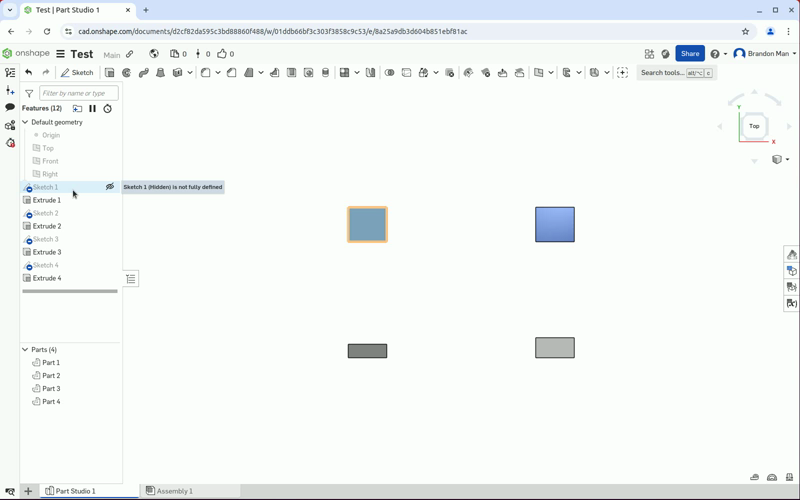
click(73, 189)
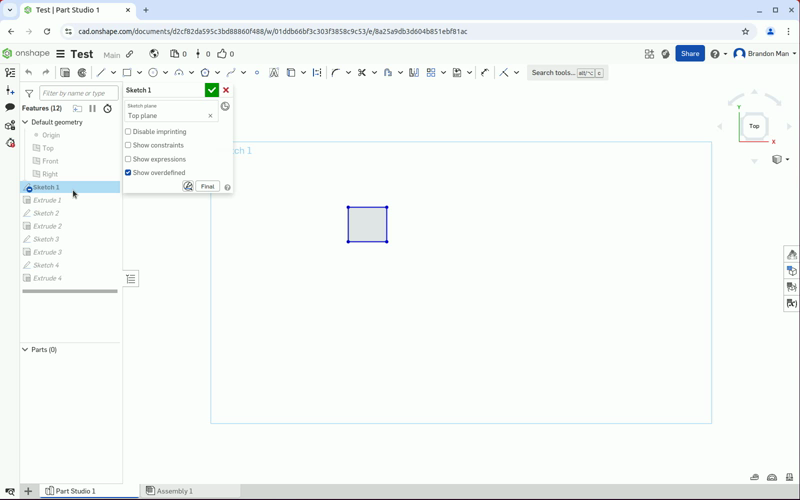
mouse_move(229, 92)
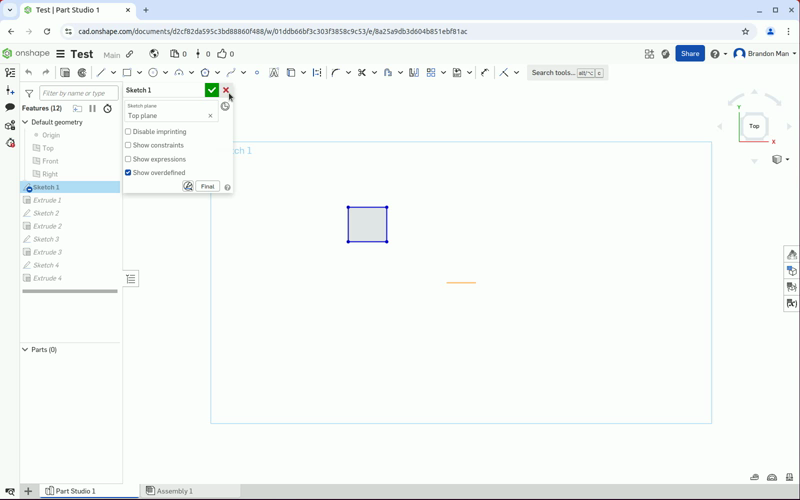
click(229, 92)
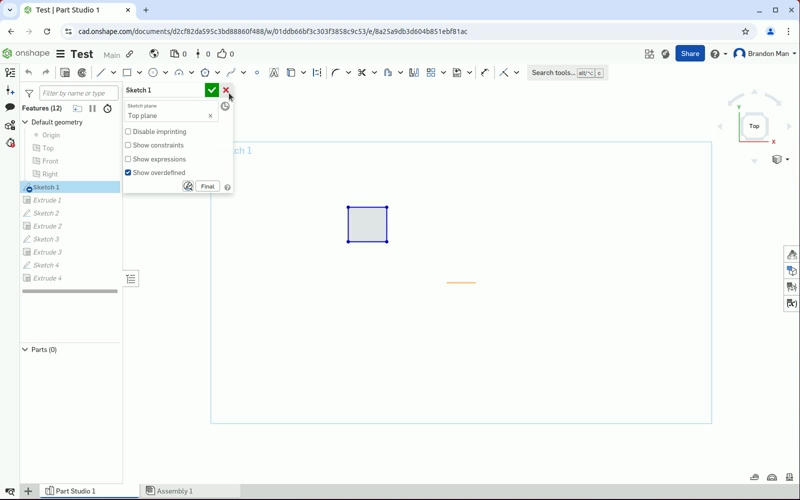
key(shift+s)
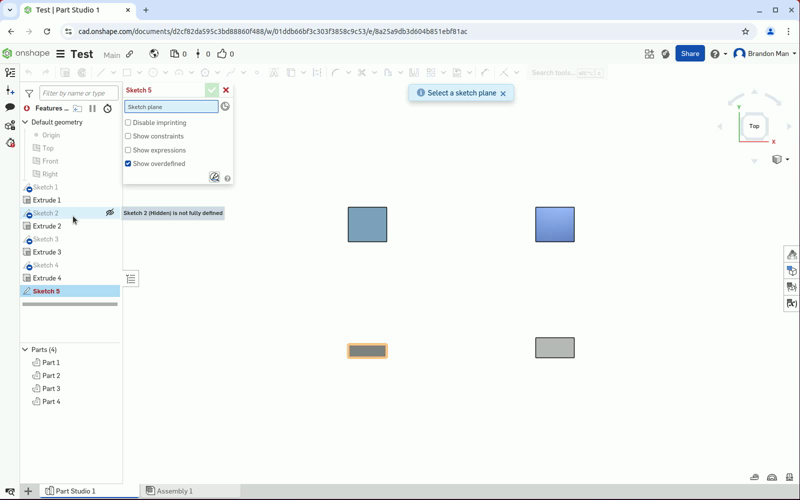
scroll(3)
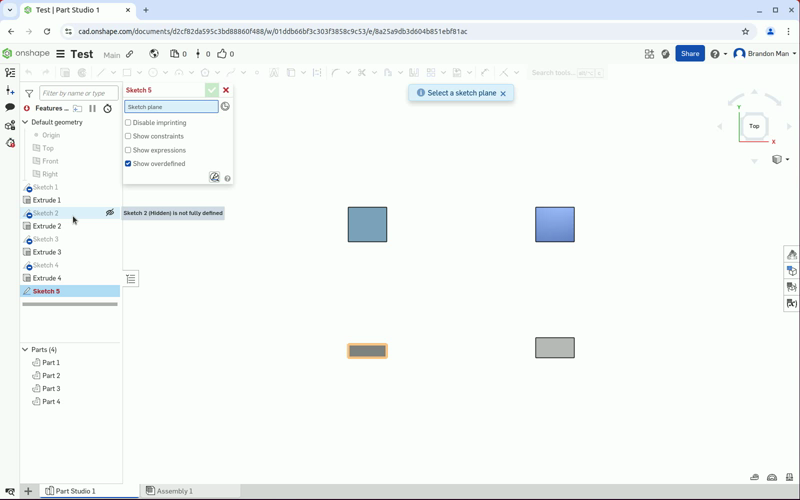
mouse_move(73, 150)
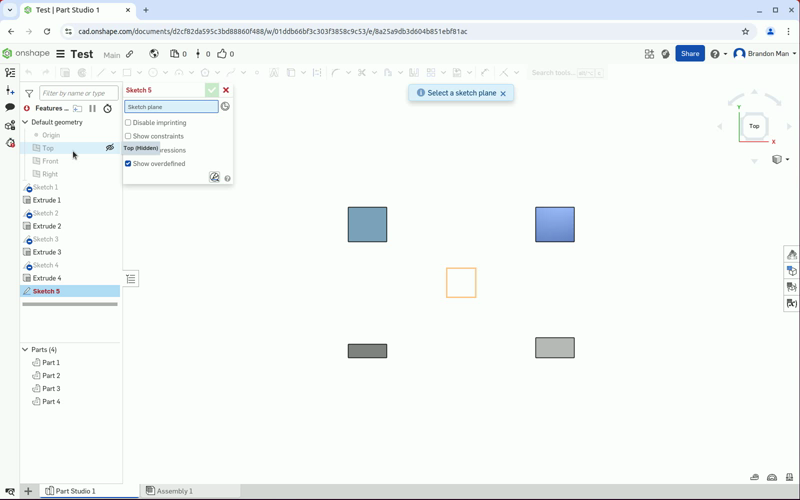
click(73, 150)
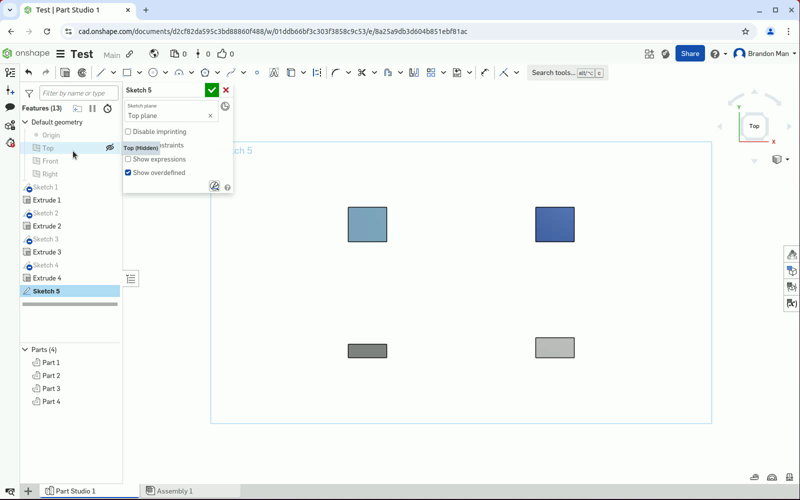
mouse_move(73, 352)
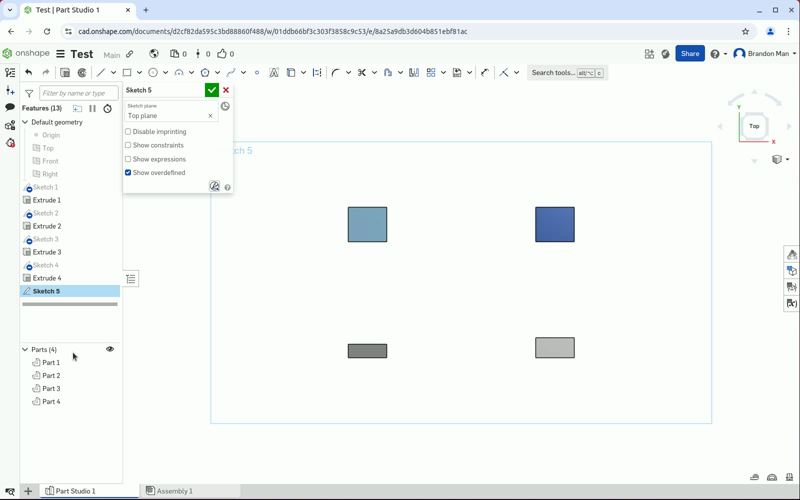
key(y)
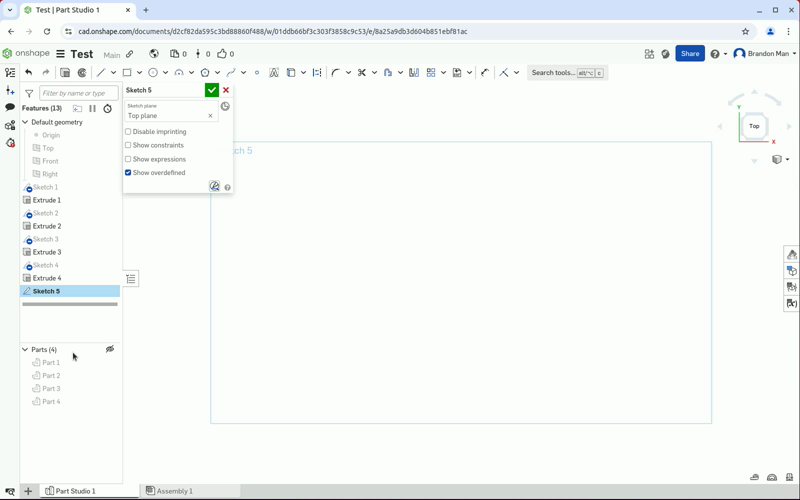
key(l)
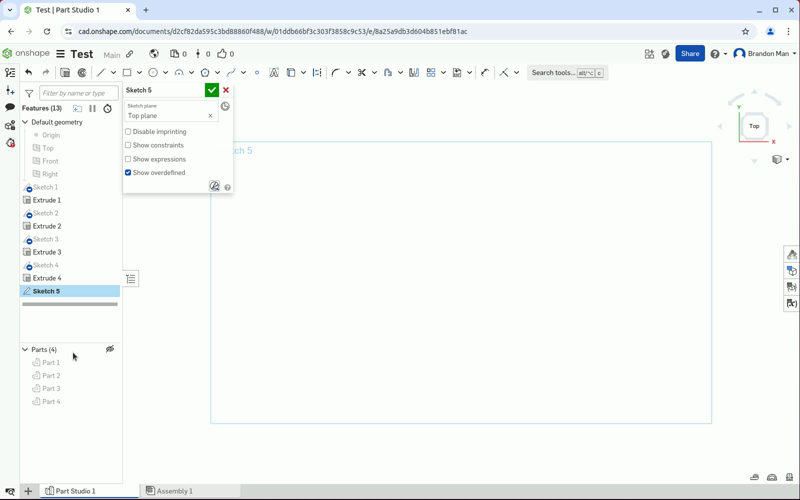
key_down(shift)
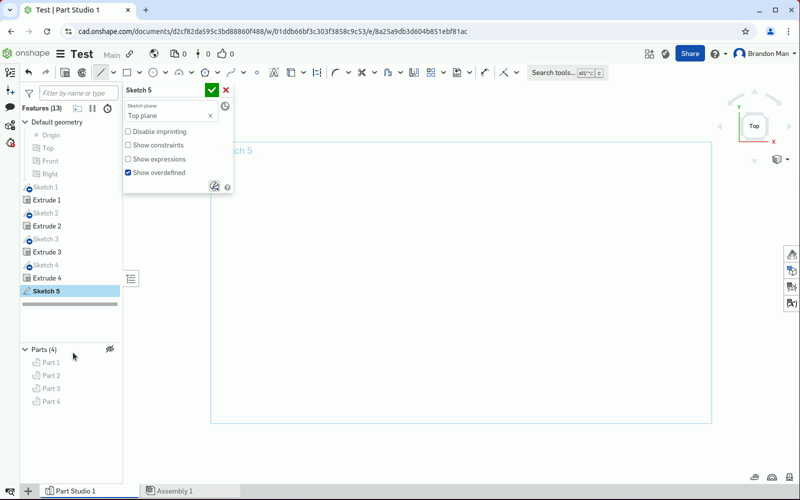
mouse_move(348, 307)
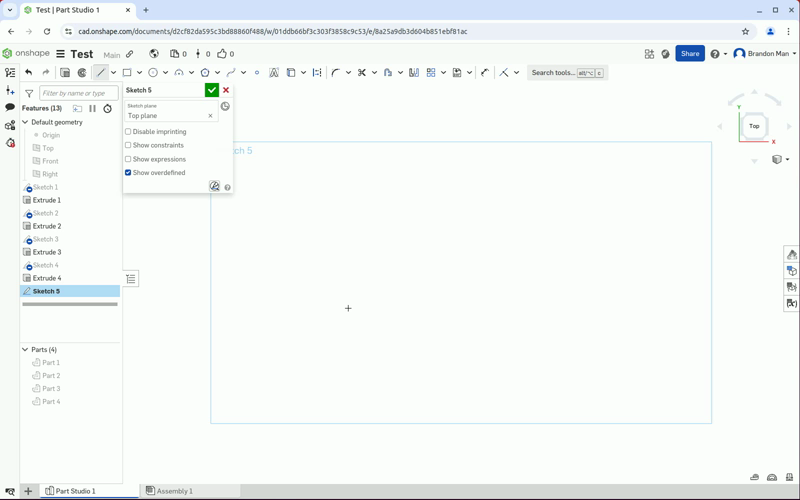
click(348, 307)
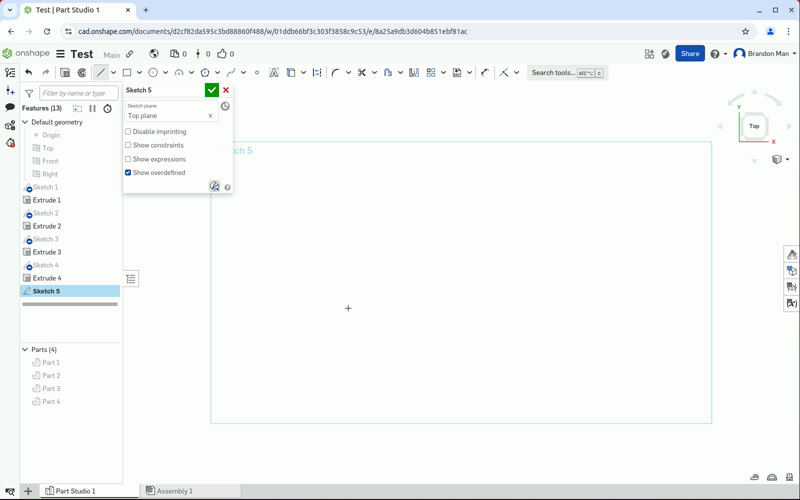
key_up(shift)
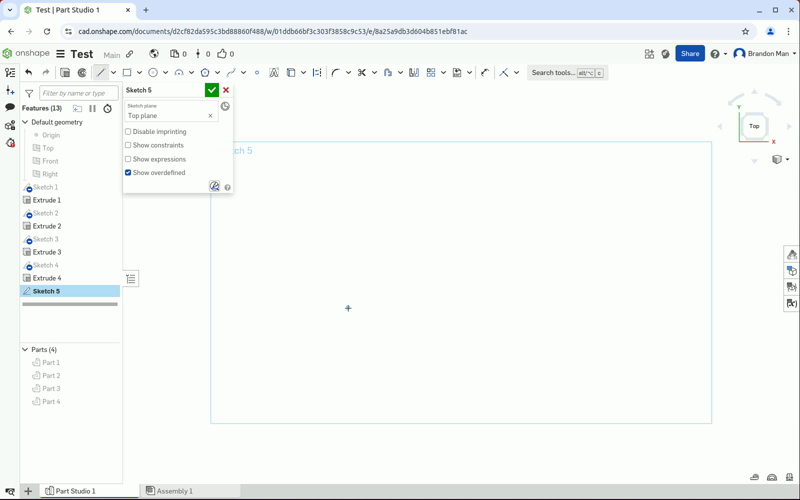
key_down(shift)
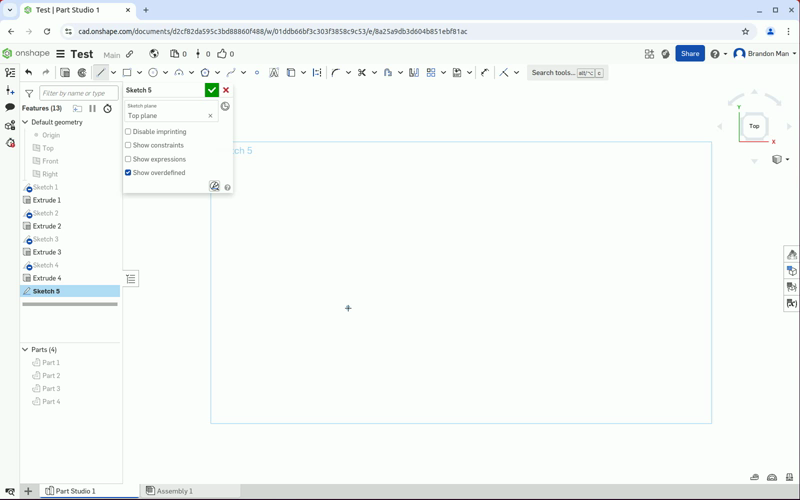
mouse_move(378, 307)
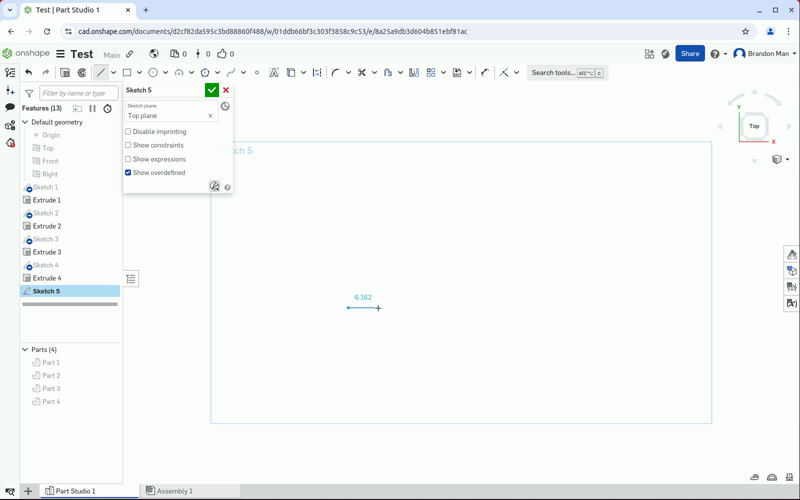
mouse_move(386, 307)
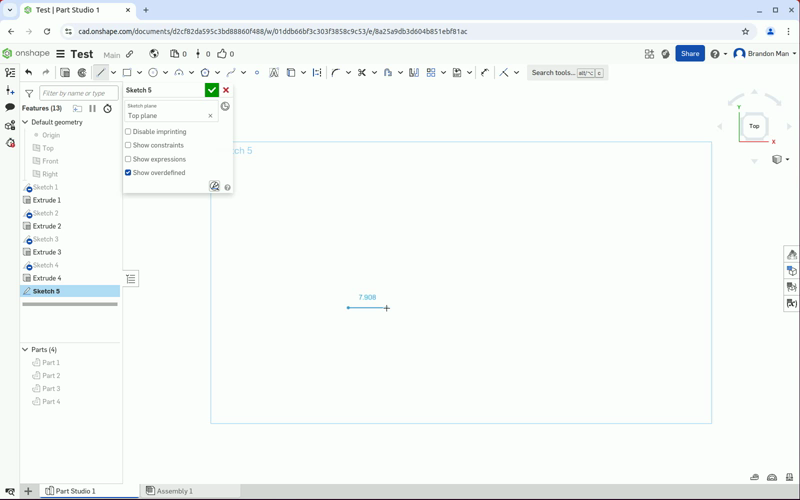
click(386, 307)
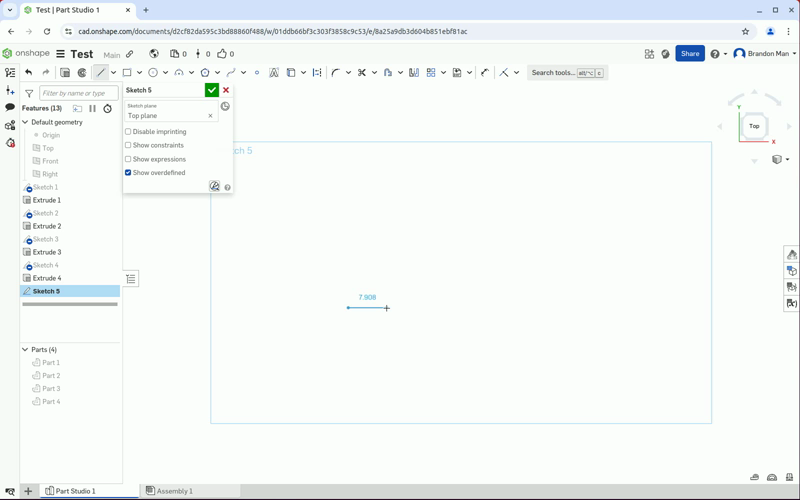
key_up(shift)
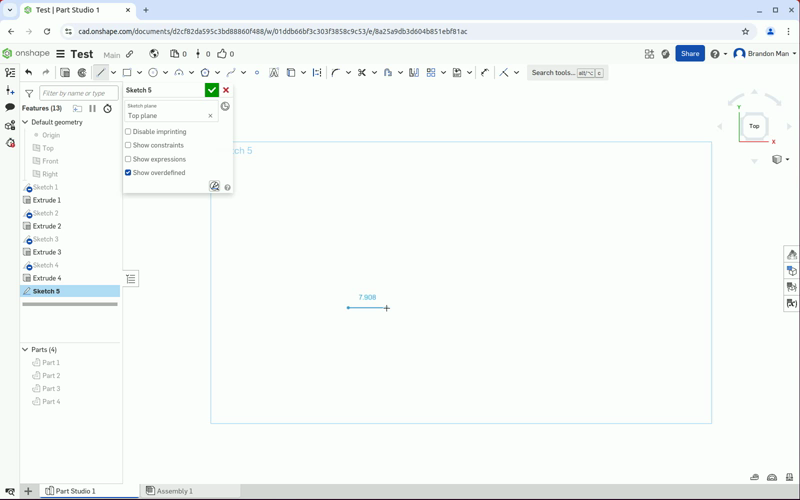
key_down(shift)
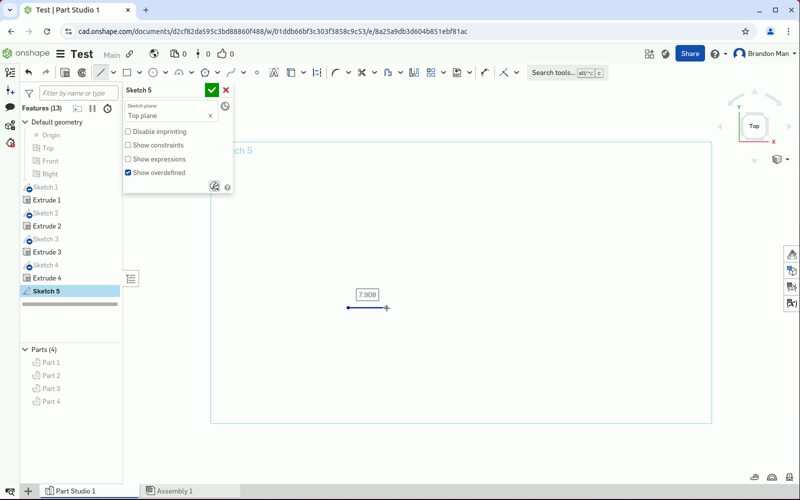
mouse_move(416, 307)
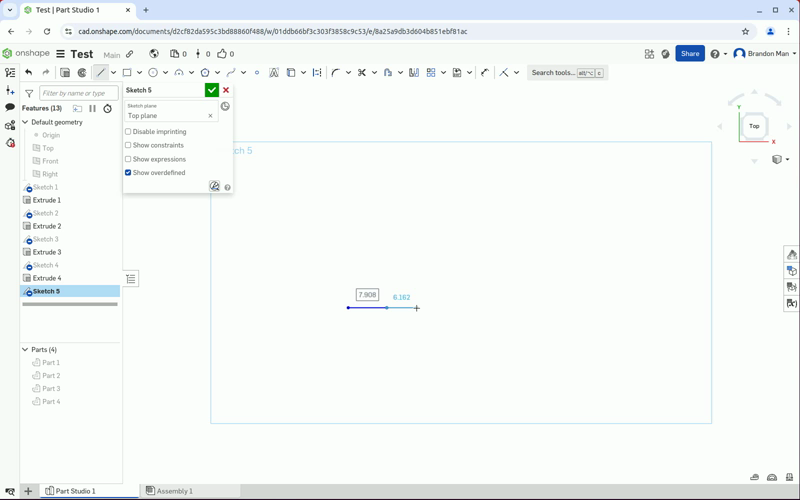
mouse_move(386, 277)
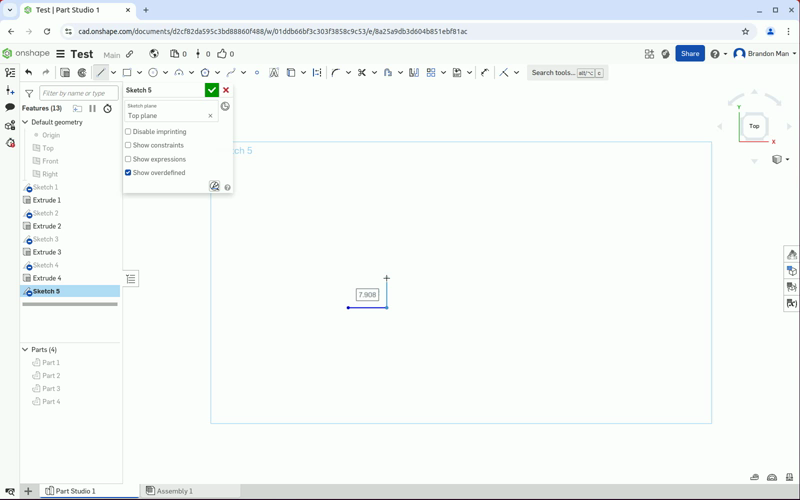
click(386, 277)
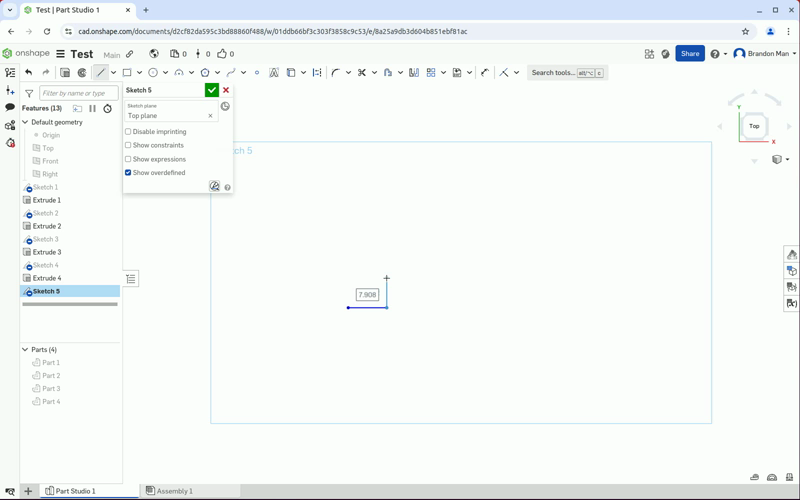
key_up(shift)
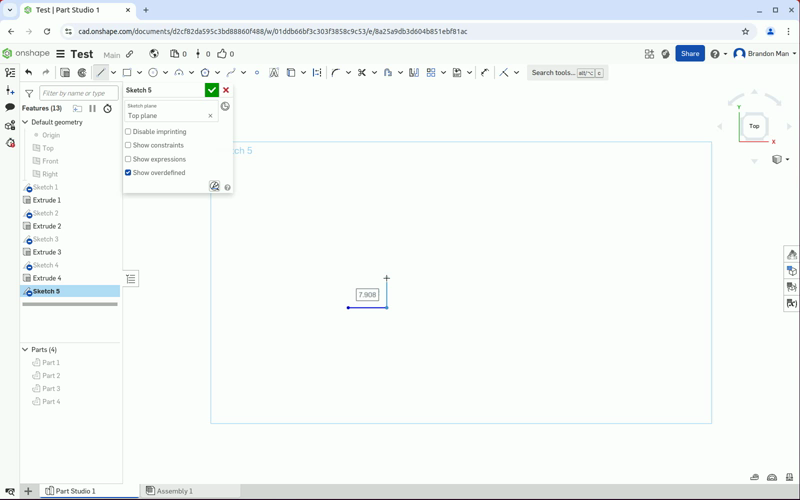
key_down(shift)
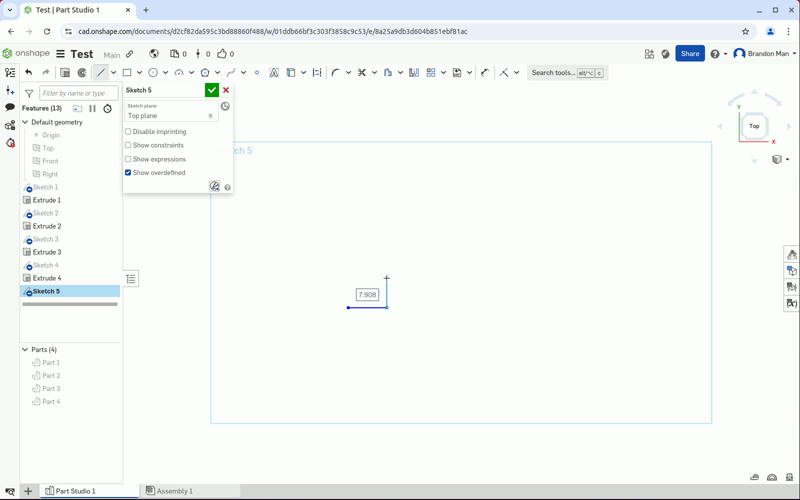
mouse_move(416, 277)
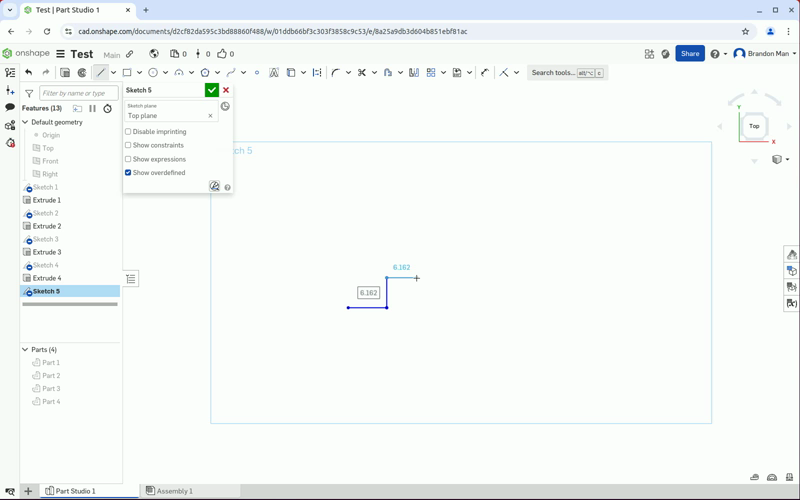
mouse_move(348, 277)
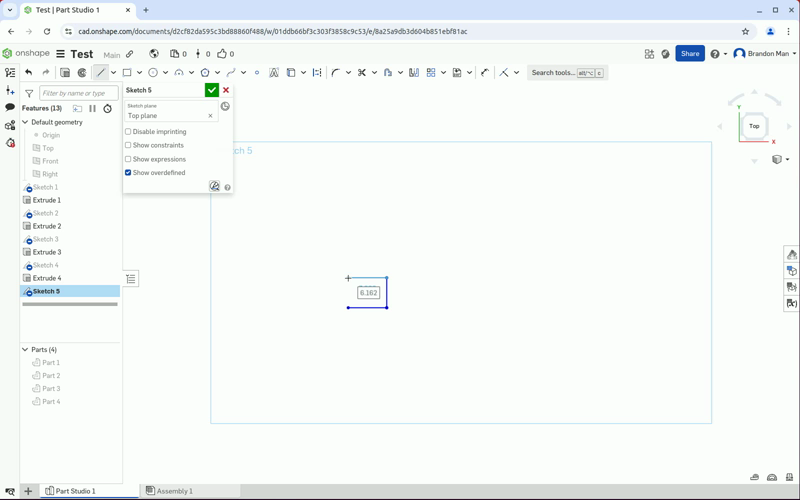
click(348, 277)
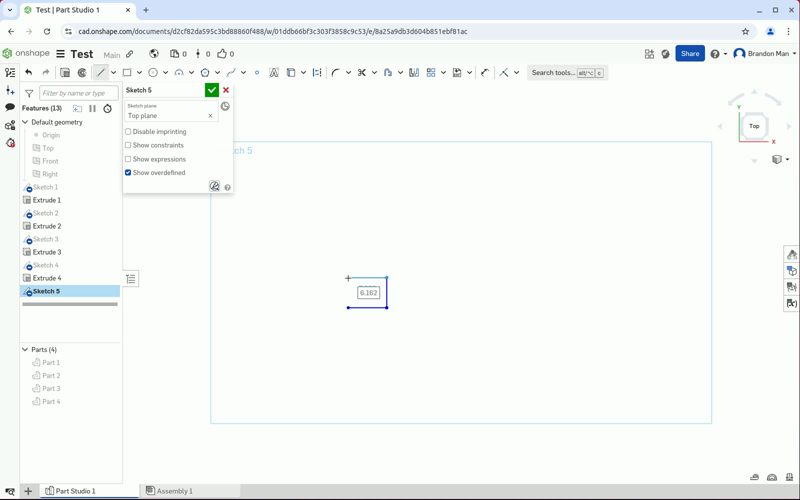
key_up(shift)
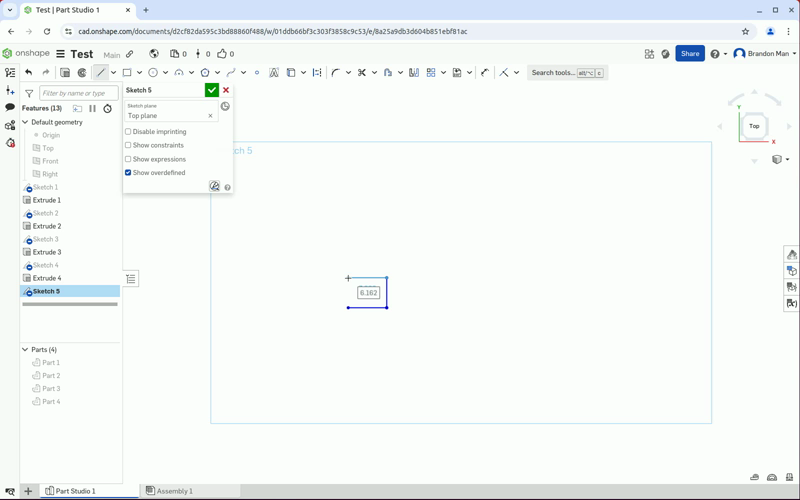
mouse_move(378, 277)
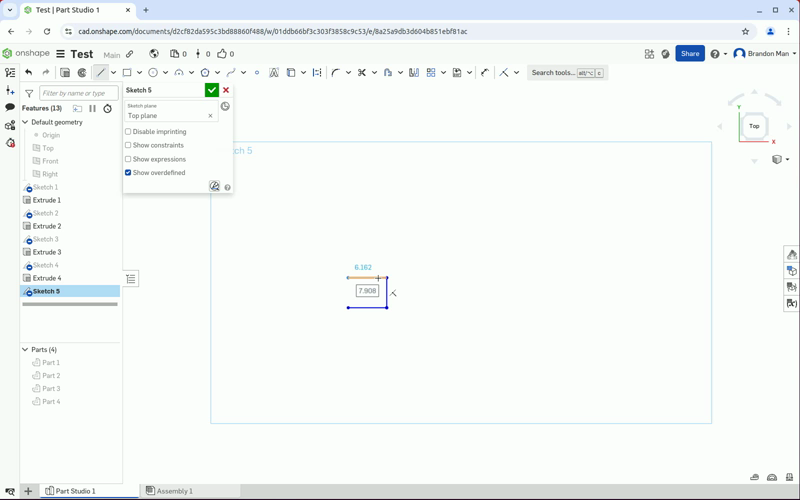
key_down(shift)
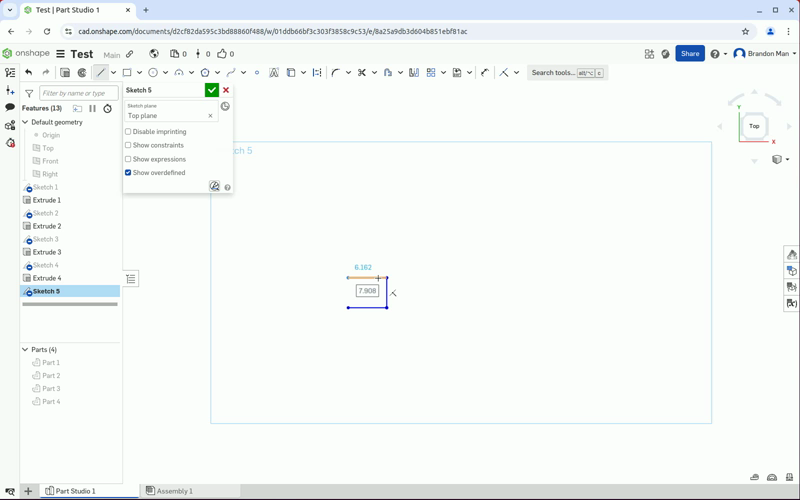
mouse_move(348, 307)
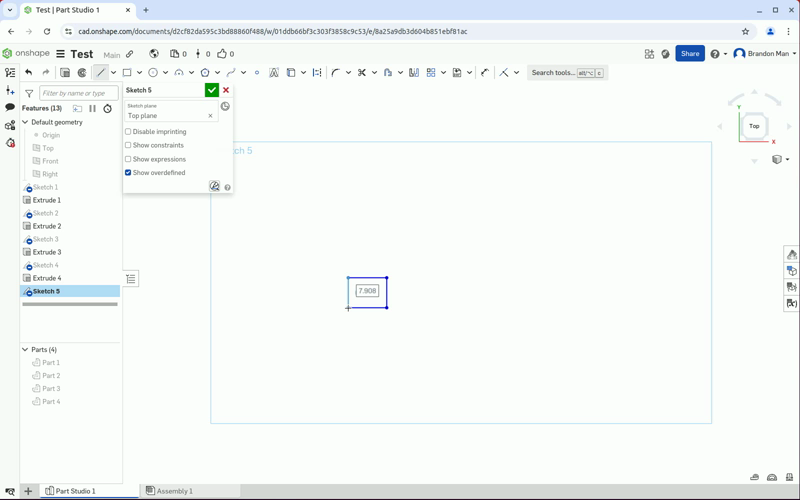
key_up(shift)
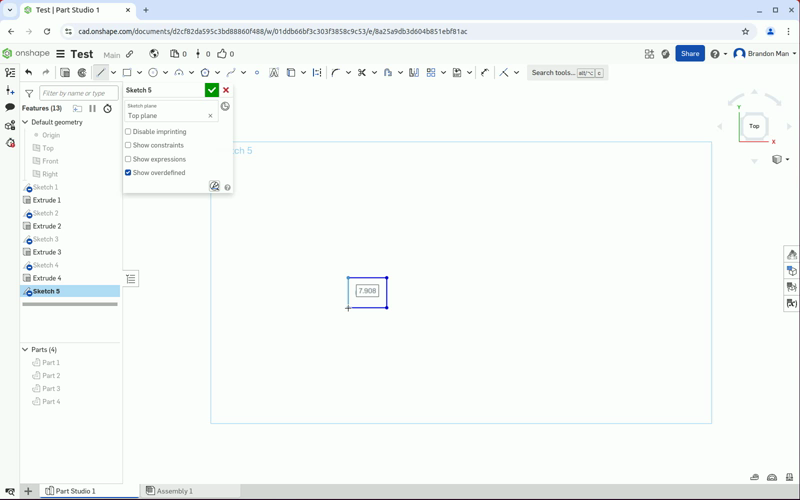
click(348, 307)
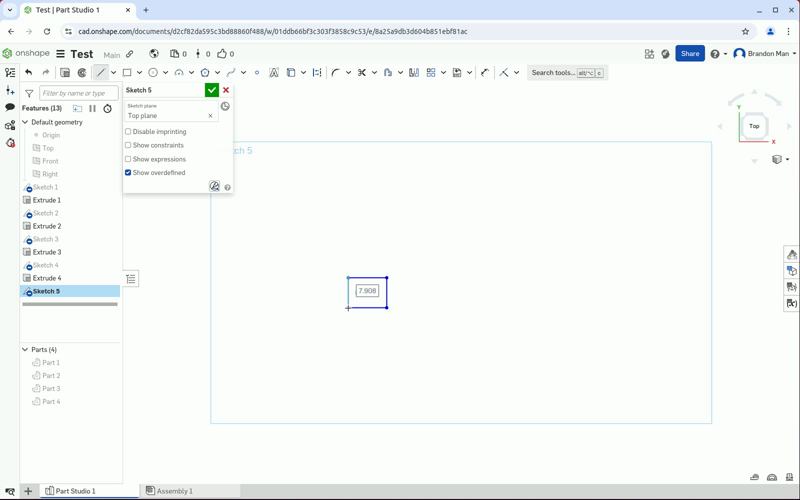
key(esc)
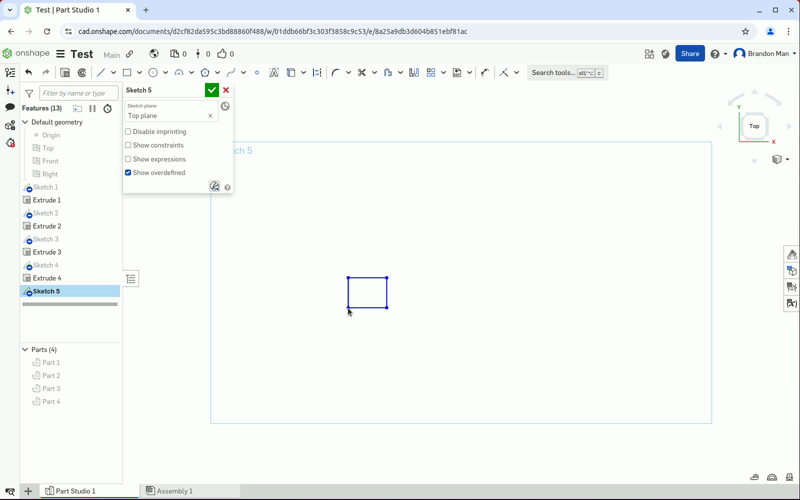
mouse_move(378, 303)
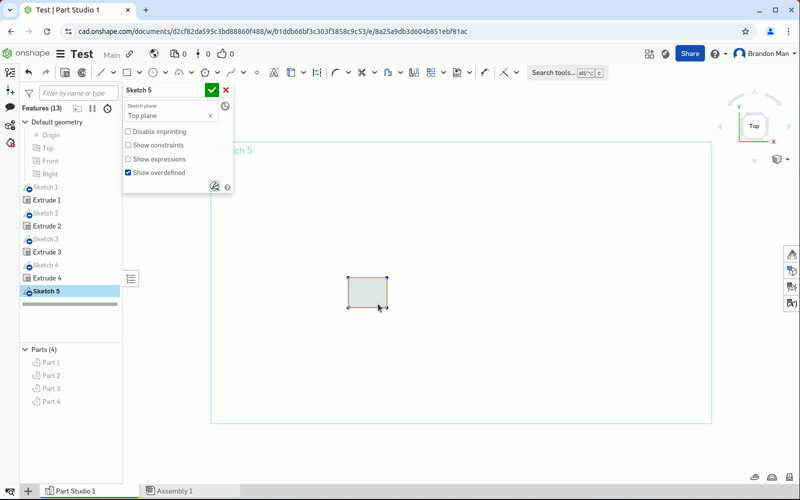
scroll(6)
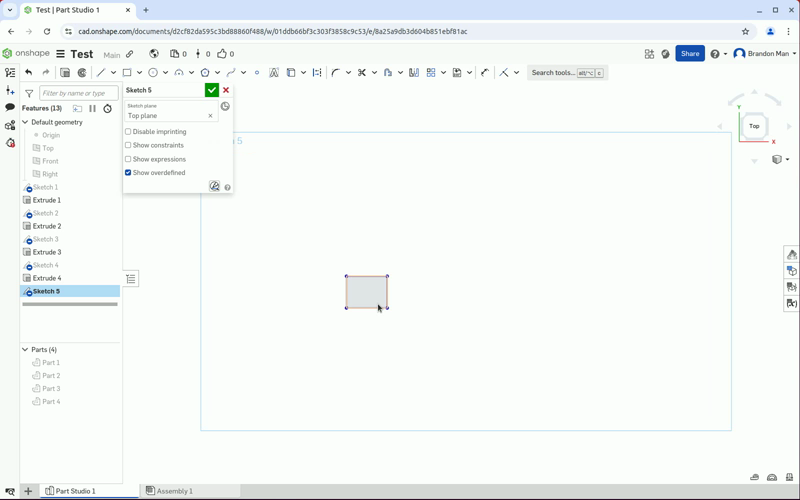
scroll(6)
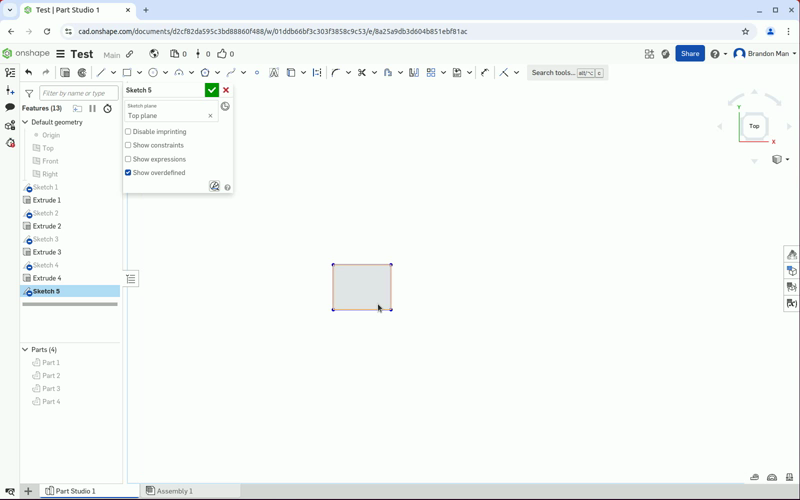
scroll(6)
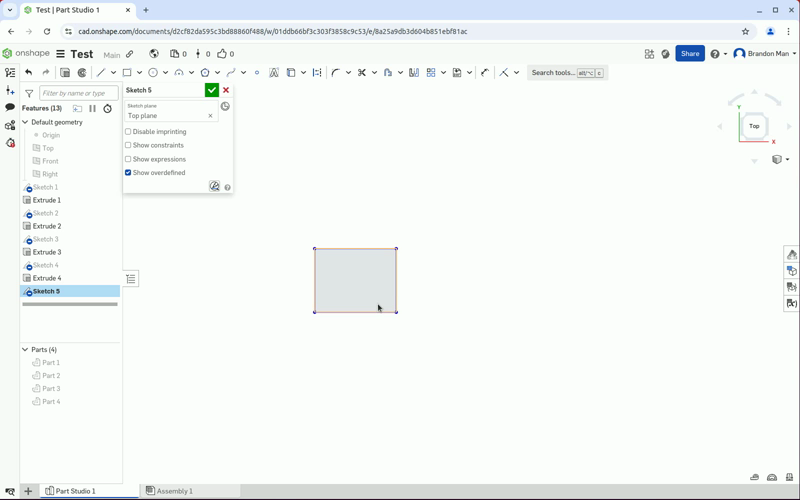
scroll(6)
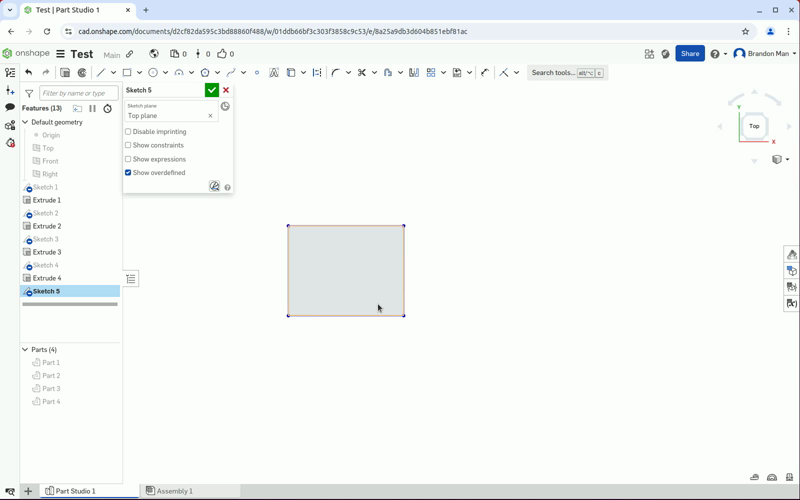
scroll(6)
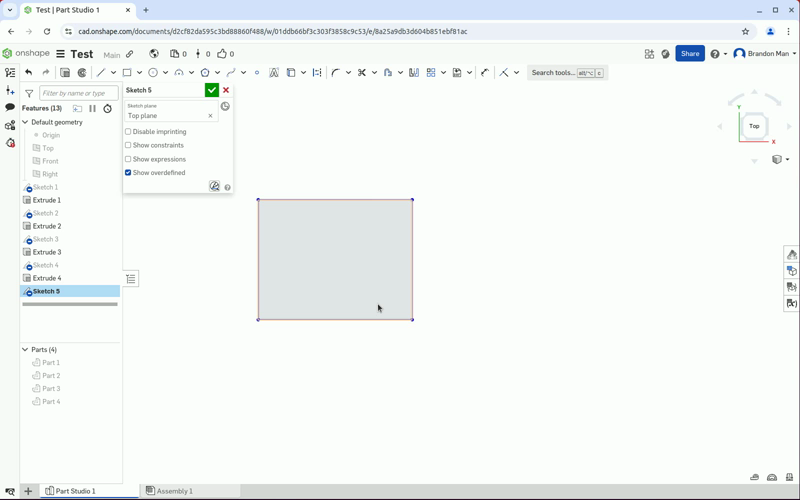
scroll(6)
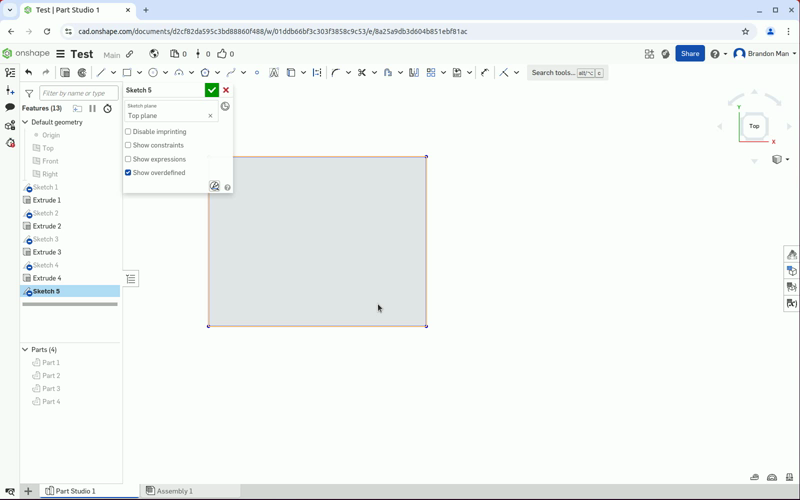
scroll(6)
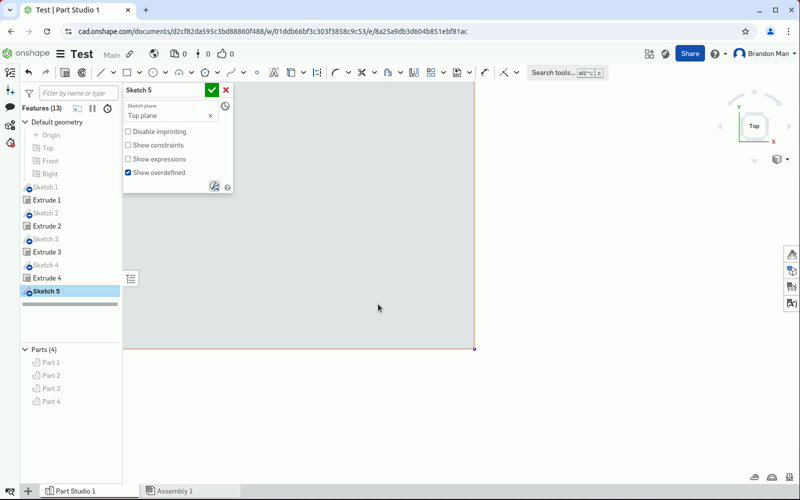
click(378, 303)
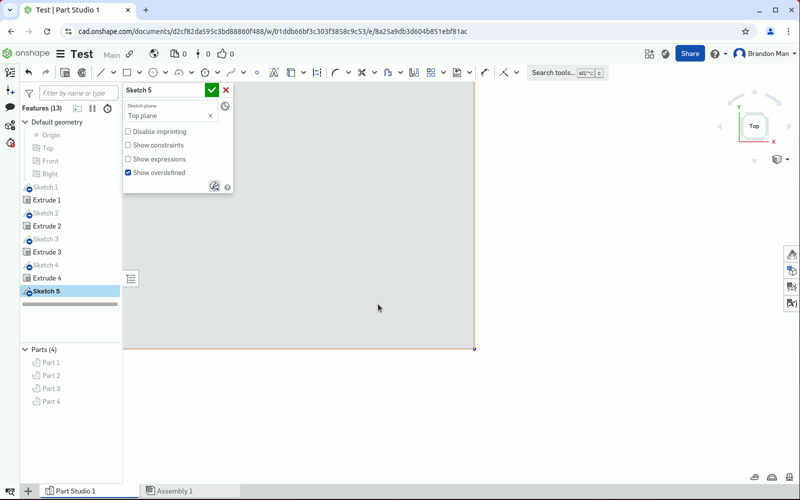
scroll(-6)
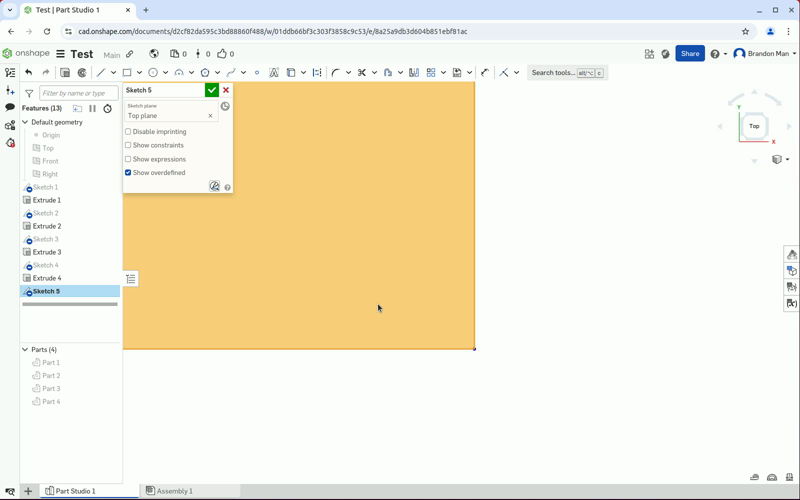
scroll(-6)
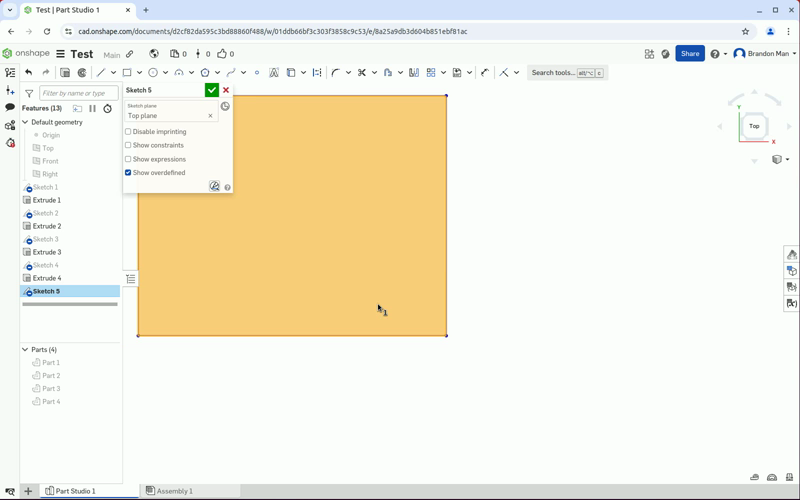
scroll(-6)
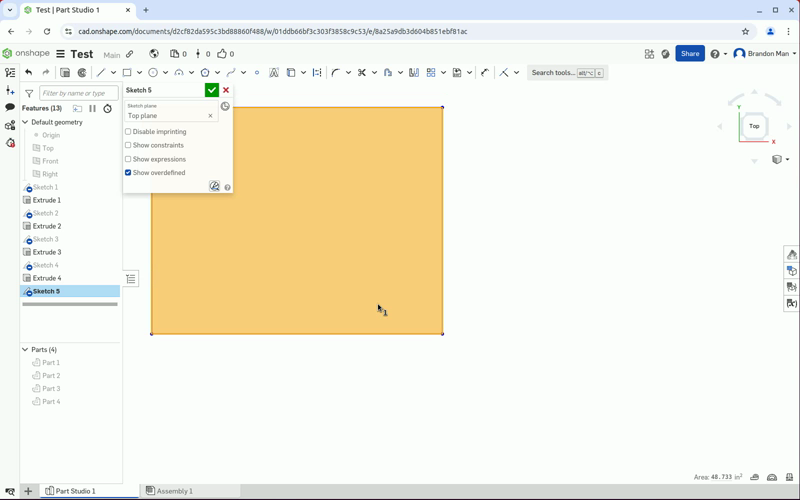
scroll(-6)
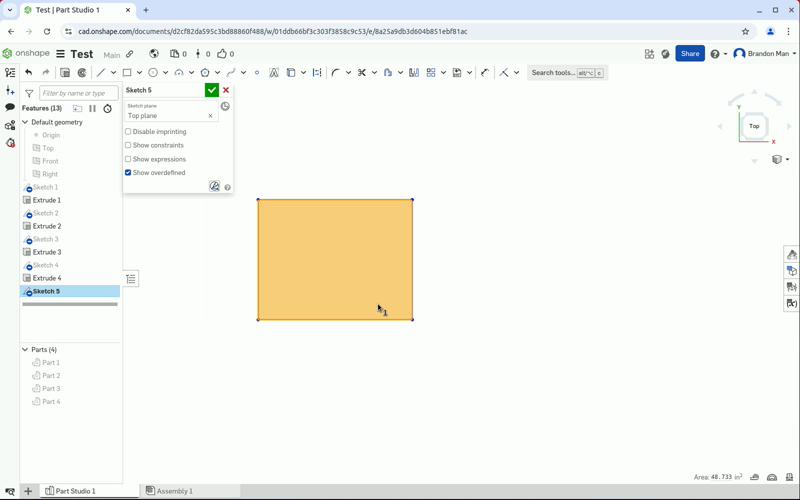
scroll(-6)
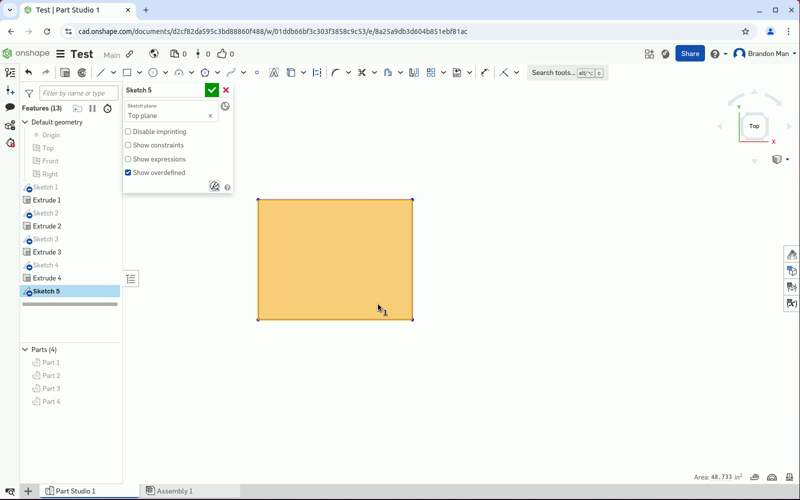
scroll(-6)
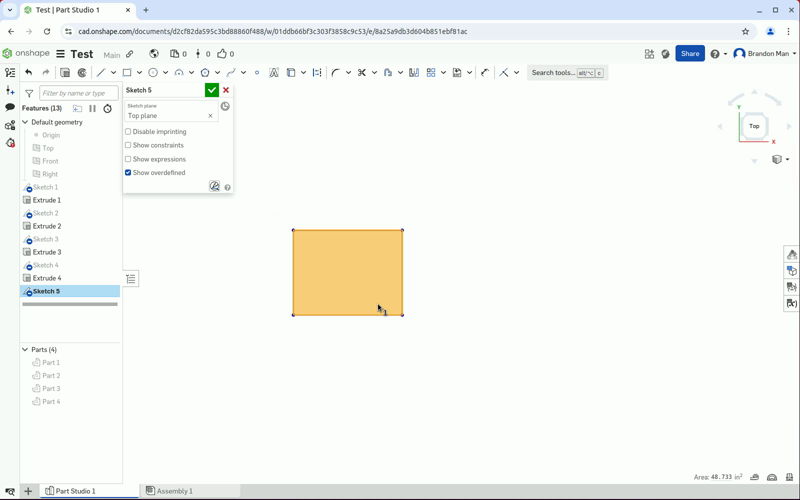
scroll(-6)
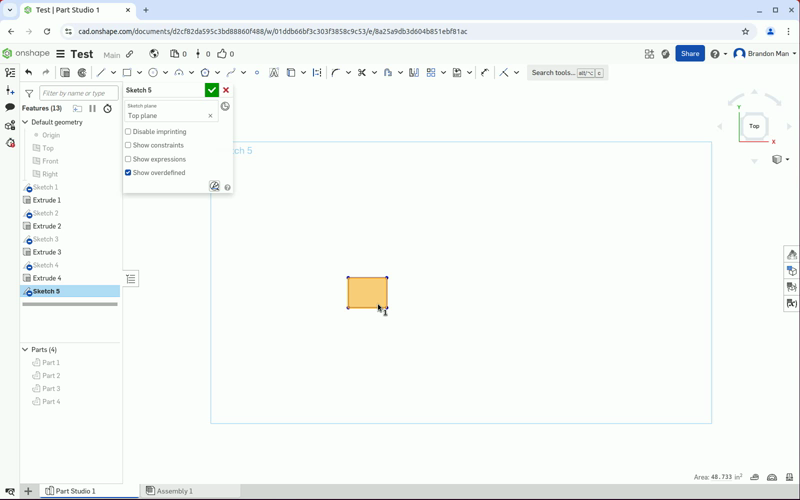
mouse_move(73, 352)
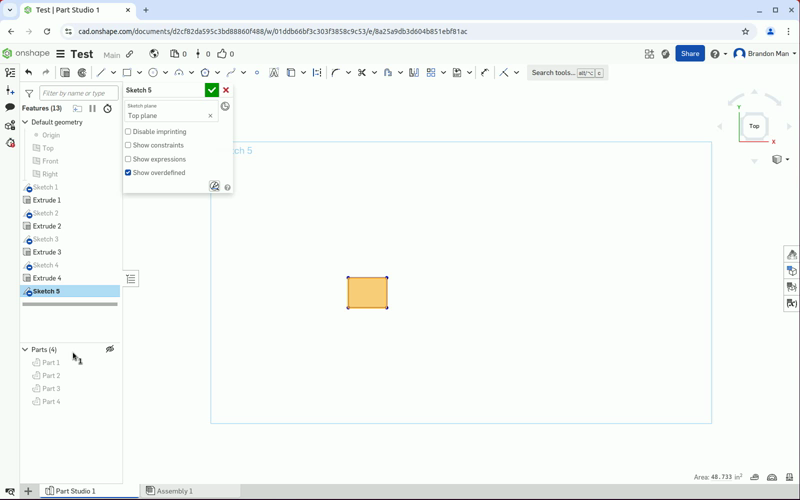
key(shift+y)
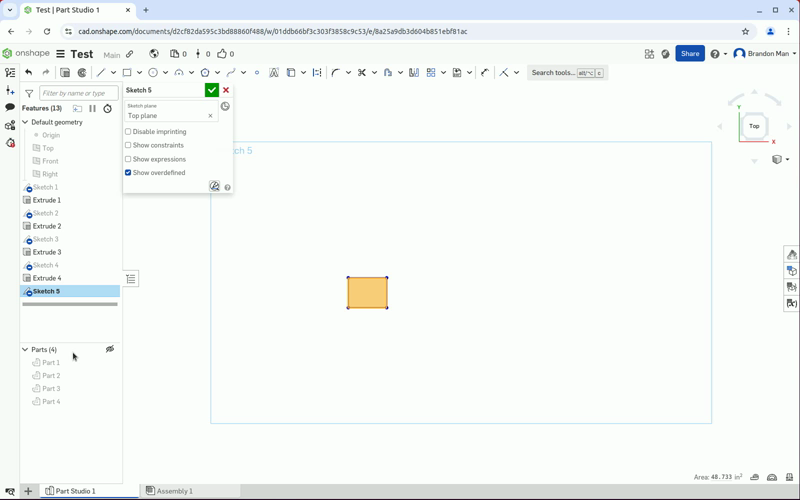
key(shift+e)
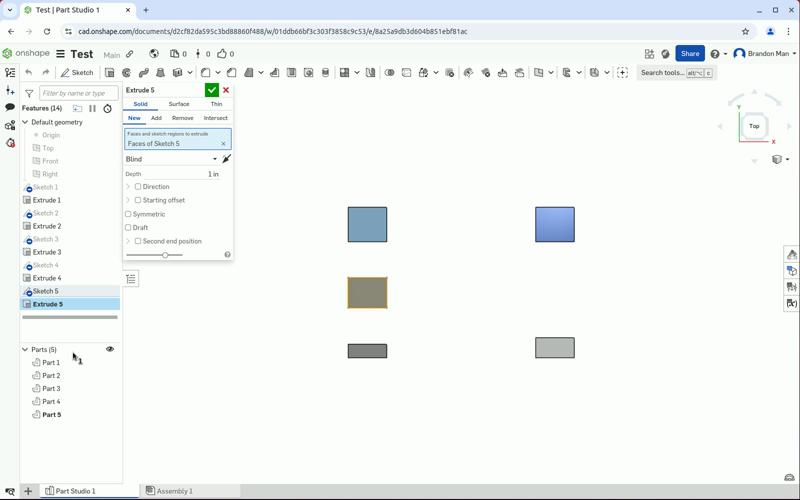
mouse_move(143, 106)
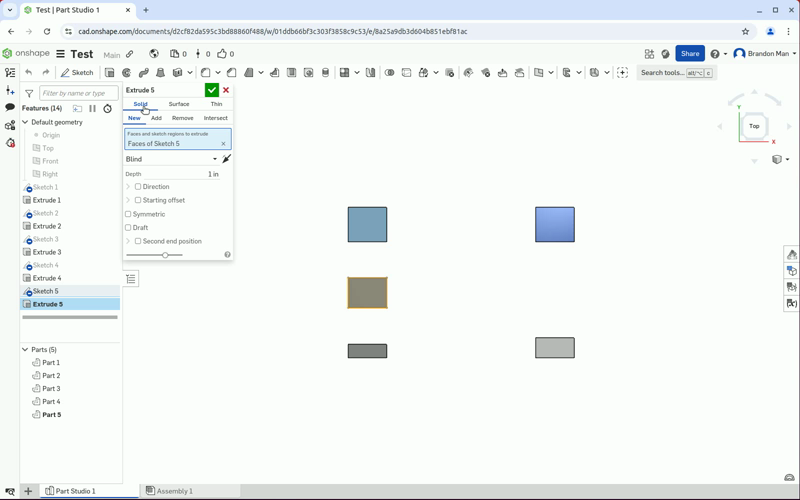
click(143, 106)
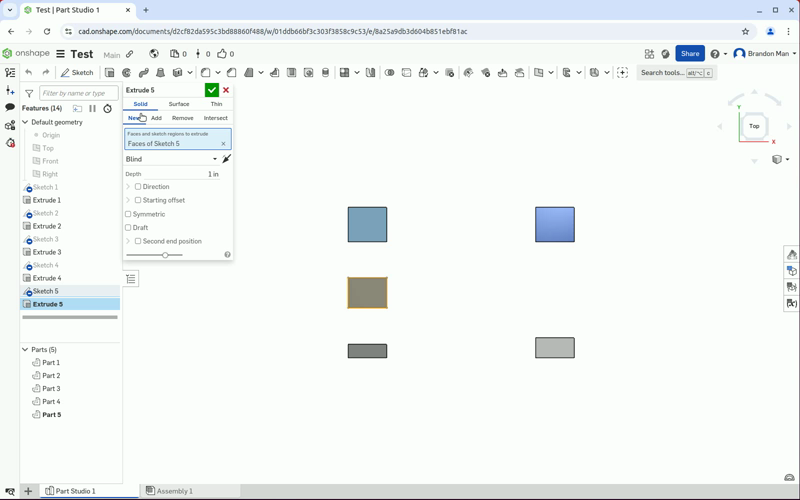
mouse_move(137, 120)
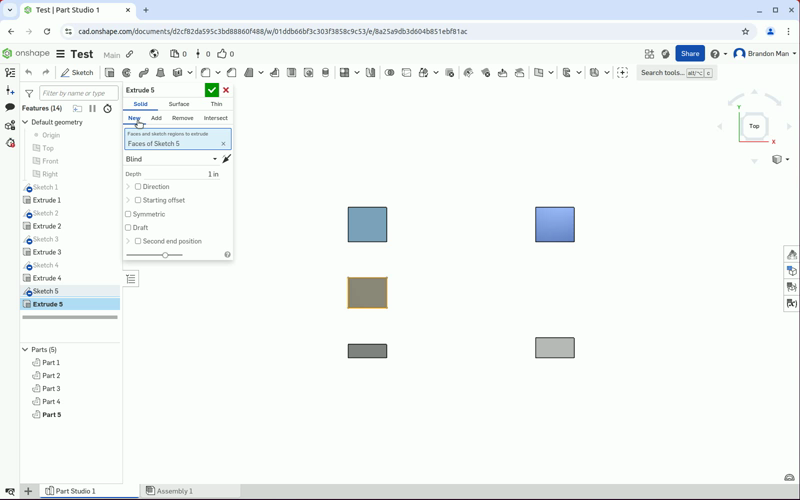
click(137, 120)
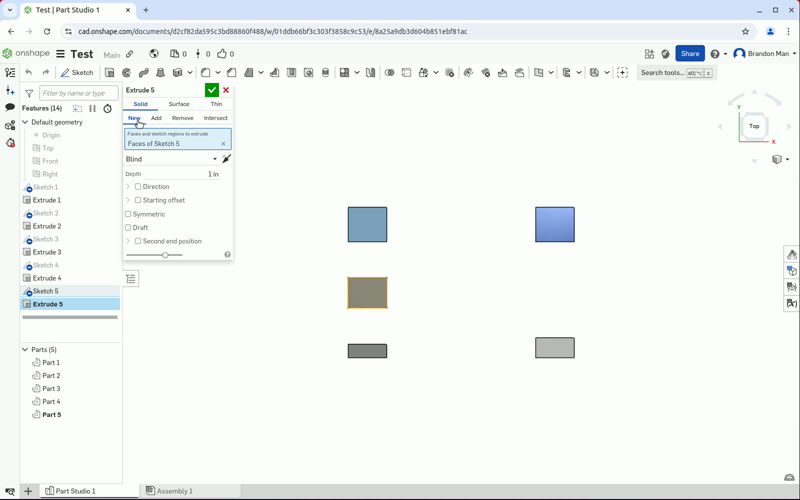
key(tab, 4)
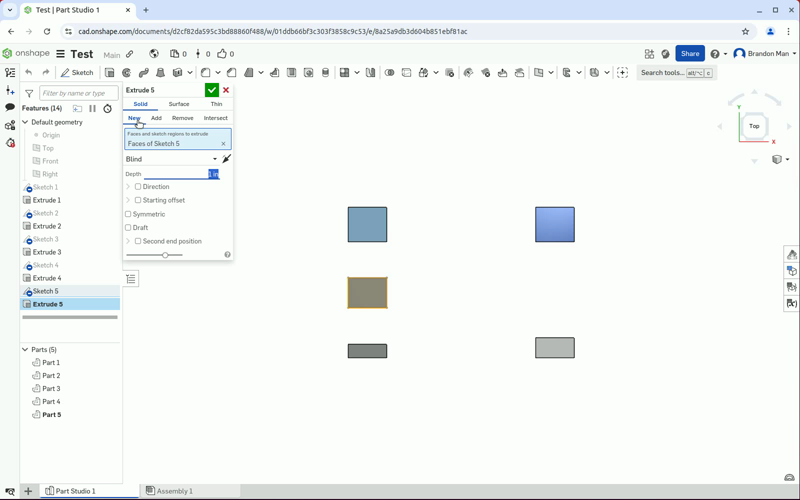
text(4.574)
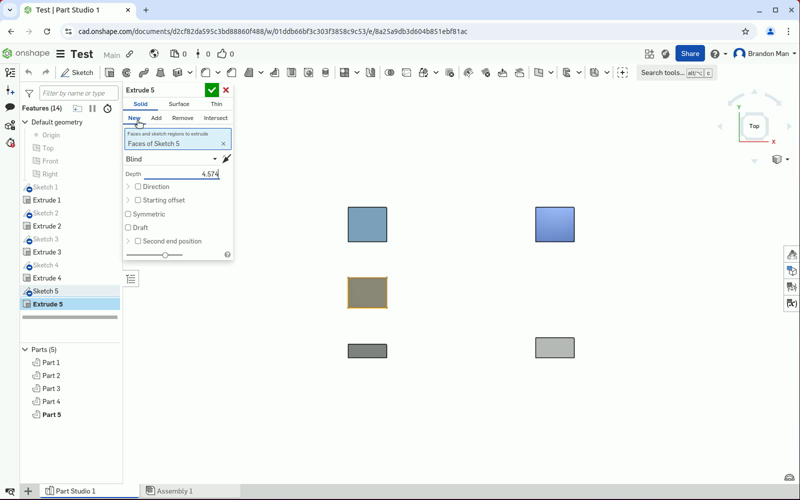
key(enter)
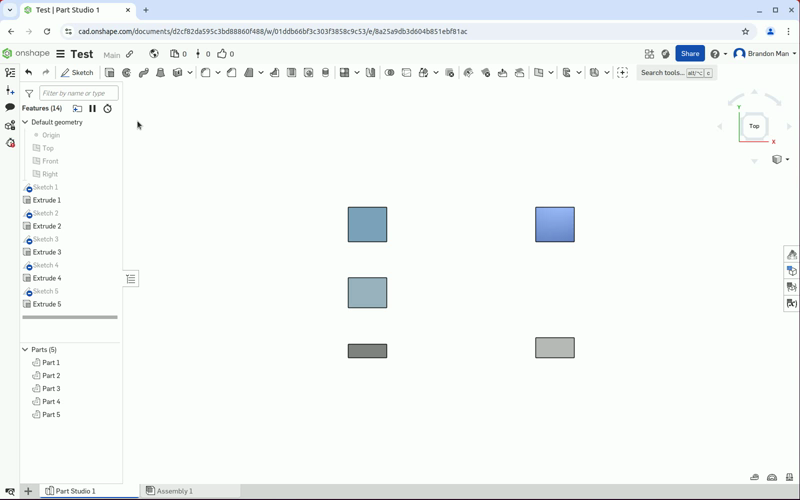
key(shift+h)
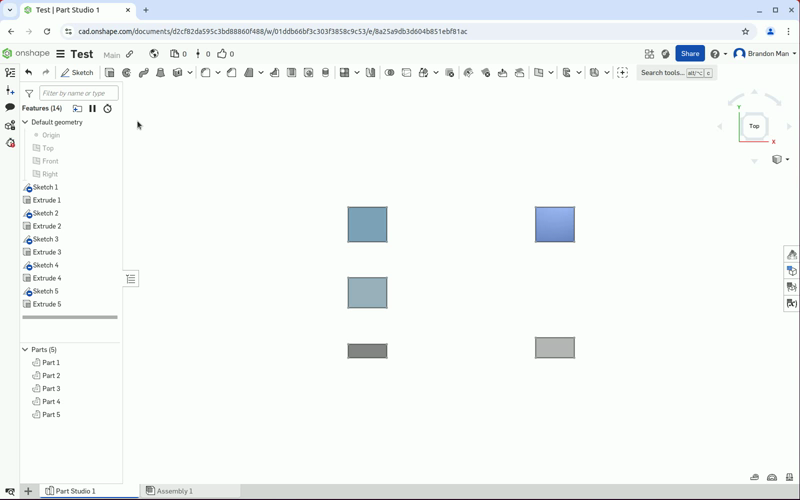
key(shift+h)
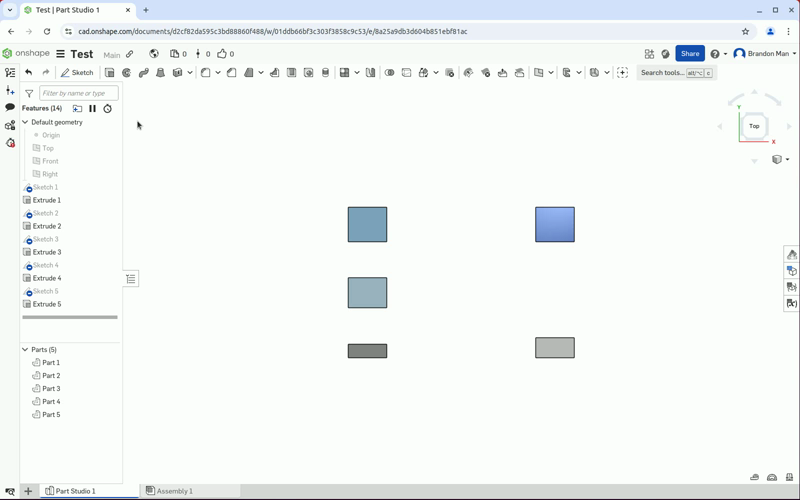
mouse_move(73, 189)
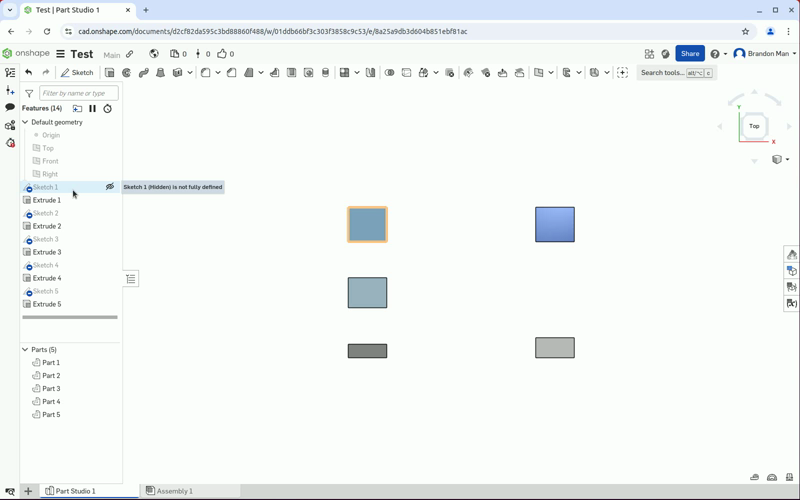
click(73, 189)
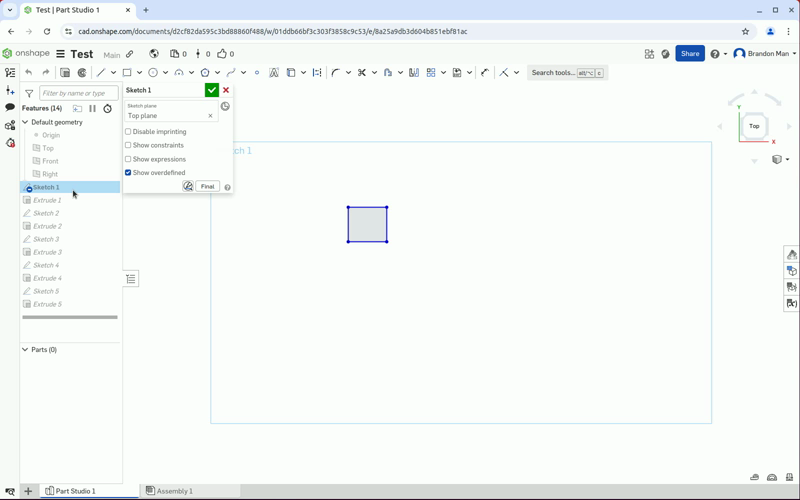
mouse_move(229, 92)
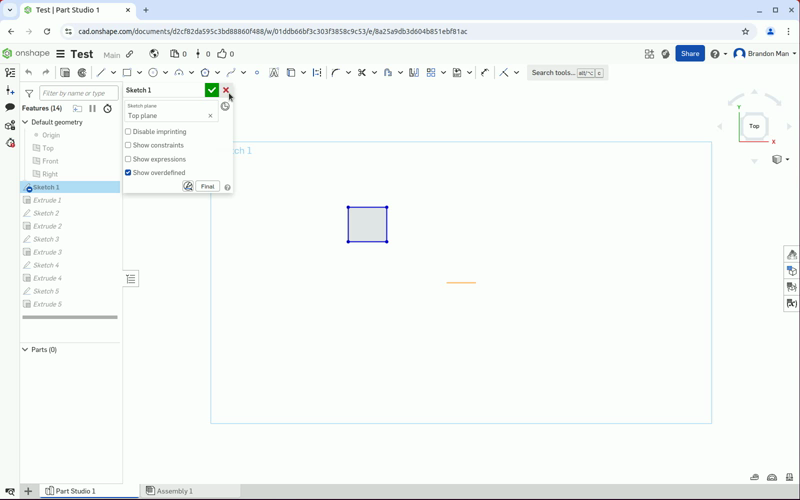
click(229, 92)
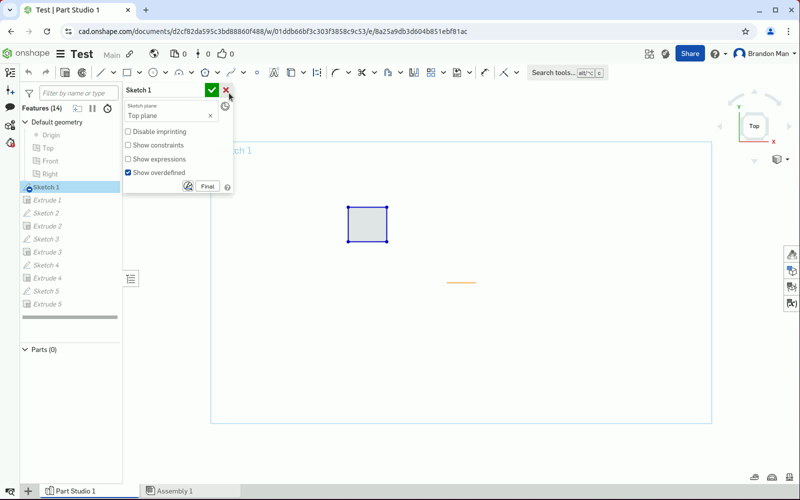
key(shift+s)
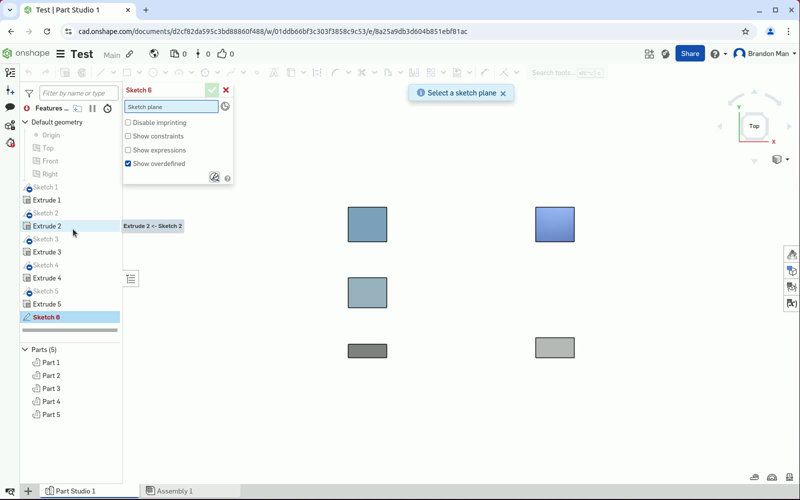
scroll(3)
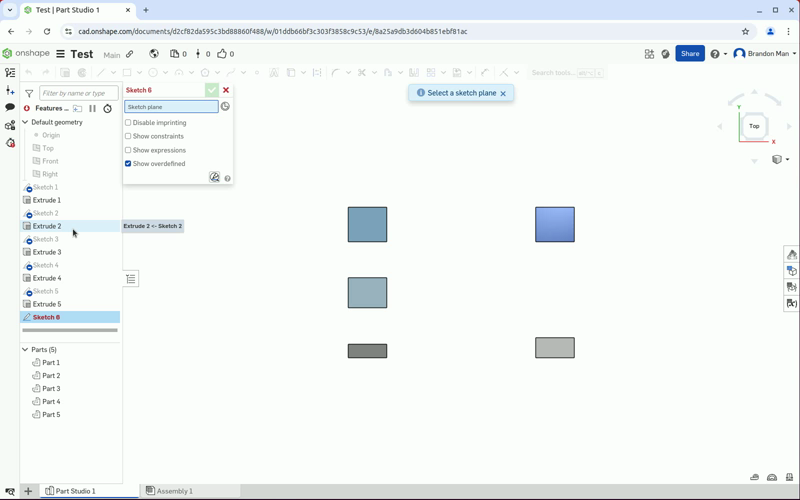
mouse_move(73, 150)
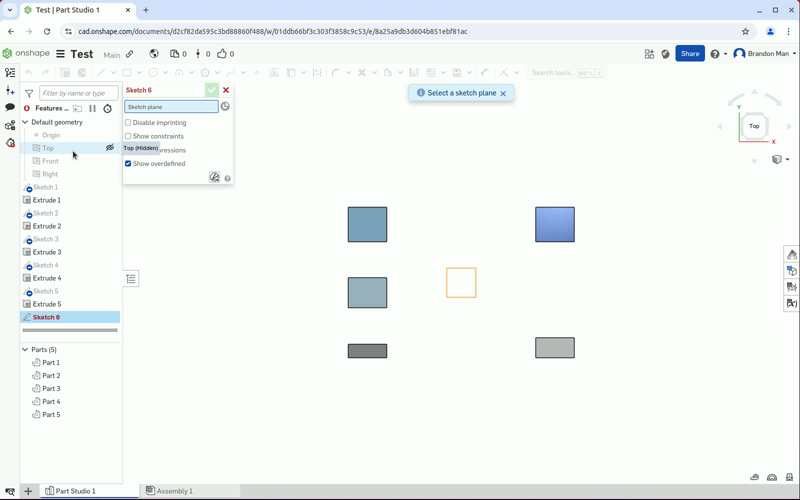
click(73, 150)
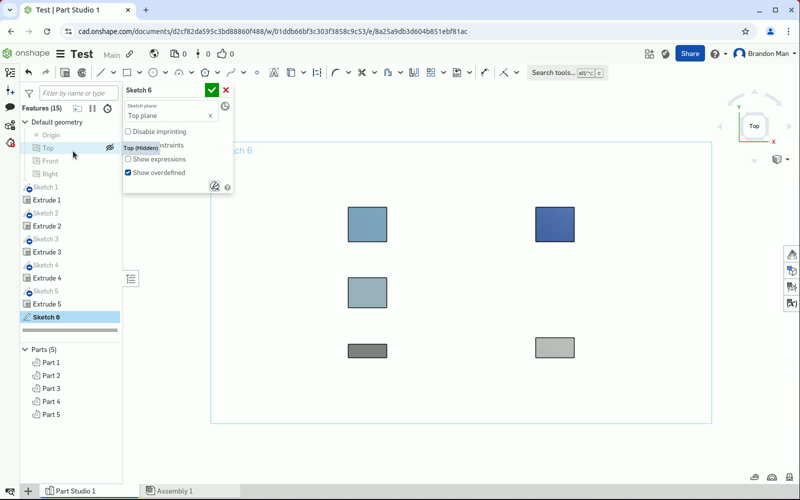
mouse_move(73, 352)
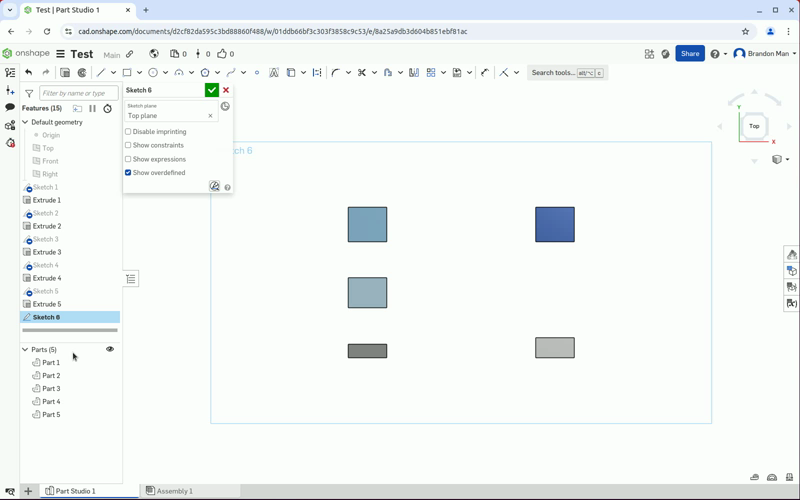
key(y)
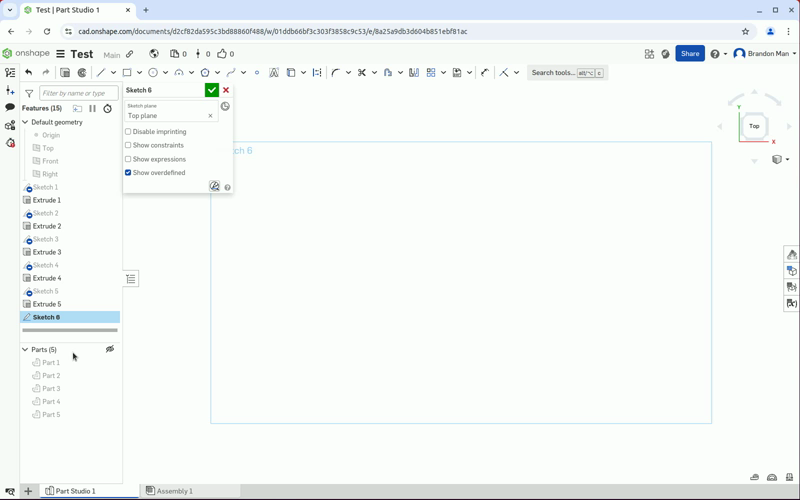
key(l)
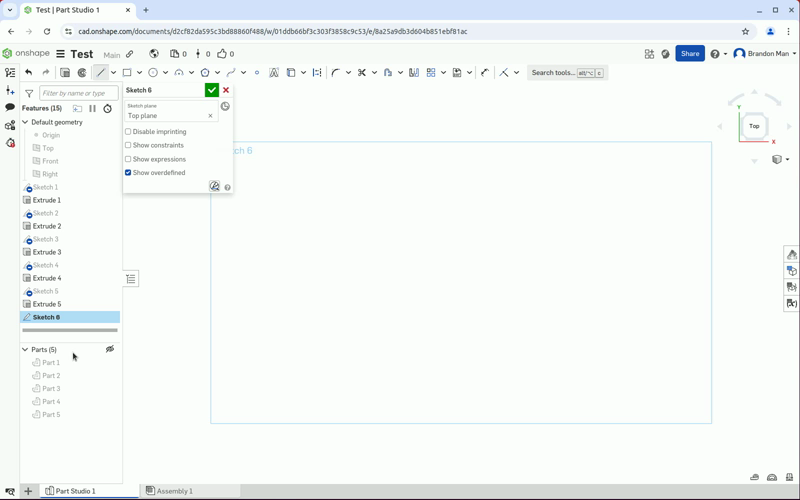
key_down(shift)
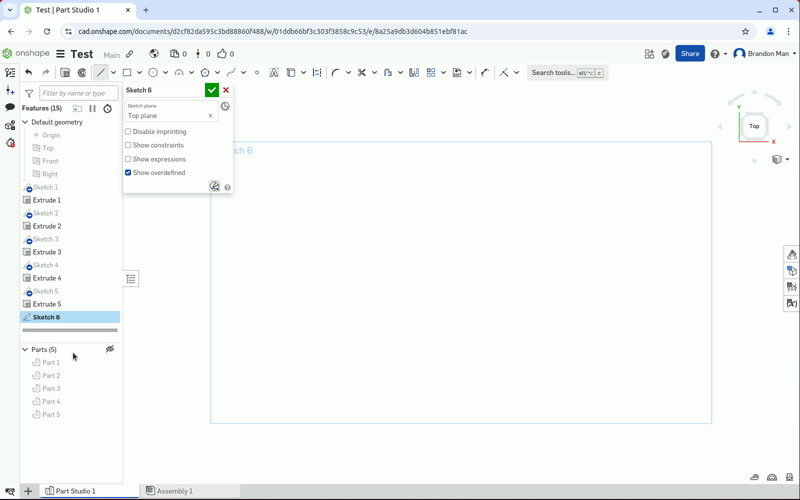
mouse_move(535, 300)
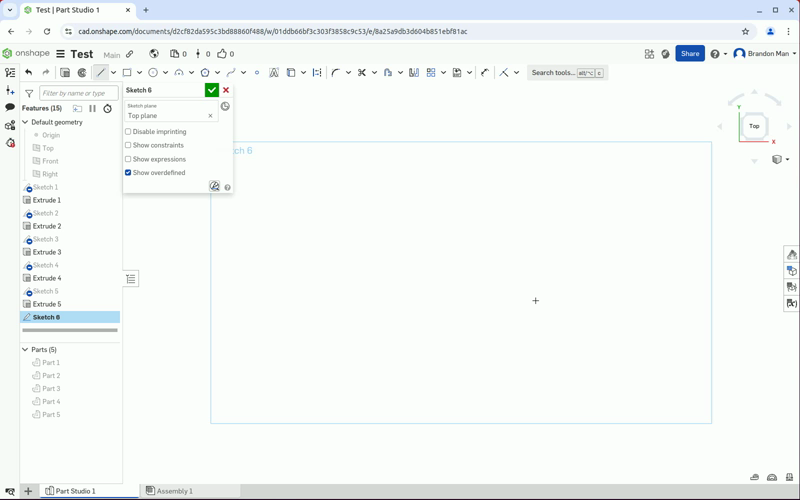
click(535, 300)
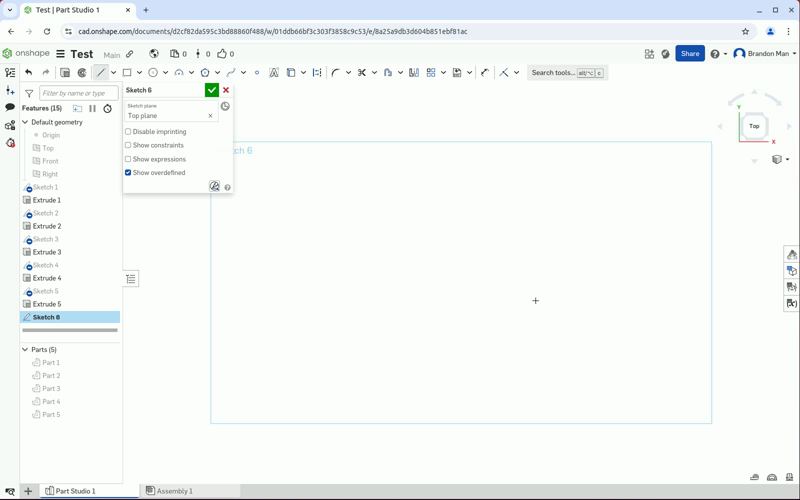
key_up(shift)
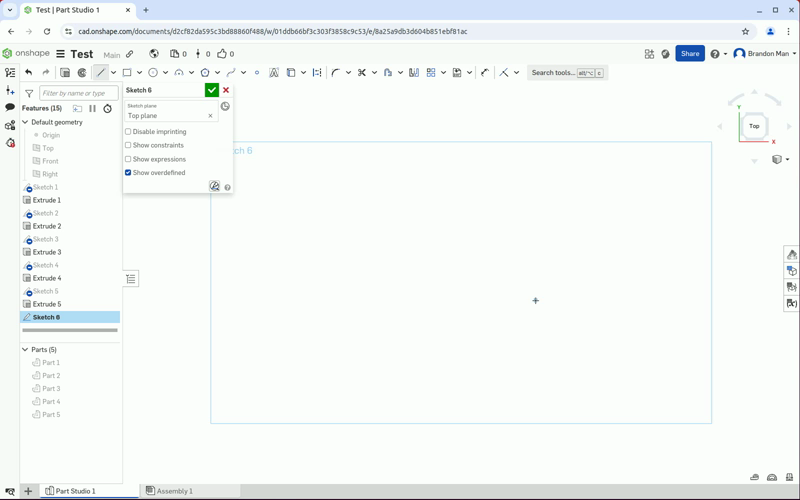
key_down(shift)
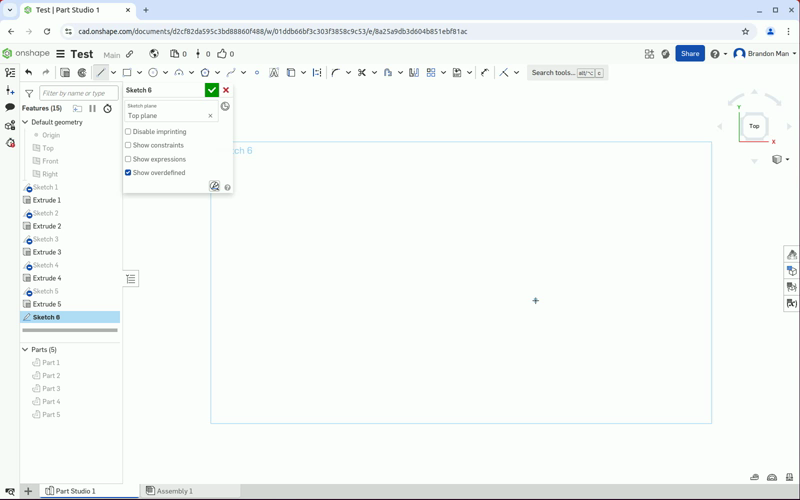
mouse_move(565, 300)
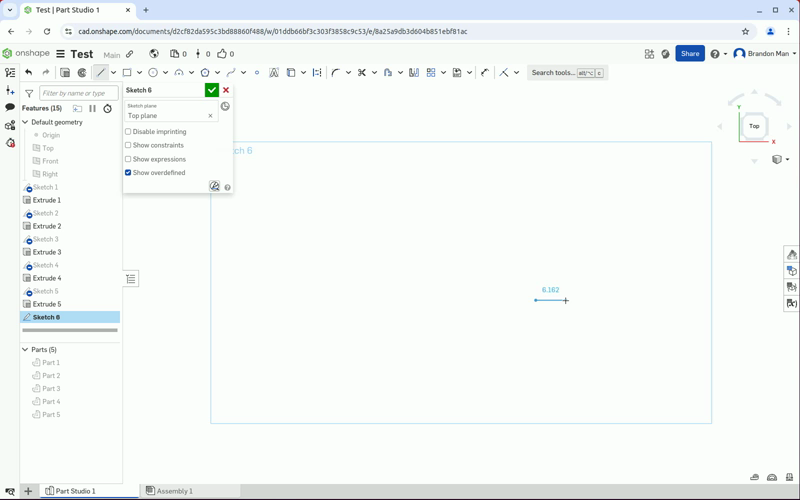
mouse_move(574, 300)
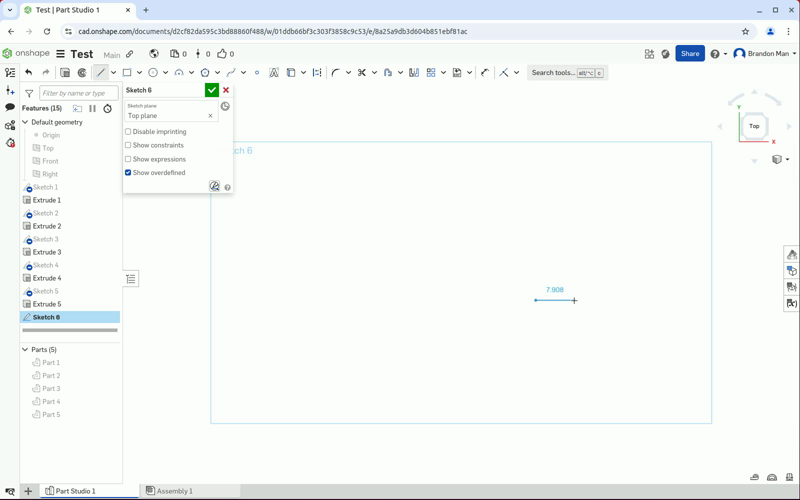
click(574, 300)
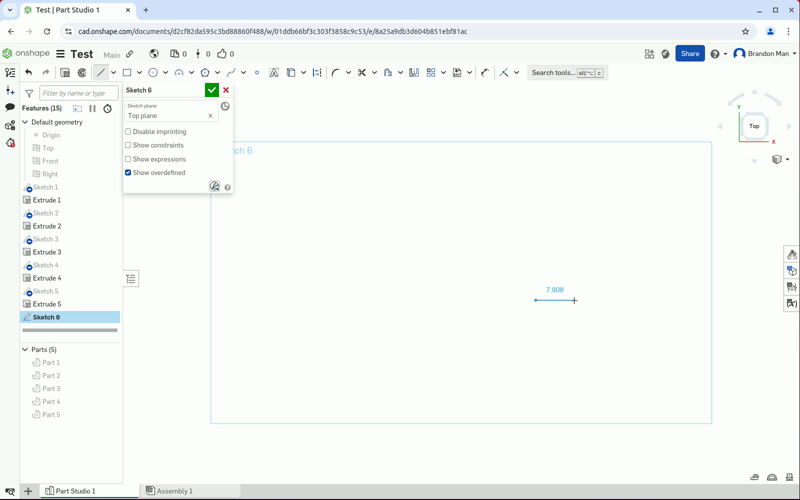
key_up(shift)
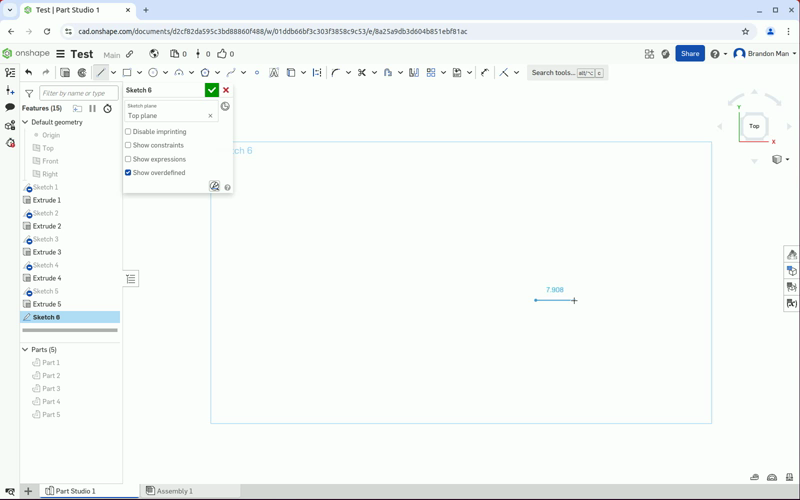
key_down(shift)
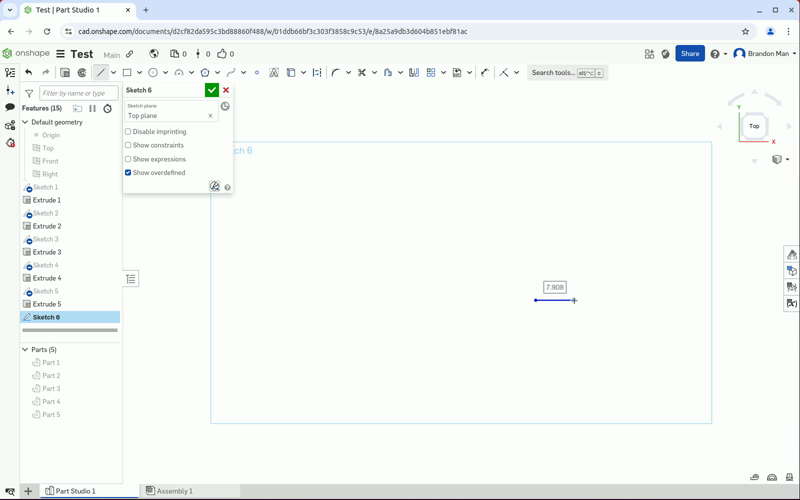
mouse_move(589, 300)
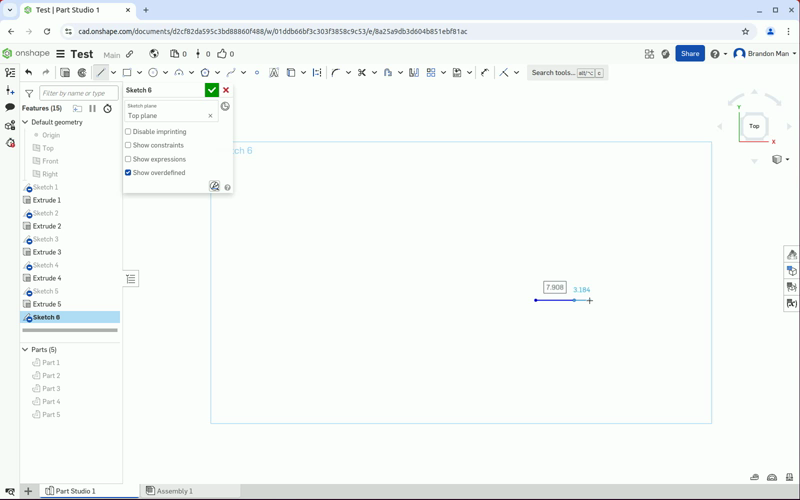
mouse_move(574, 277)
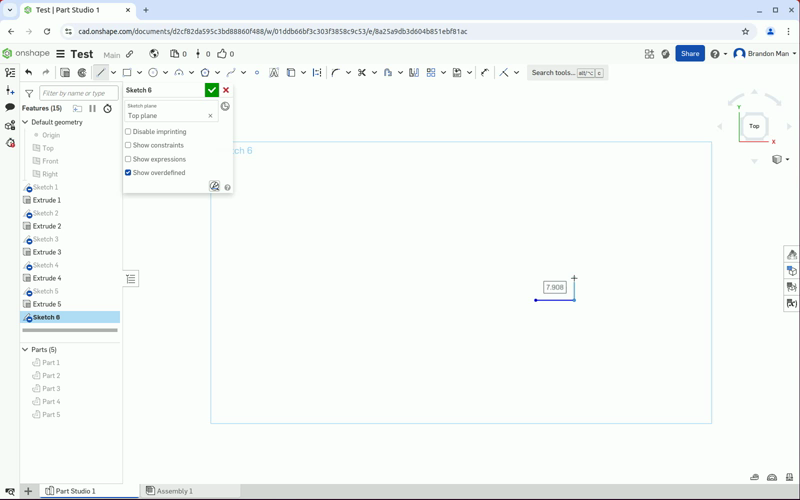
click(574, 277)
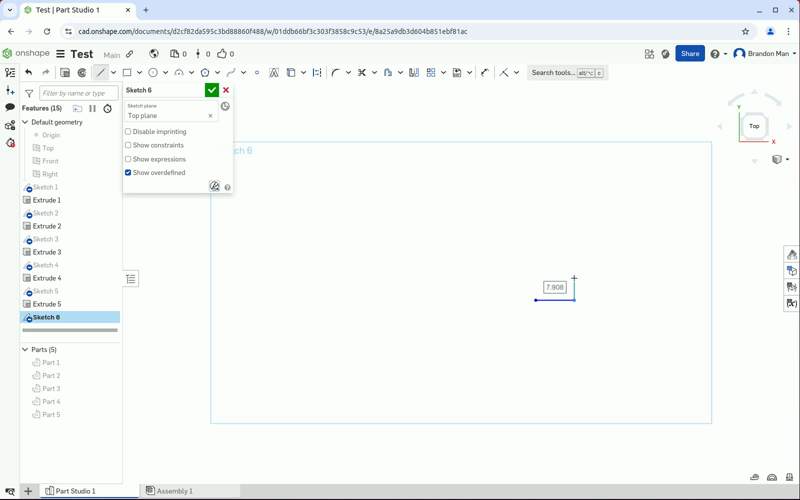
key_up(shift)
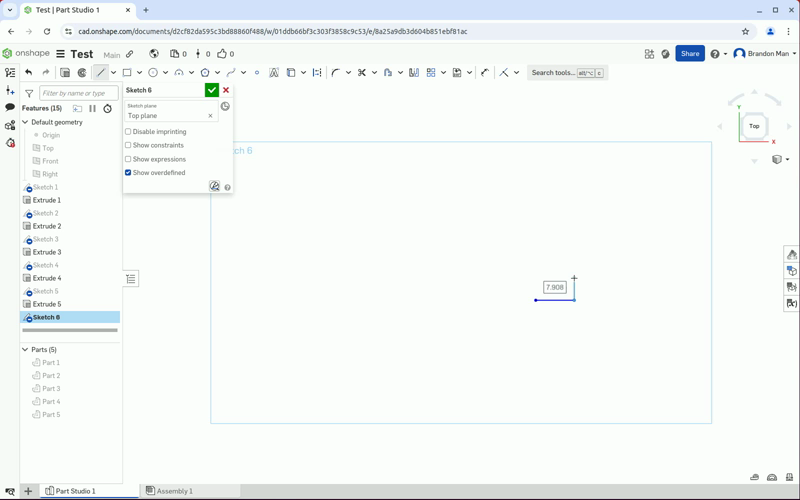
key_down(shift)
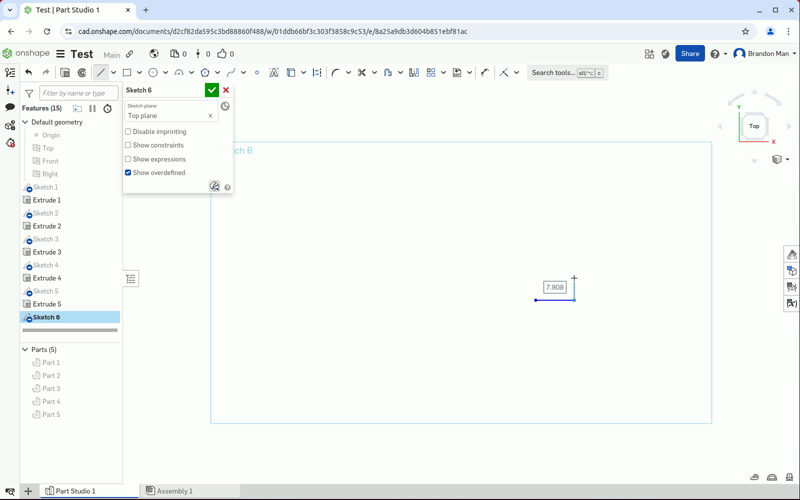
mouse_move(589, 277)
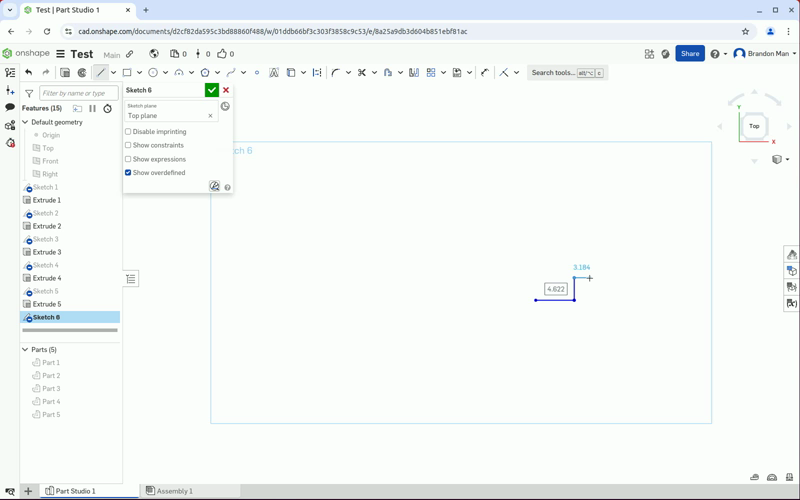
mouse_move(535, 277)
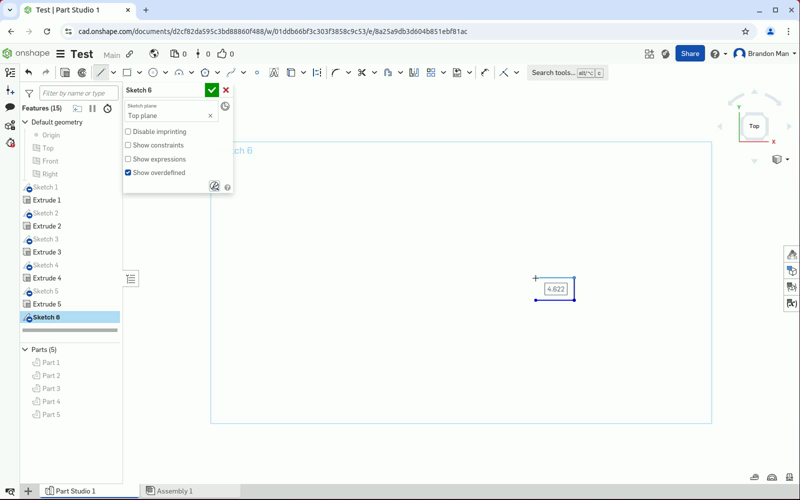
click(535, 277)
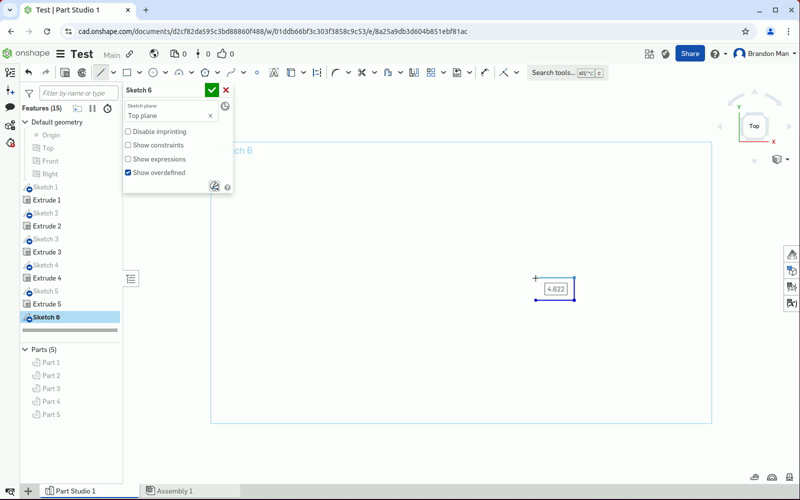
key_up(shift)
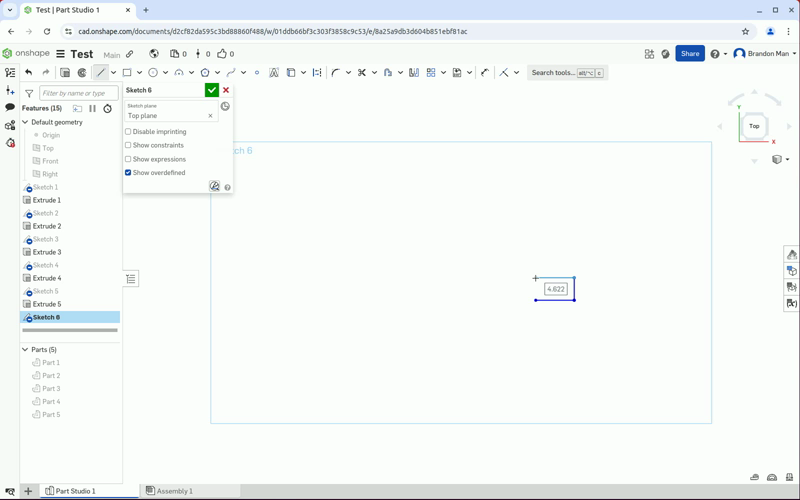
mouse_move(565, 277)
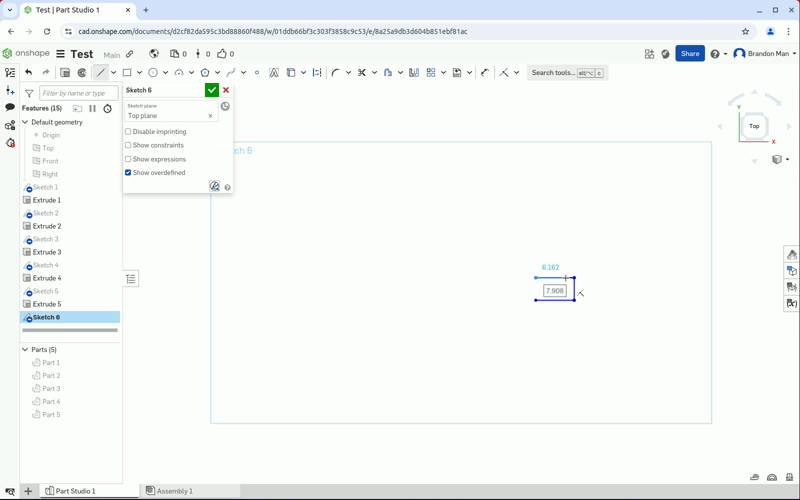
key_down(shift)
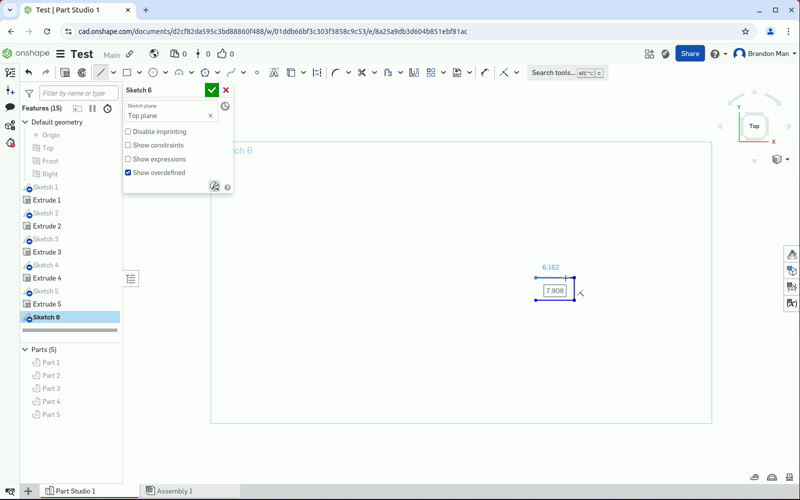
mouse_move(535, 300)
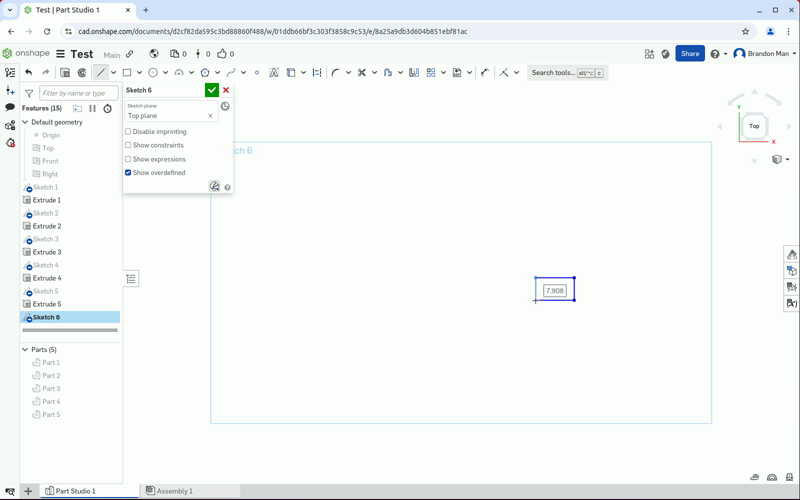
key_up(shift)
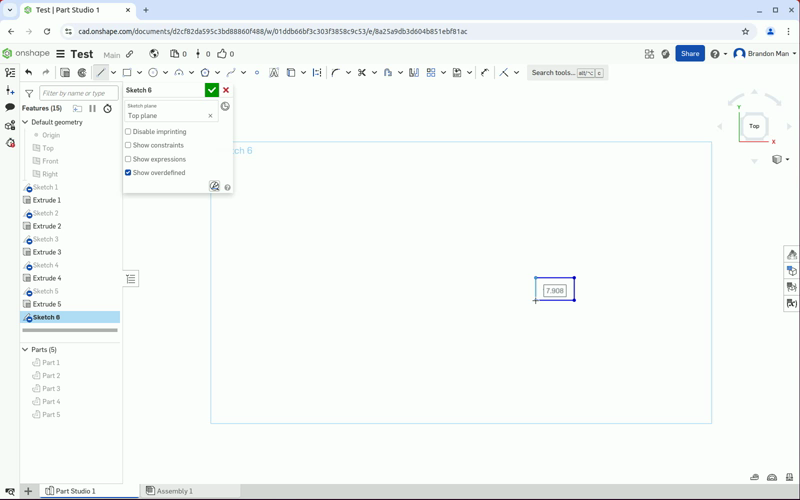
click(535, 300)
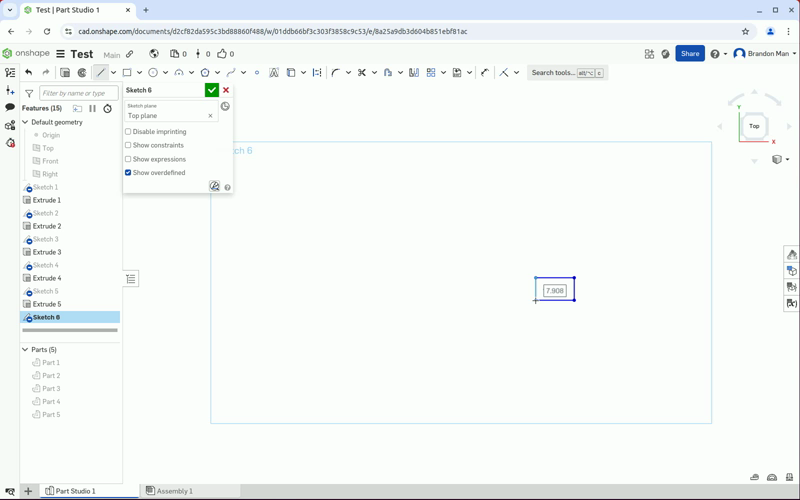
key(esc)
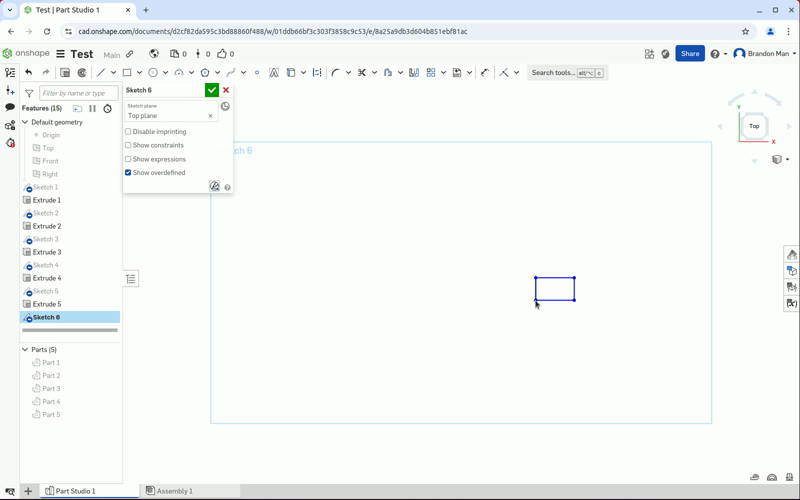
mouse_move(572, 279)
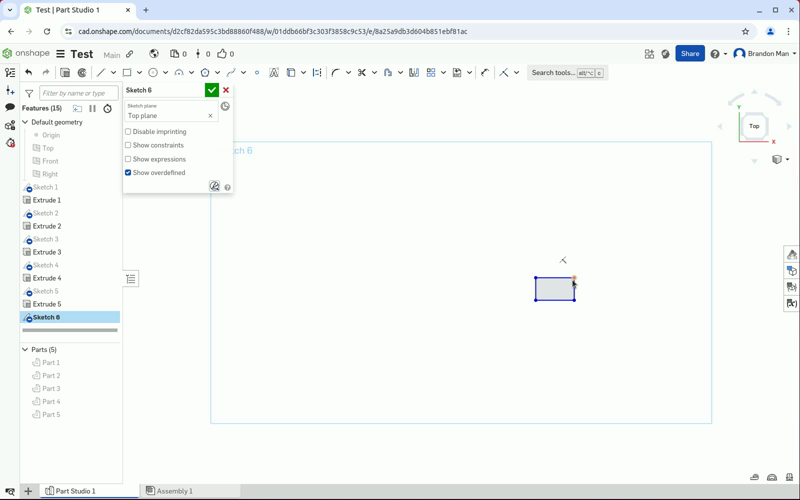
scroll(6)
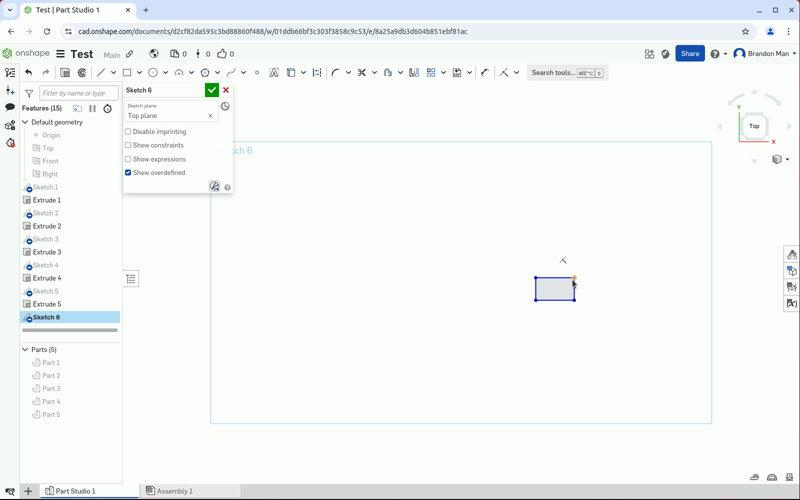
scroll(6)
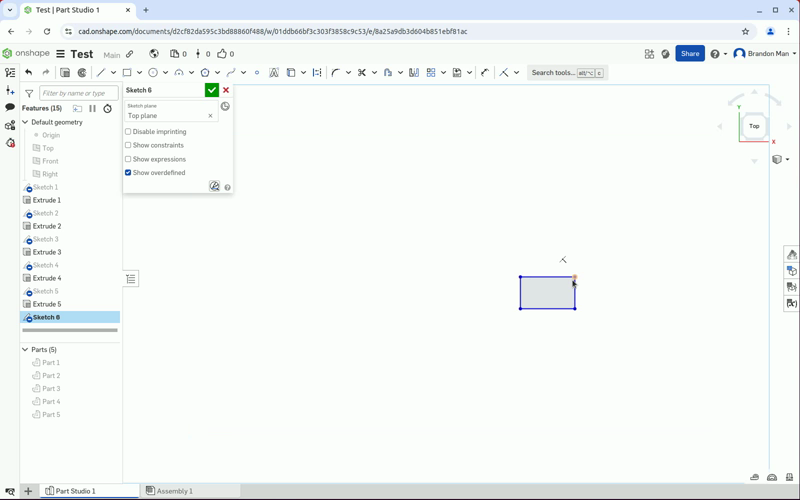
scroll(6)
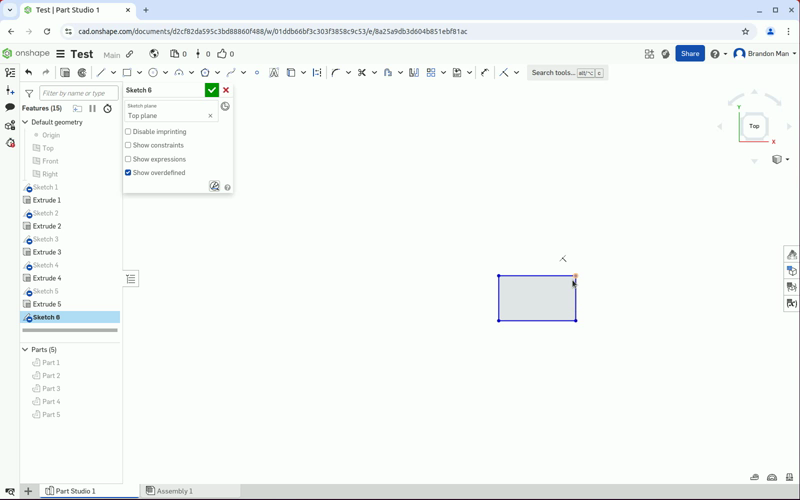
scroll(6)
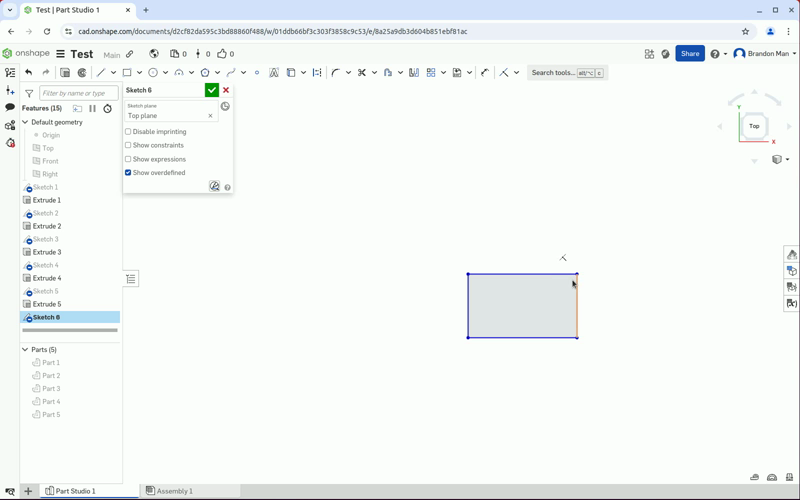
scroll(6)
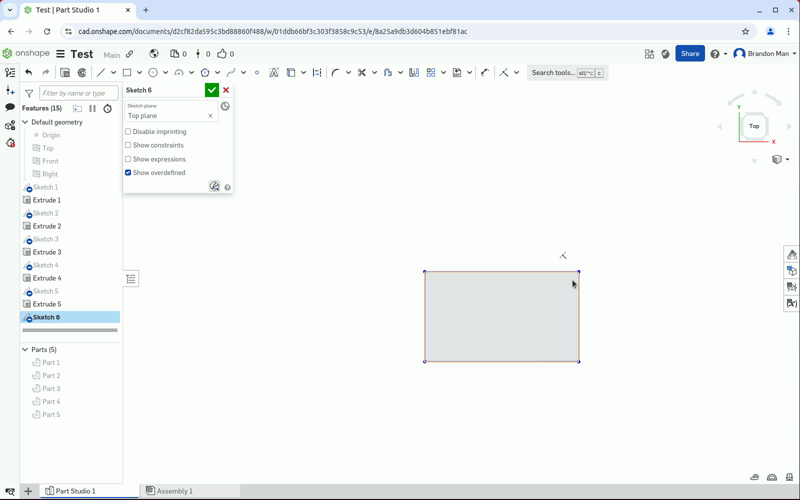
scroll(6)
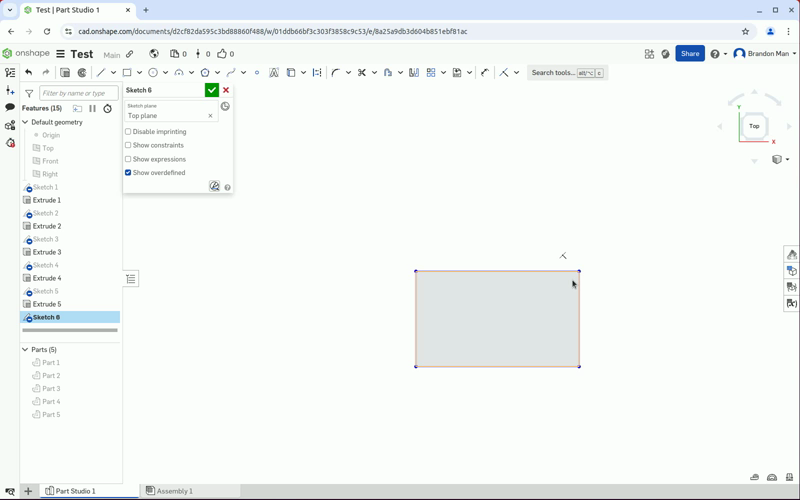
scroll(6)
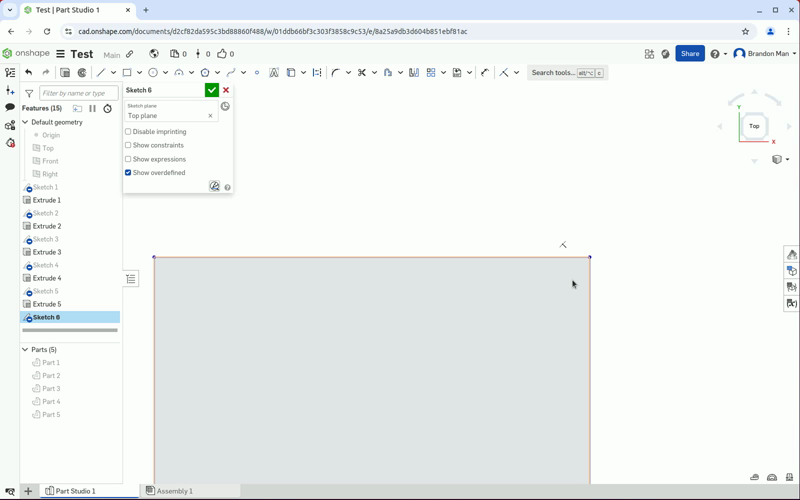
click(572, 279)
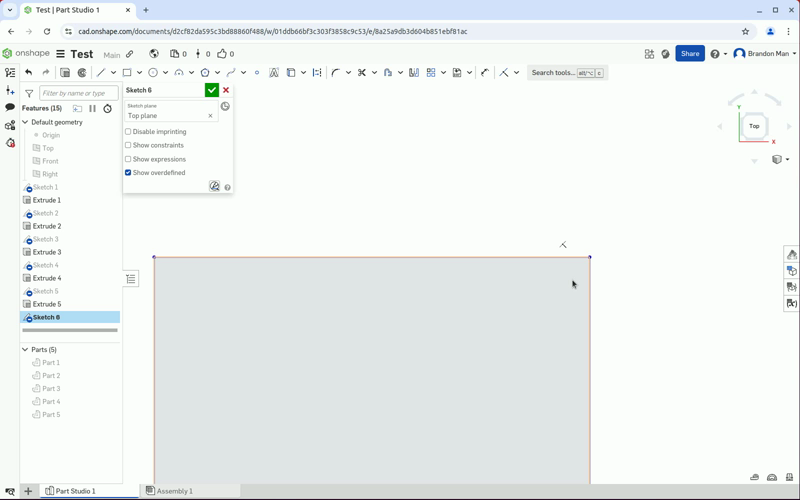
scroll(-6)
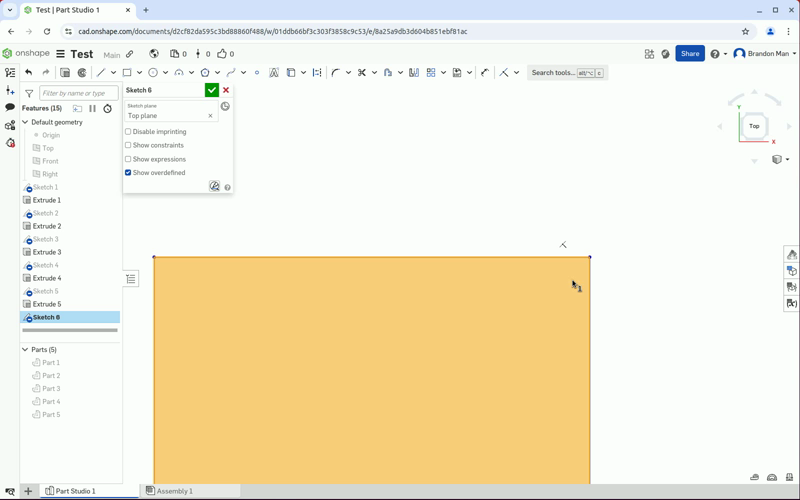
scroll(-6)
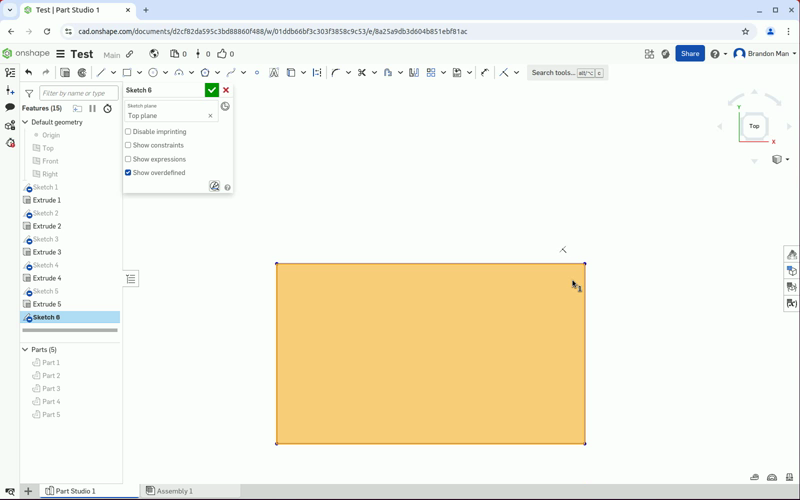
scroll(-6)
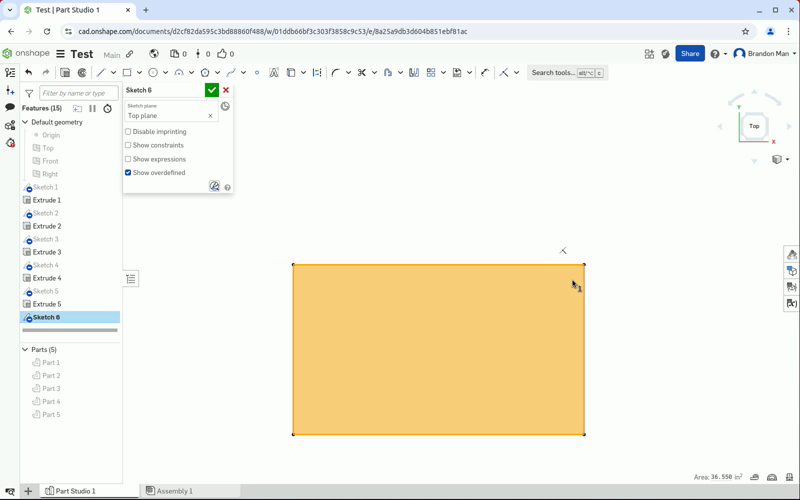
scroll(-6)
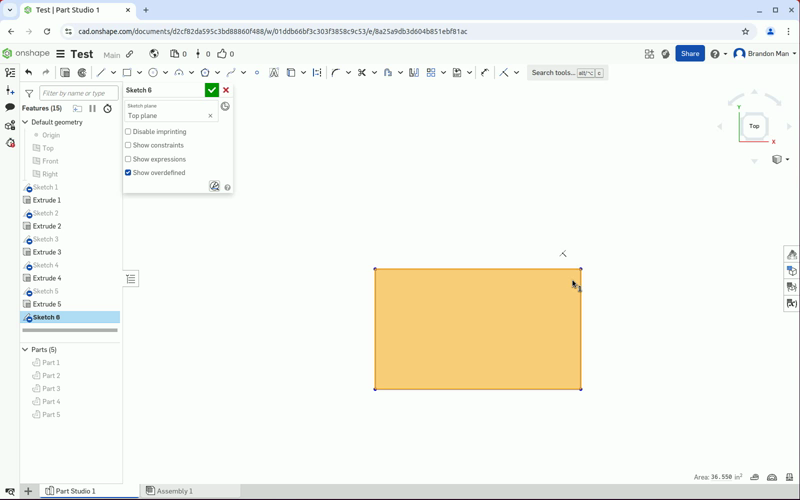
scroll(-6)
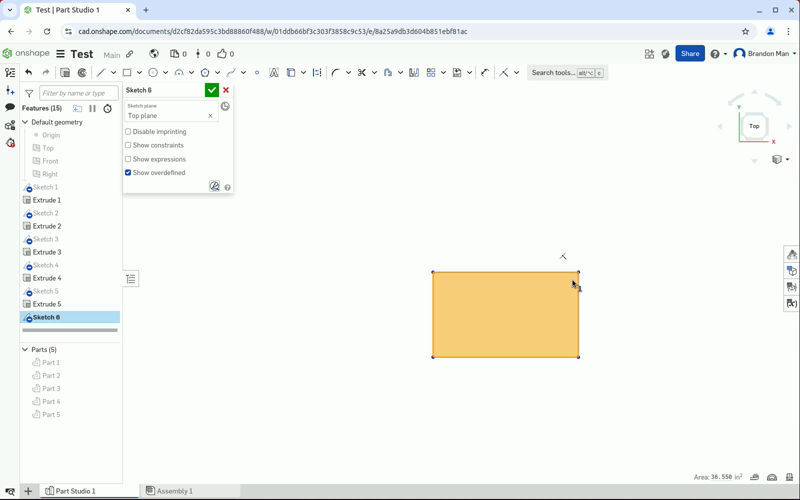
scroll(-6)
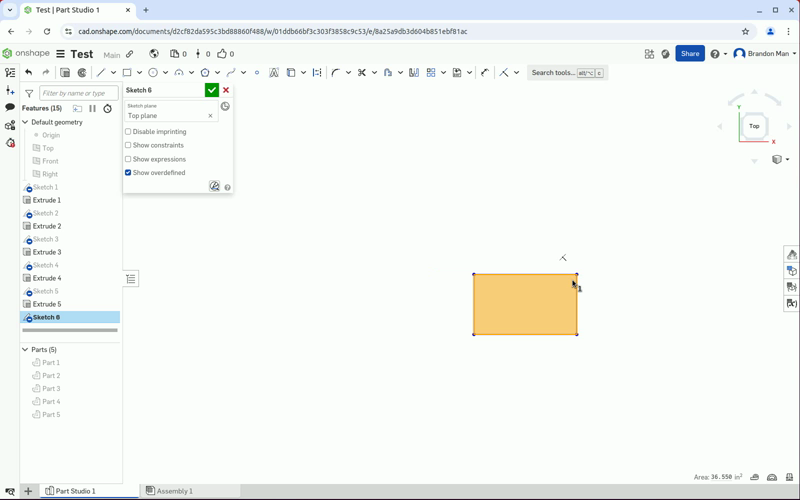
scroll(-6)
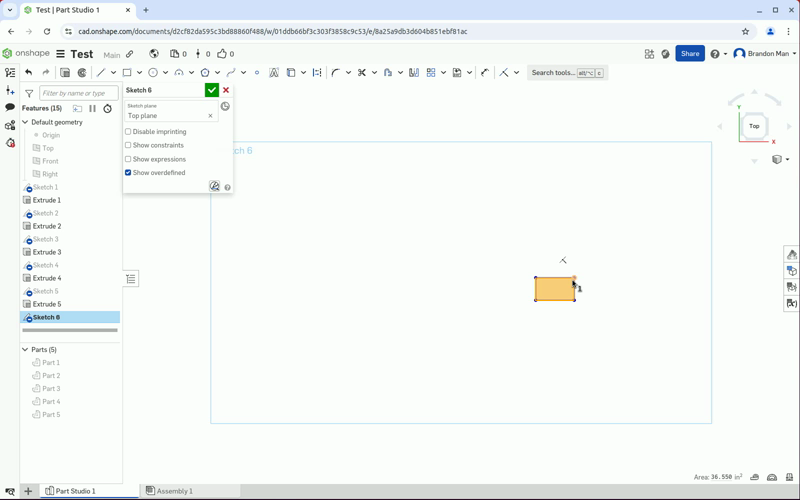
mouse_move(73, 352)
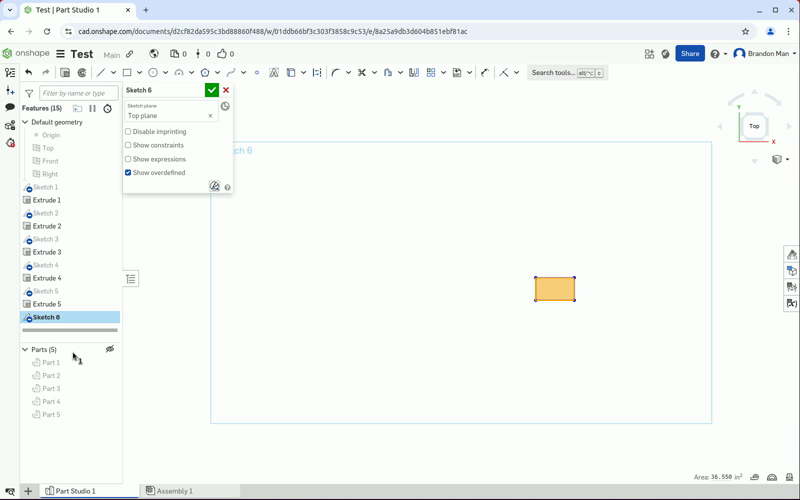
key(shift+y)
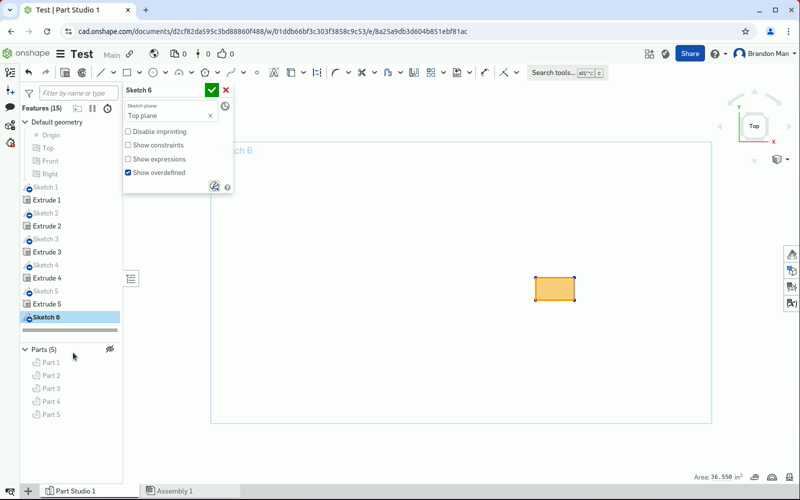
key(shift+e)
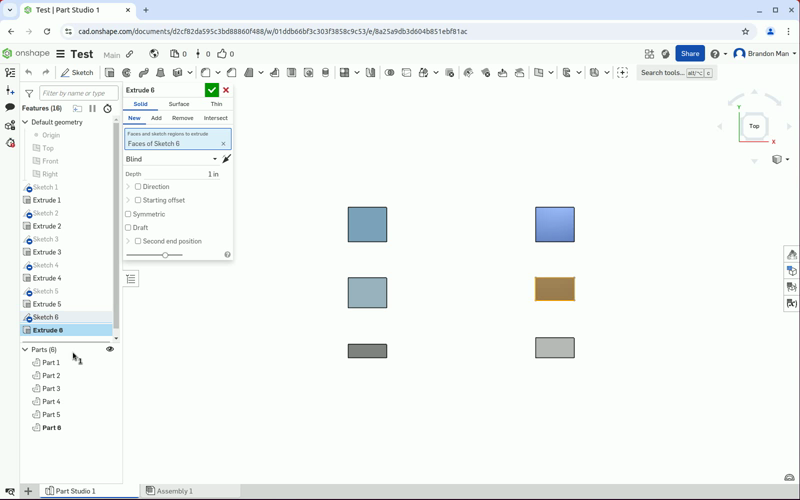
mouse_move(143, 106)
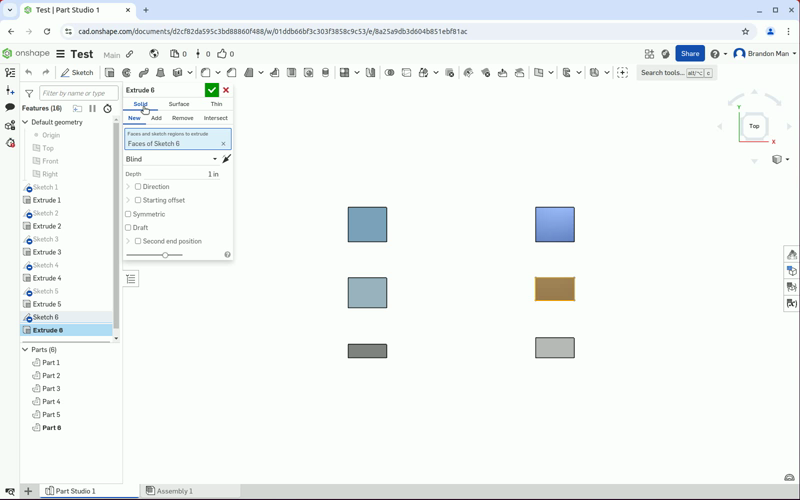
click(143, 106)
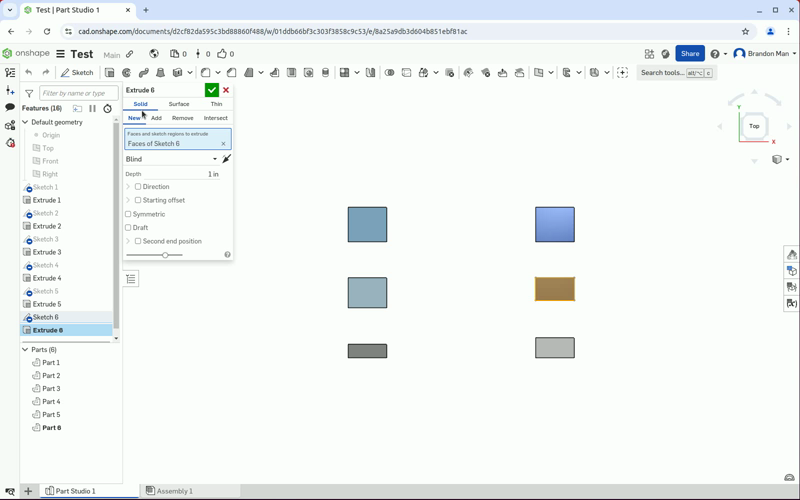
mouse_move(137, 120)
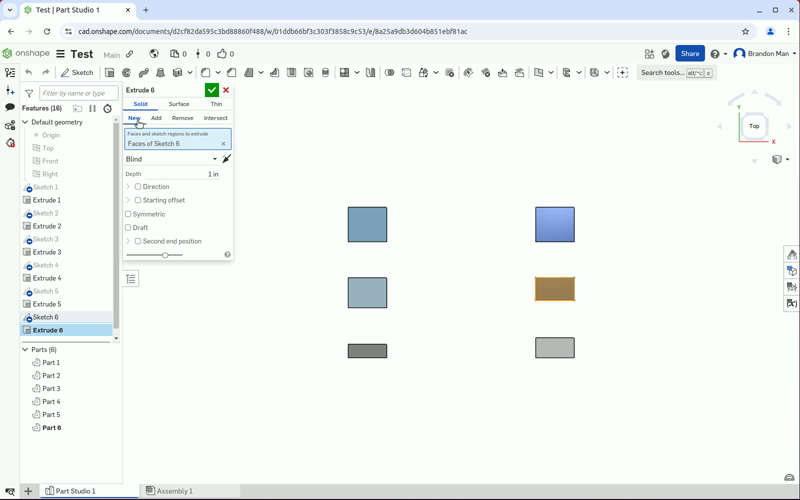
click(137, 120)
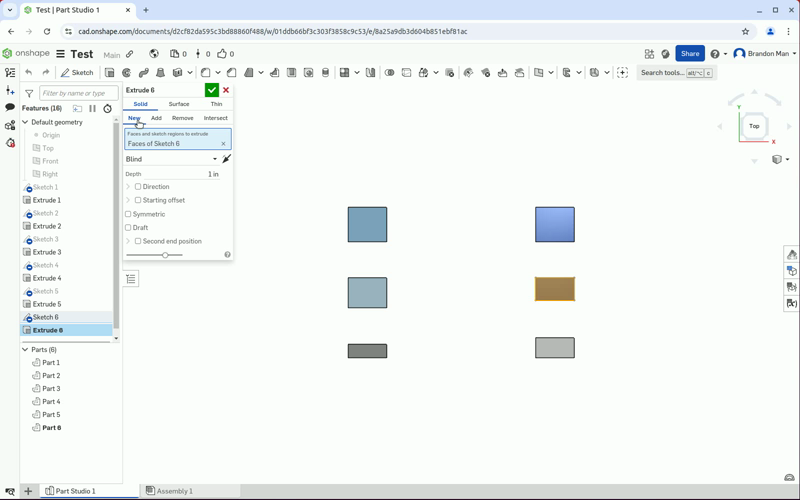
key(tab, 4)
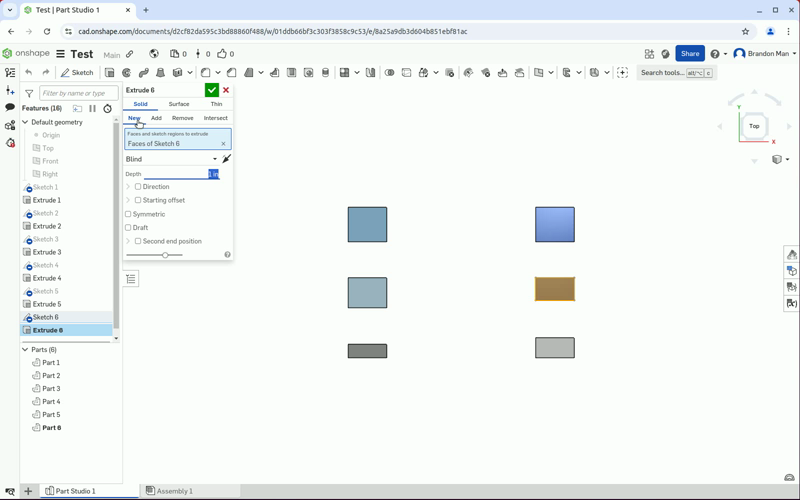
text(4.574)
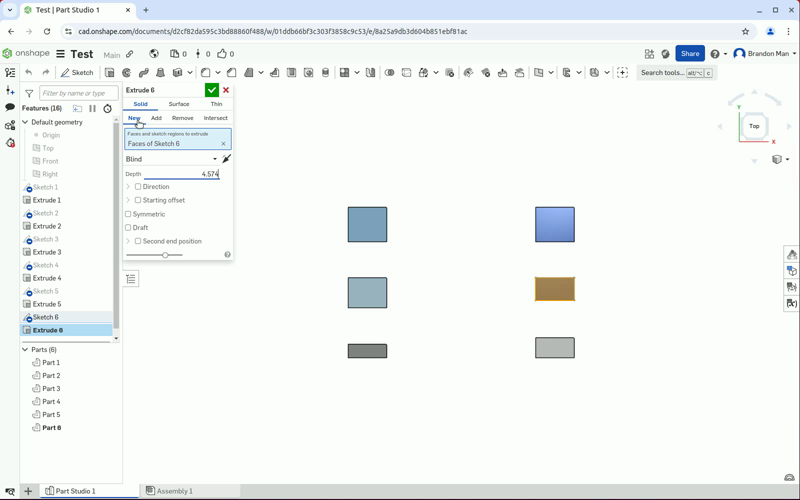
key(enter)
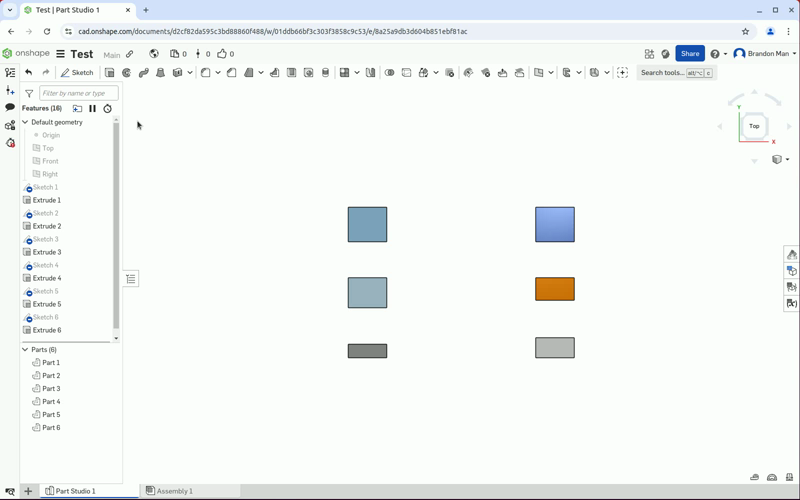
key(shift+h)
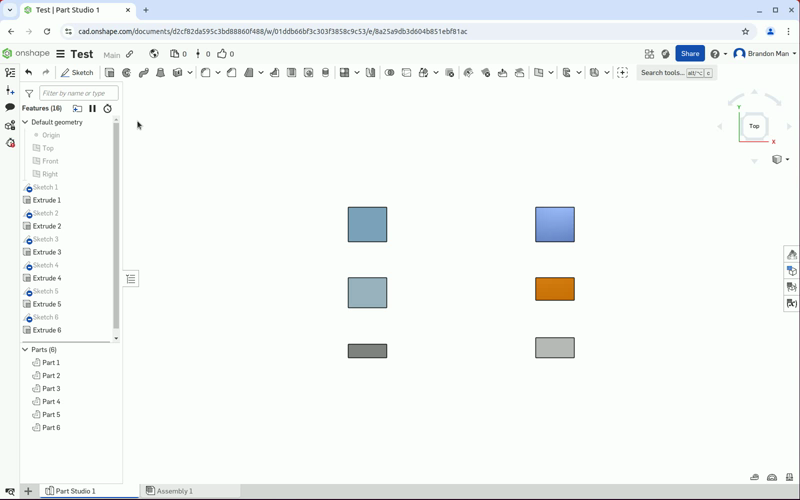
key(shift+h)
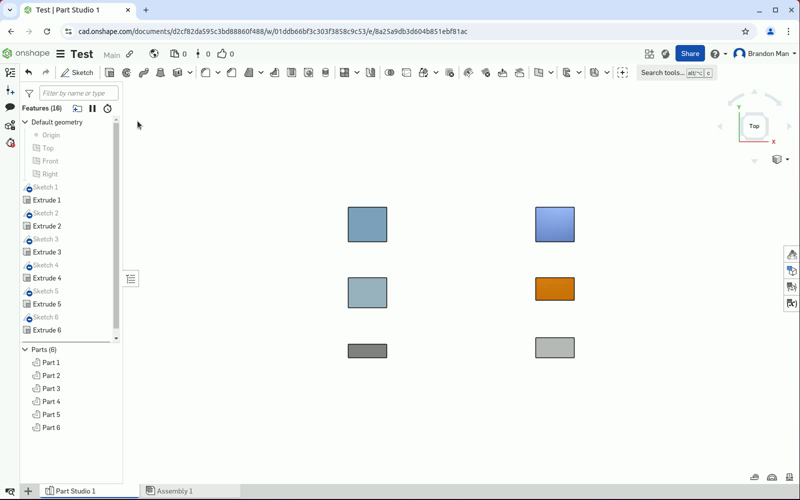
mouse_move(69, 189)
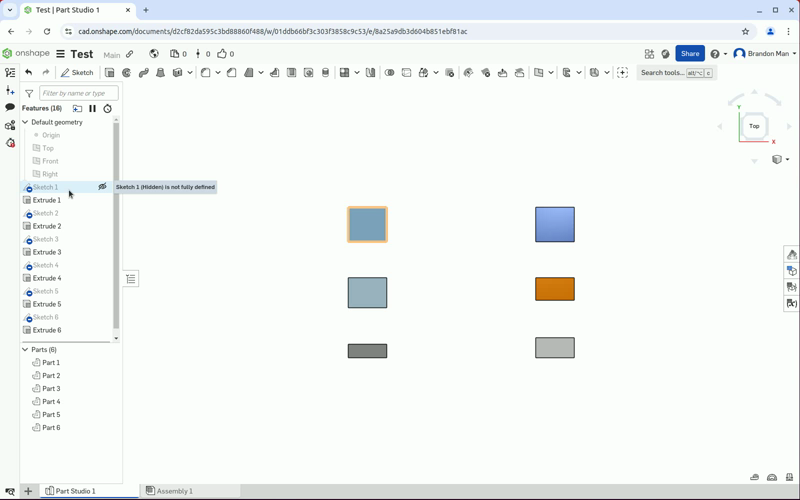
click(69, 189)
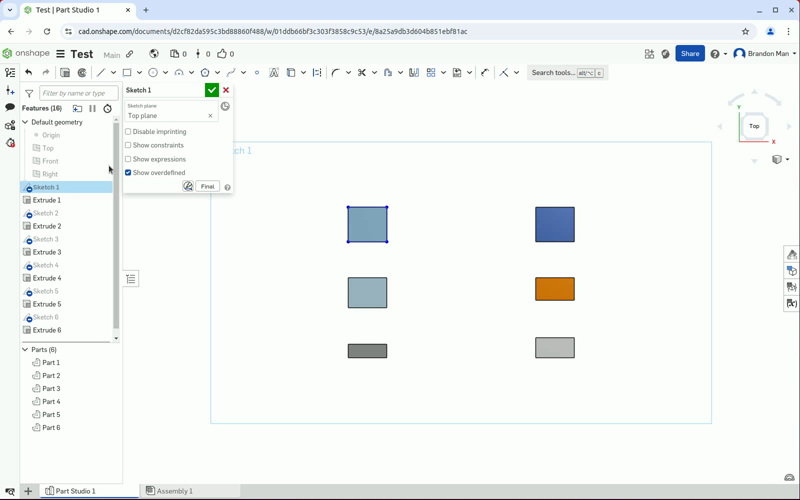
mouse_move(229, 92)
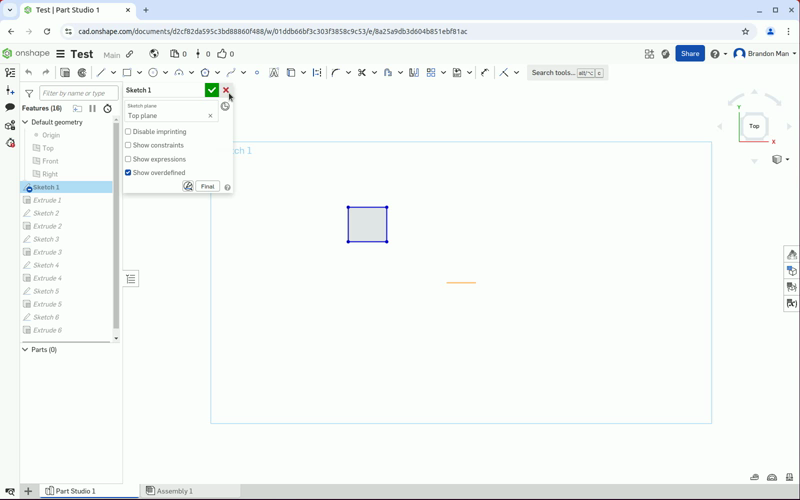
click(229, 92)
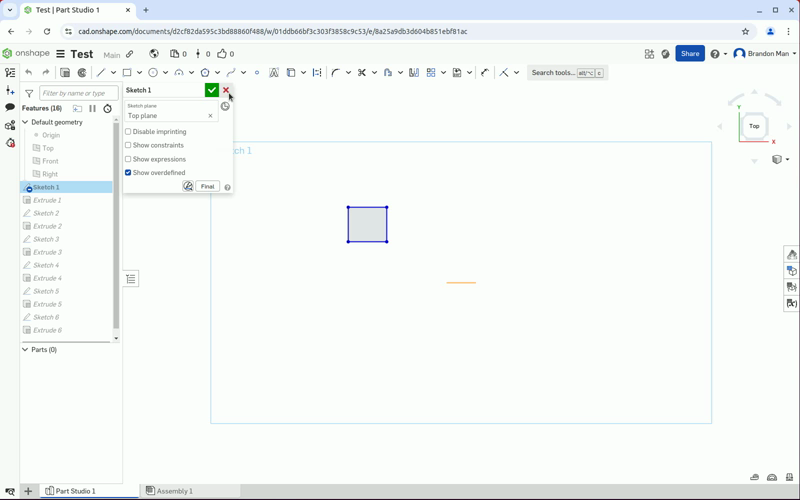
key(shift+s)
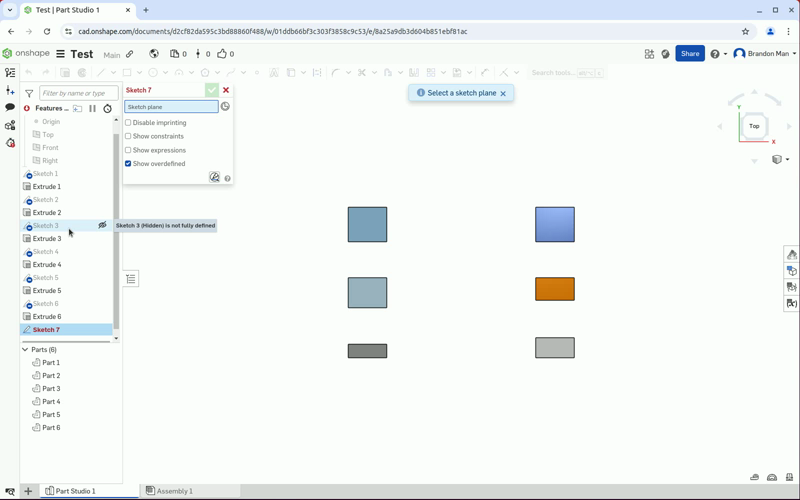
scroll(3)
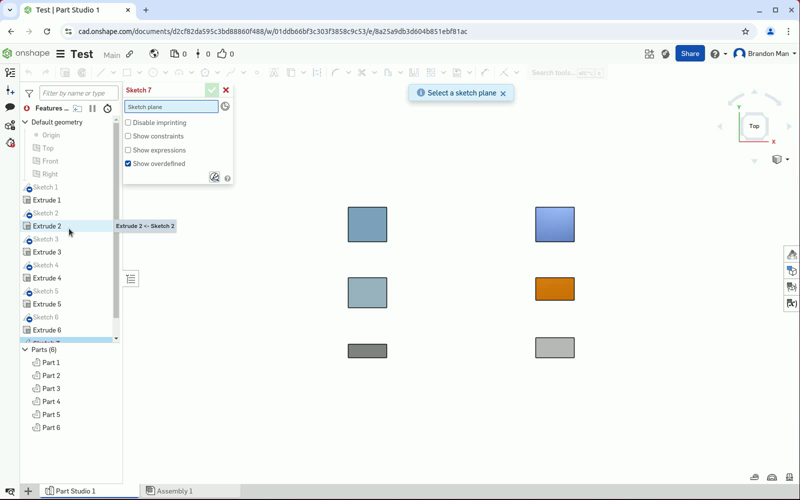
mouse_move(69, 150)
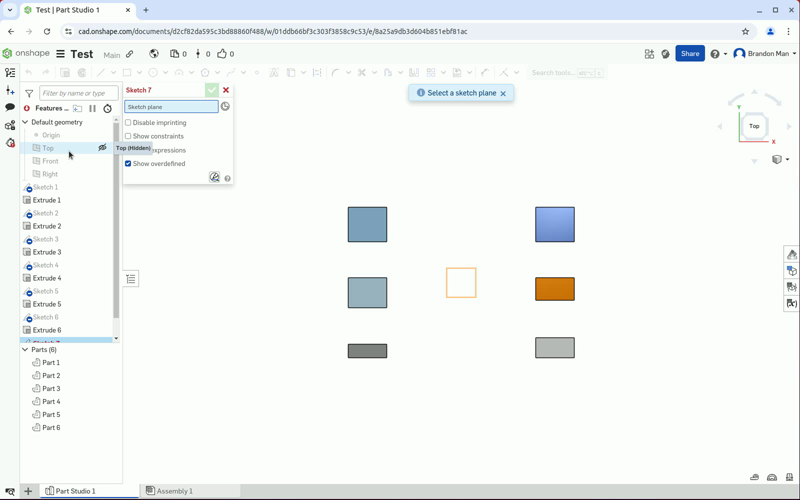
click(69, 150)
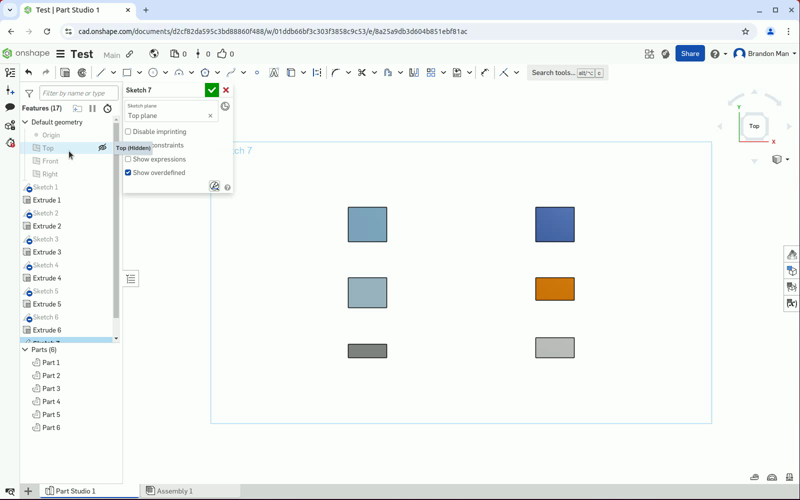
mouse_move(73, 352)
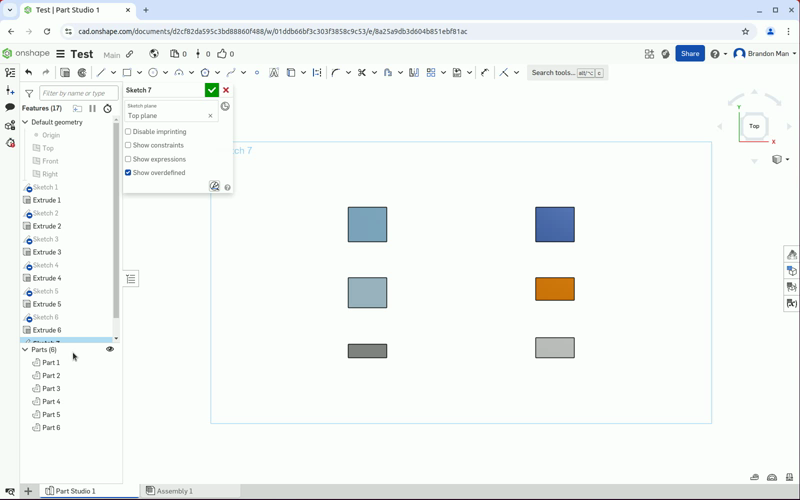
key(y)
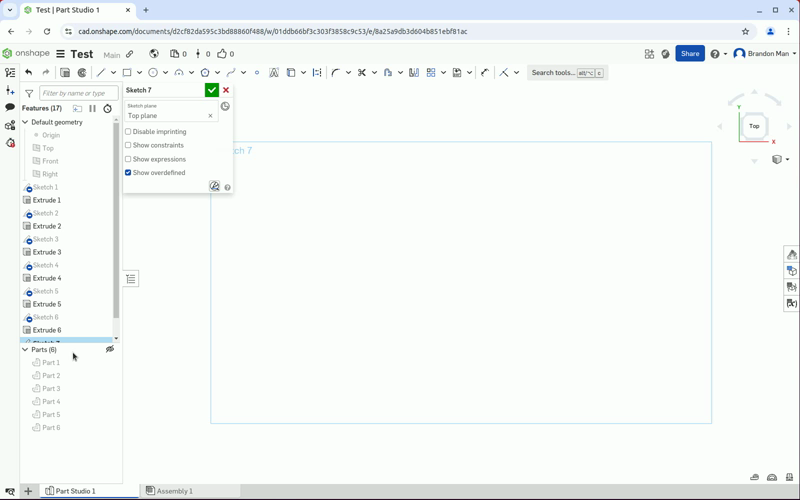
key(l)
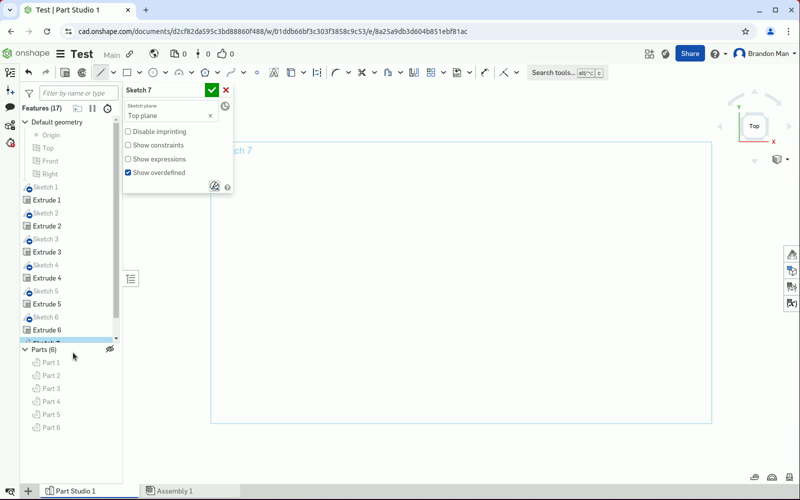
key_down(shift)
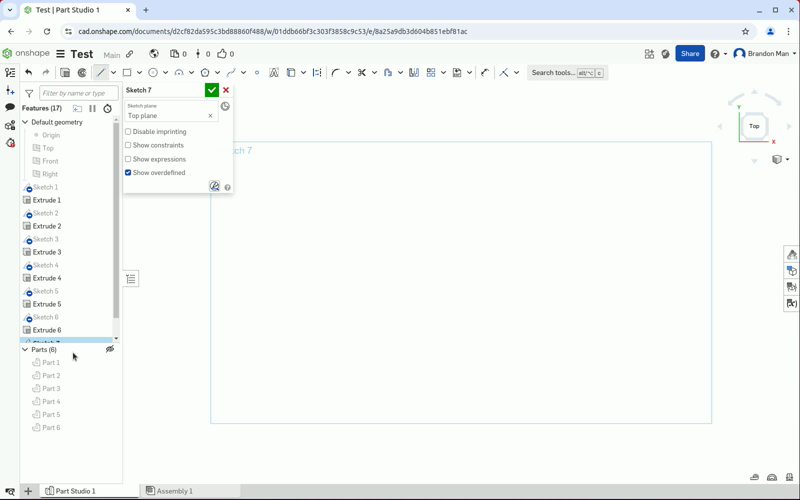
mouse_move(385, 357)
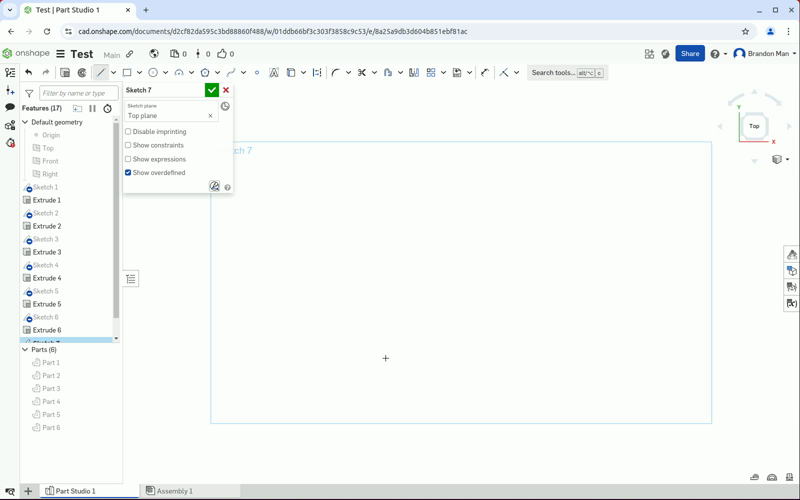
click(385, 357)
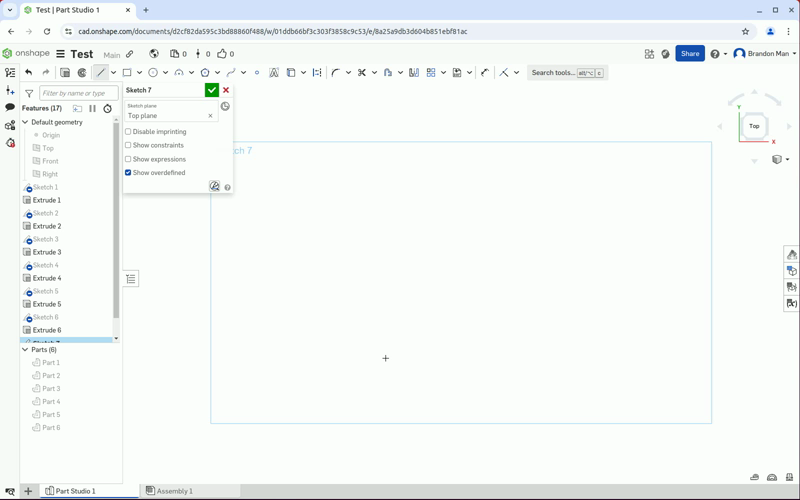
key_up(shift)
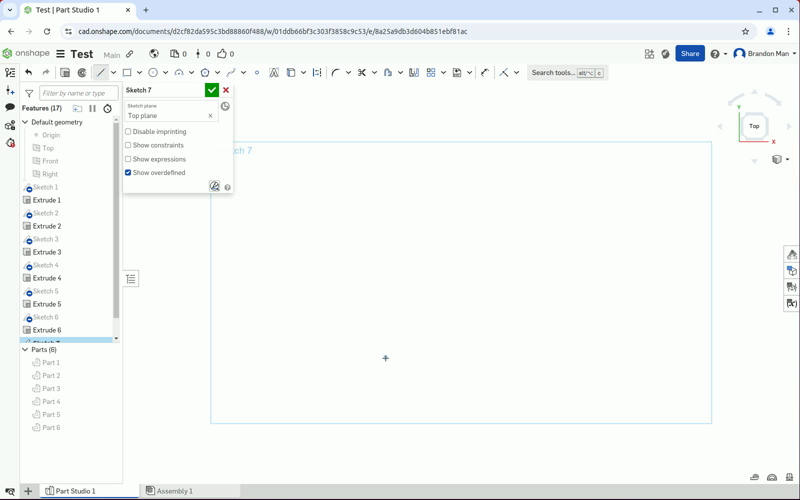
key_down(shift)
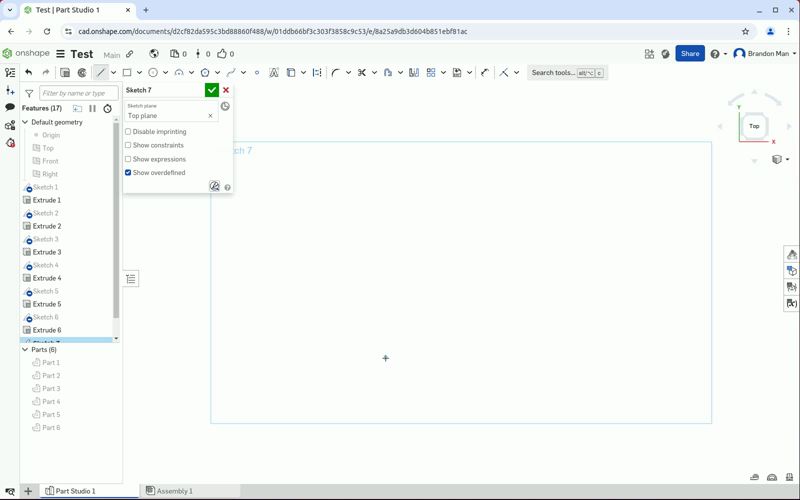
mouse_move(536, 357)
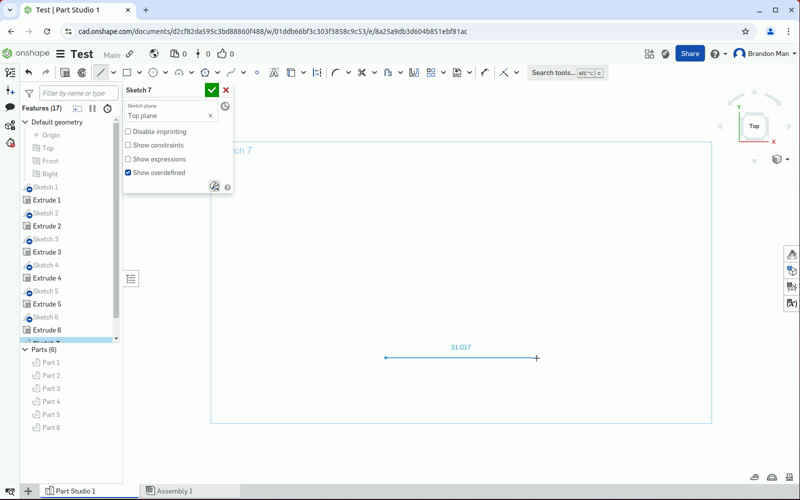
click(536, 357)
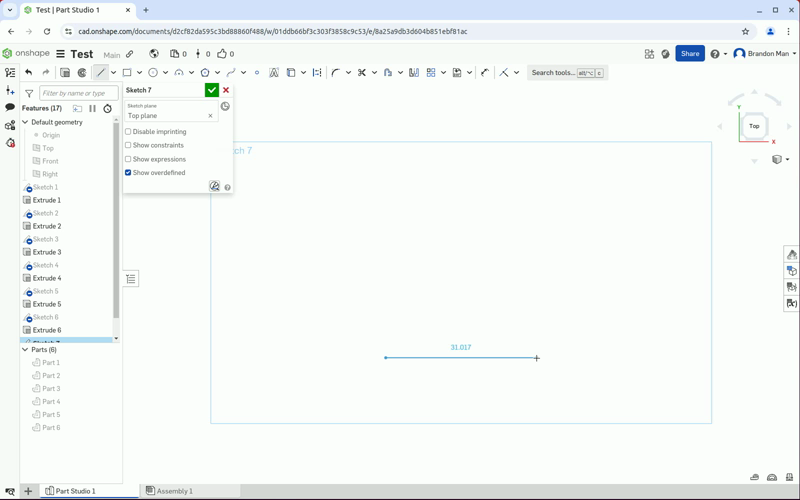
key_up(shift)
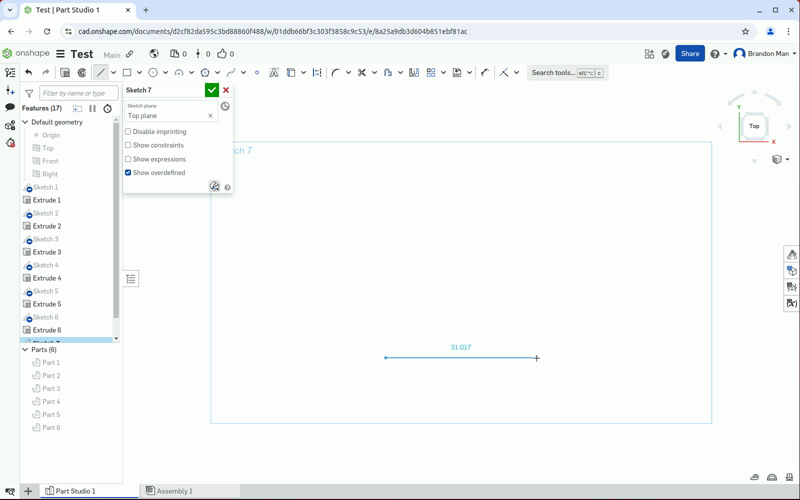
key_down(shift)
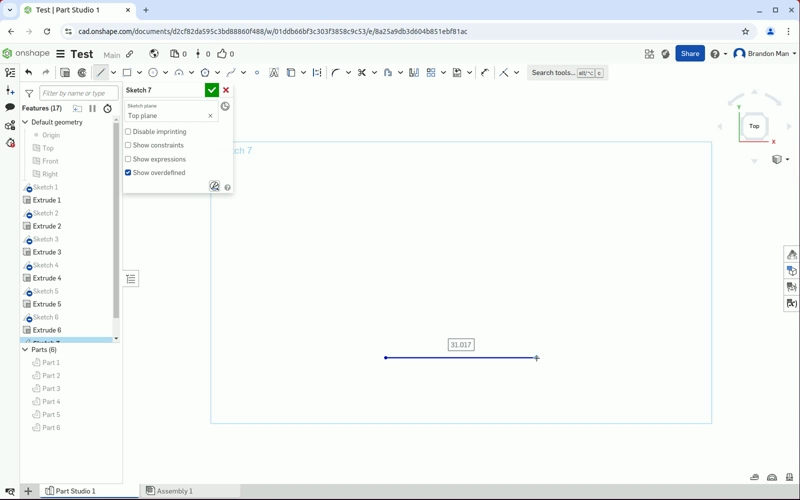
mouse_move(566, 357)
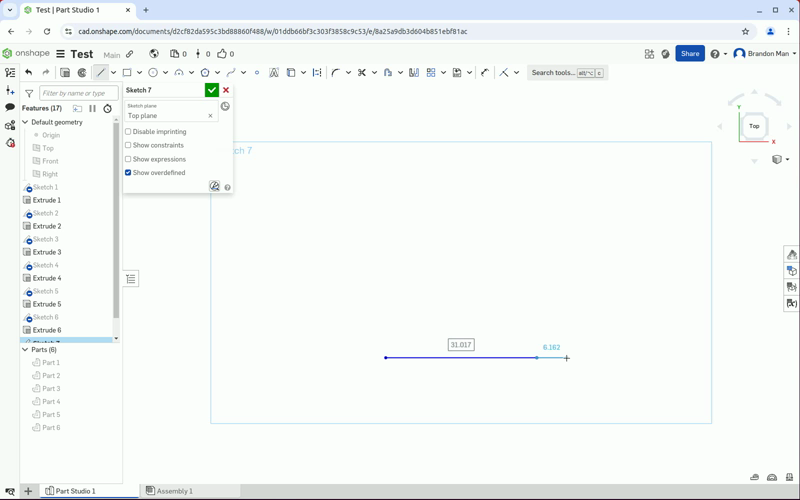
mouse_move(536, 337)
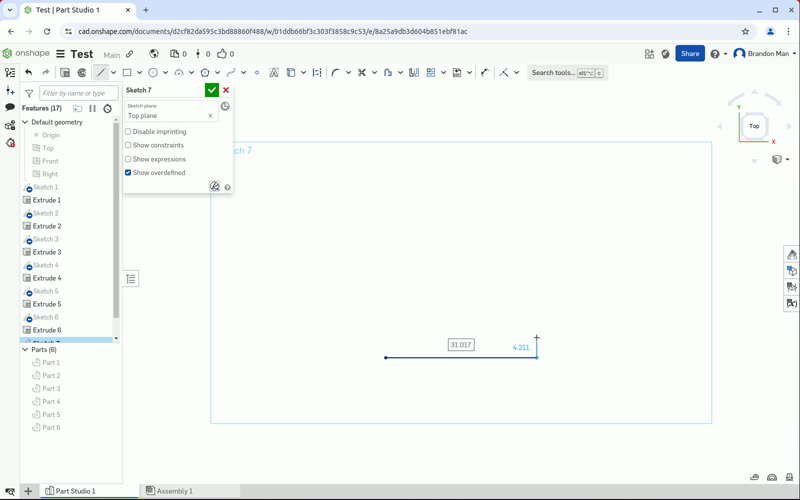
click(536, 337)
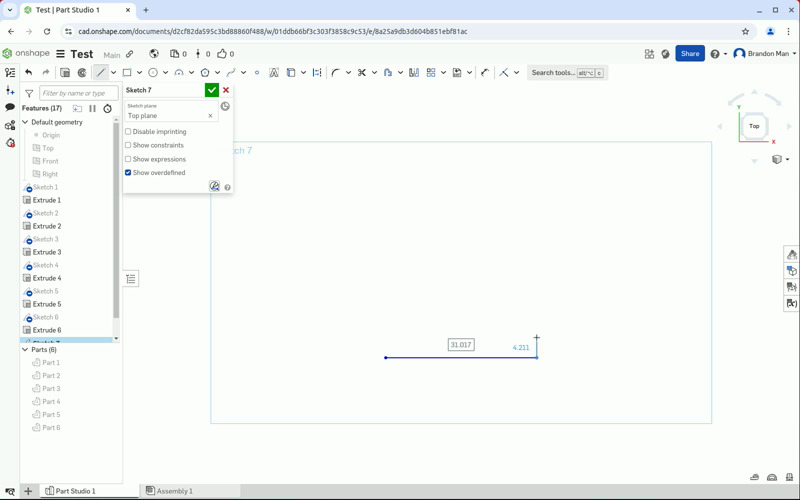
key_up(shift)
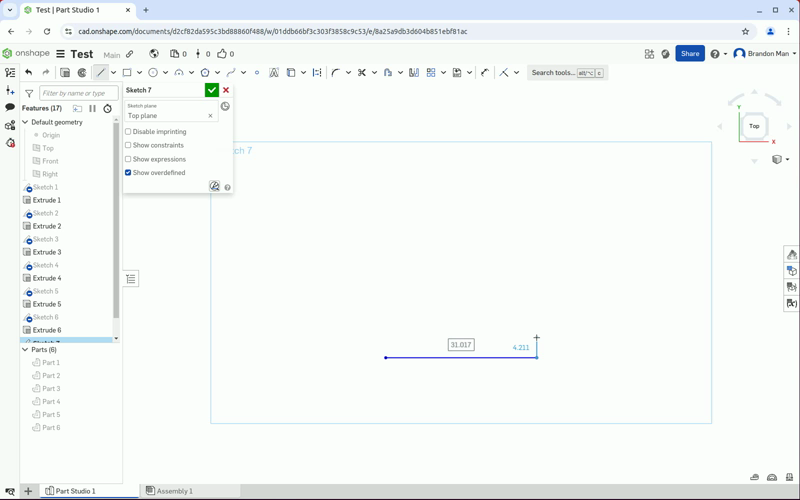
key_down(shift)
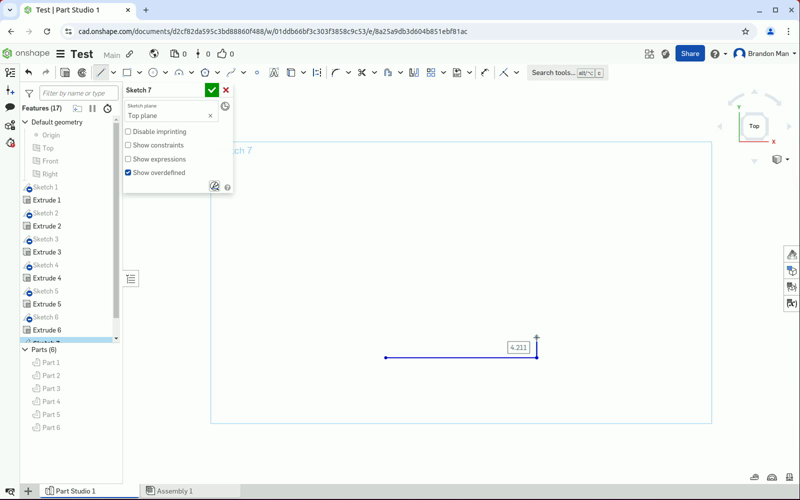
mouse_move(566, 337)
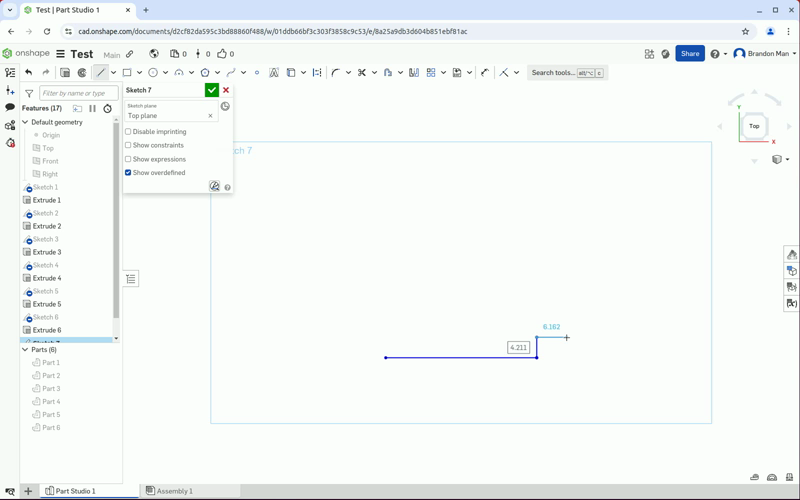
mouse_move(536, 300)
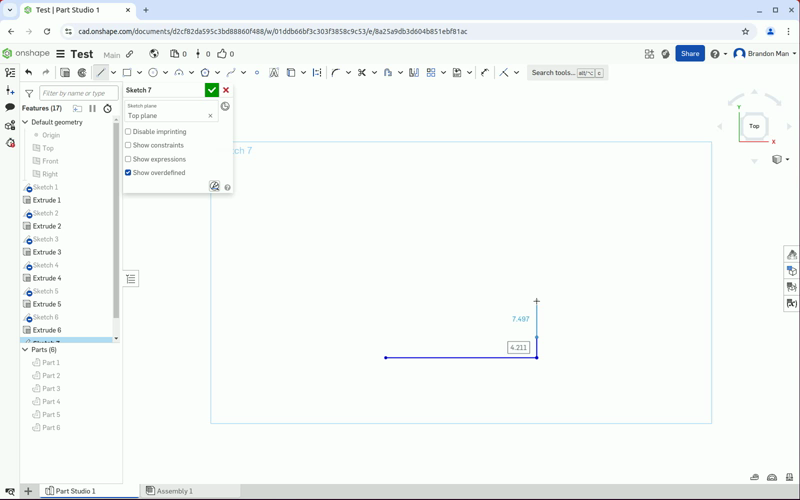
click(536, 300)
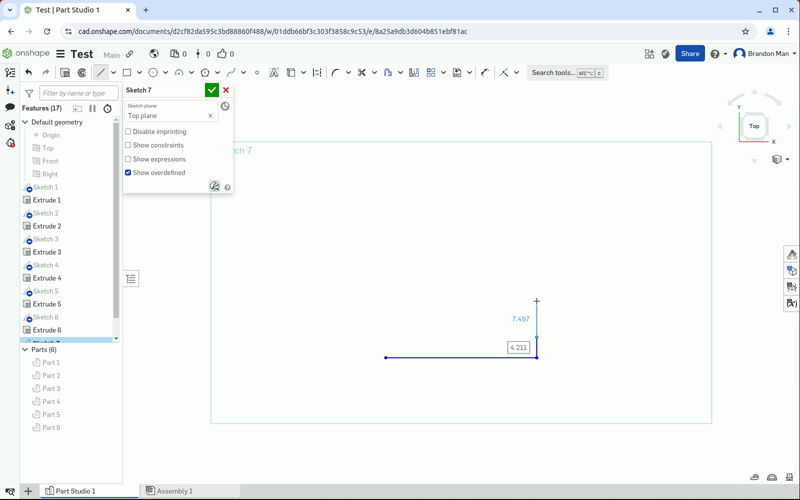
key_up(shift)
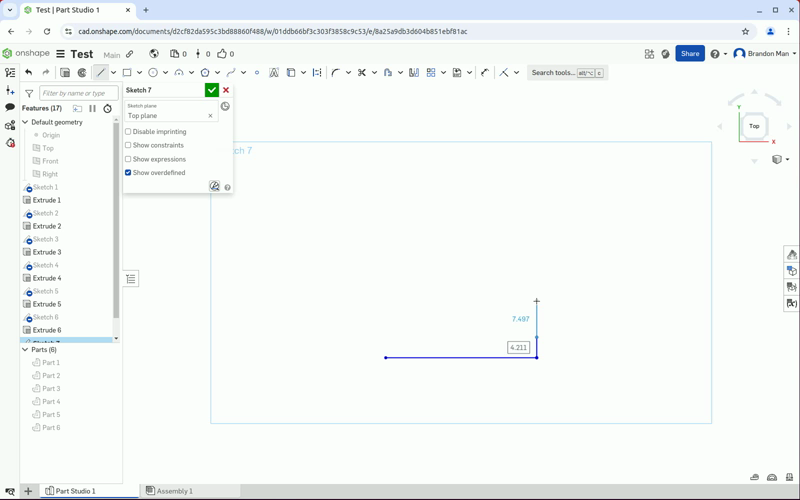
key_down(shift)
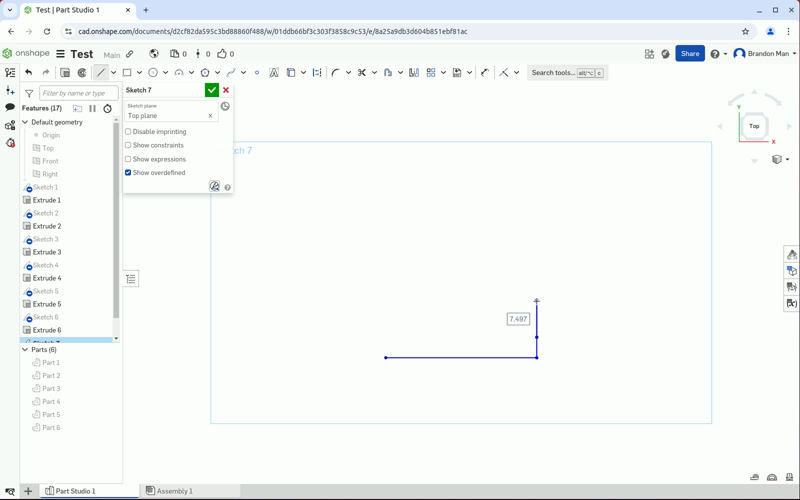
mouse_move(566, 300)
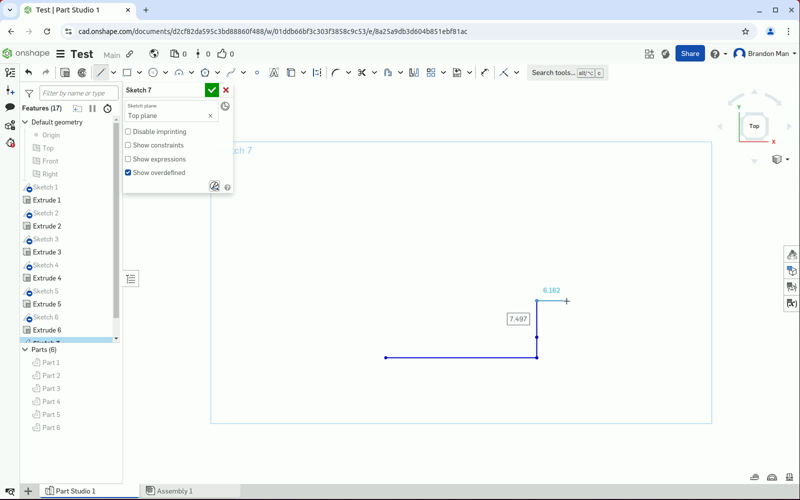
mouse_move(536, 278)
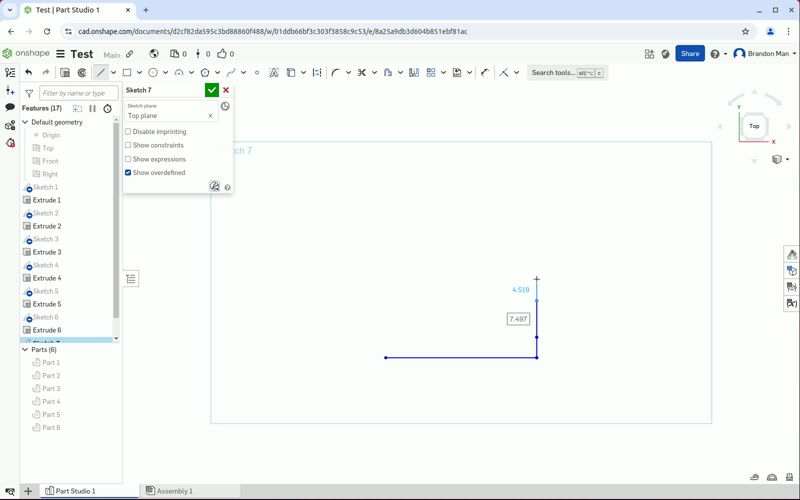
click(536, 278)
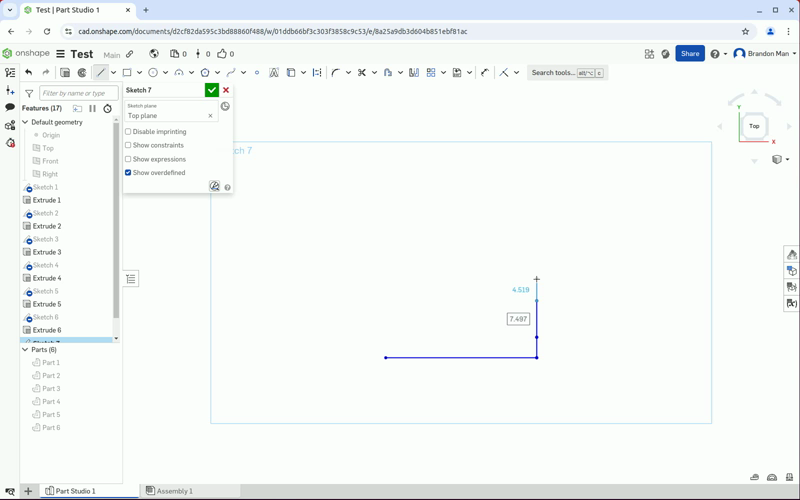
key_up(shift)
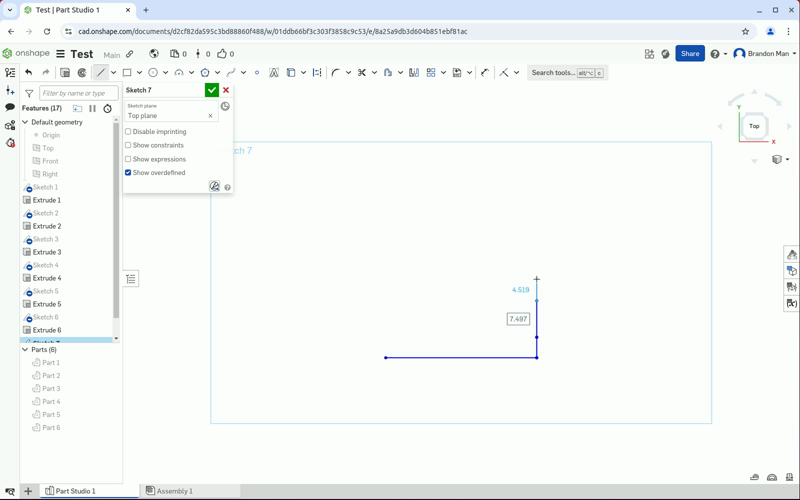
key_down(shift)
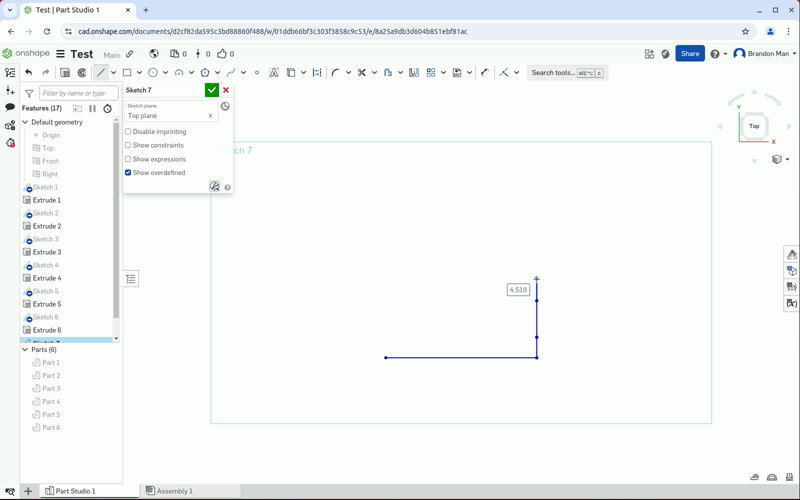
mouse_move(566, 278)
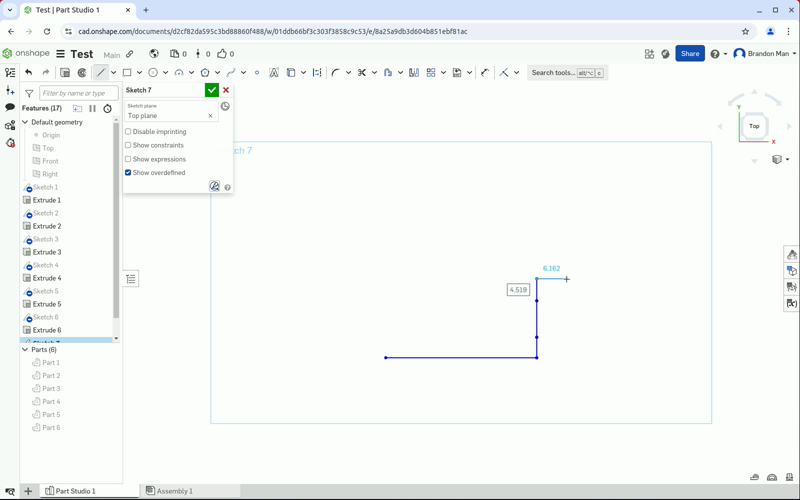
mouse_move(536, 240)
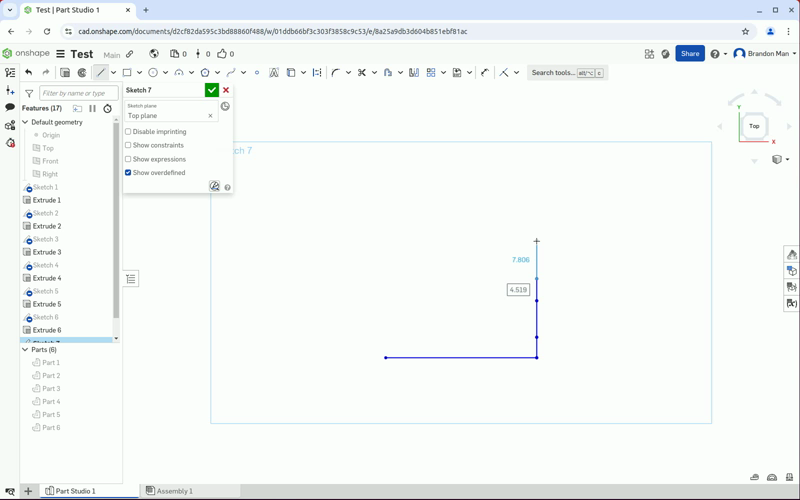
click(536, 240)
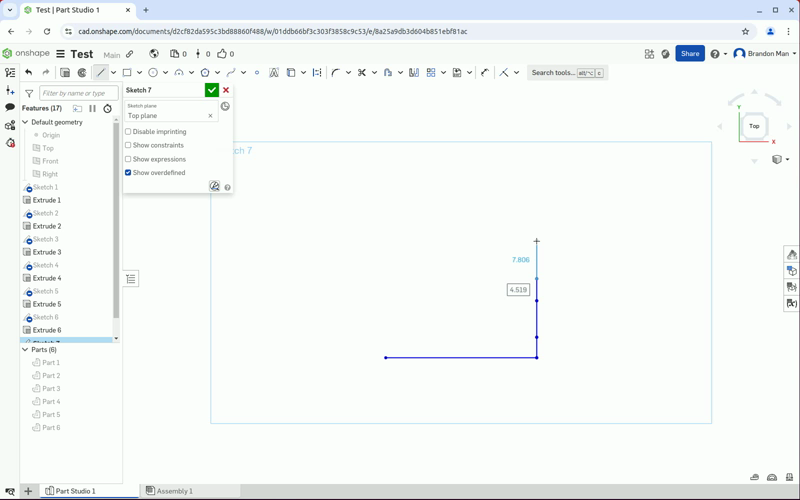
key_up(shift)
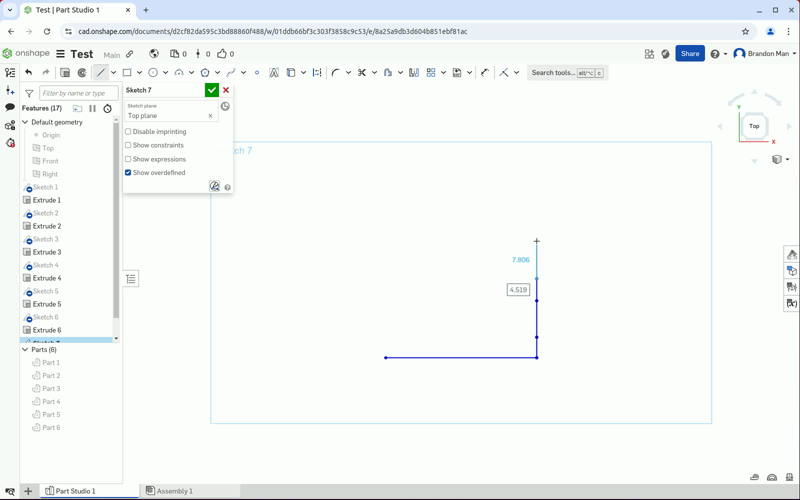
key_down(shift)
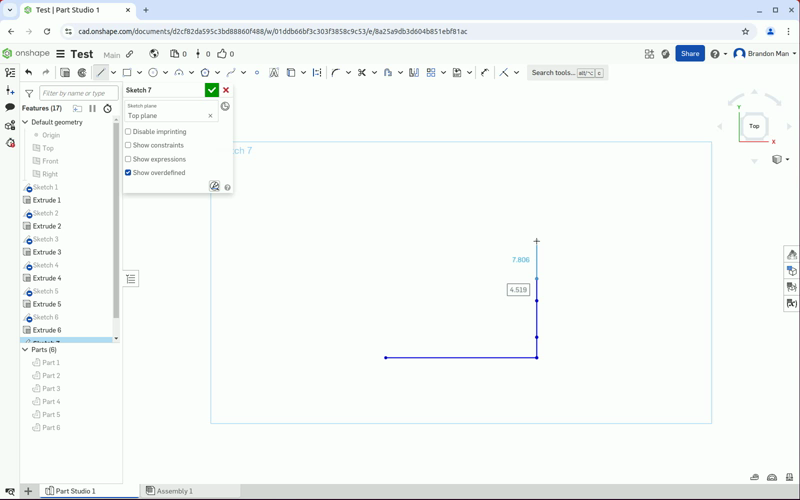
mouse_move(566, 240)
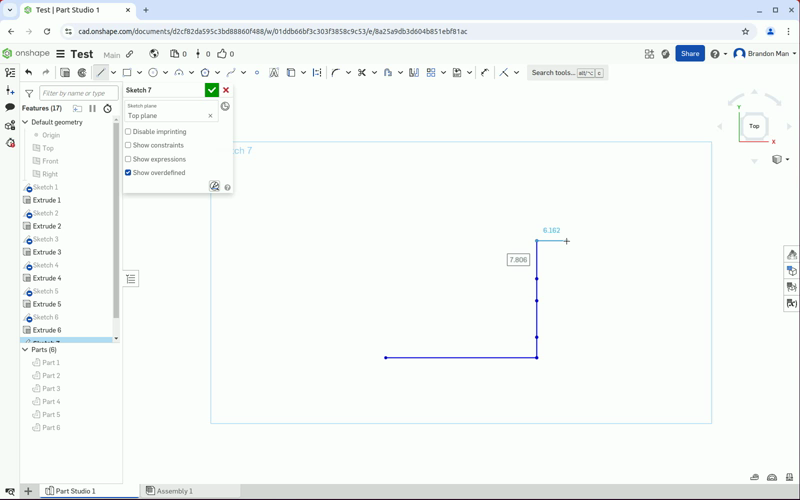
mouse_move(536, 207)
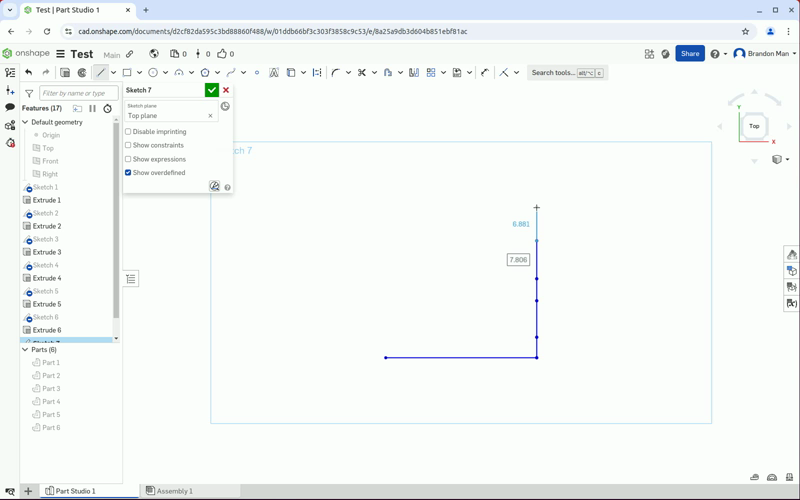
click(536, 207)
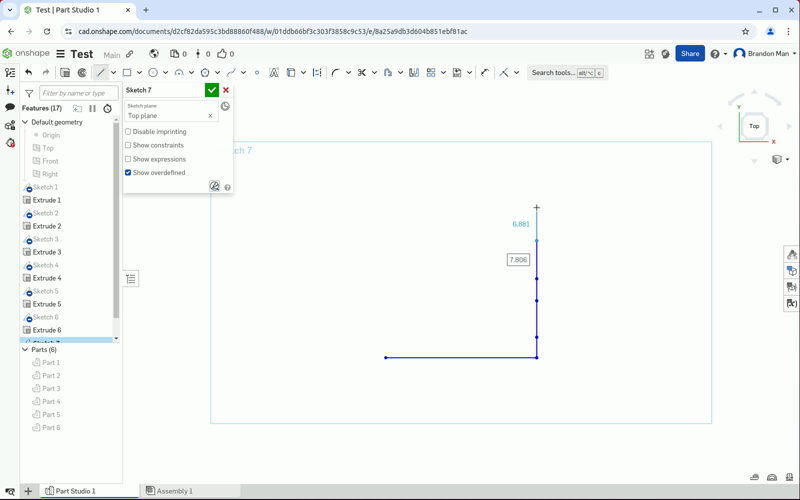
key_up(shift)
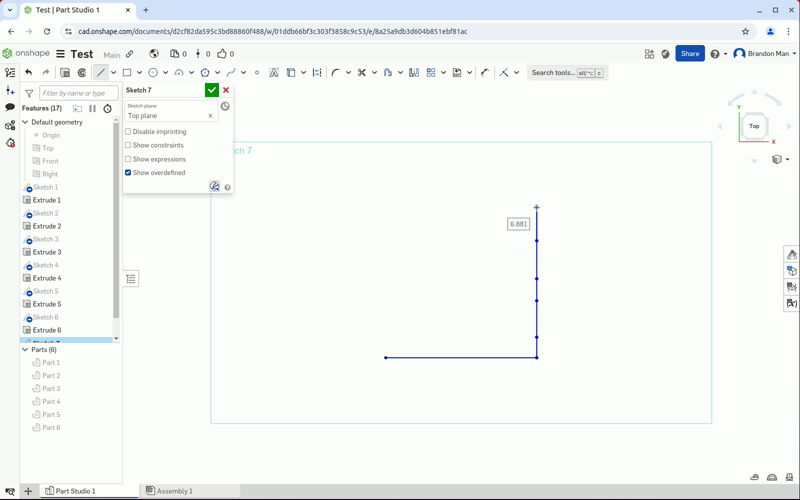
key_down(shift)
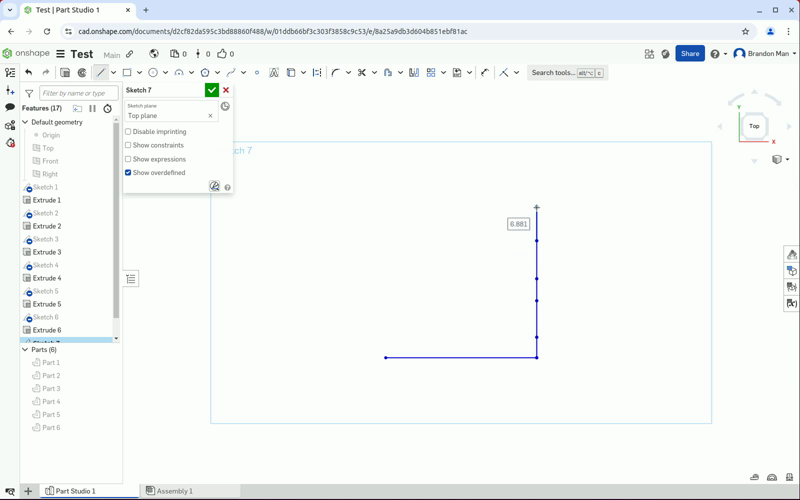
mouse_move(385, 207)
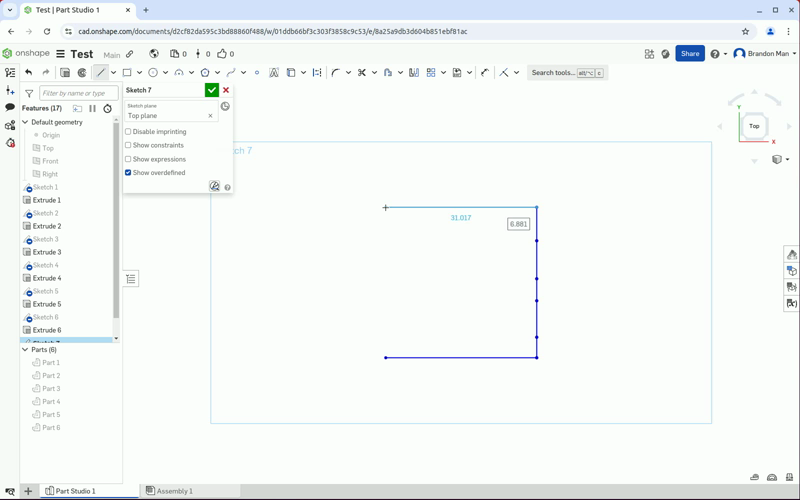
click(385, 207)
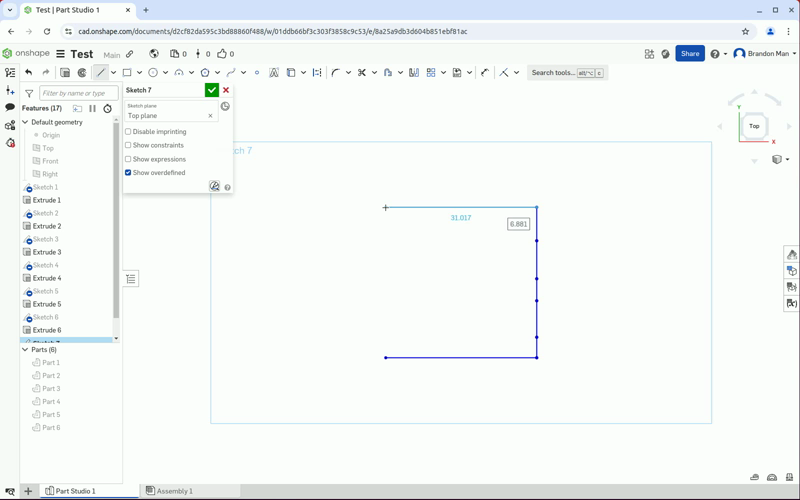
key_up(shift)
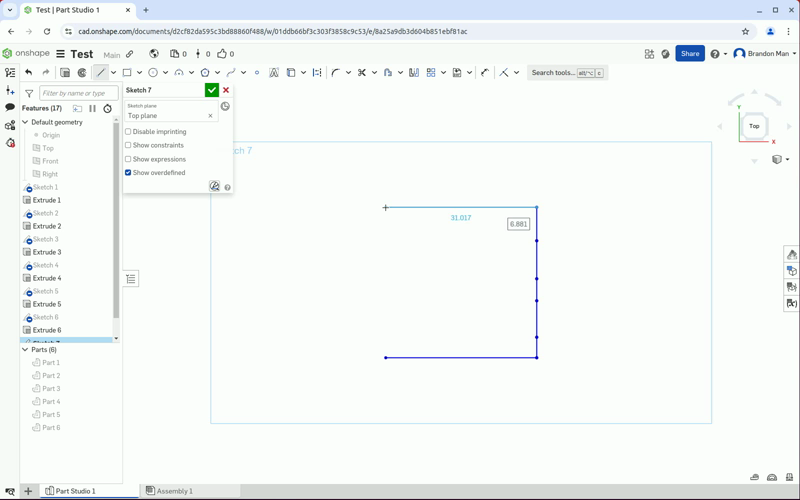
key_down(shift)
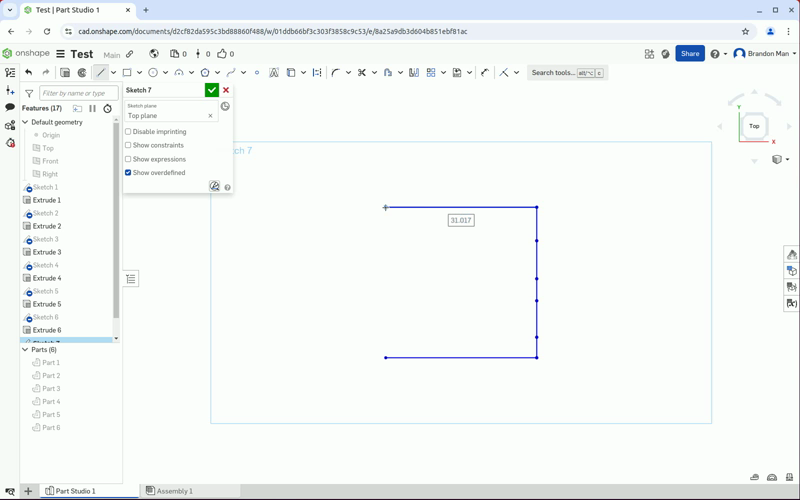
mouse_move(415, 207)
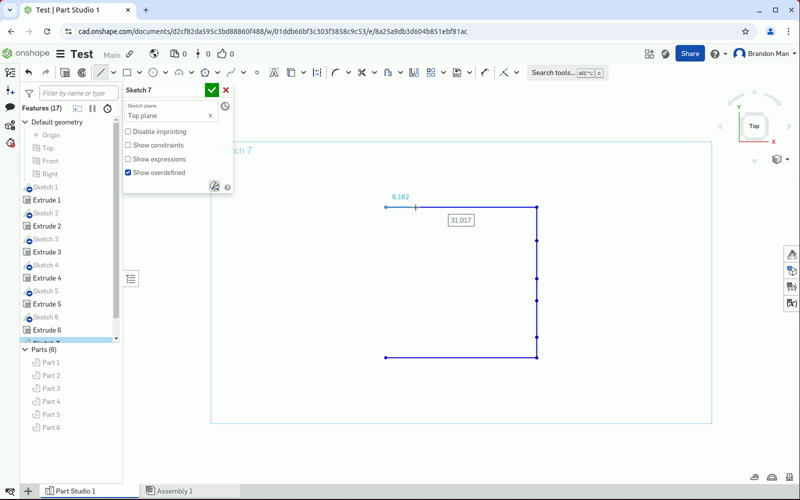
mouse_move(385, 240)
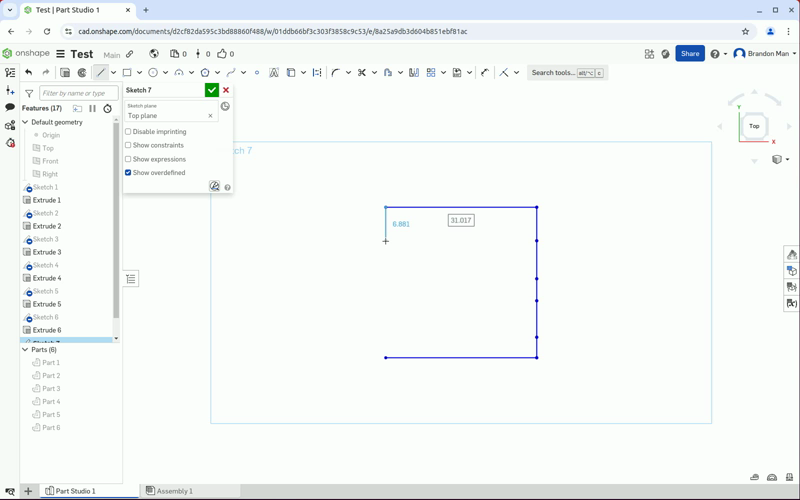
click(385, 240)
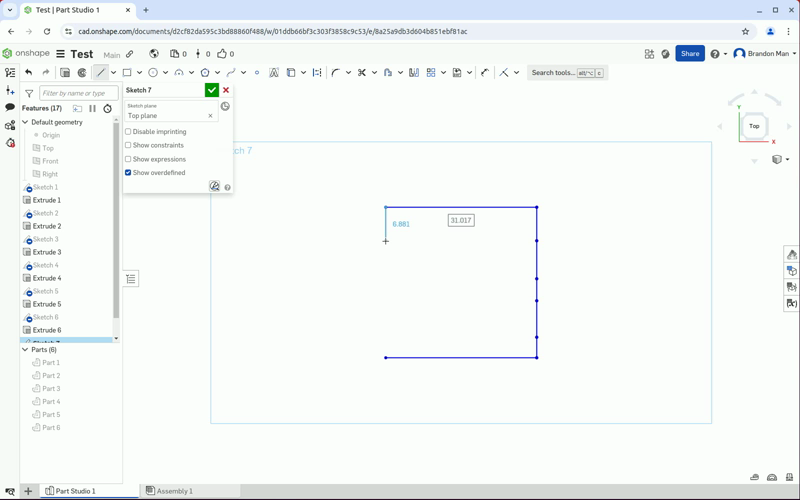
key_up(shift)
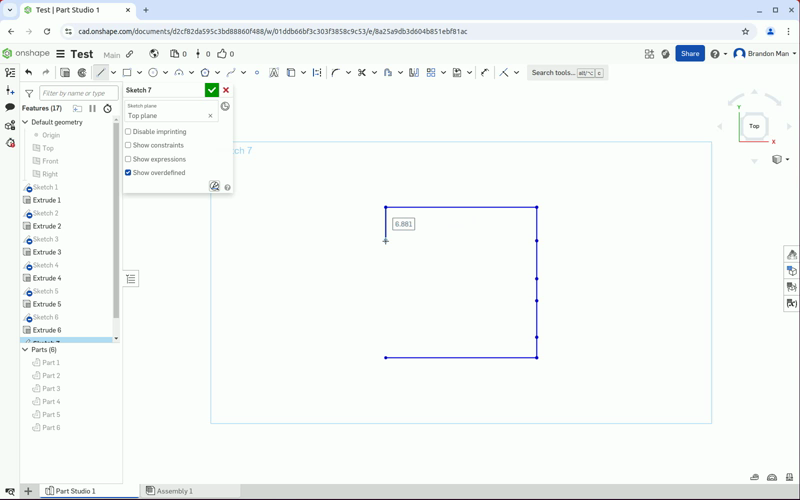
key_down(shift)
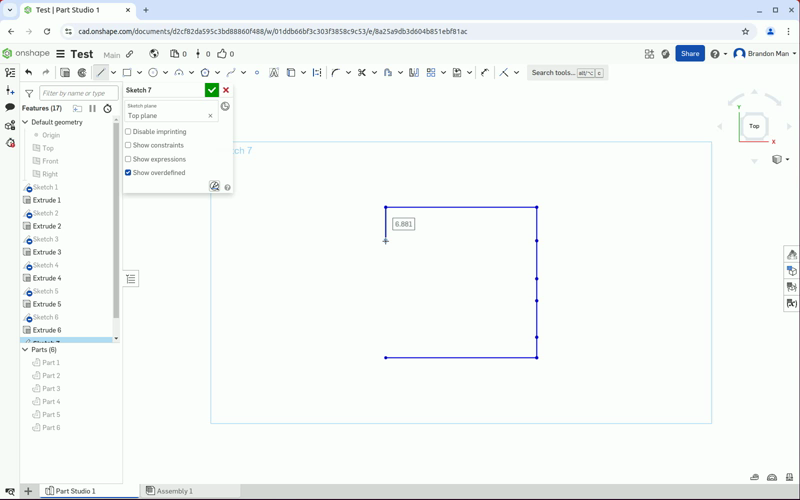
mouse_move(415, 240)
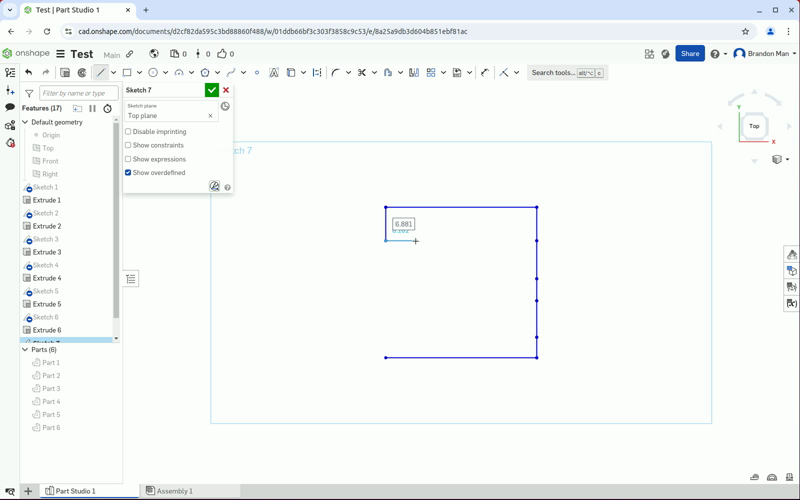
mouse_move(385, 278)
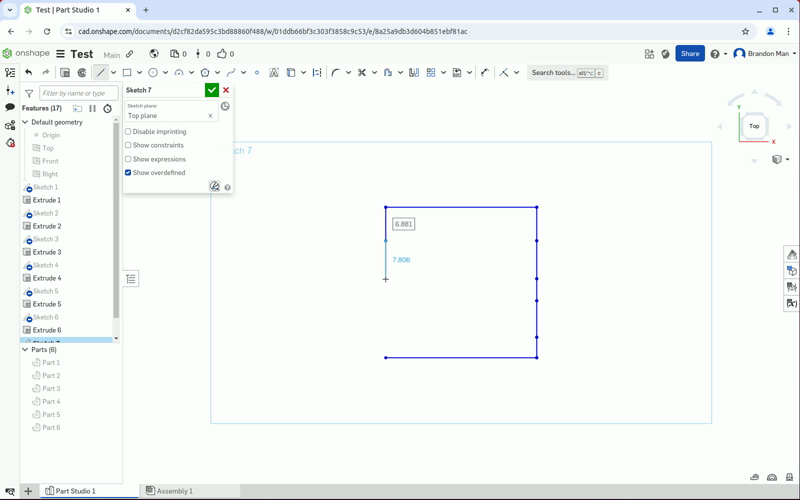
click(385, 278)
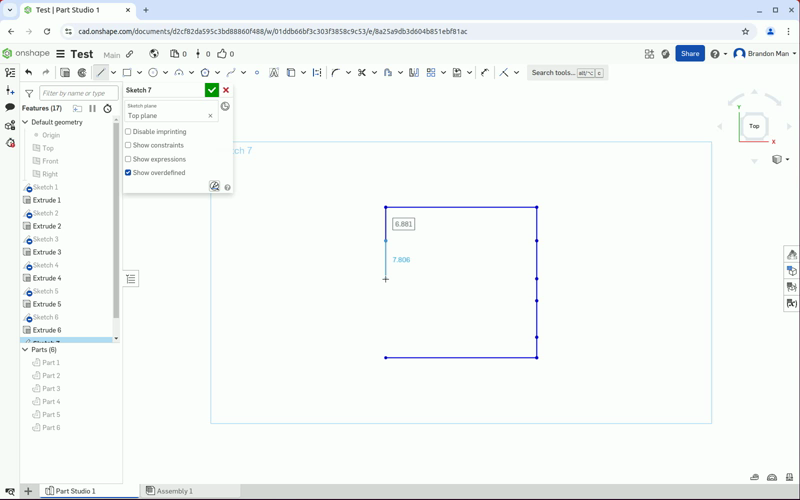
key_up(shift)
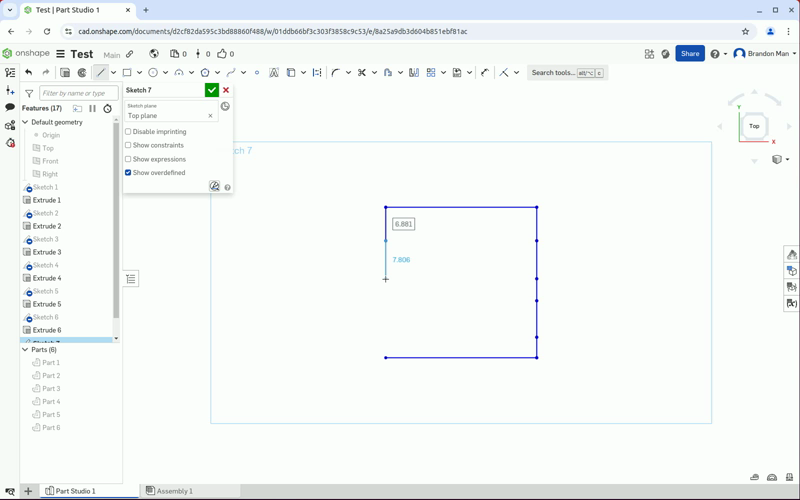
key_down(shift)
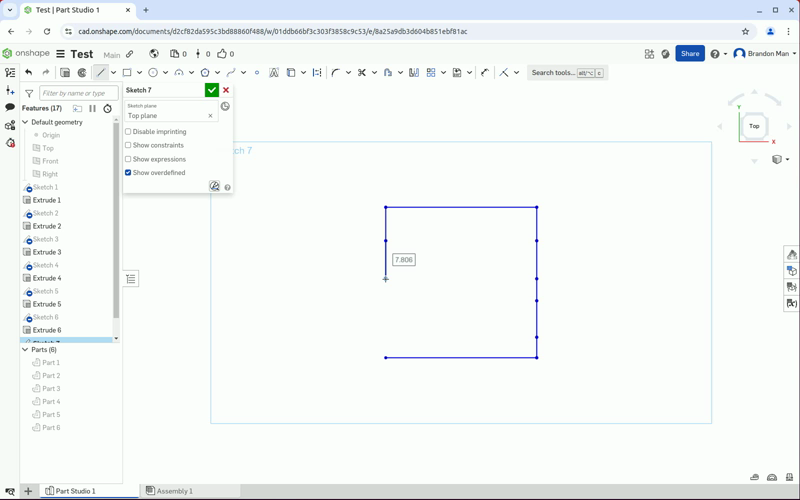
mouse_move(415, 278)
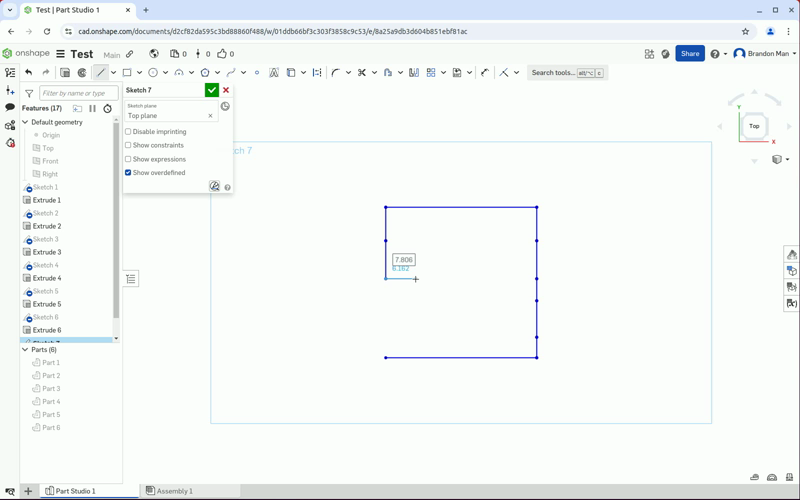
mouse_move(385, 307)
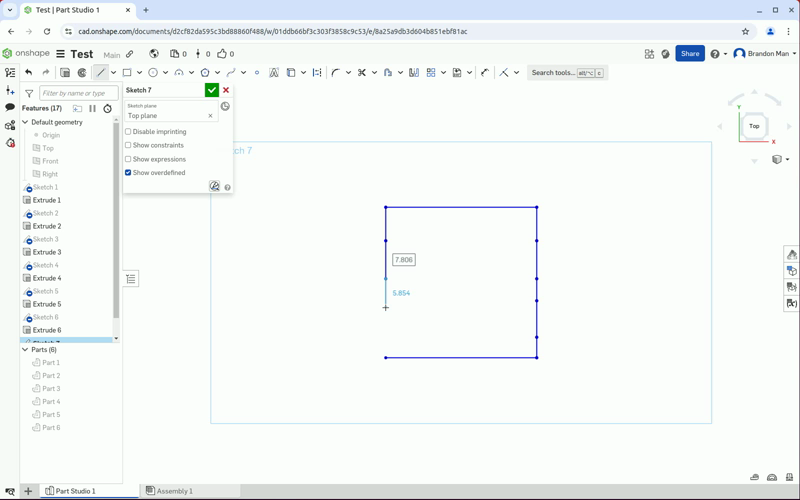
click(385, 307)
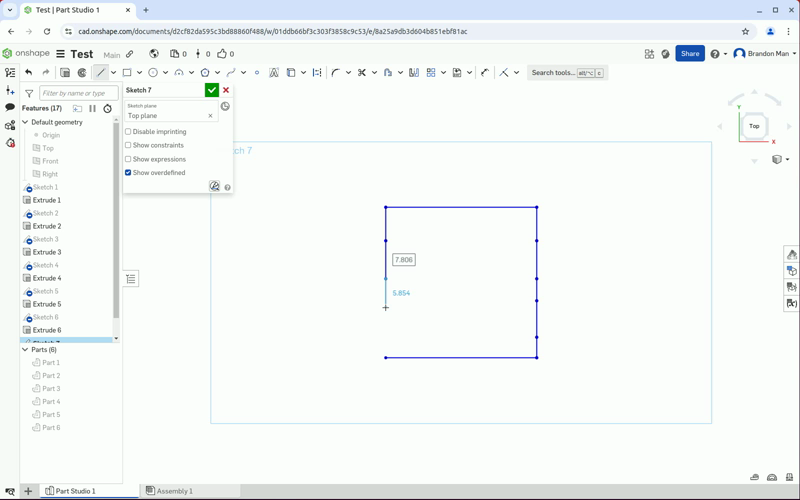
key_up(shift)
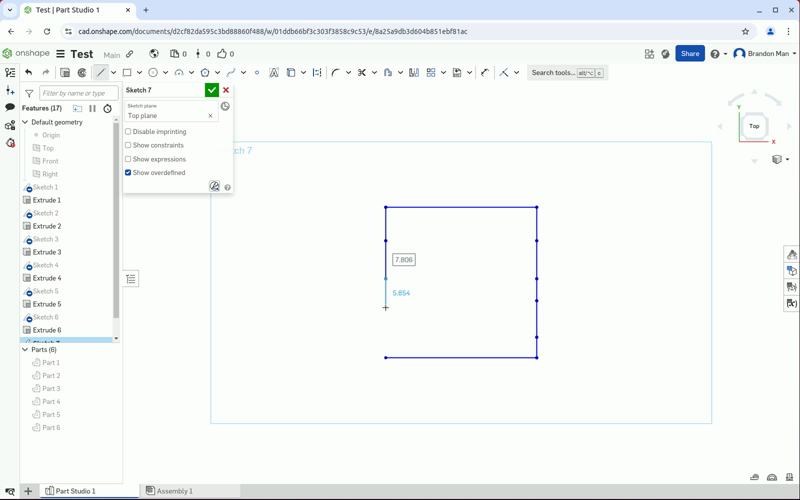
key_down(shift)
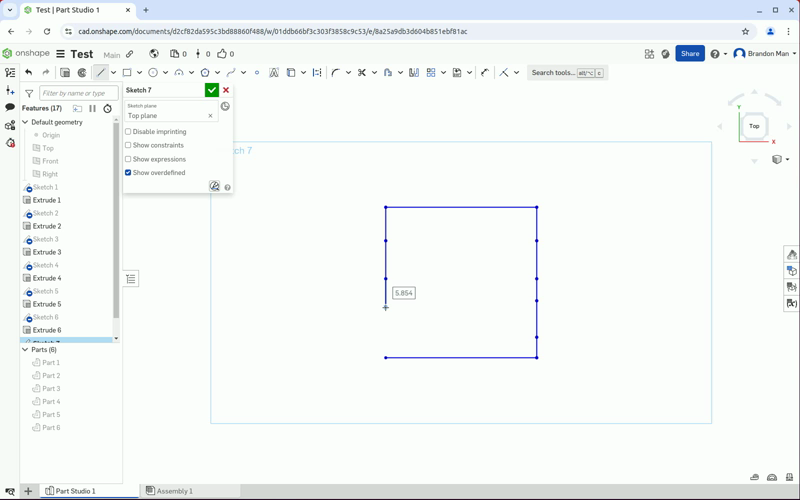
mouse_move(415, 307)
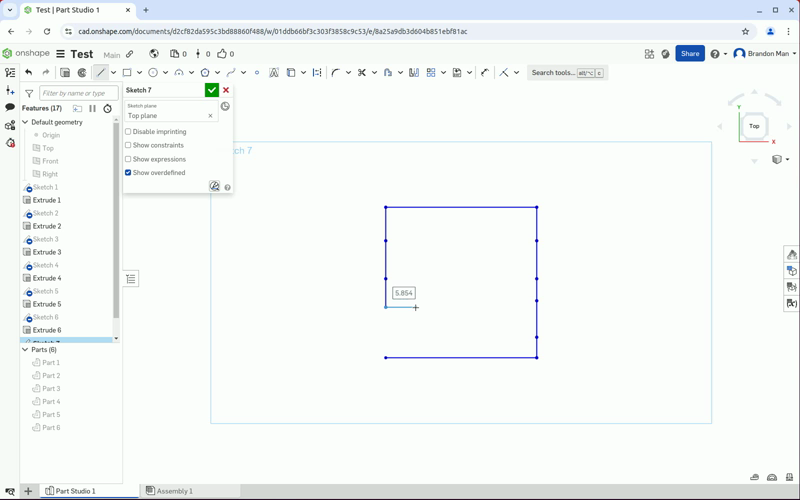
mouse_move(385, 345)
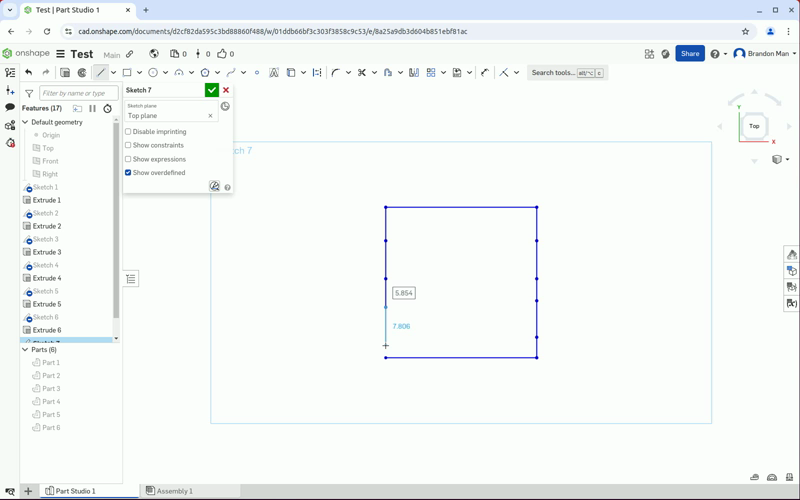
click(385, 345)
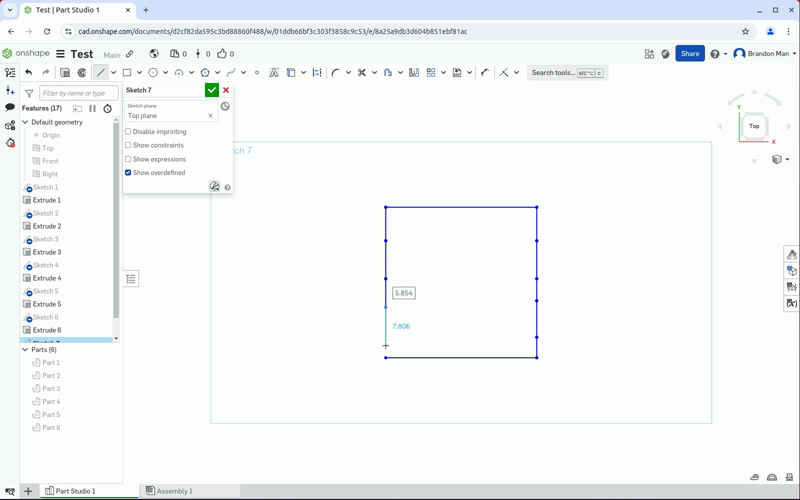
key_up(shift)
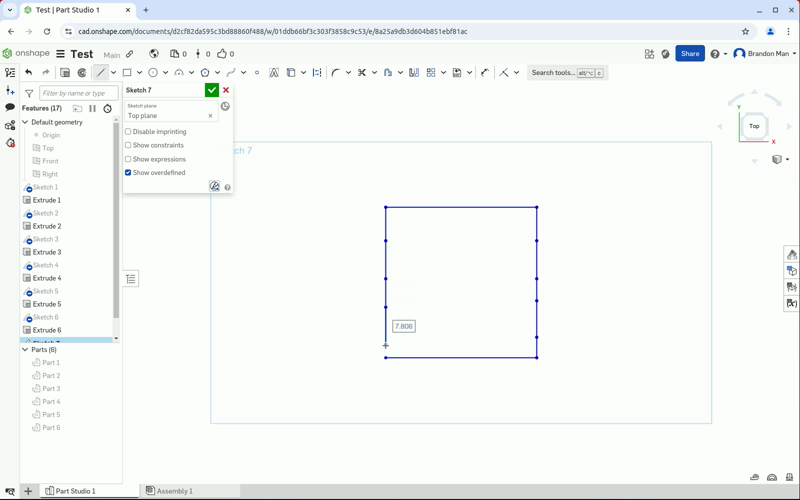
mouse_move(415, 345)
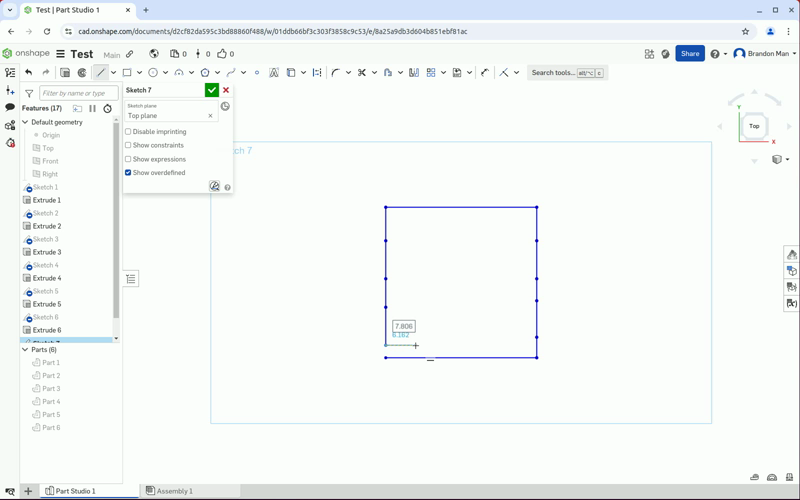
key_down(shift)
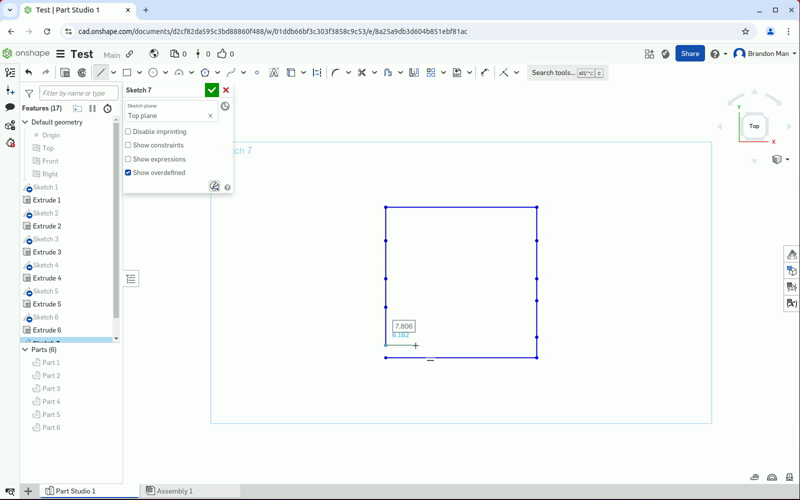
mouse_move(385, 357)
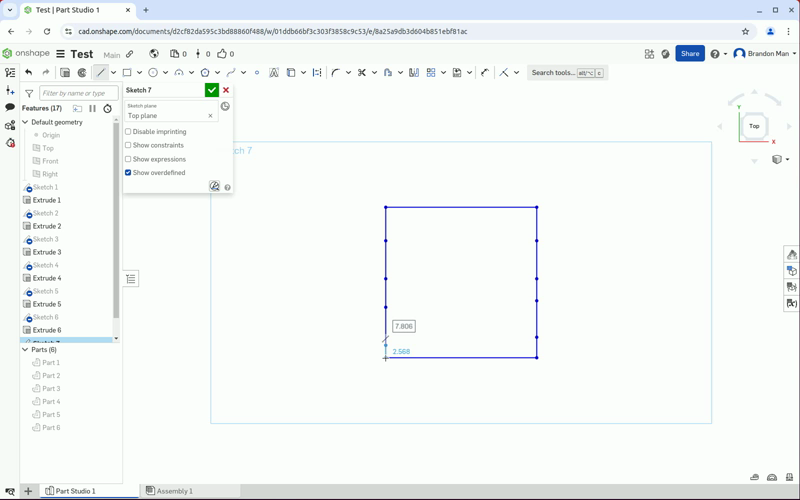
key_up(shift)
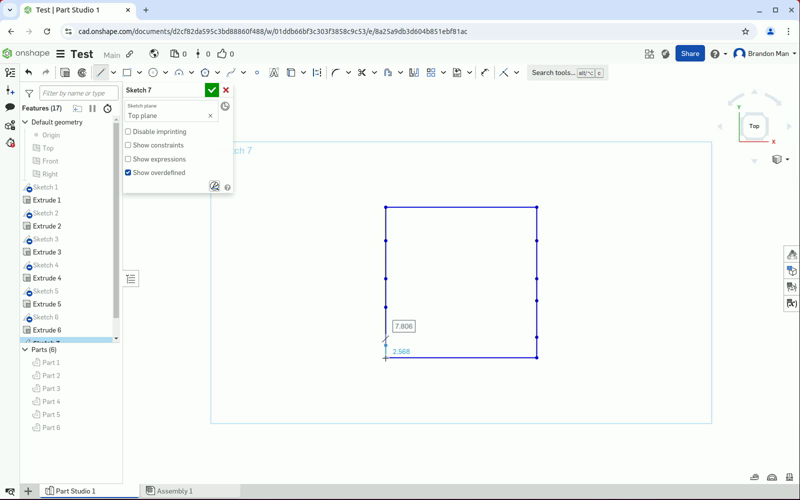
click(385, 357)
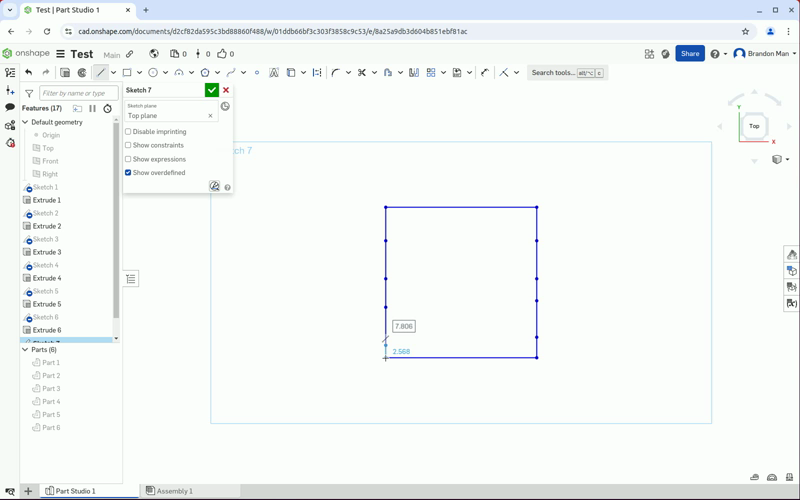
key(esc)
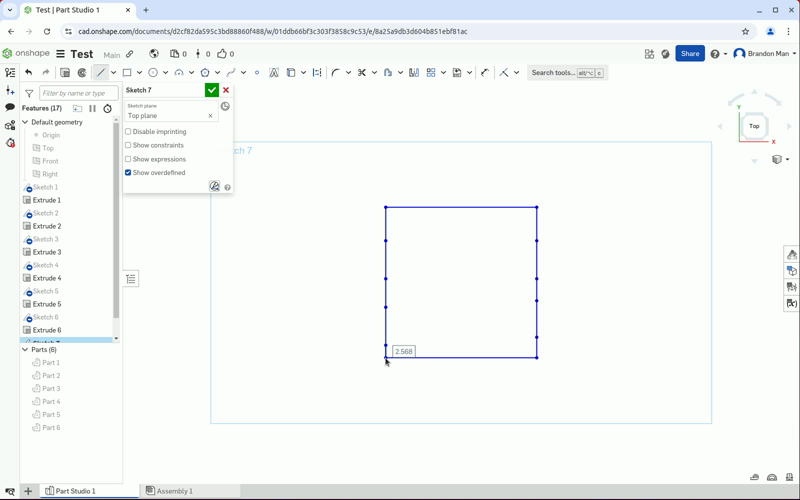
mouse_move(441, 293)
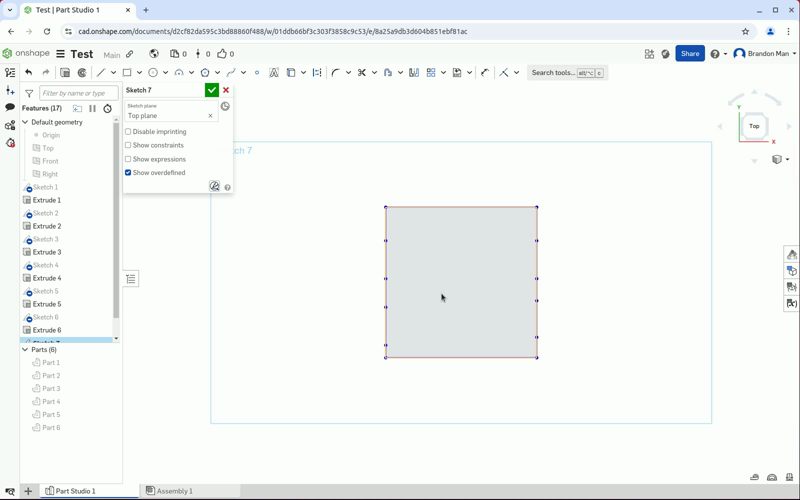
click(441, 293)
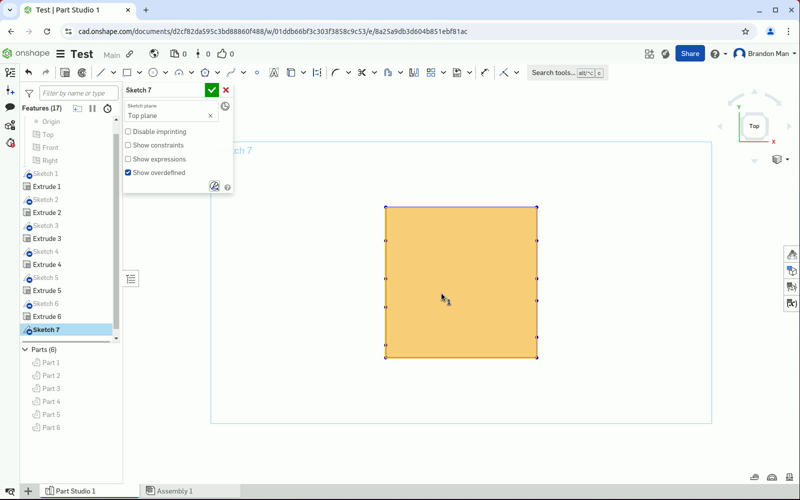
mouse_move(73, 352)
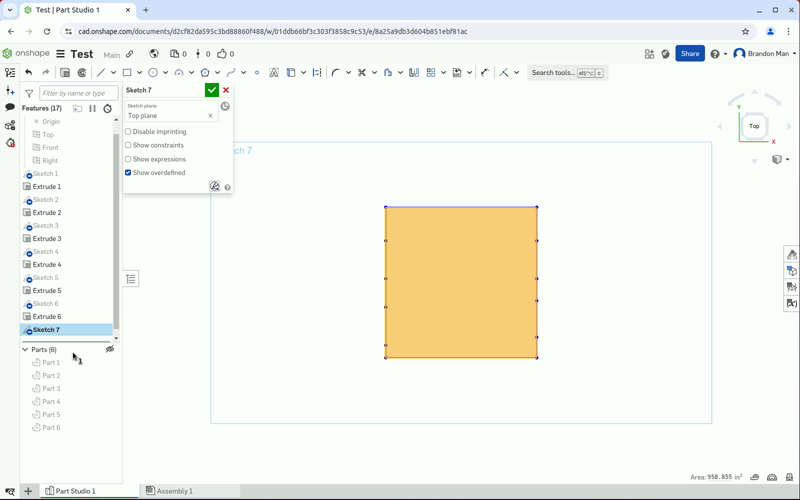
key(shift+y)
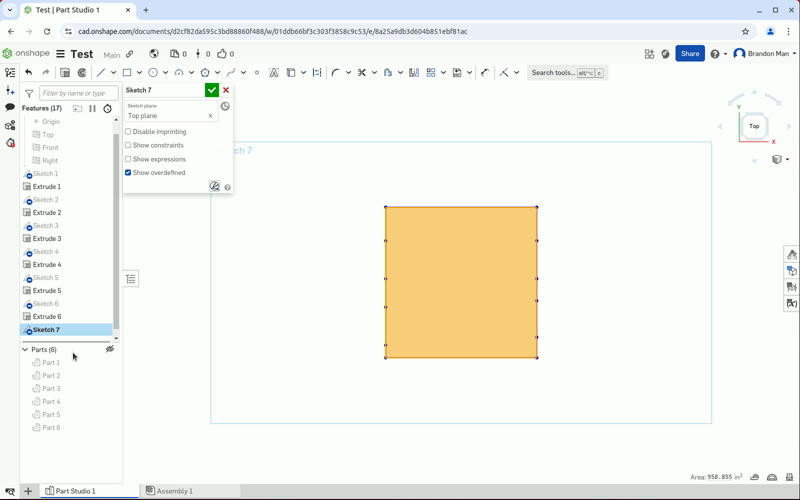
key(shift+e)
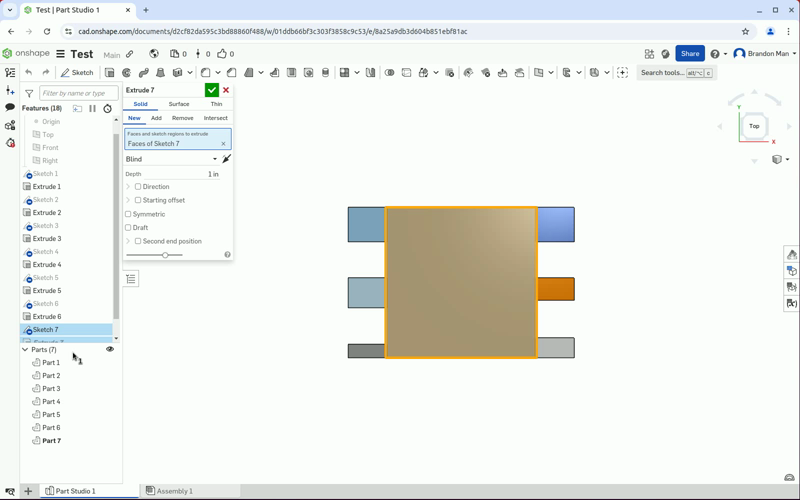
mouse_move(143, 106)
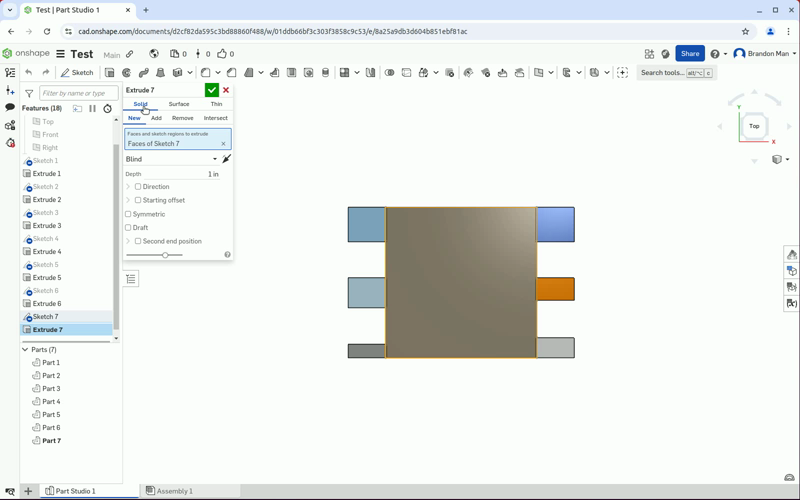
click(143, 106)
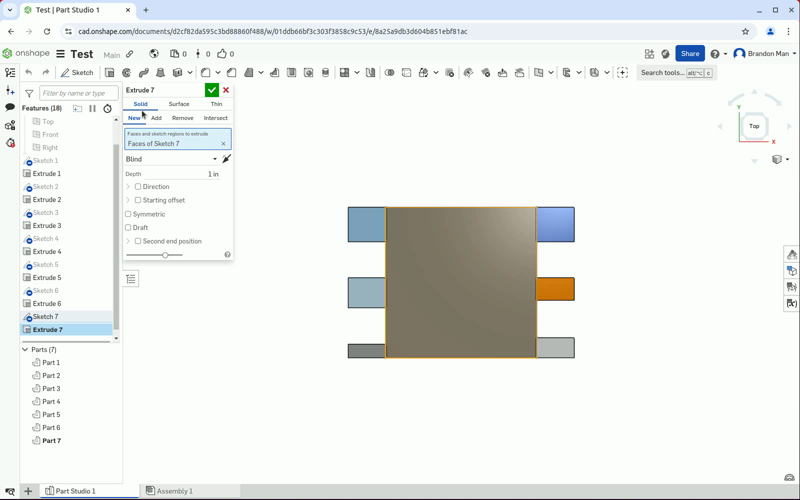
mouse_move(137, 120)
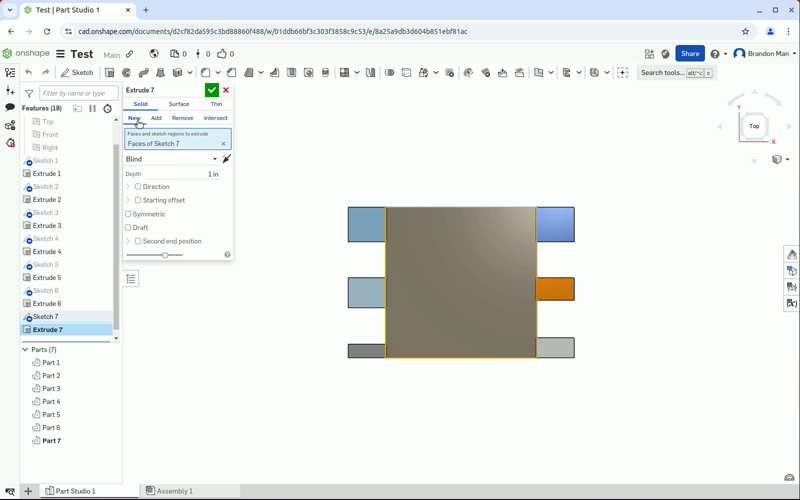
click(137, 120)
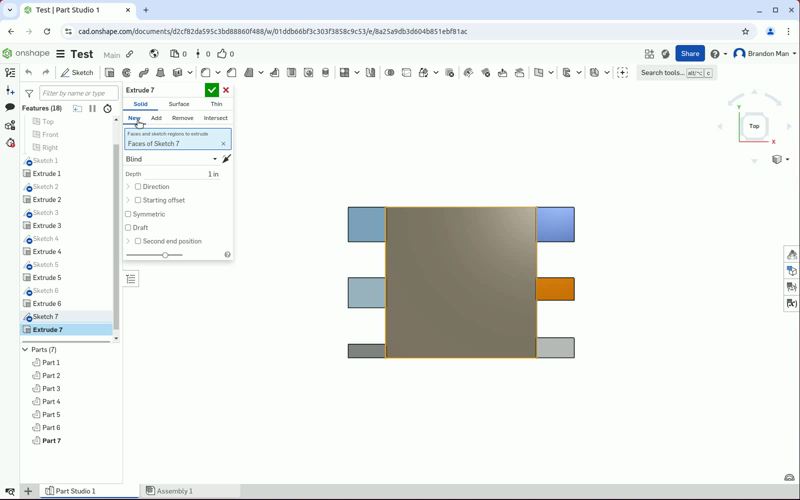
key(tab, 4)
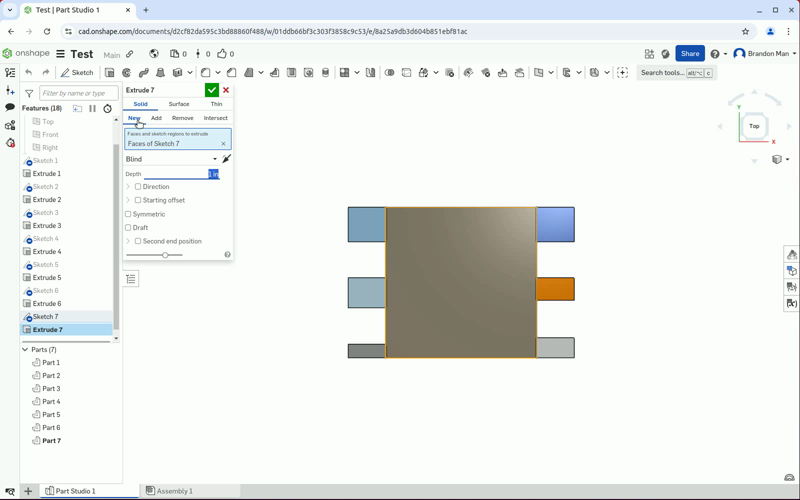
text(4.574)
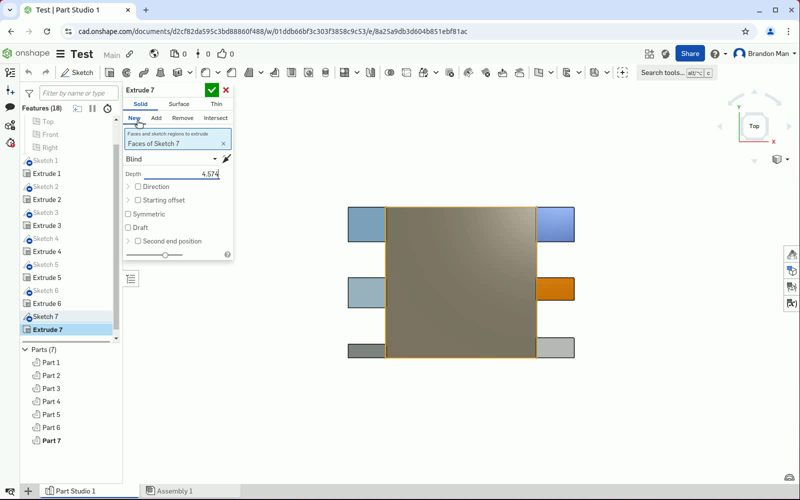
key(enter)
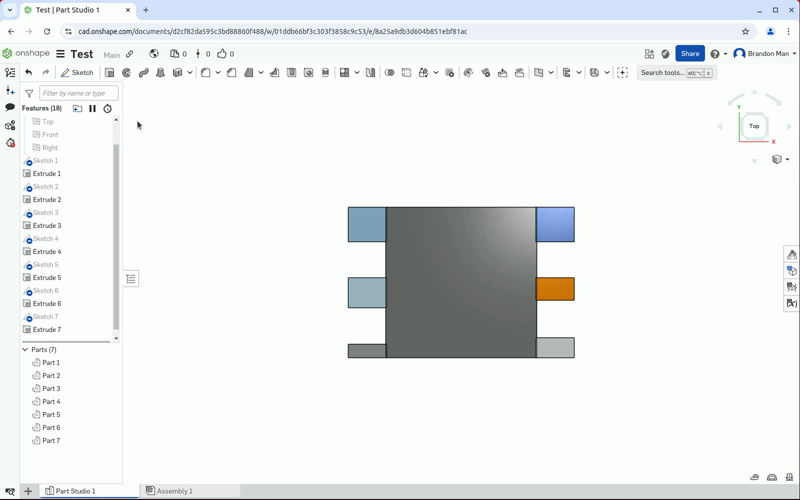
key(shift+h)
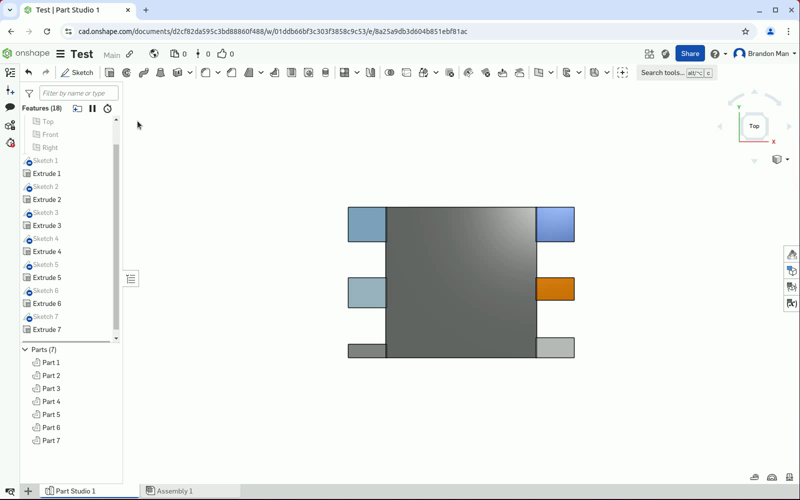
key(shift+h)
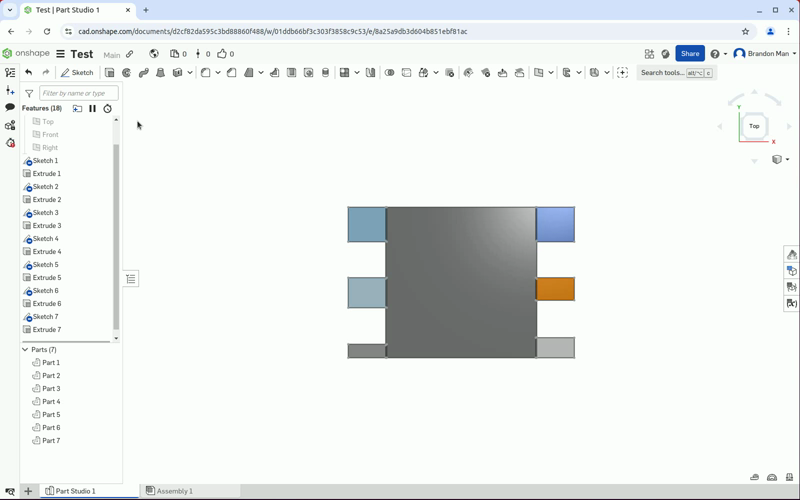
key(shift+7)
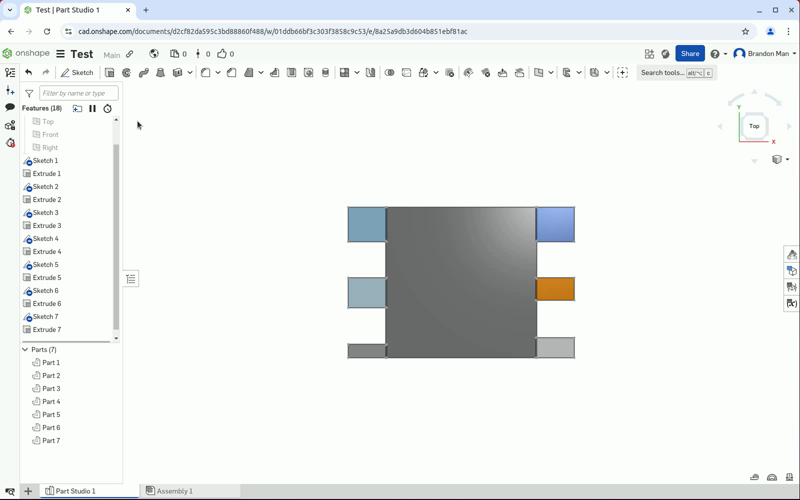
key(up, 3)
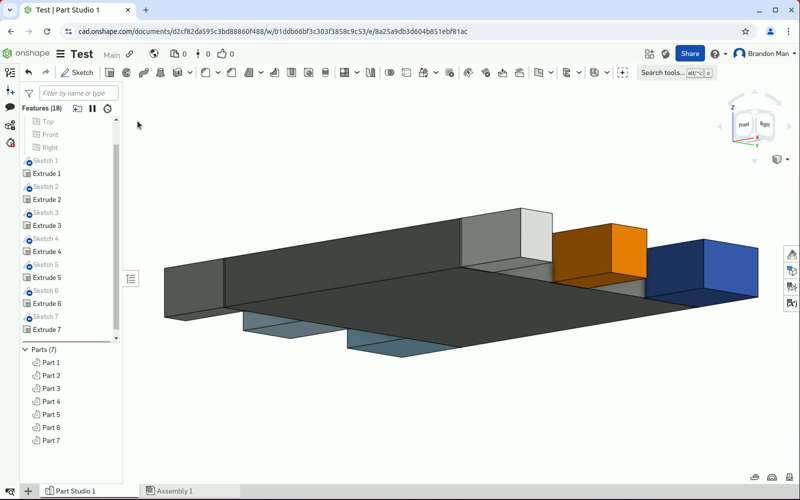
key(left, 3)
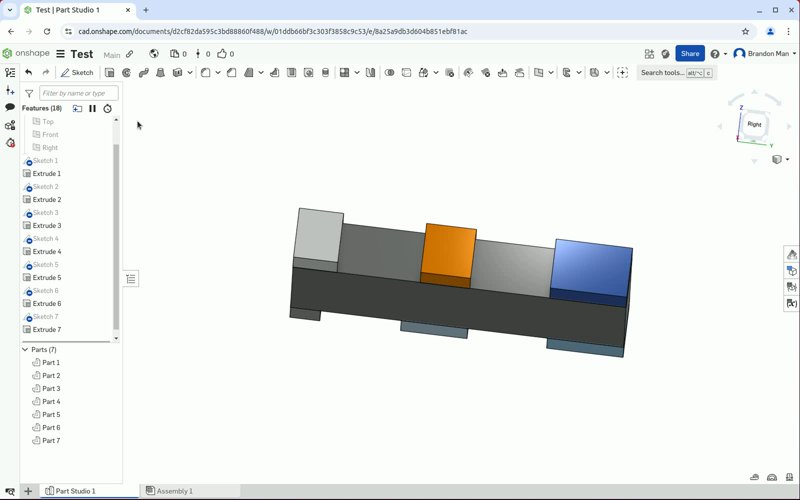
key(right, 3)
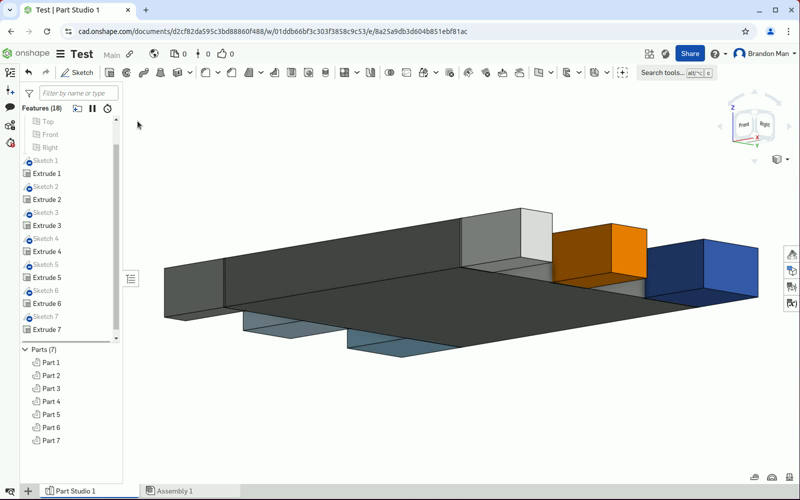
key(down, 3)
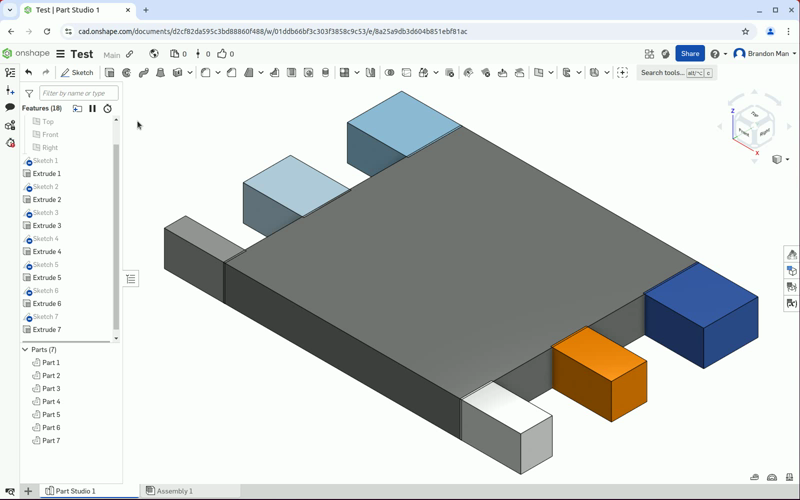
mouse_move(69, 163)
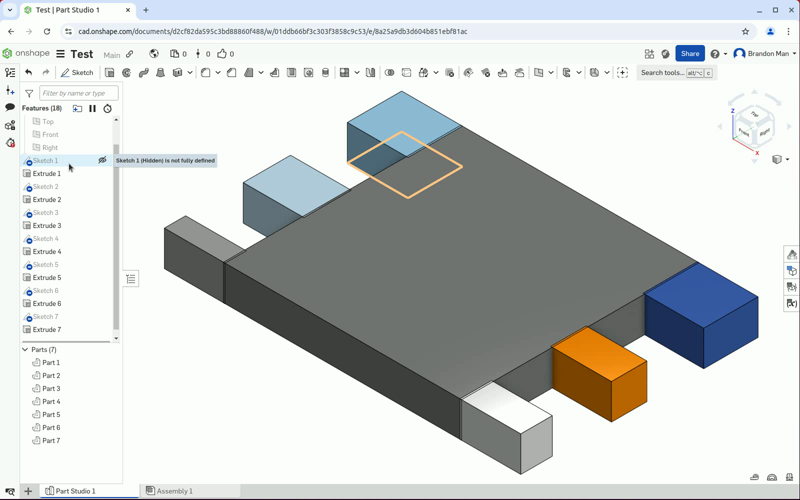
click(69, 163)